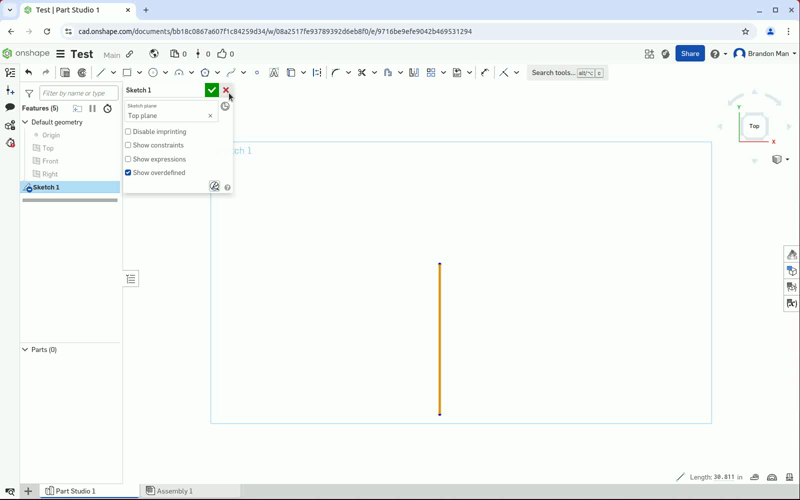
key(shift+h)
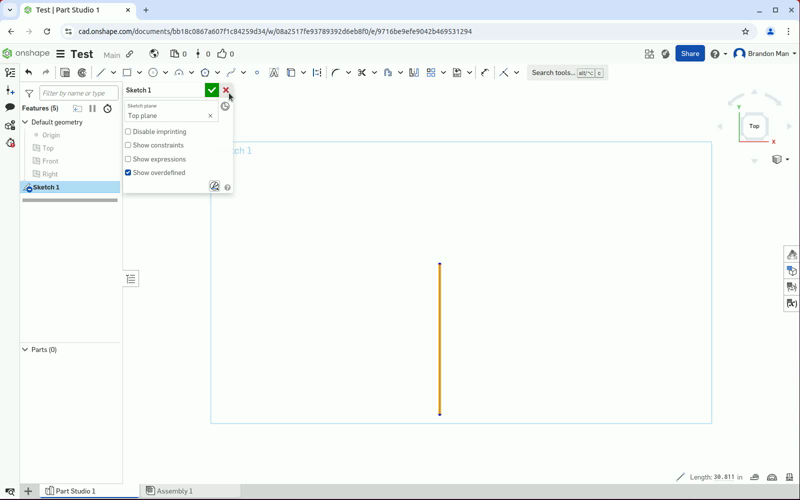
key(shift+s)
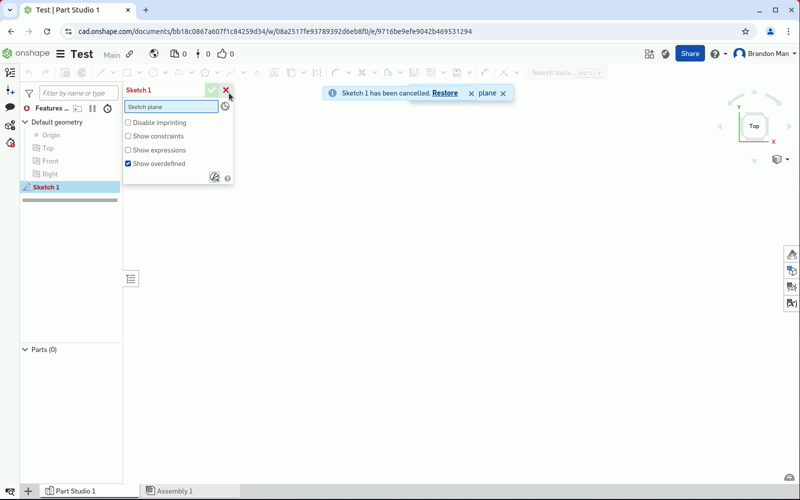
mouse_move(73, 150)
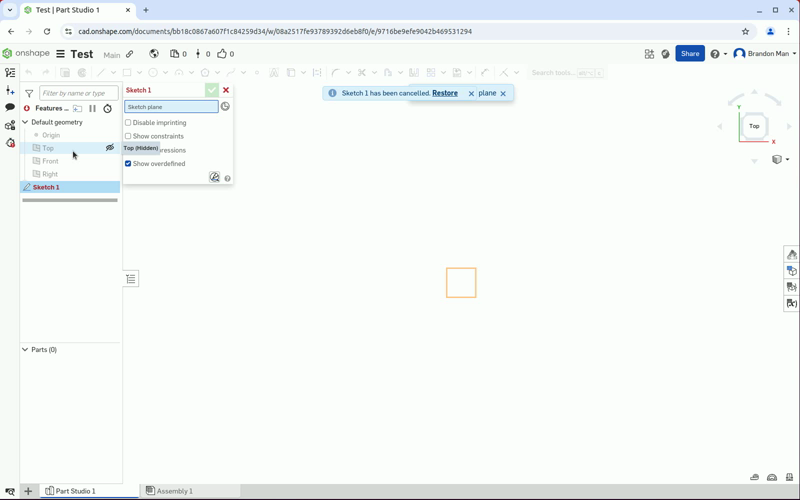
click(73, 150)
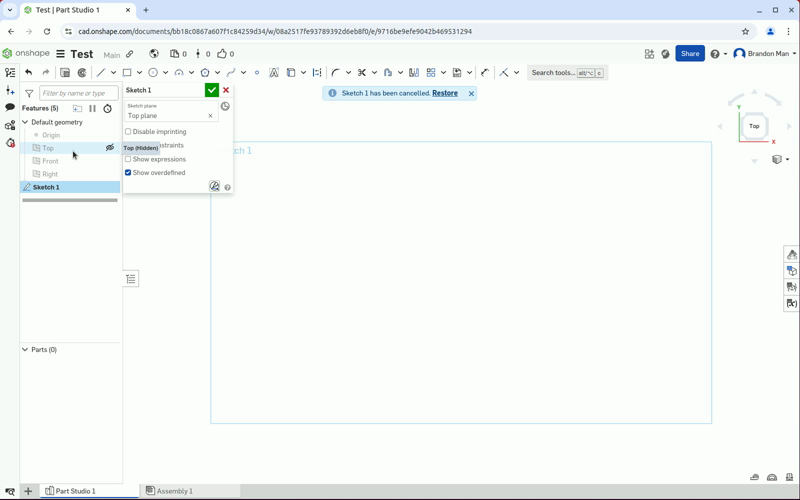
mouse_move(73, 352)
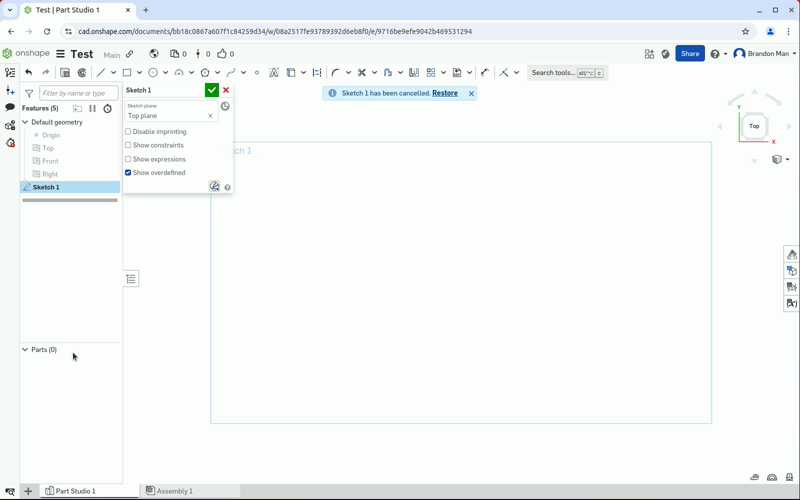
key(y)
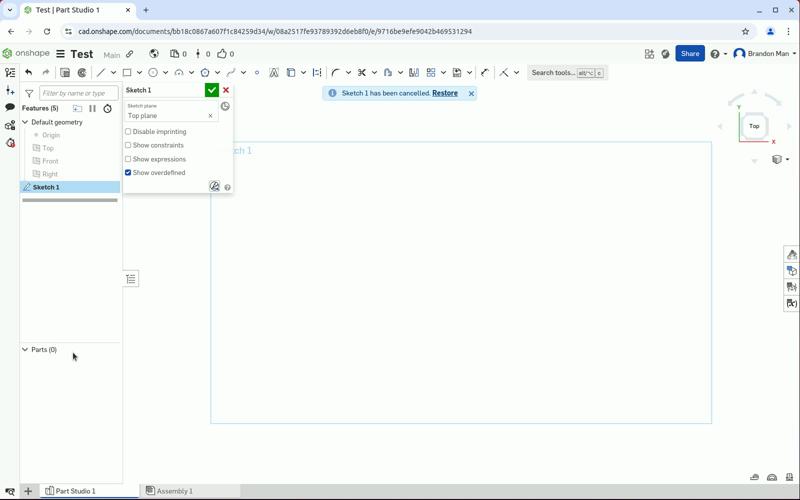
key(l)
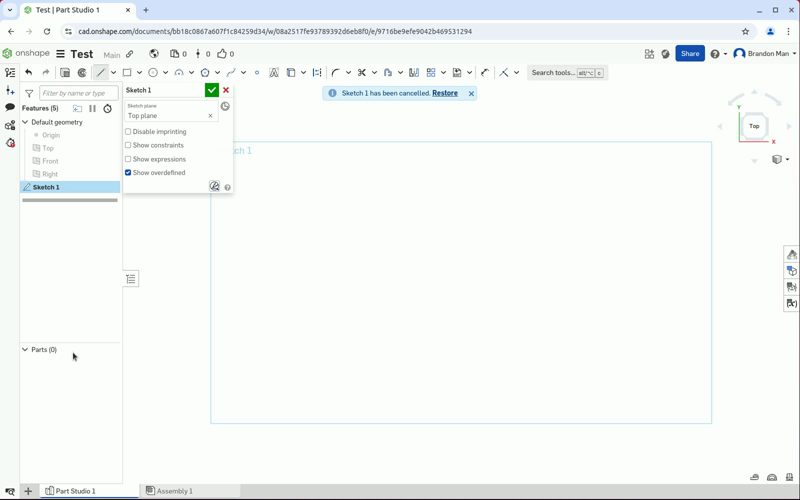
key_down(shift)
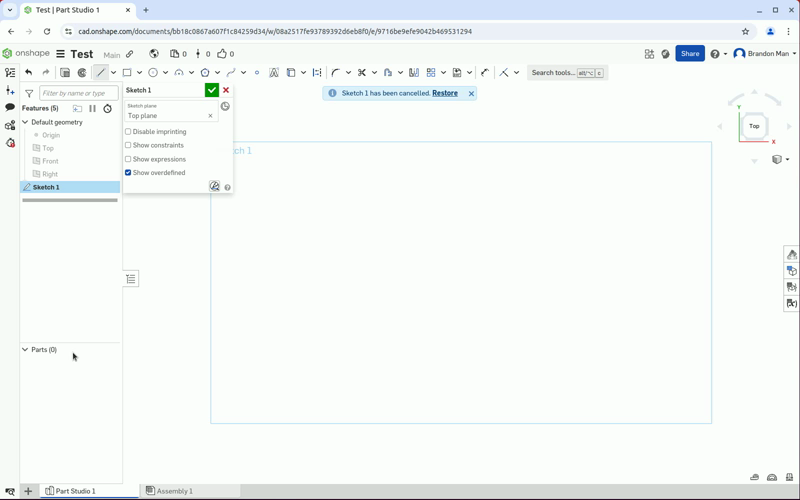
mouse_move(461, 282)
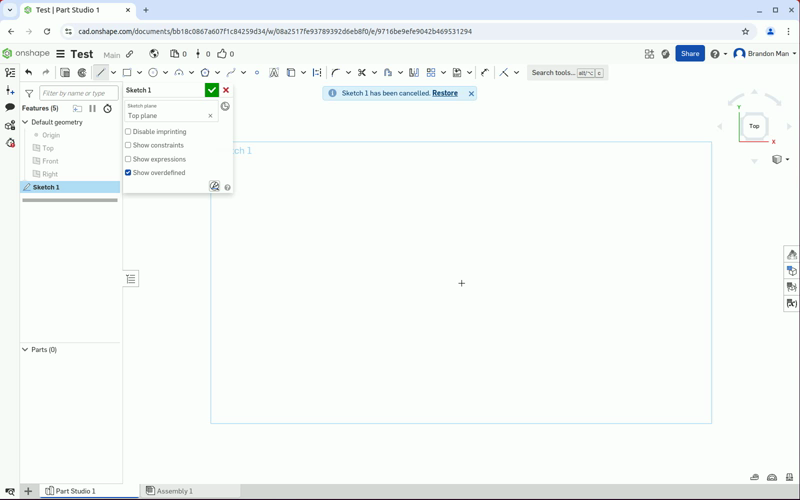
click(461, 282)
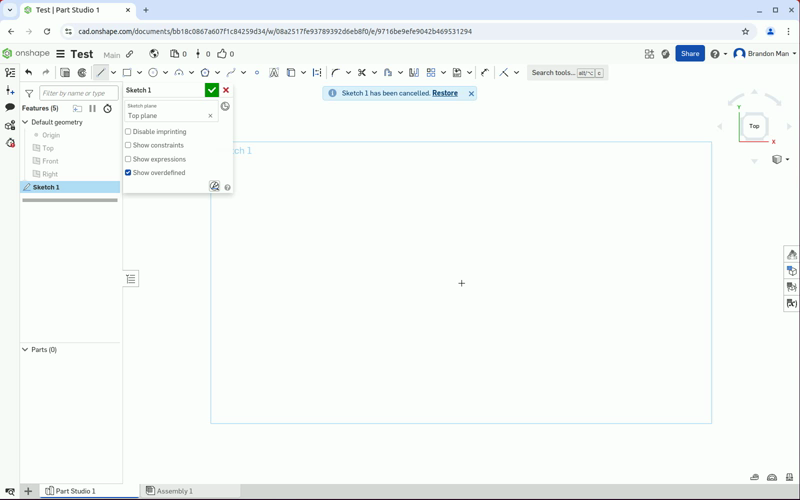
key_up(shift)
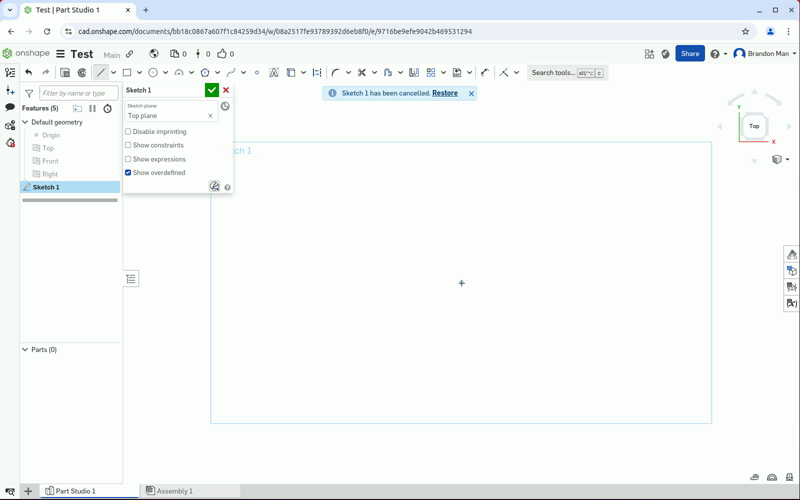
key_down(shift)
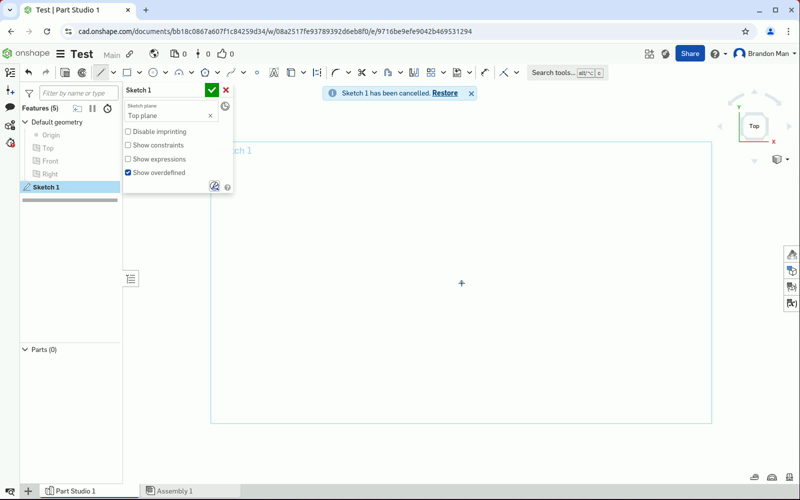
mouse_move(570, 282)
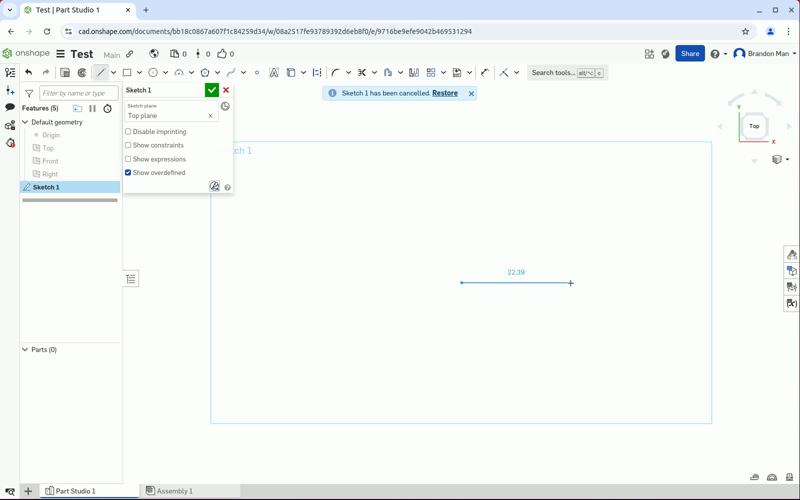
click(570, 282)
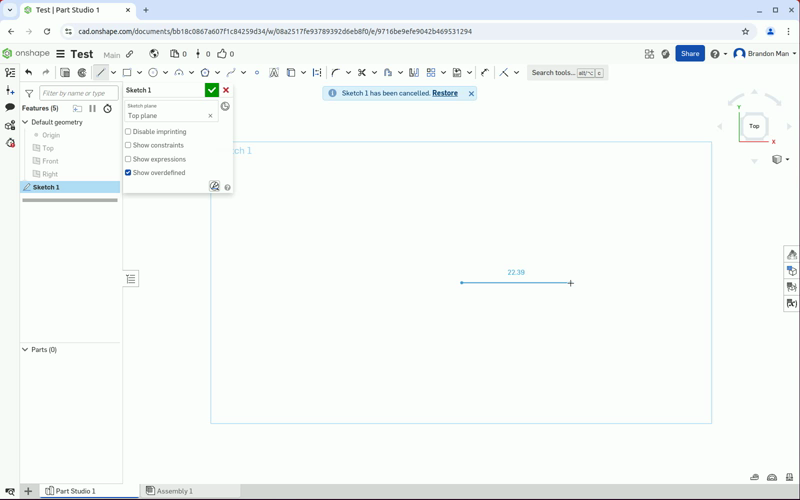
key_up(shift)
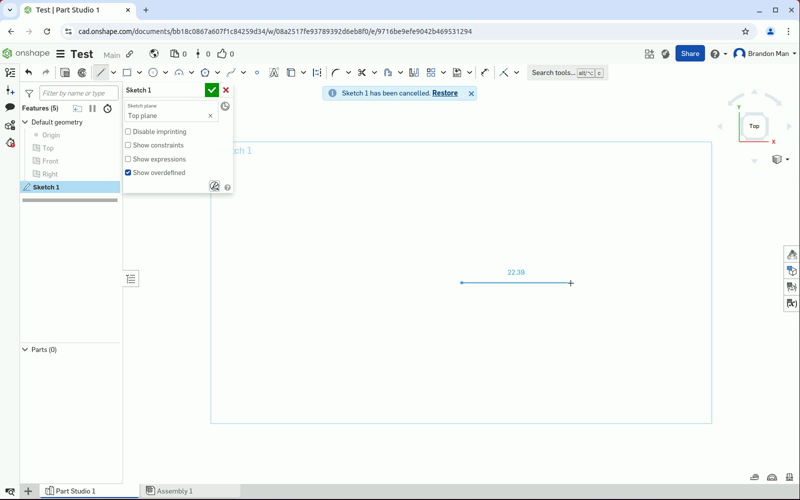
key_down(shift)
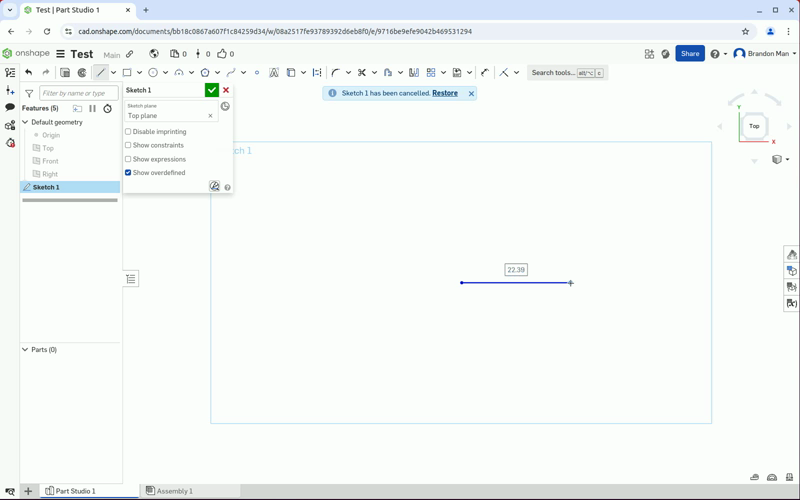
mouse_move(570, 174)
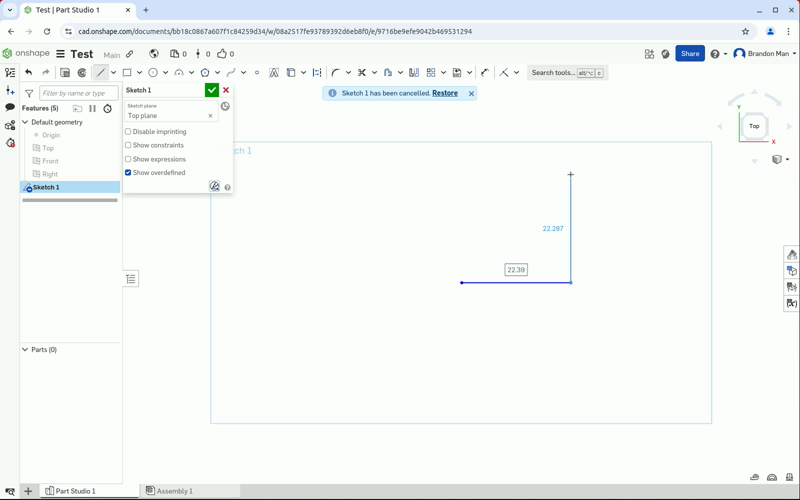
click(570, 174)
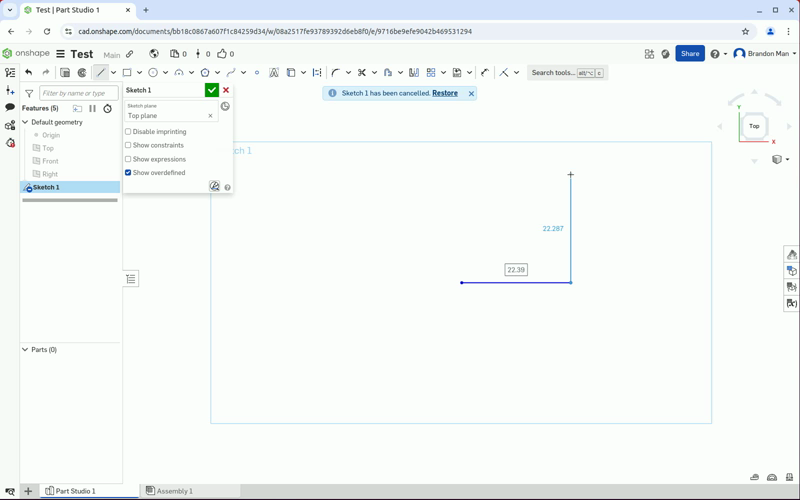
key_up(shift)
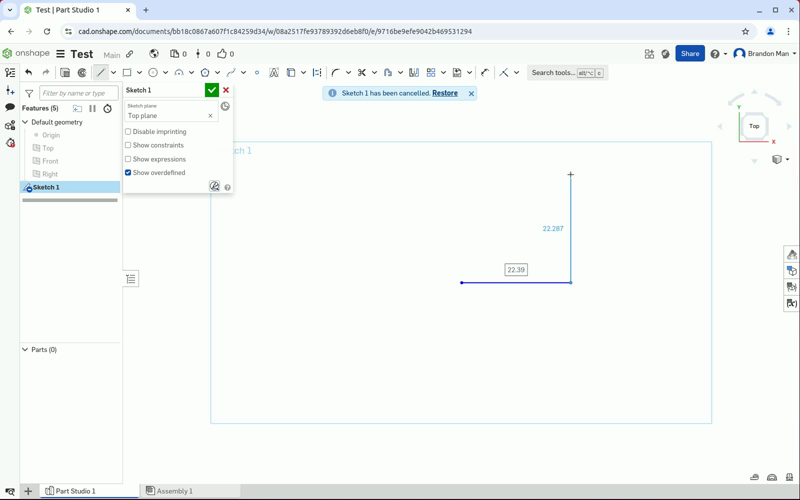
key_down(shift)
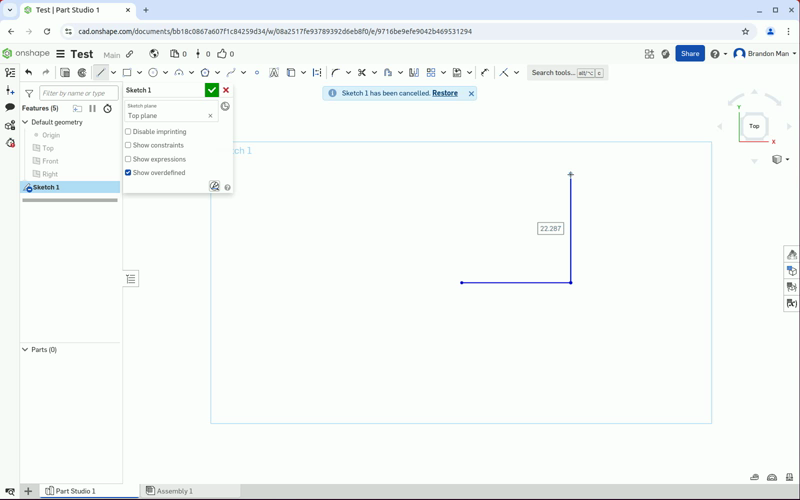
mouse_move(461, 174)
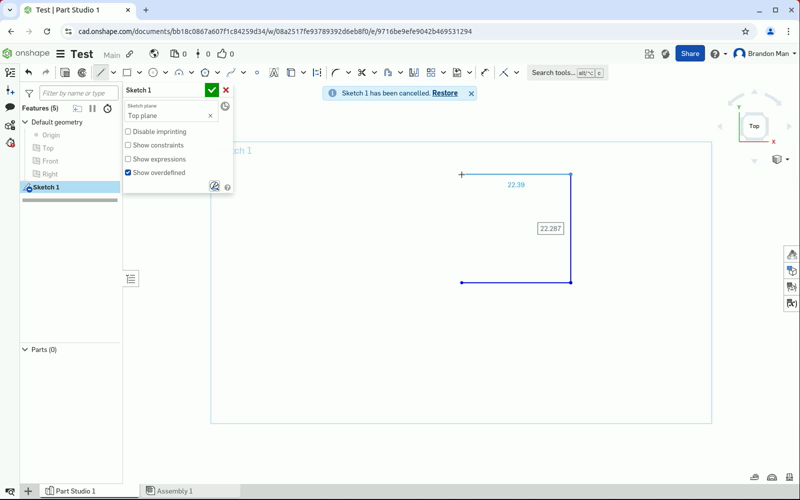
click(461, 174)
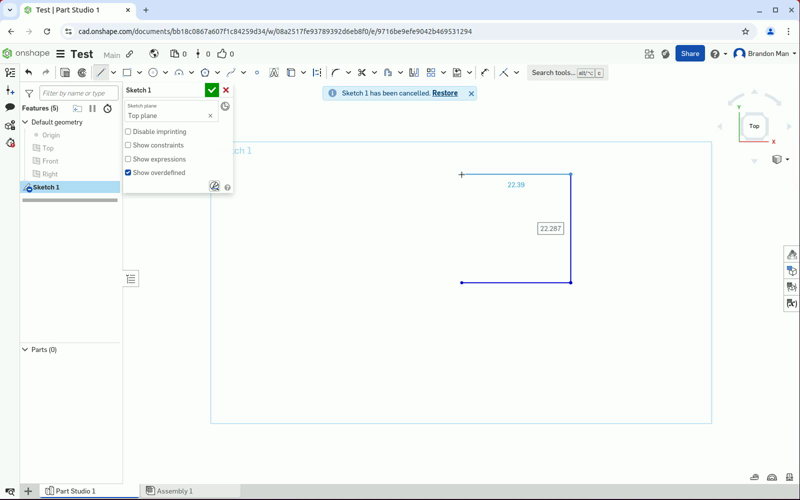
key_up(shift)
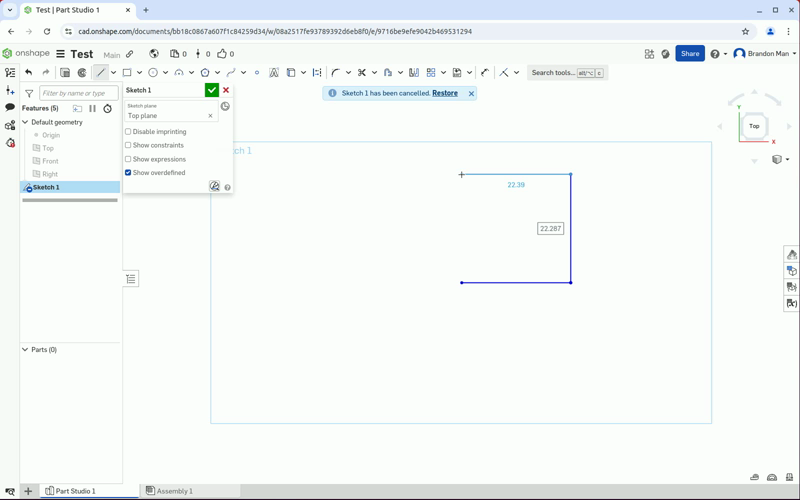
key_down(shift)
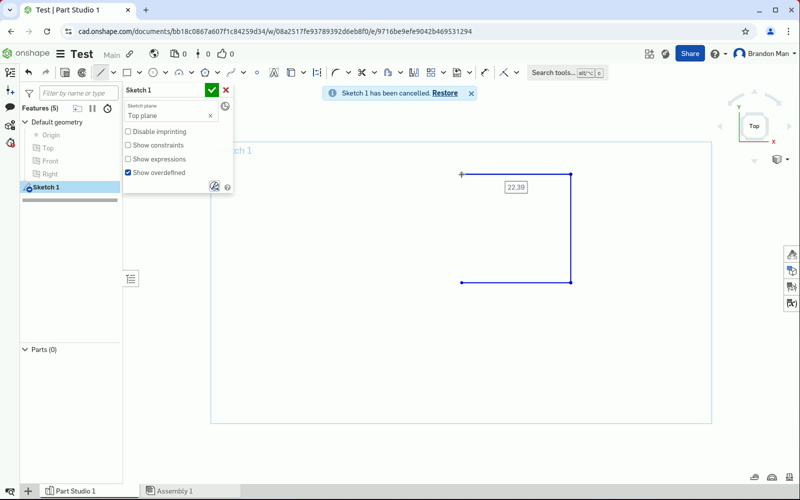
mouse_move(461, 282)
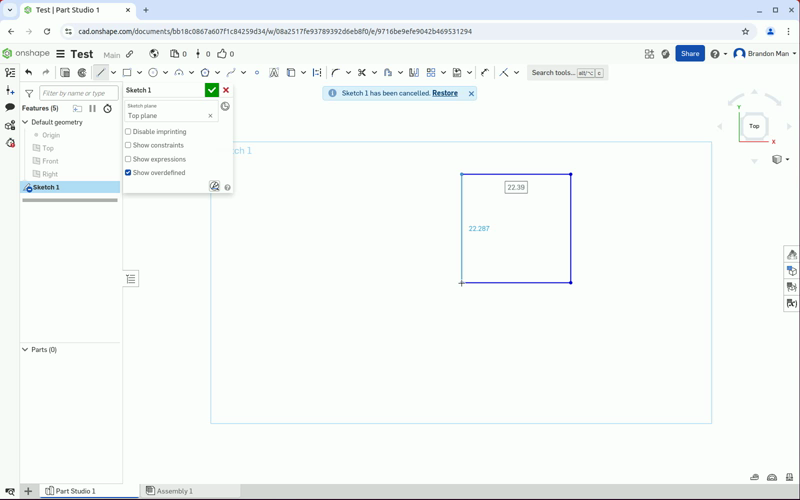
key_up(shift)
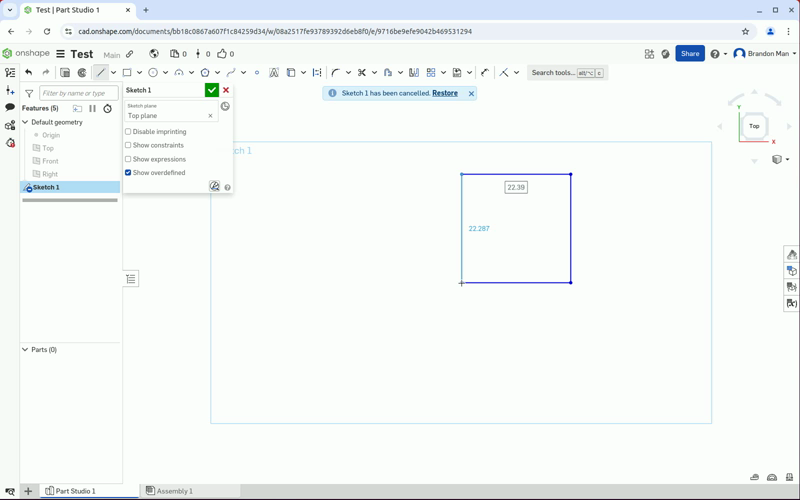
click(461, 282)
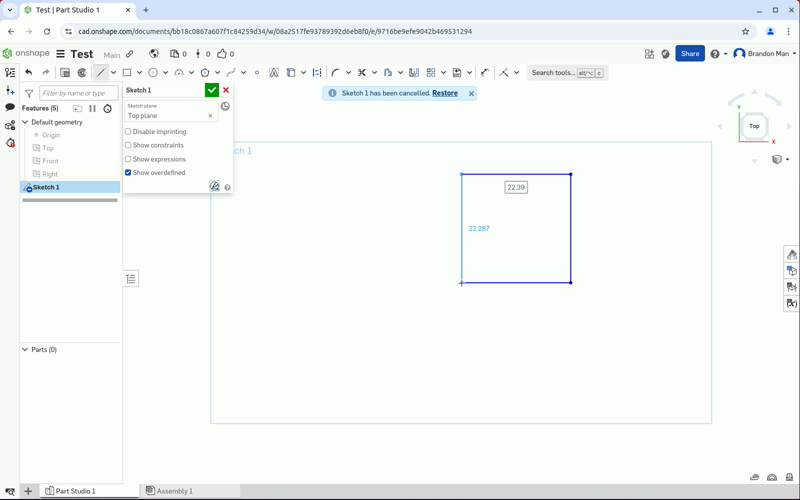
key(esc)
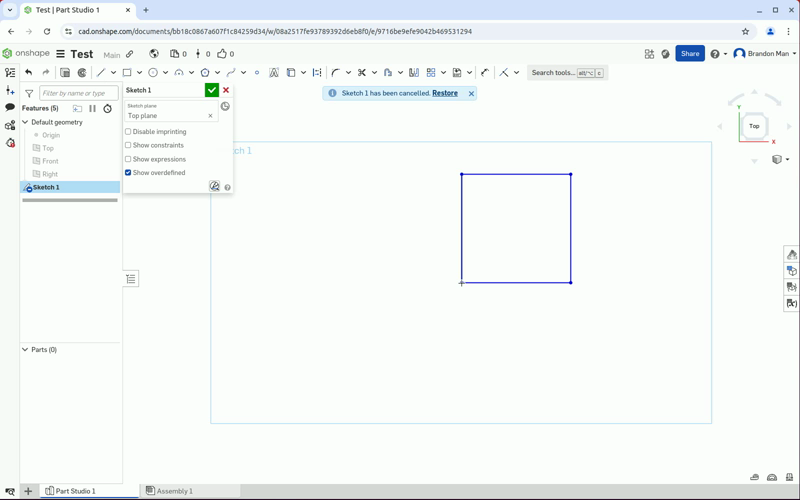
mouse_move(500, 267)
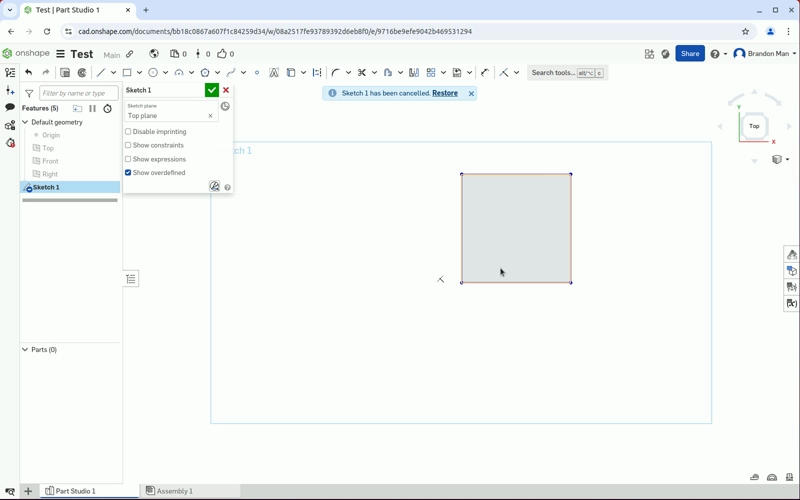
click(500, 267)
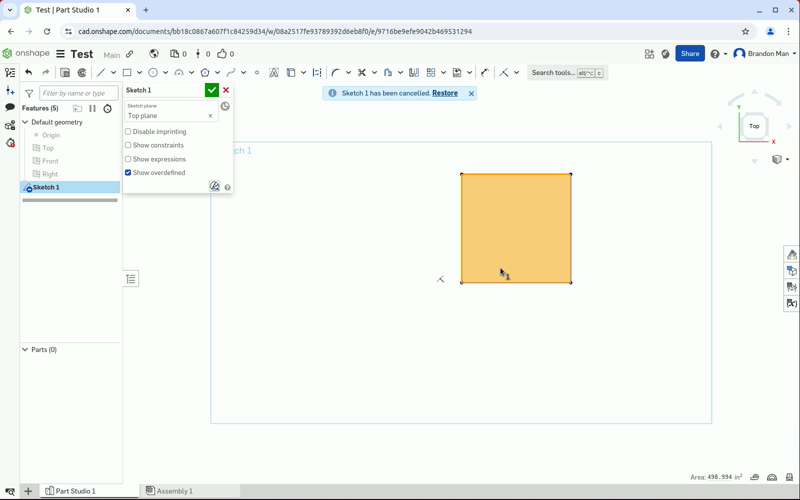
mouse_move(73, 352)
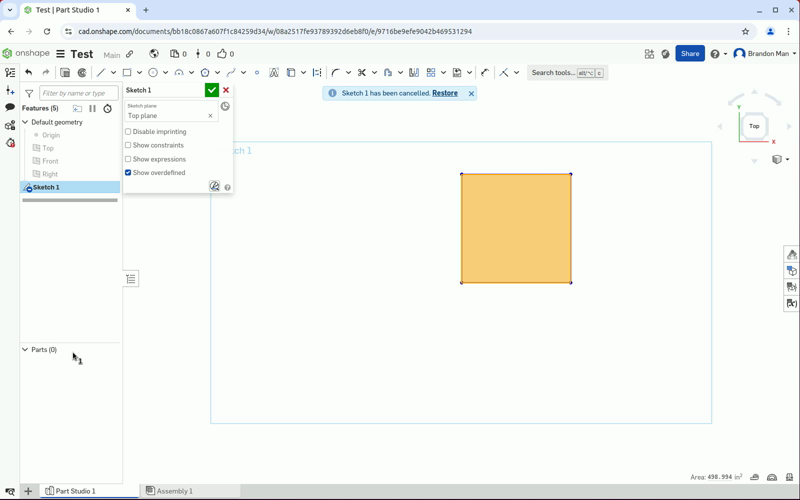
key(shift+y)
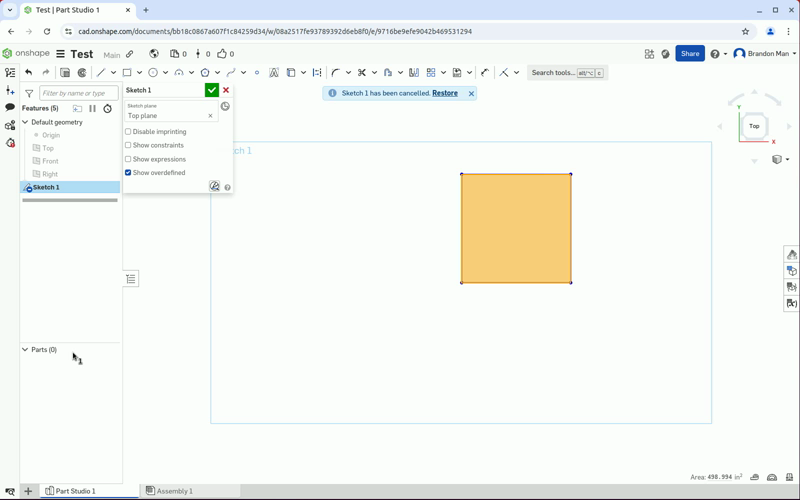
key(shift+e)
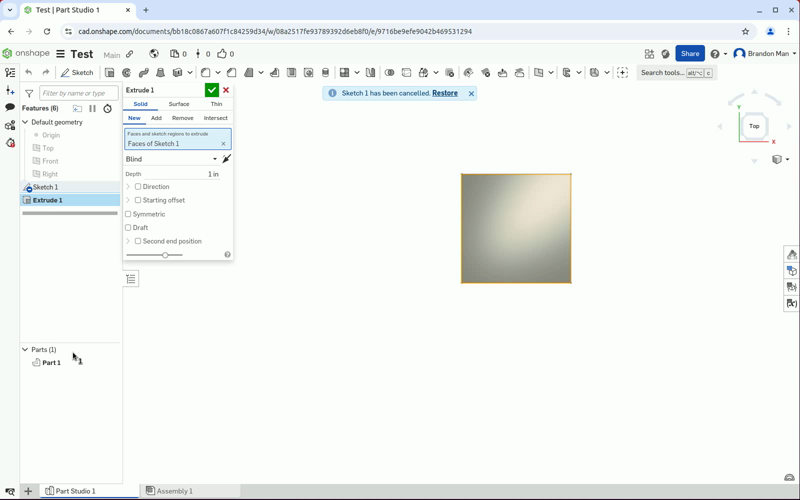
mouse_move(143, 106)
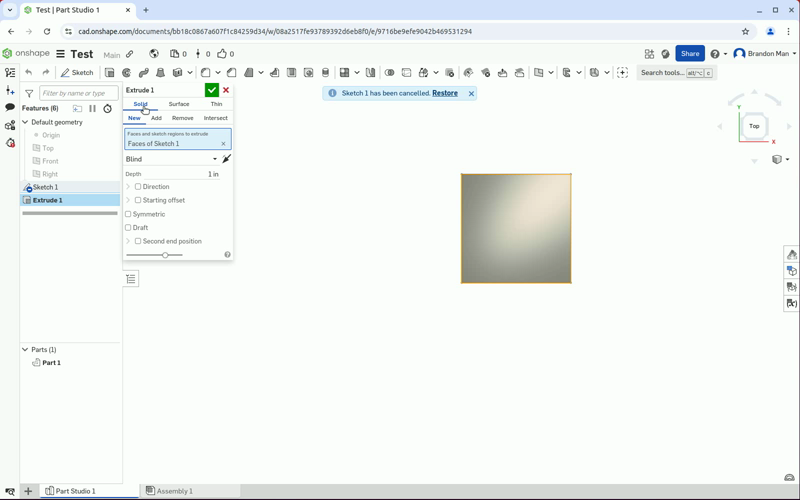
click(143, 106)
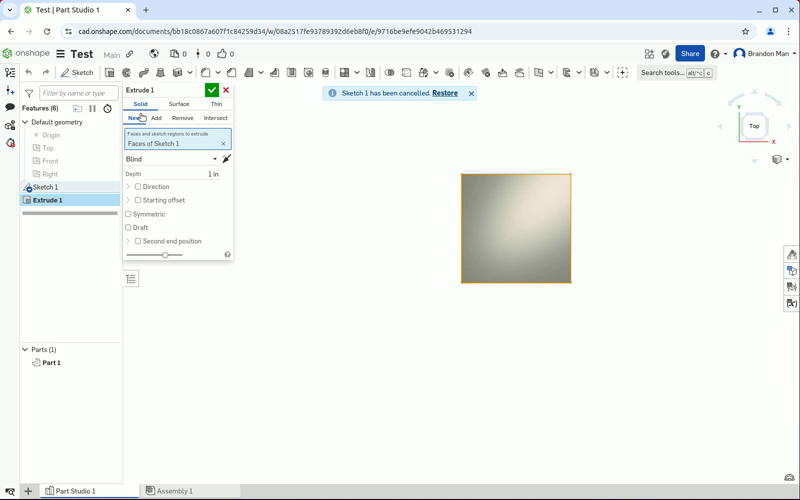
mouse_move(137, 120)
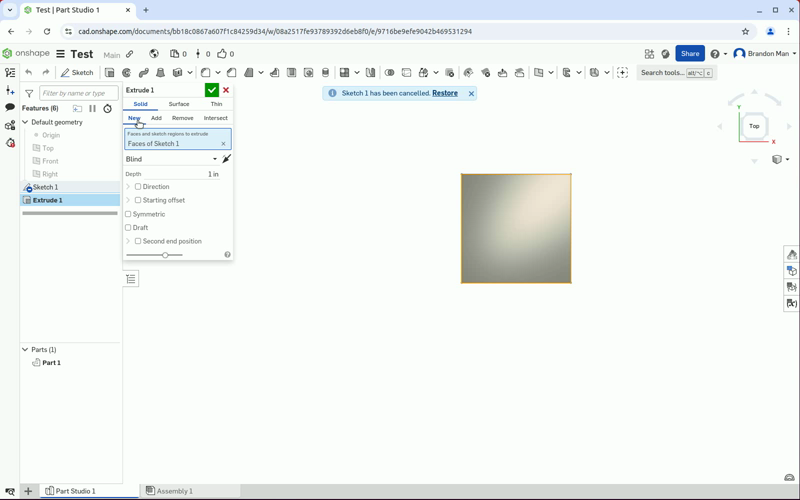
click(137, 120)
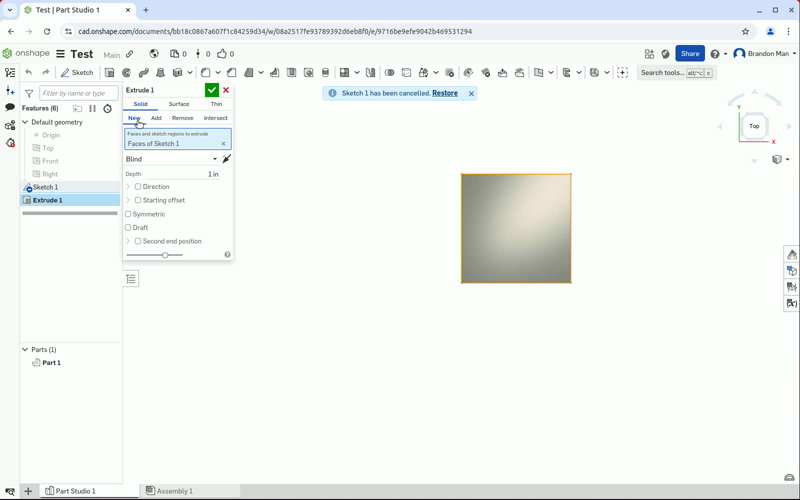
key(tab, 4)
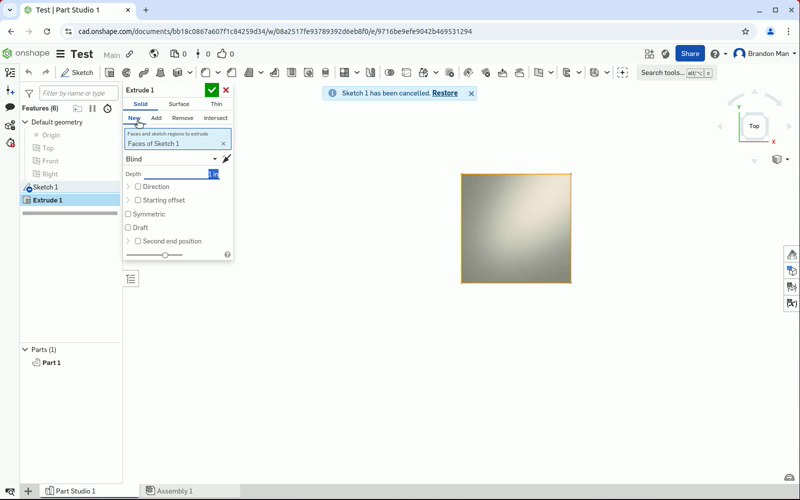
text(0.241)
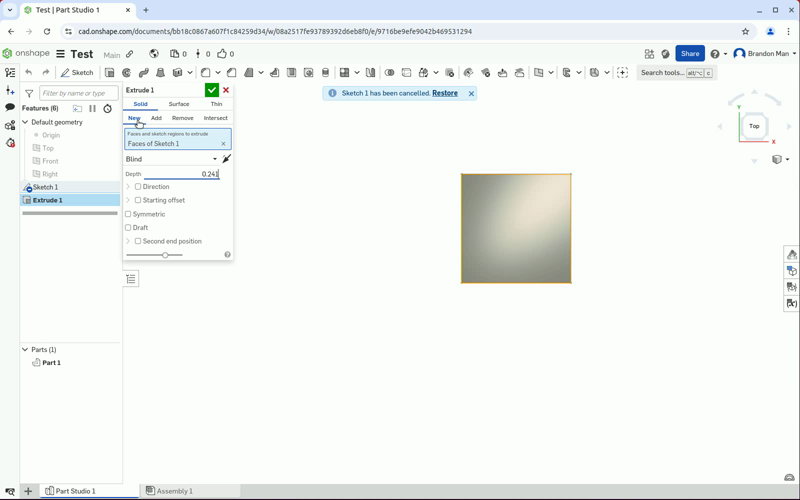
key(enter)
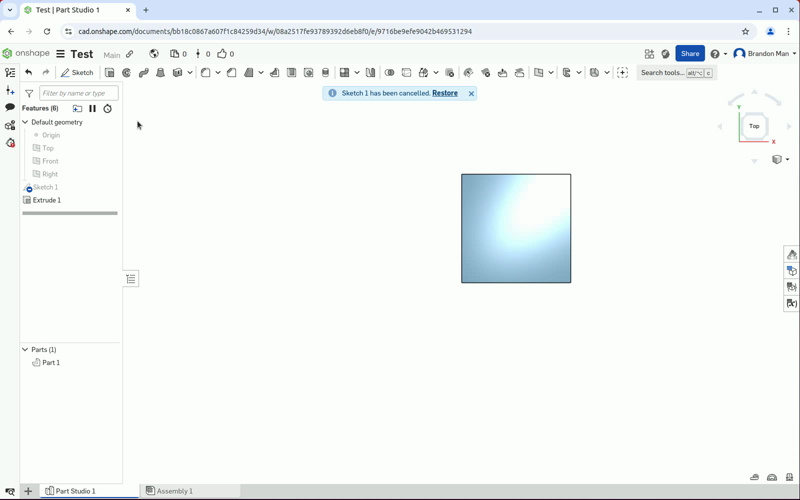
key(shift+h)
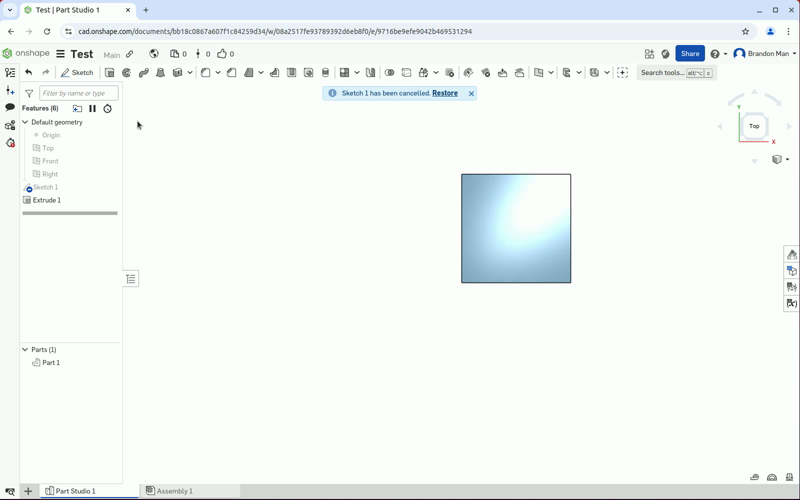
key(shift+h)
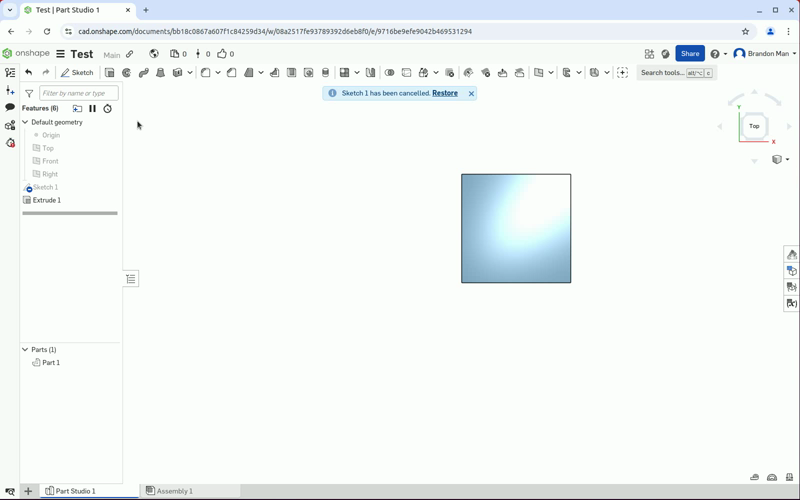
mouse_move(73, 189)
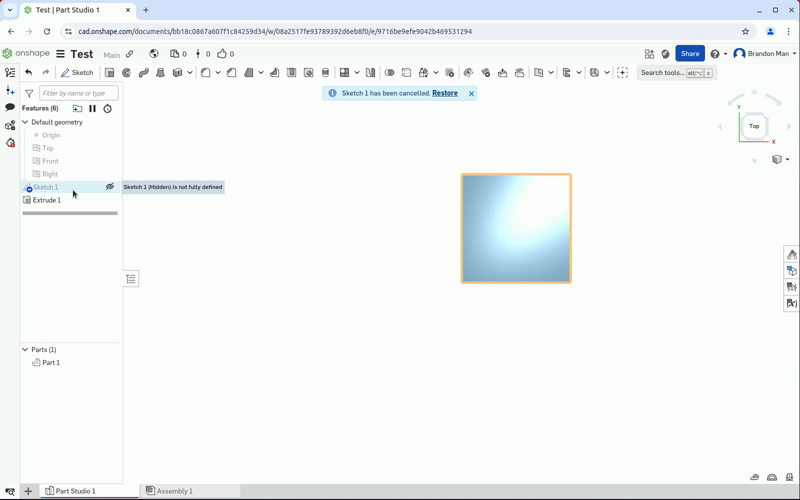
click(73, 189)
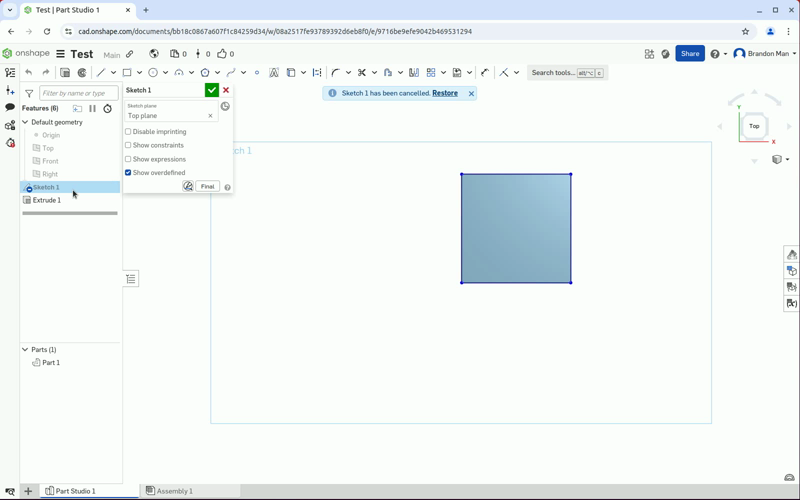
mouse_move(229, 92)
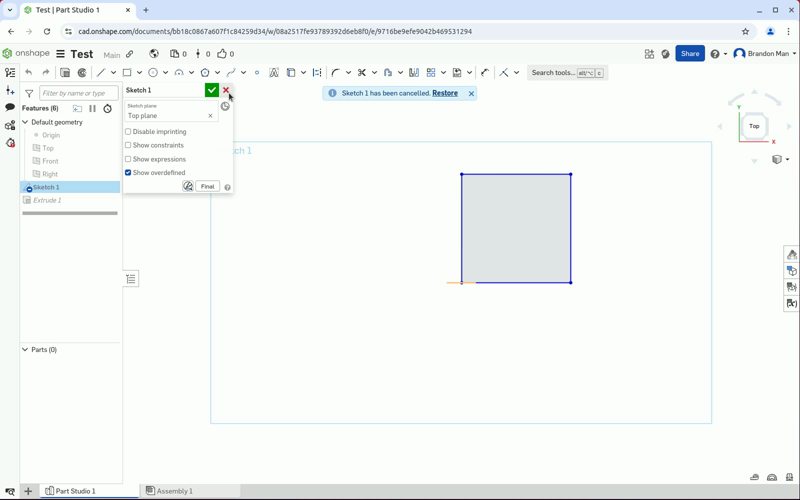
click(229, 92)
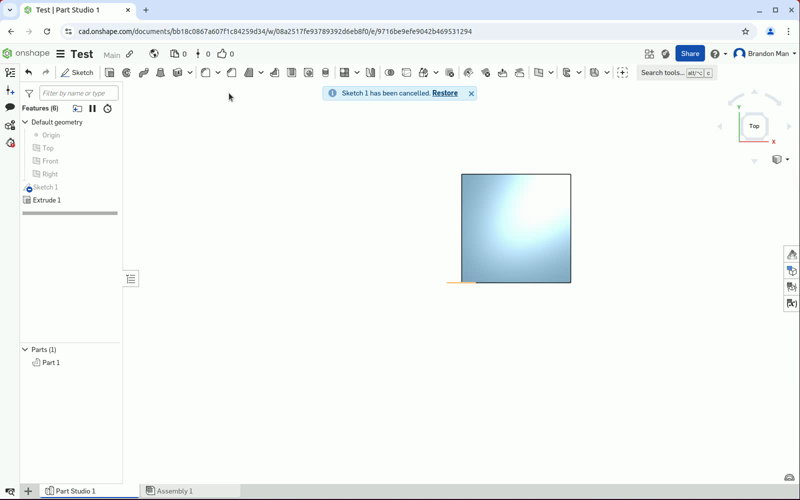
mouse_move(541, 75)
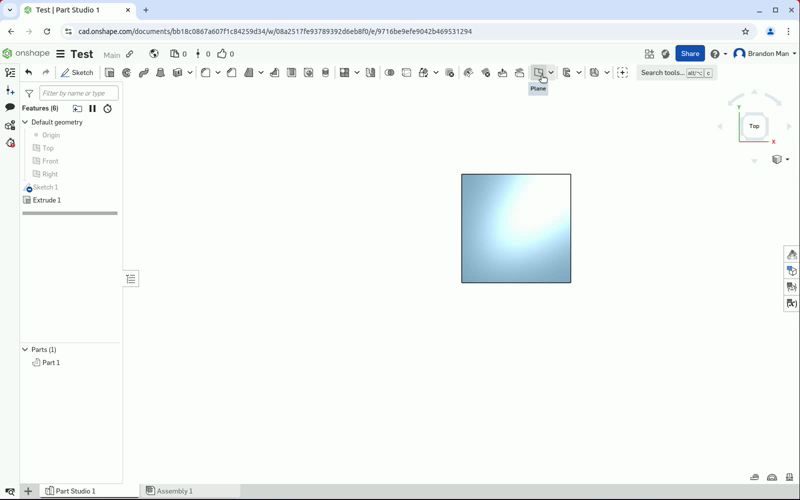
click(541, 75)
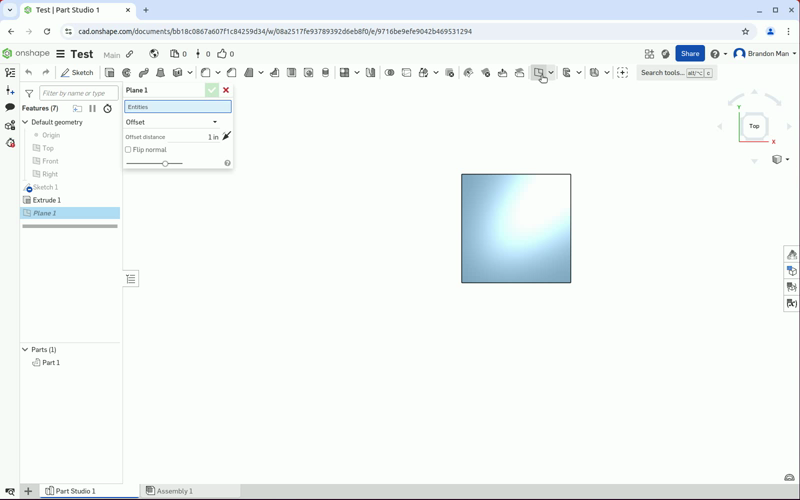
mouse_move(73, 150)
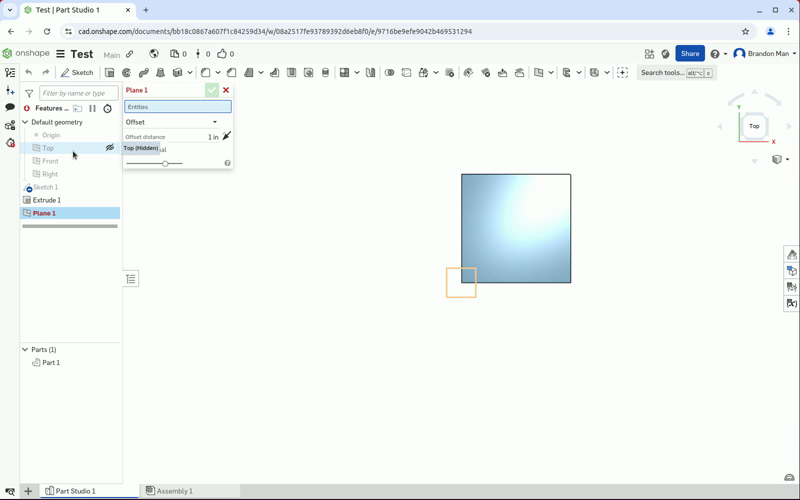
click(73, 150)
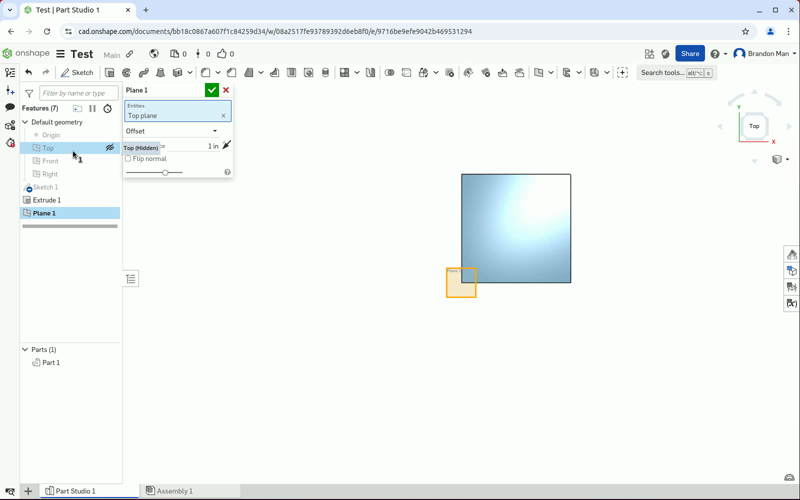
key(tab, 2)
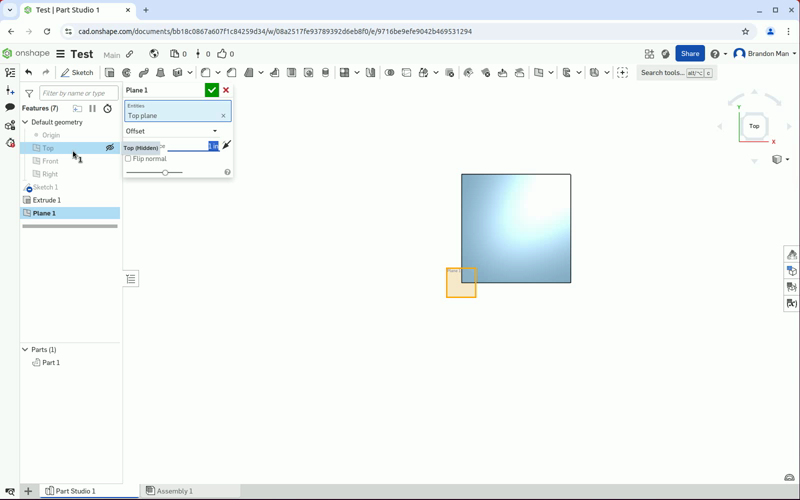
text(0.246)
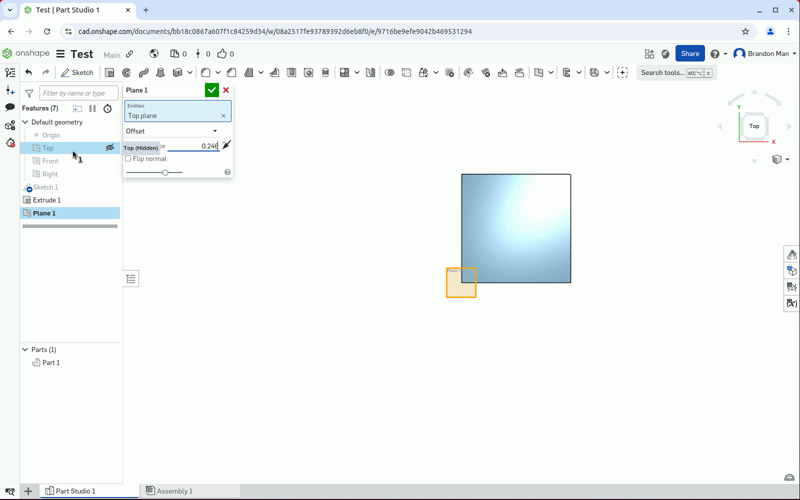
key(enter, 2)
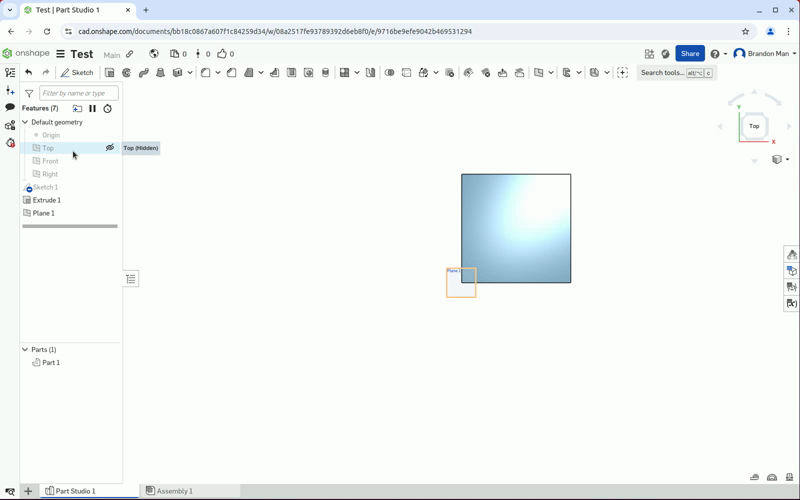
key(shift+s)
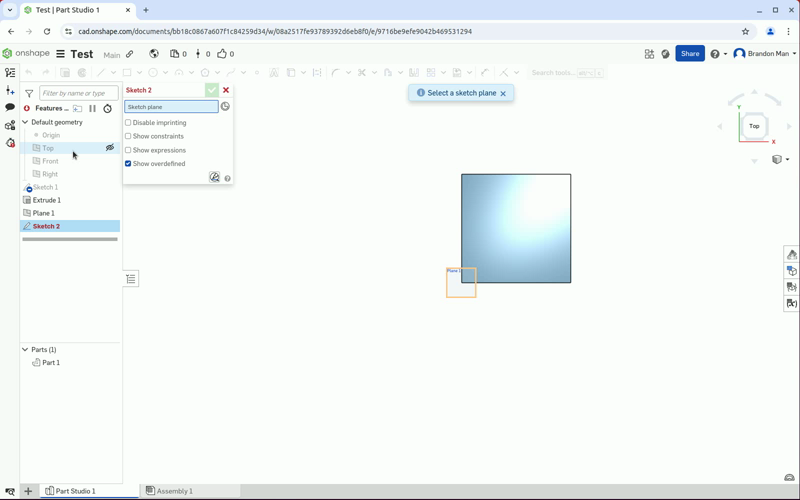
mouse_move(73, 215)
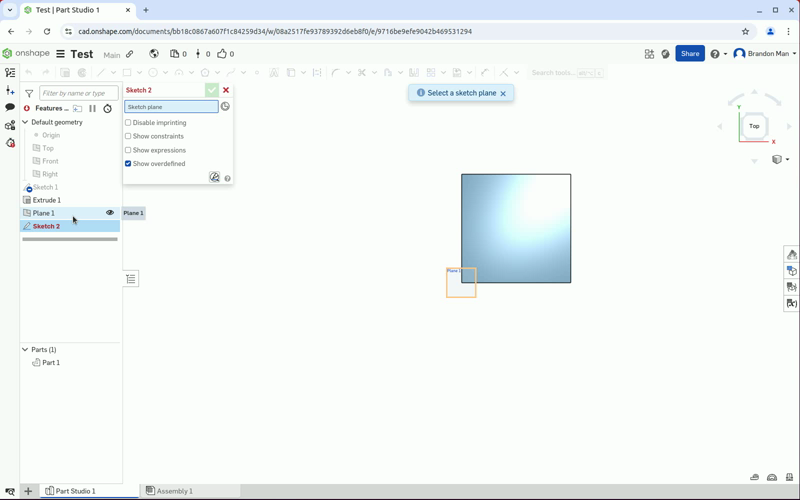
click(73, 215)
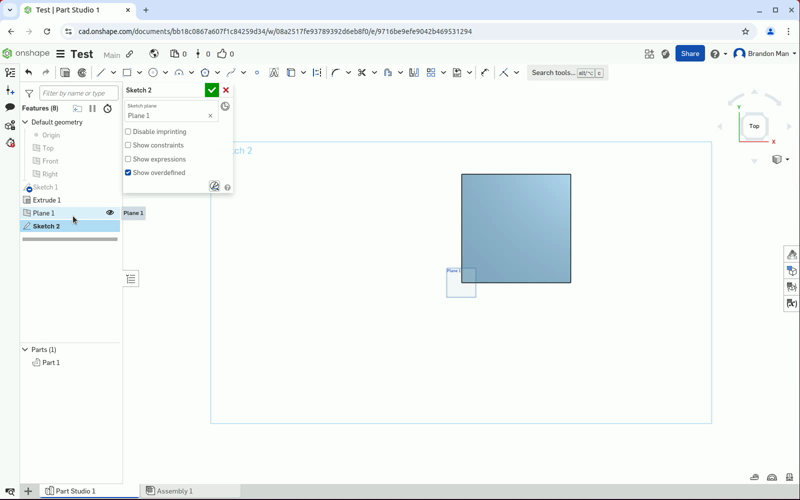
mouse_move(73, 352)
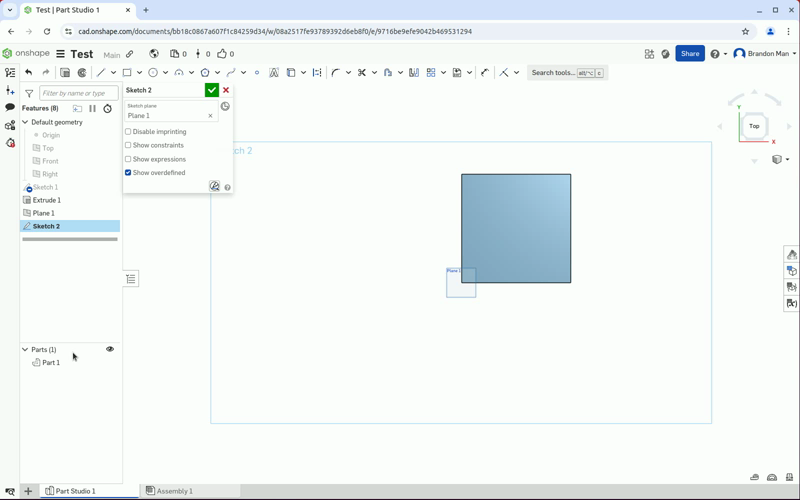
key(y)
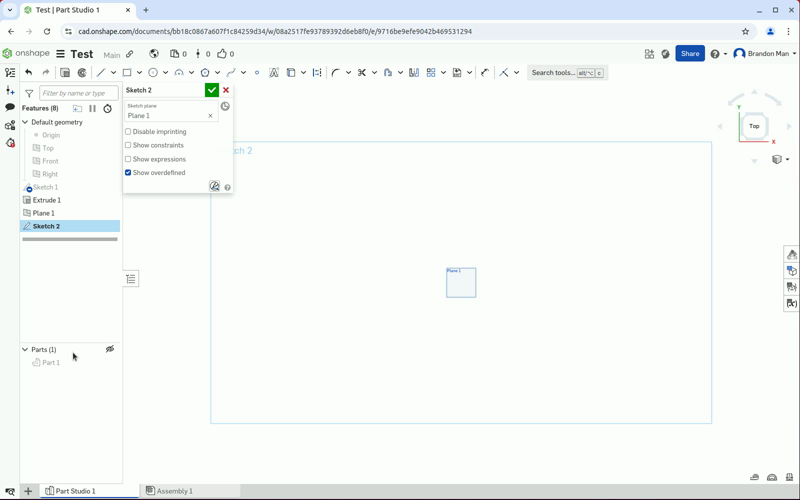
key(l)
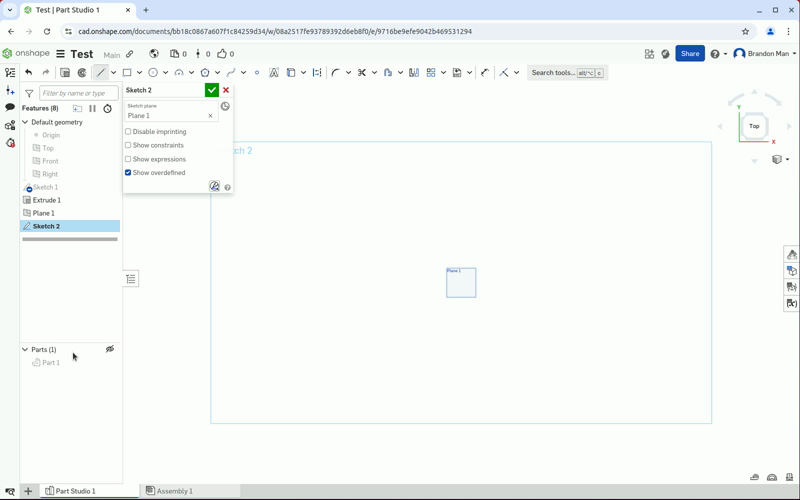
key_down(shift)
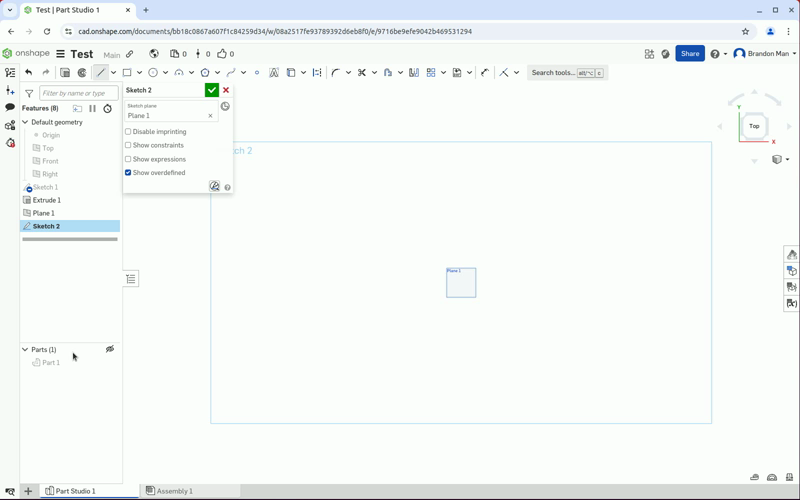
mouse_move(461, 282)
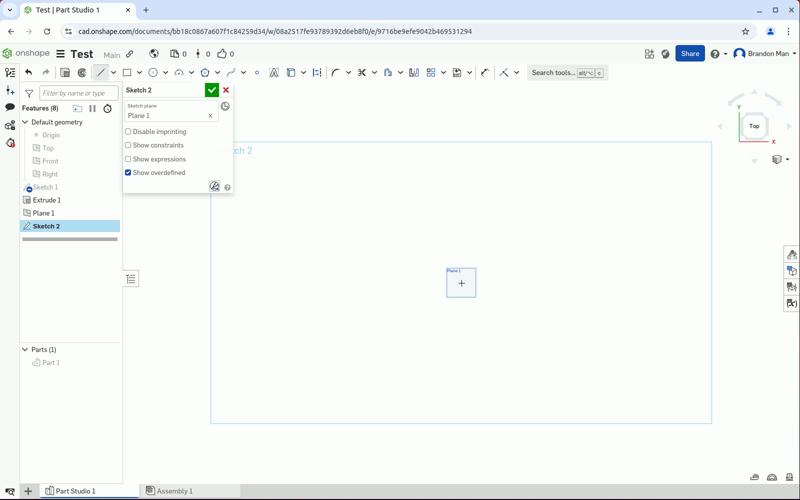
click(461, 282)
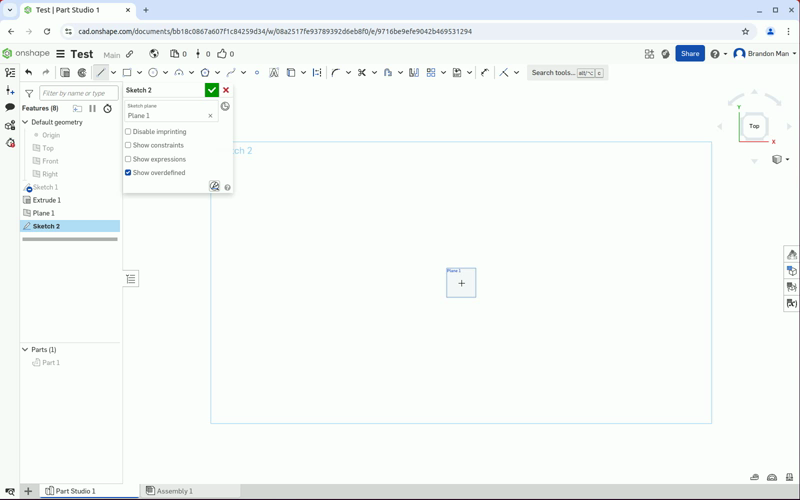
key_up(shift)
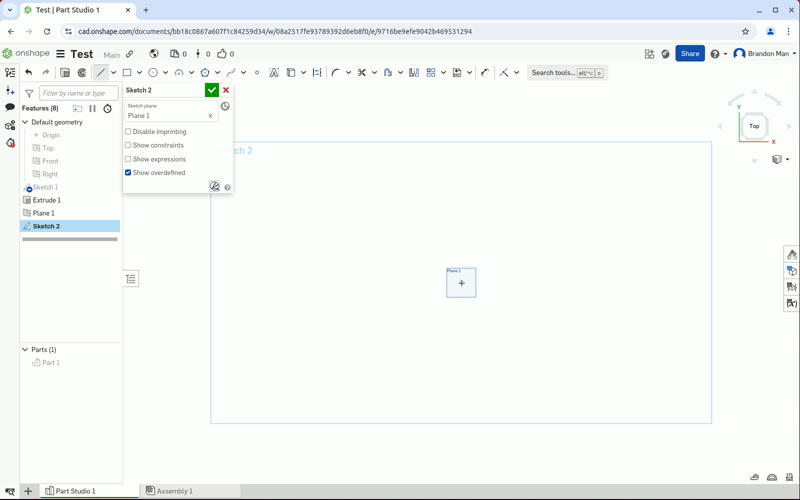
key_down(shift)
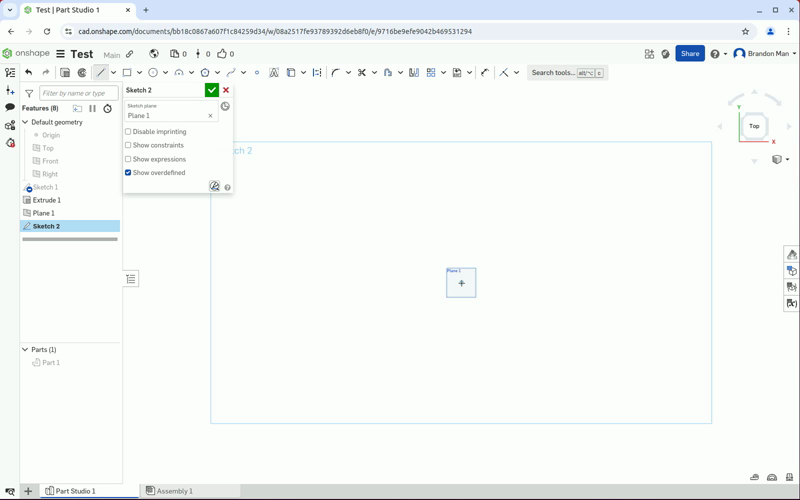
mouse_move(492, 282)
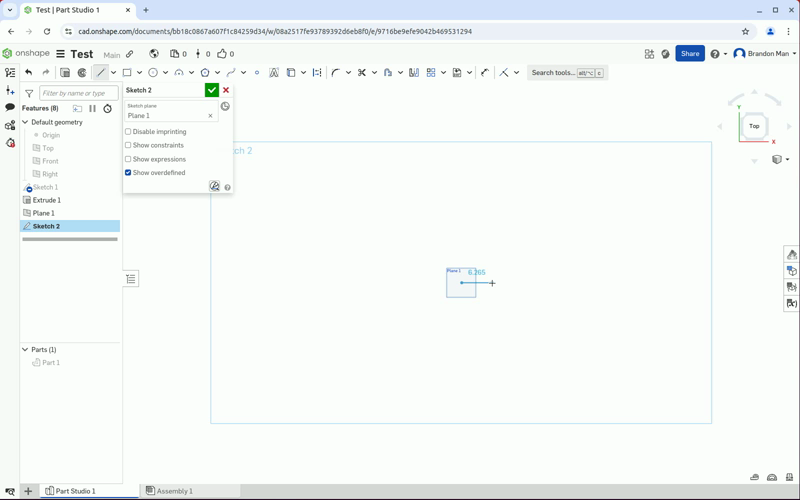
mouse_move(463, 282)
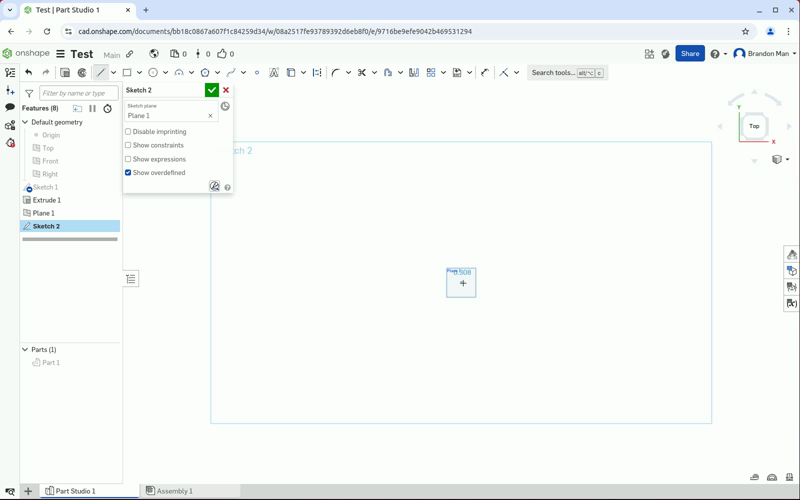
scroll(6)
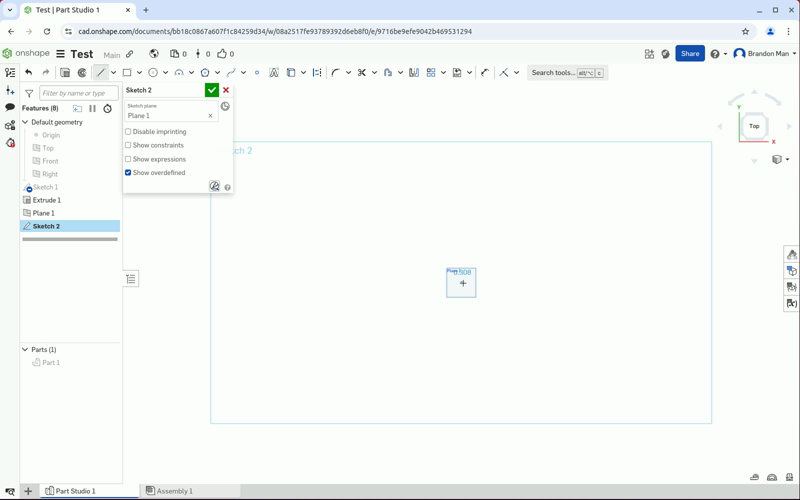
scroll(6)
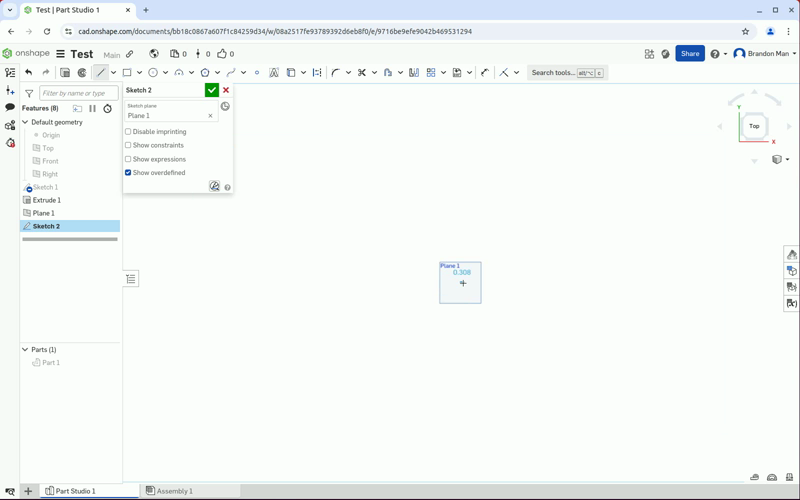
scroll(6)
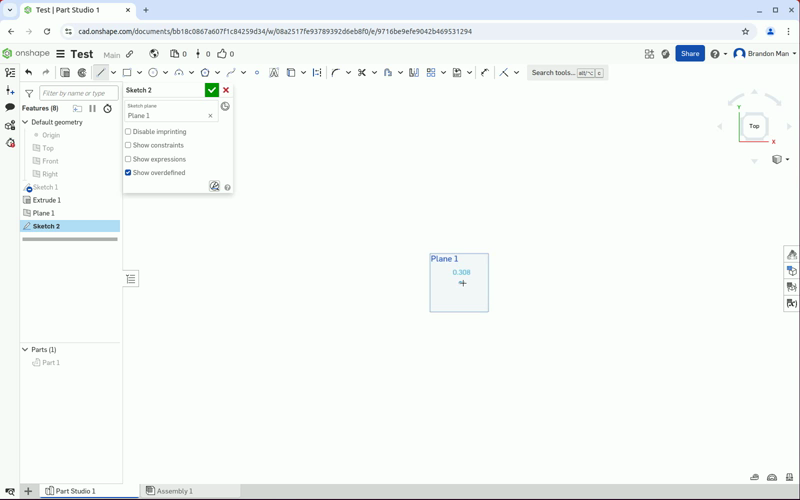
scroll(6)
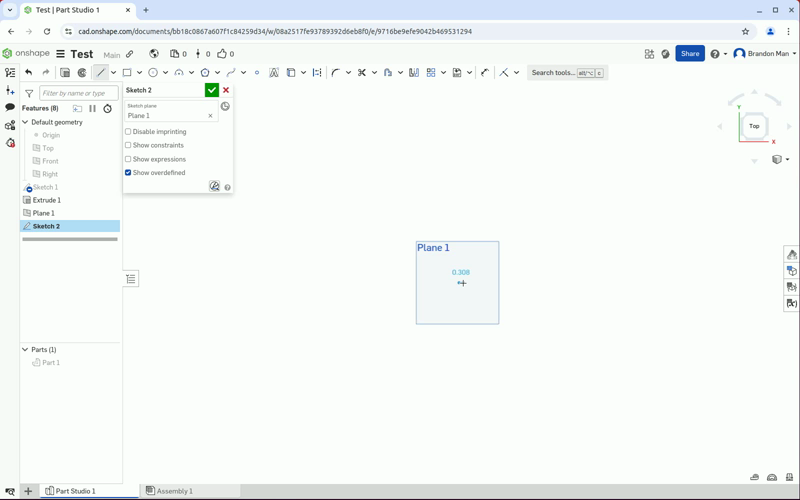
scroll(6)
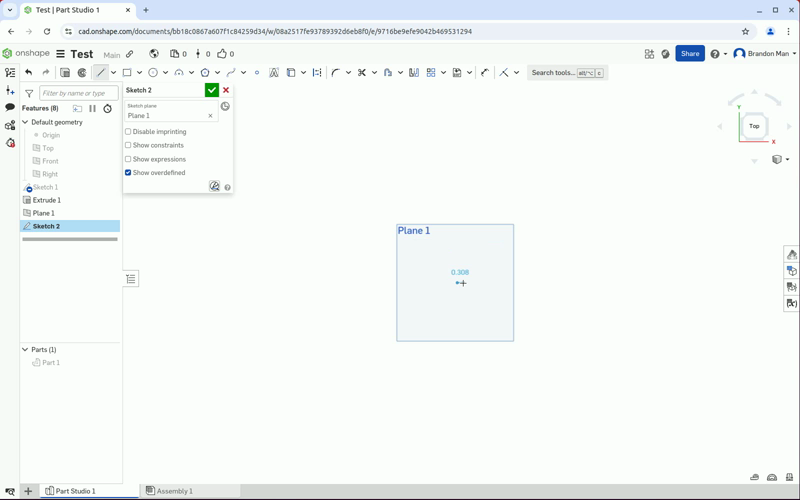
scroll(6)
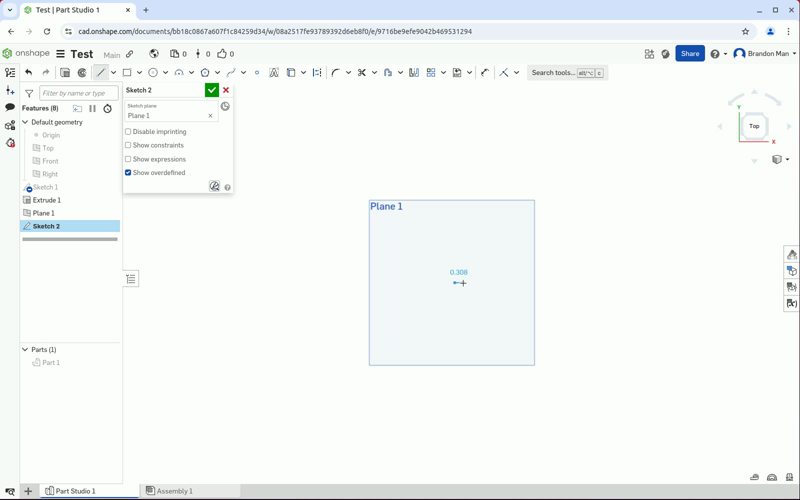
scroll(6)
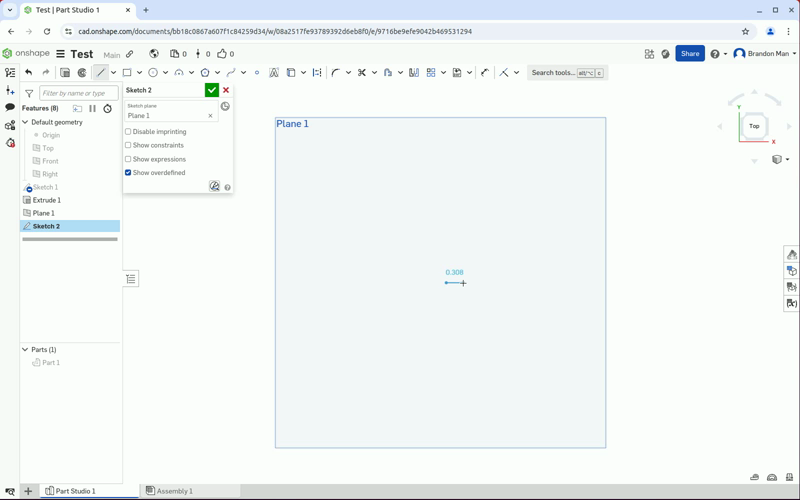
click(463, 282)
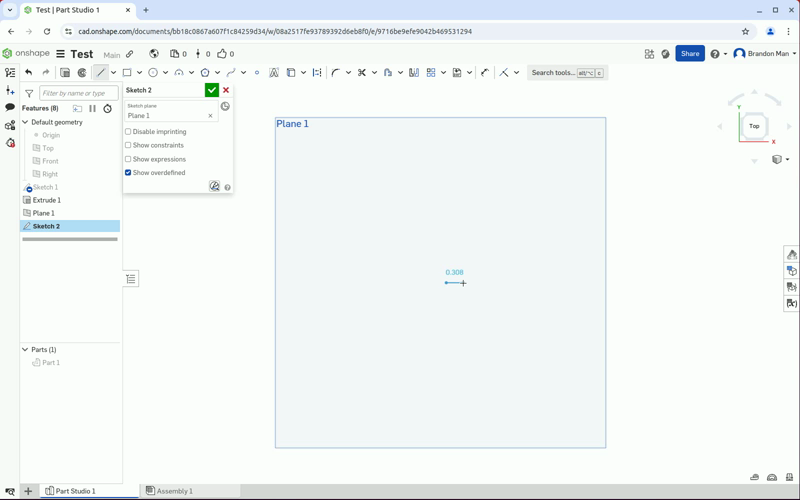
scroll(-6)
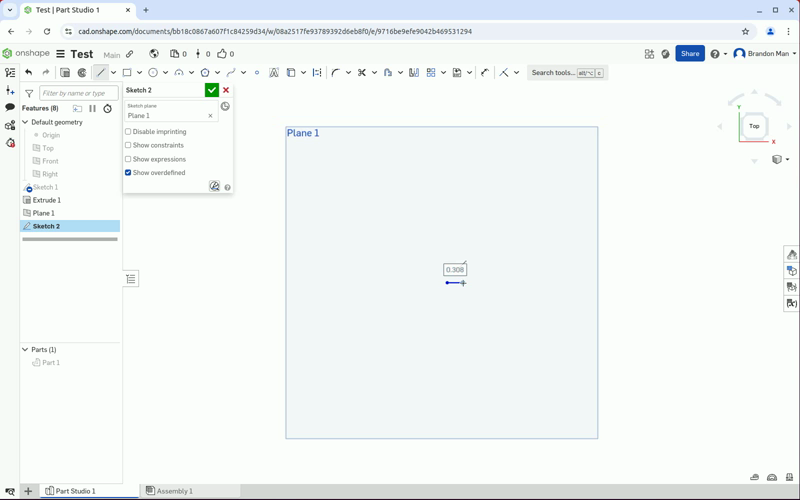
scroll(-6)
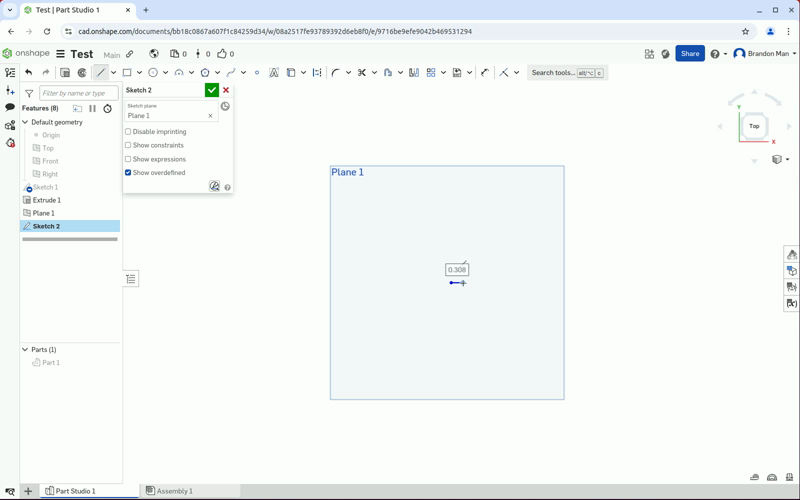
scroll(-6)
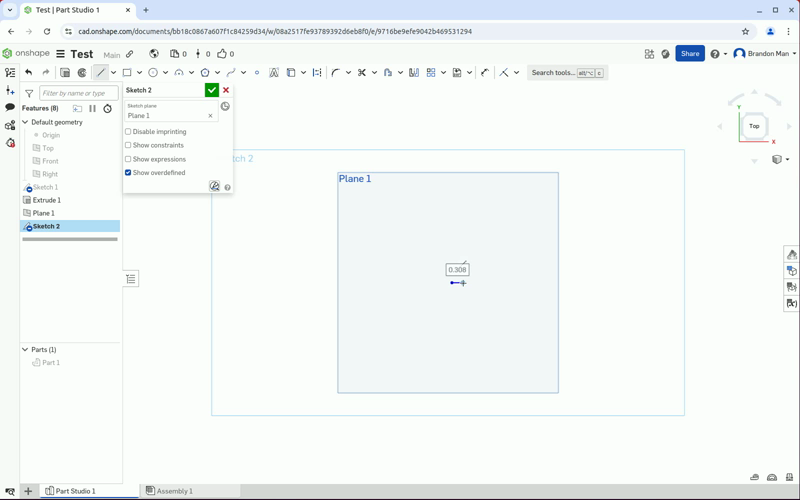
scroll(-6)
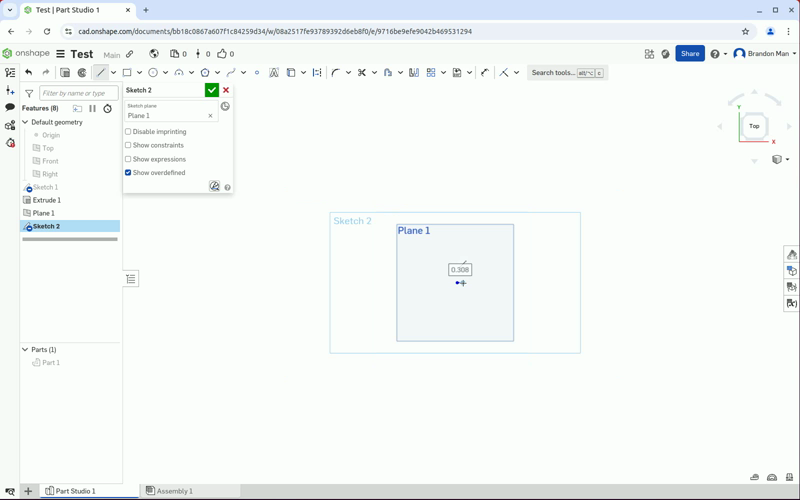
scroll(-6)
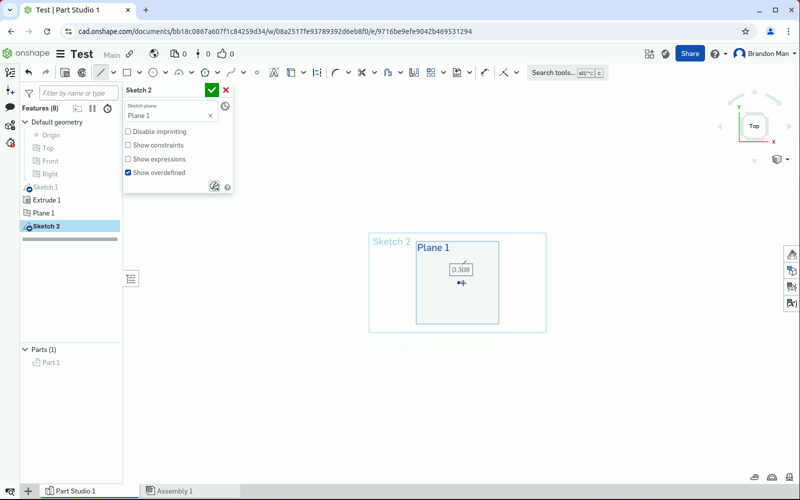
scroll(-6)
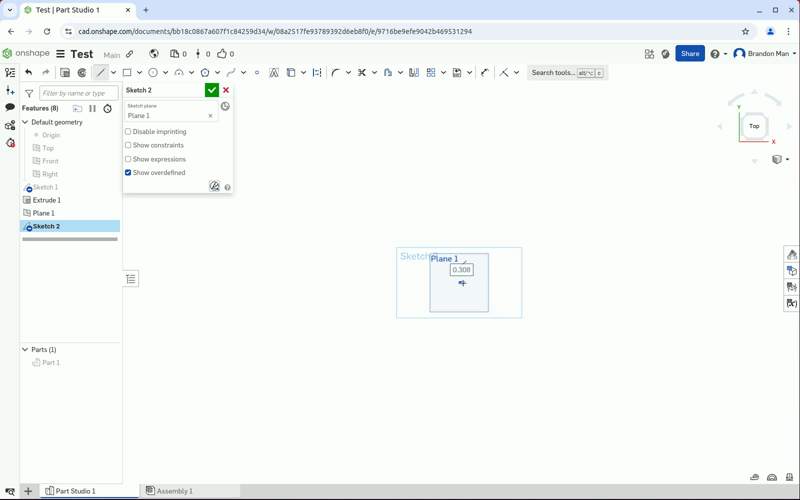
scroll(-6)
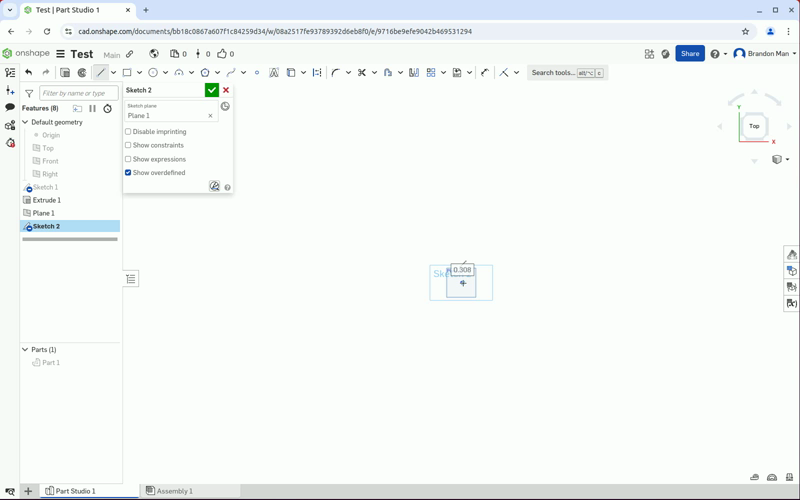
key_up(shift)
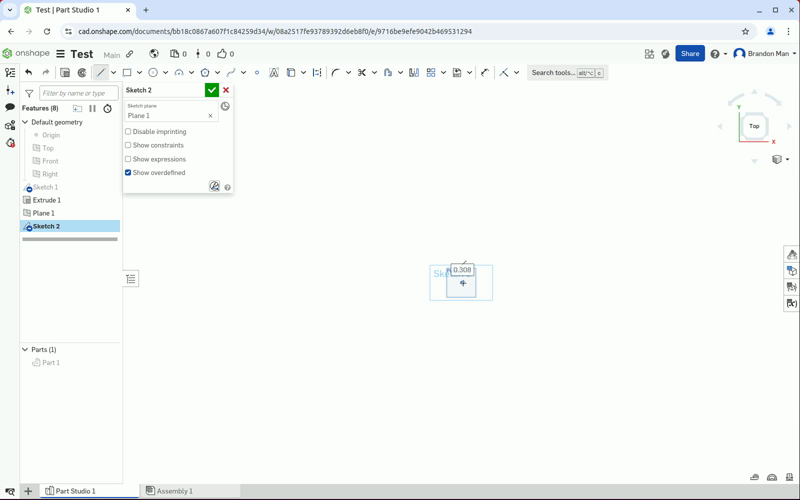
key_down(shift)
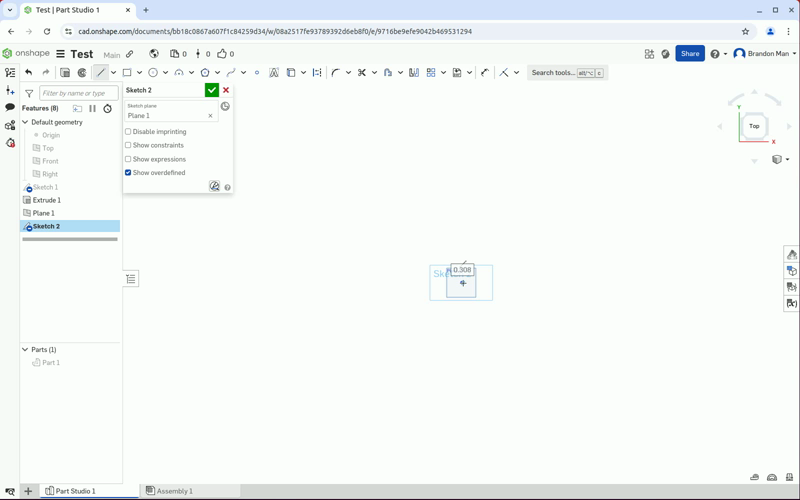
mouse_move(463, 174)
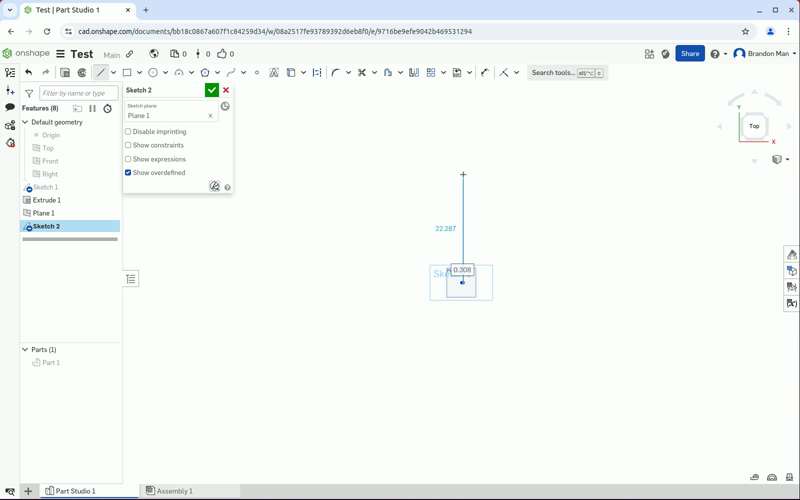
click(463, 174)
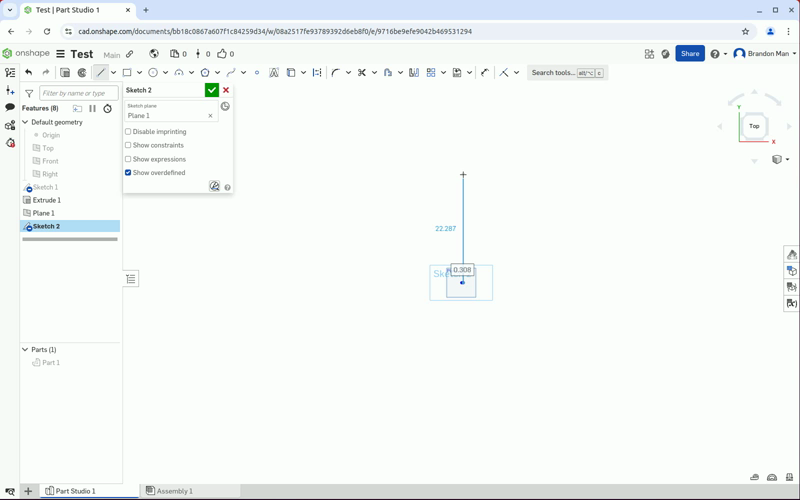
key_up(shift)
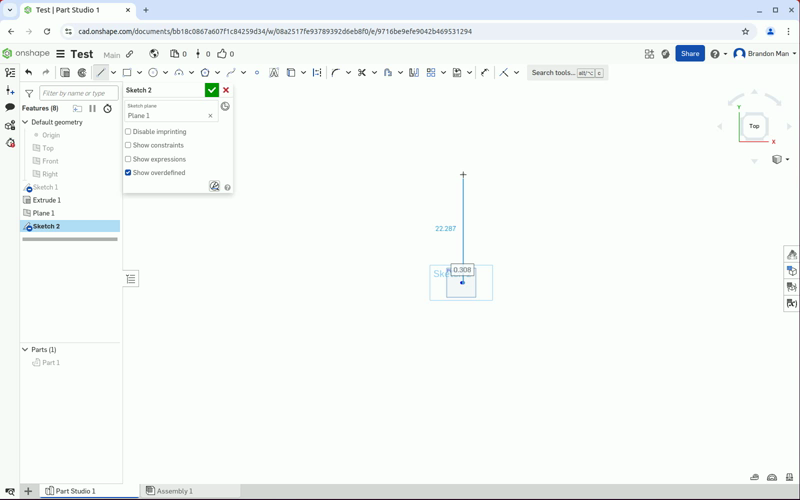
key_down(shift)
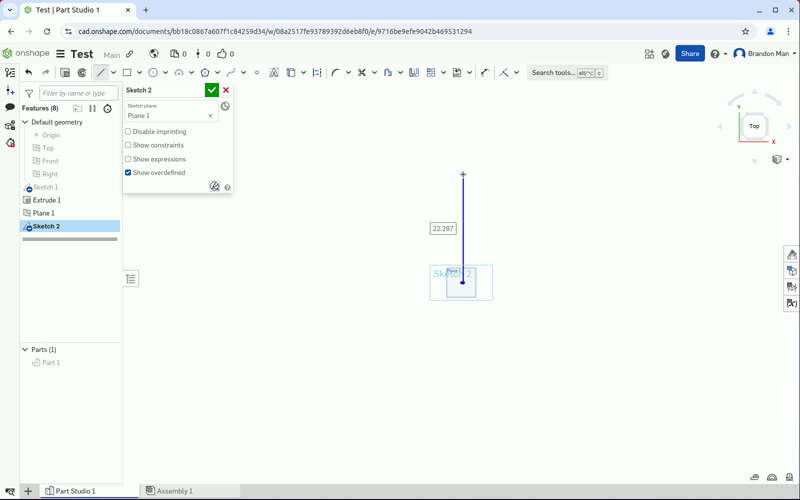
mouse_move(493, 174)
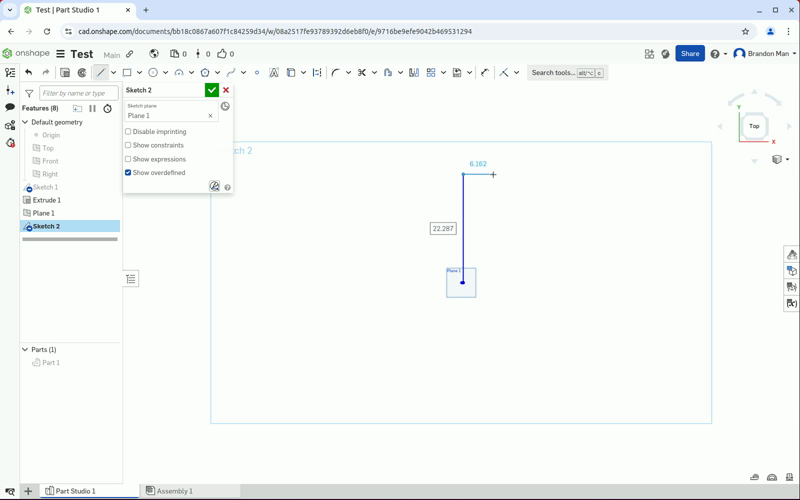
mouse_move(461, 174)
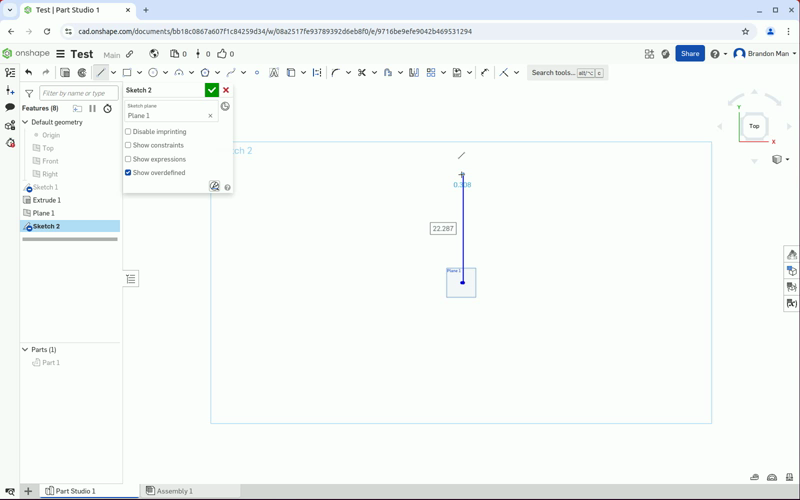
scroll(6)
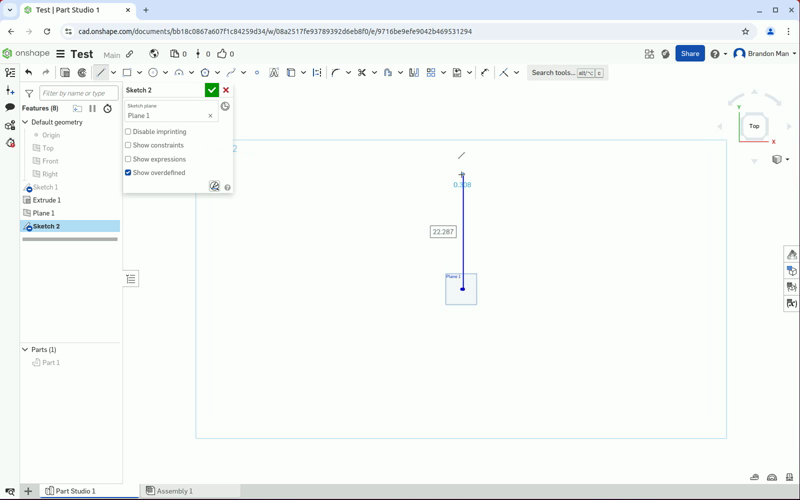
scroll(6)
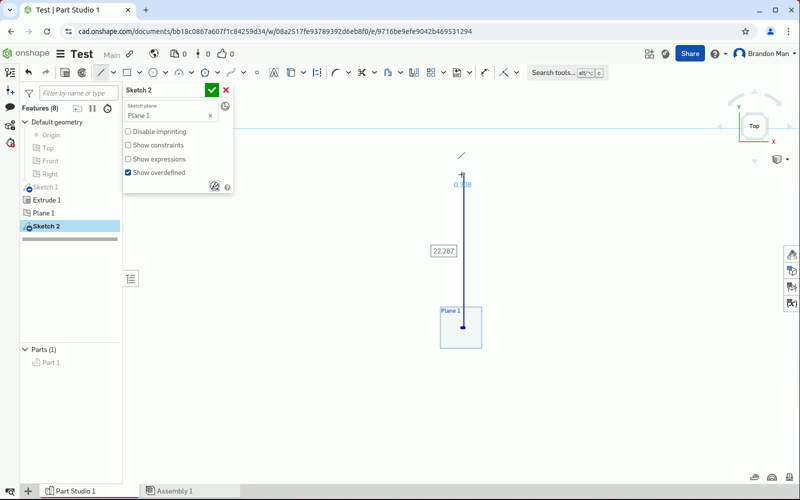
scroll(6)
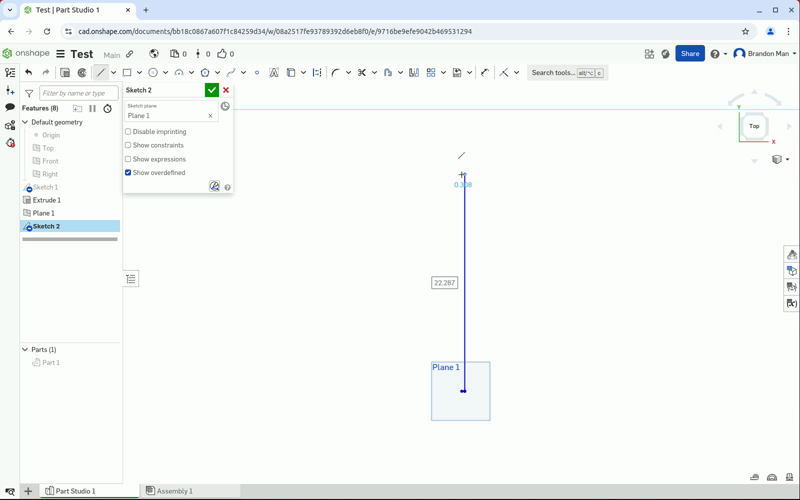
scroll(6)
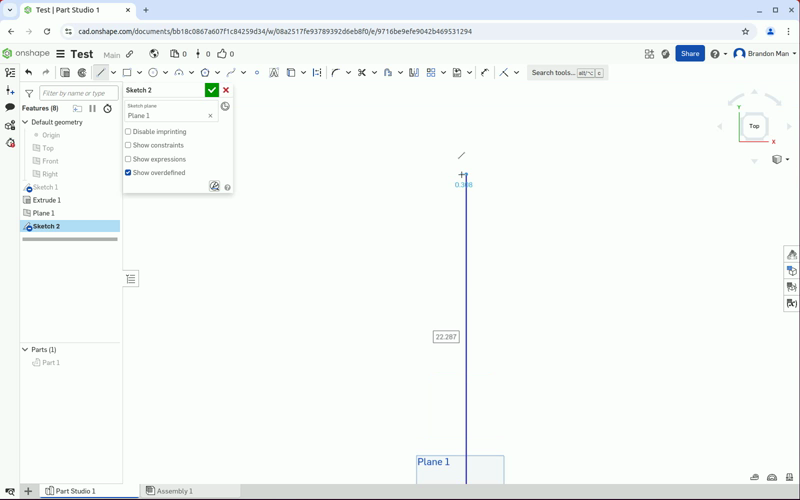
scroll(6)
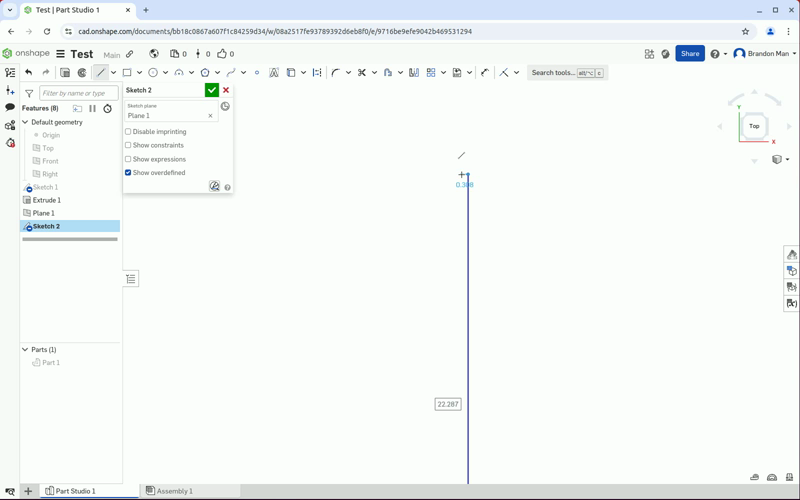
scroll(6)
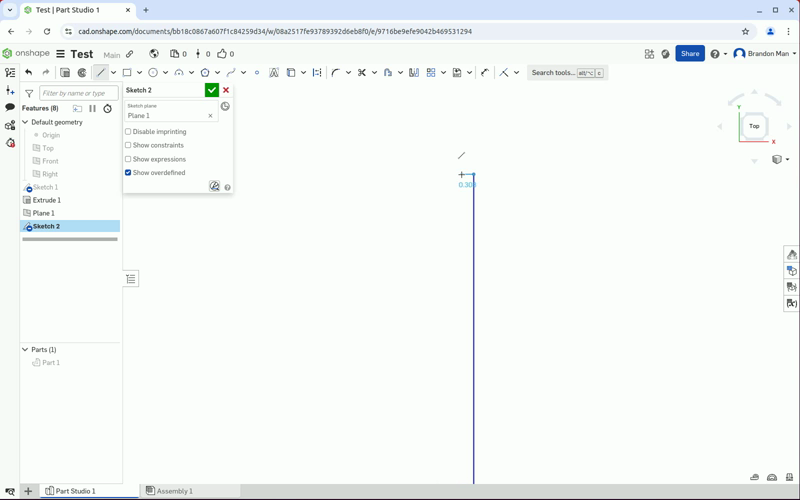
scroll(6)
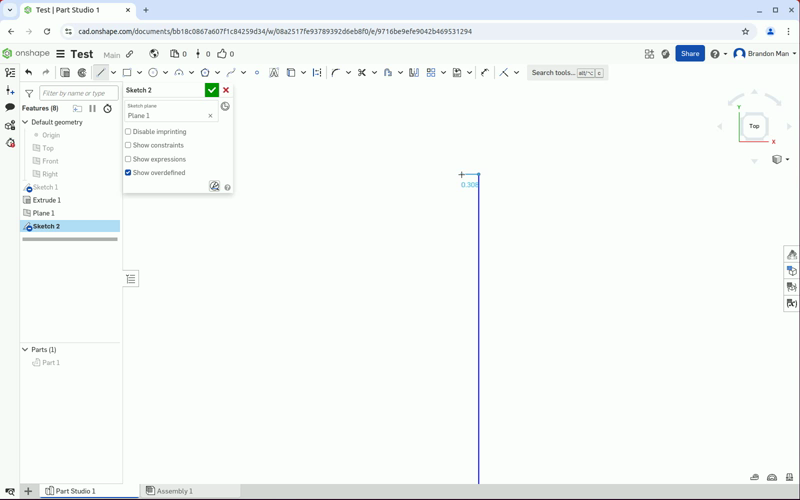
click(461, 174)
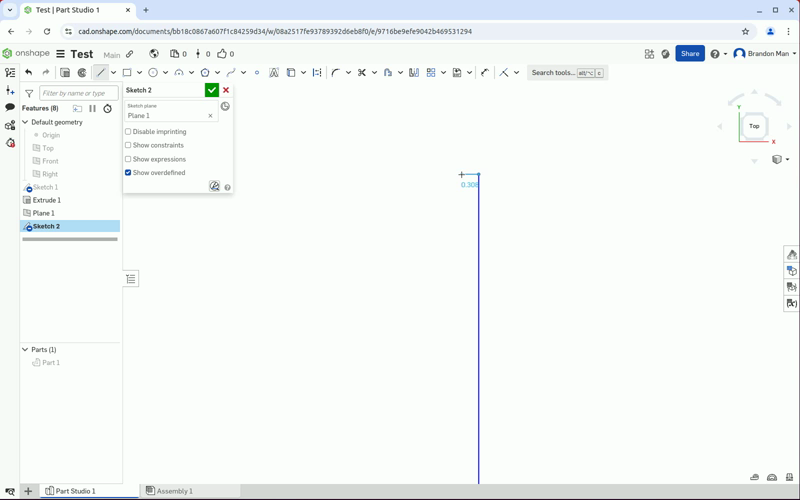
scroll(-6)
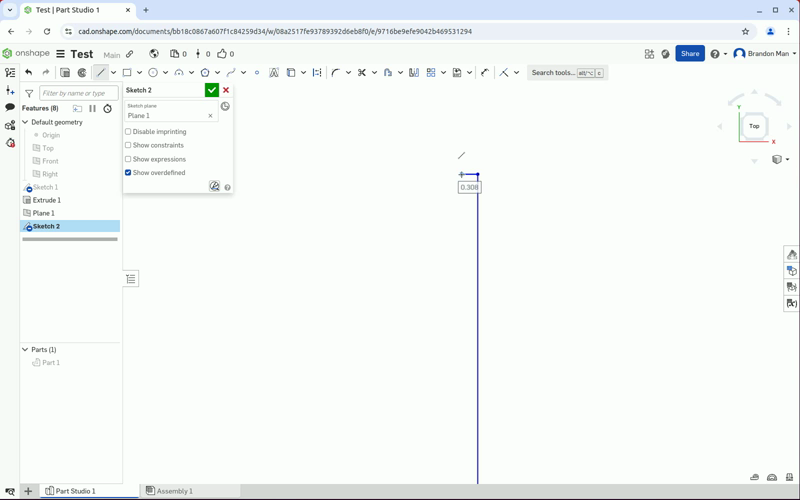
scroll(-6)
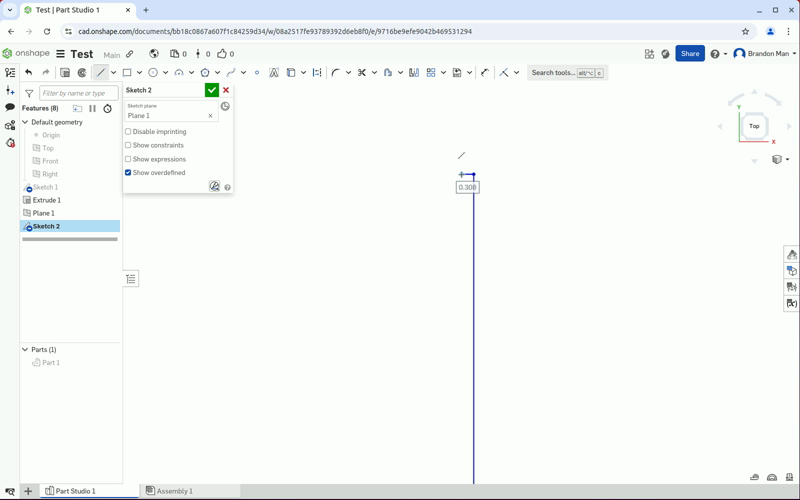
scroll(-6)
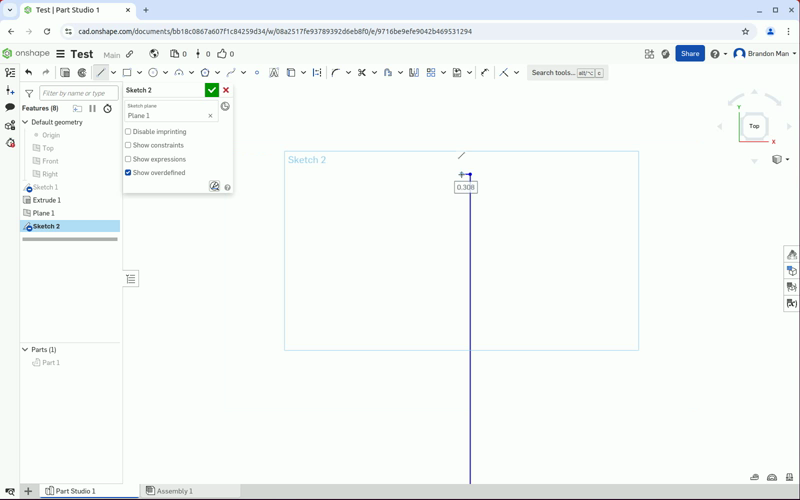
scroll(-6)
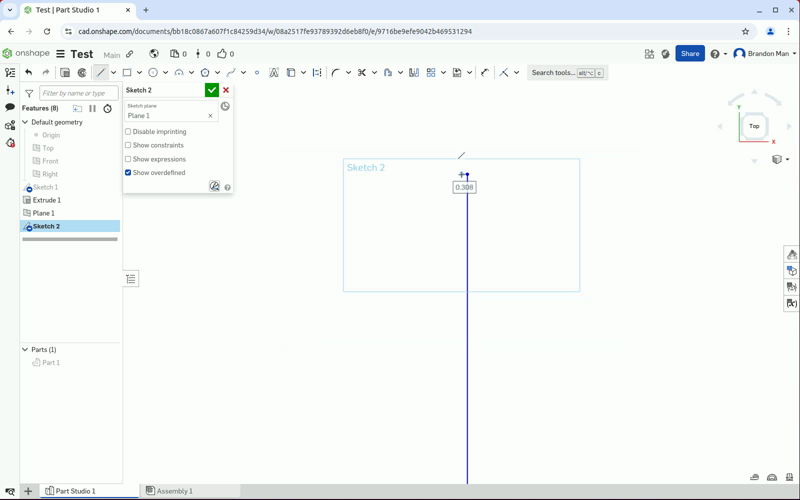
scroll(-6)
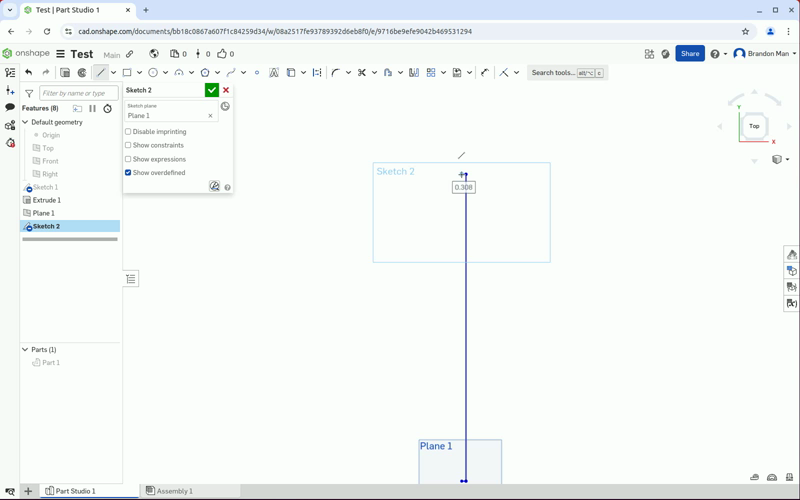
scroll(-6)
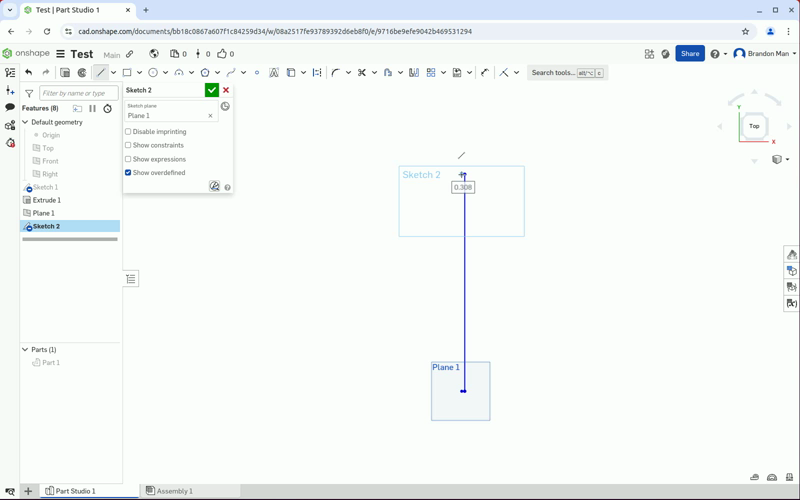
scroll(-6)
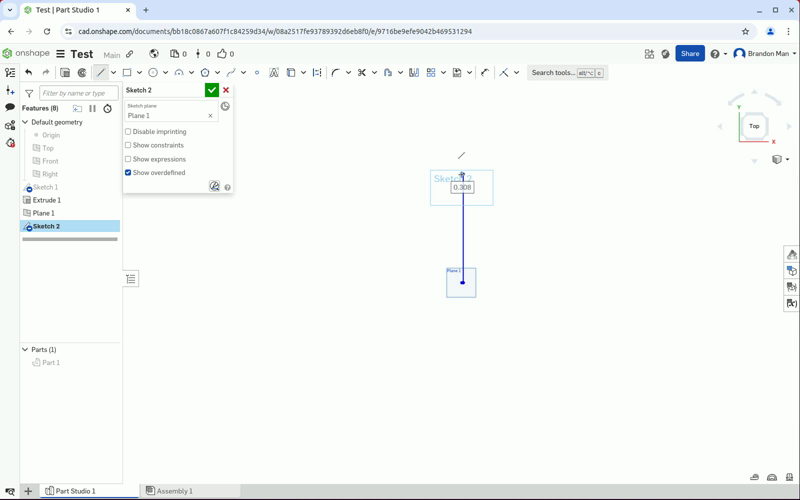
key_up(shift)
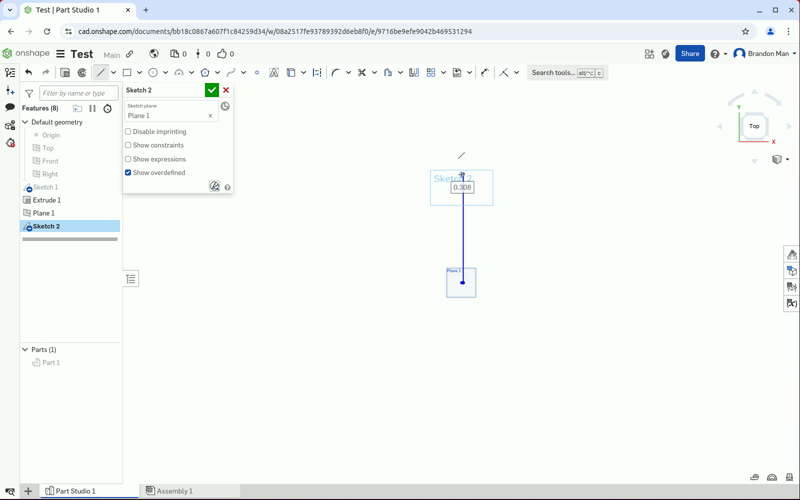
key_down(shift)
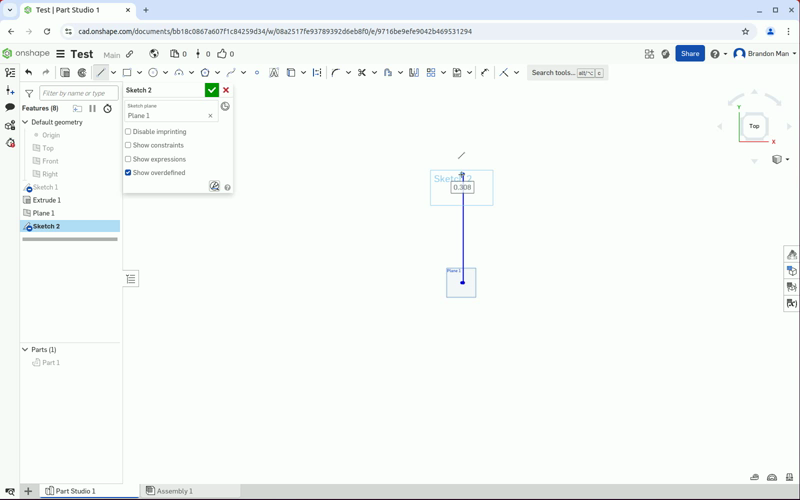
mouse_move(461, 282)
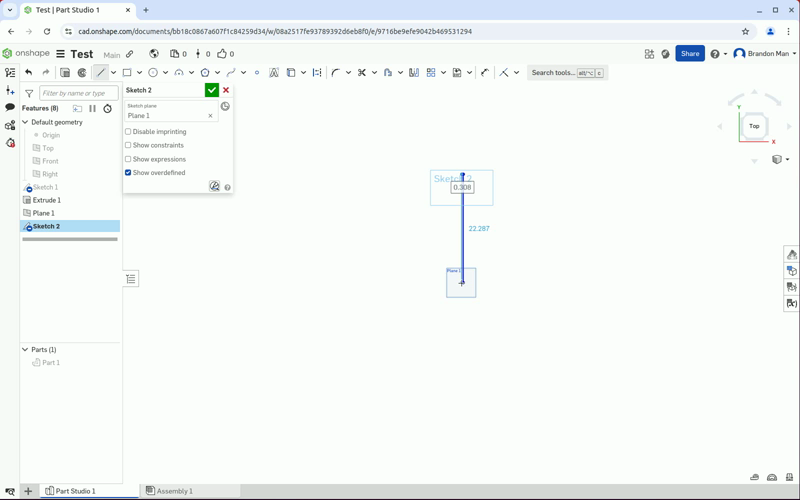
scroll(6)
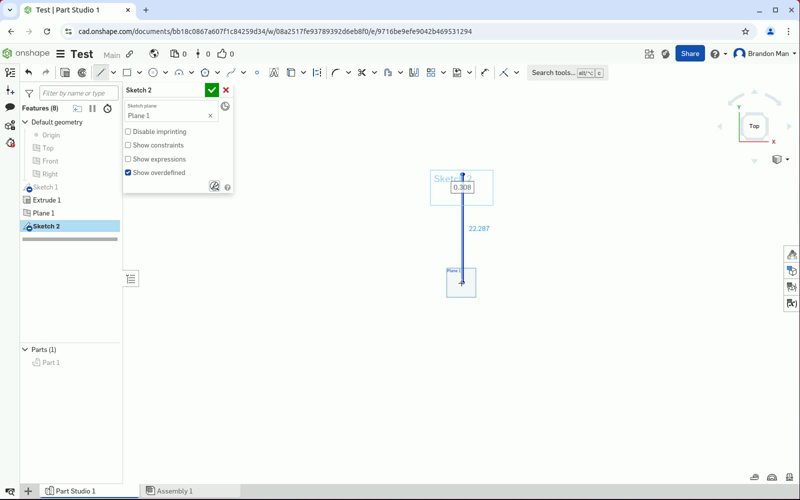
scroll(6)
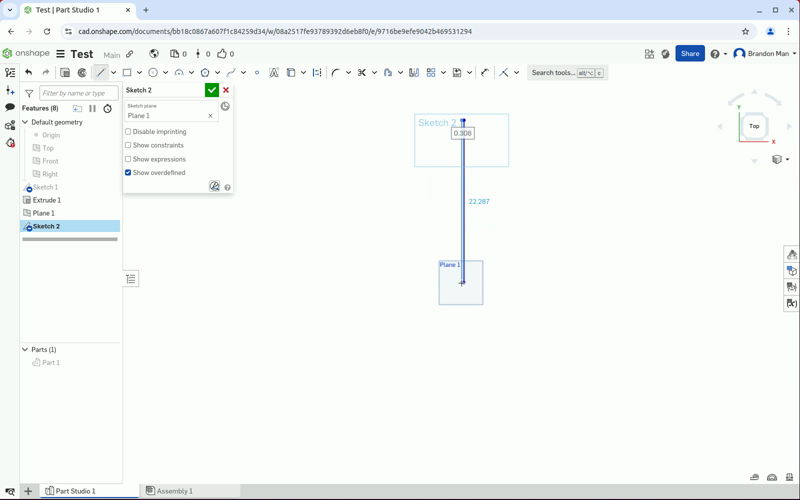
scroll(6)
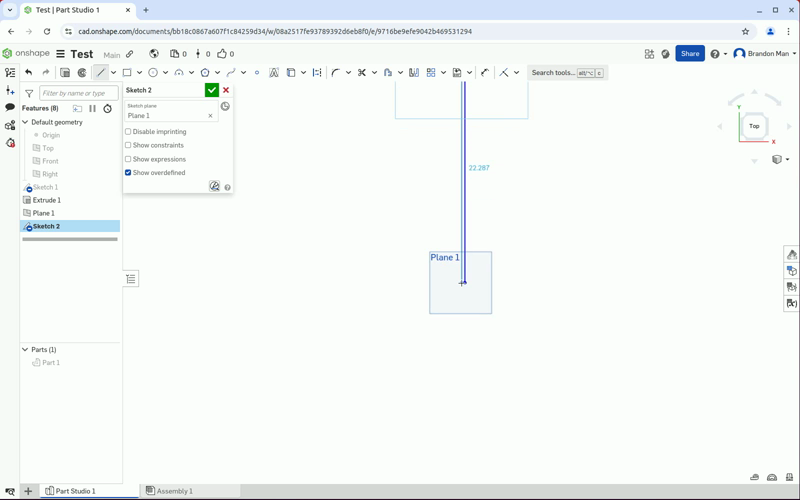
scroll(6)
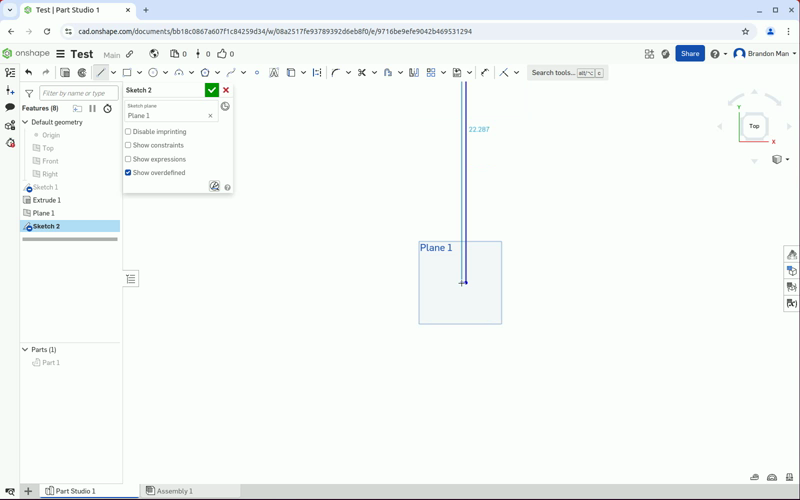
scroll(6)
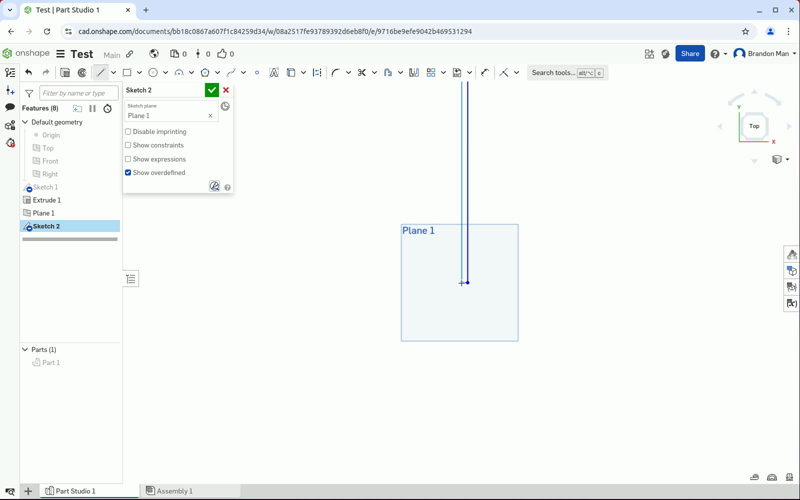
scroll(6)
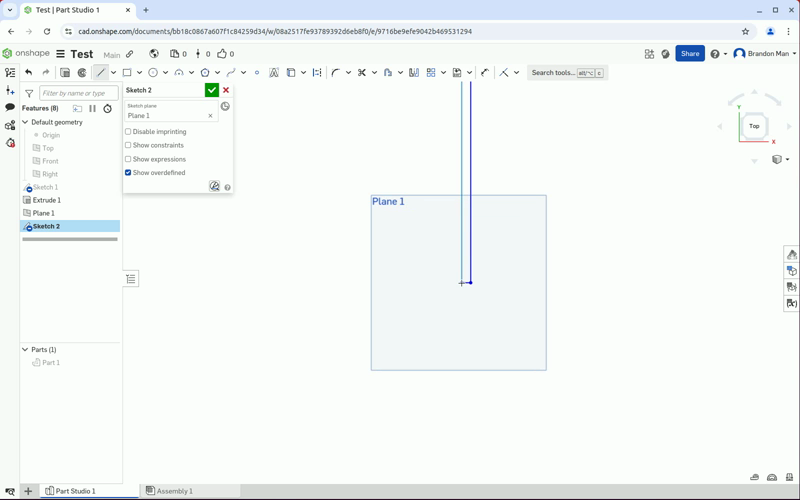
scroll(6)
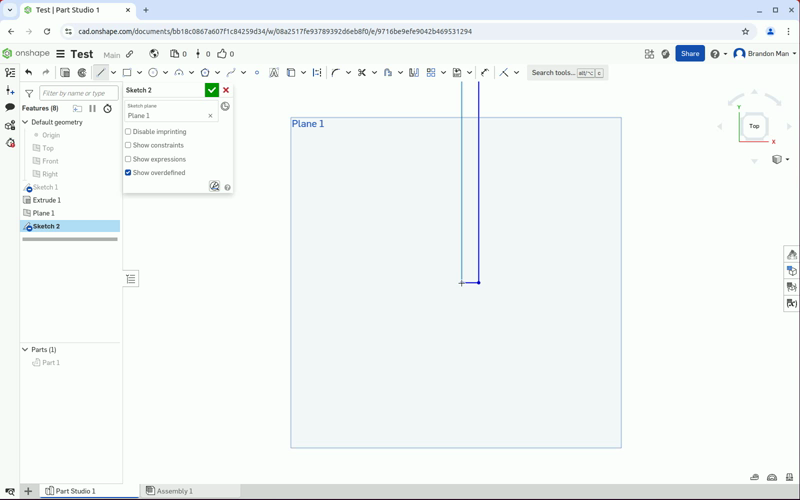
key_up(shift)
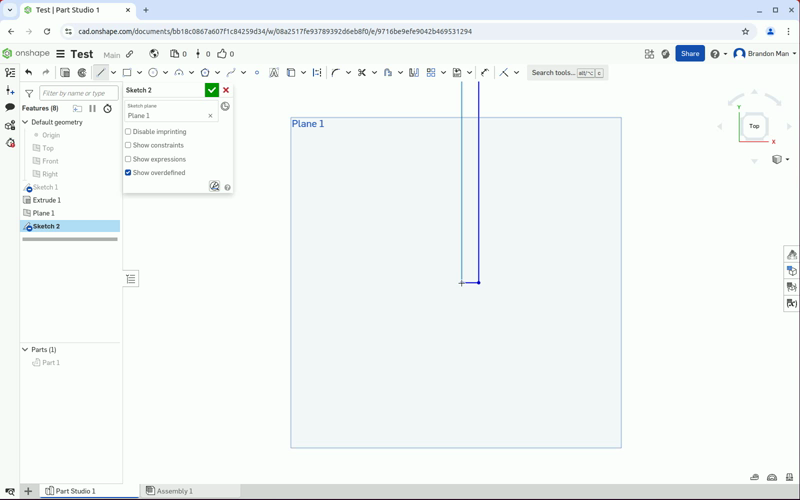
click(461, 282)
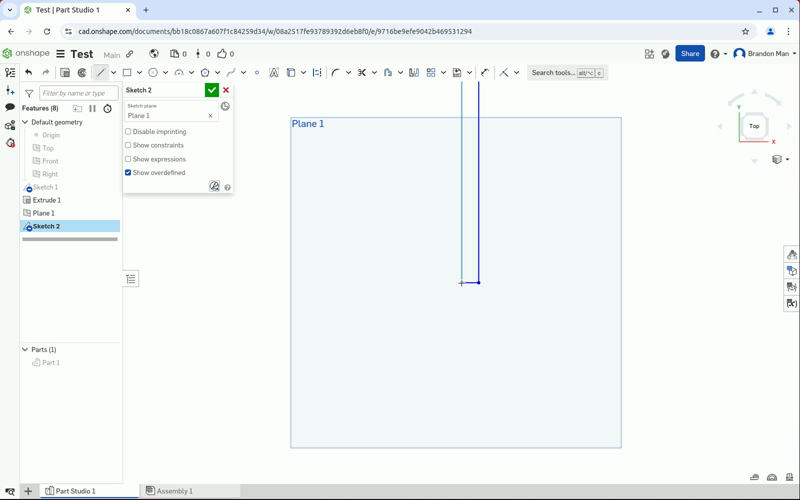
scroll(-6)
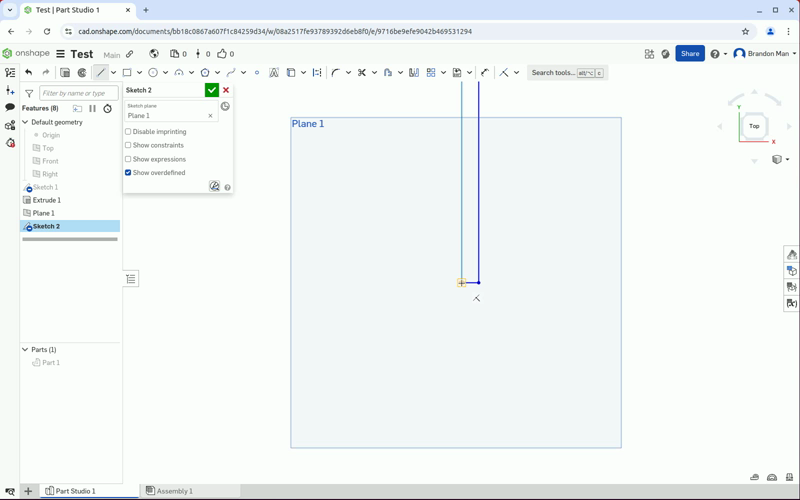
scroll(-6)
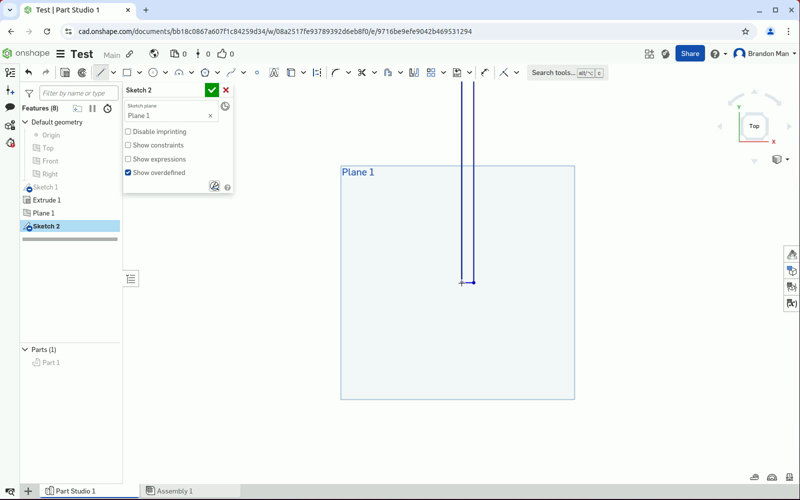
scroll(-6)
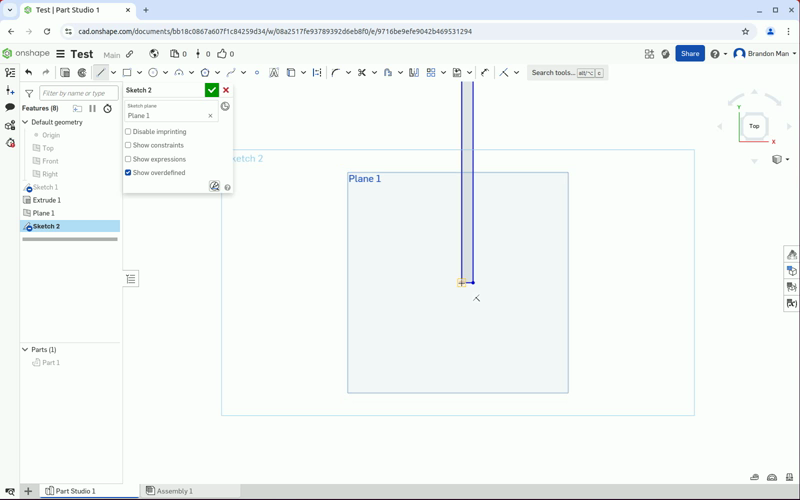
scroll(-6)
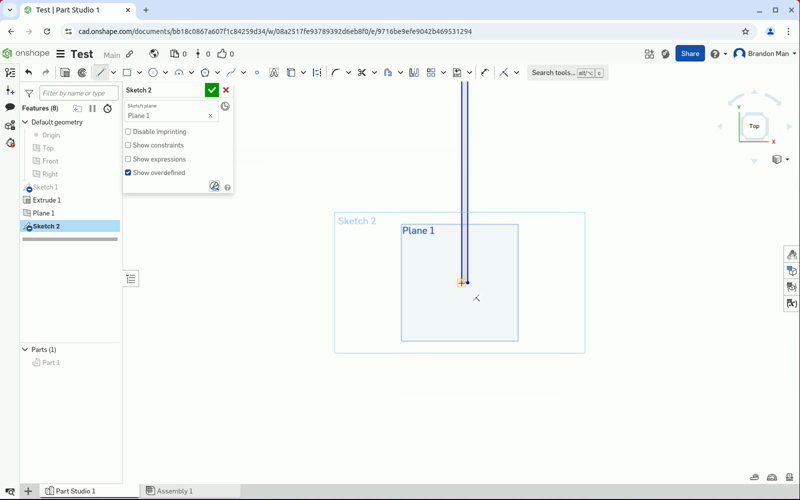
scroll(-6)
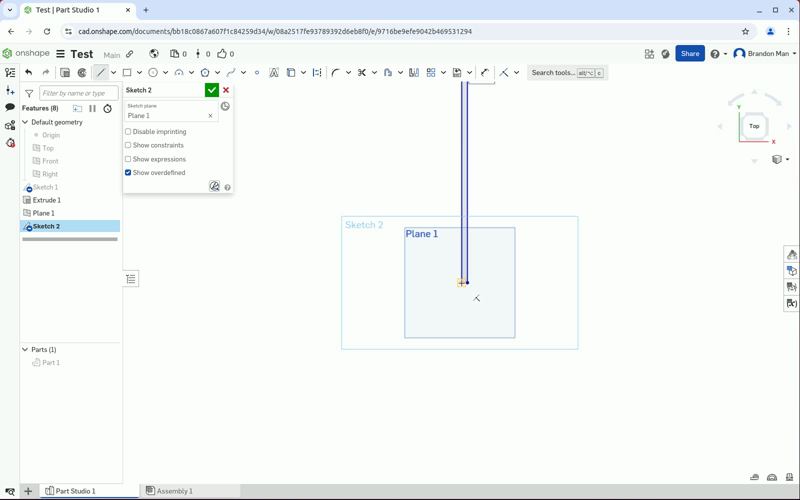
scroll(-6)
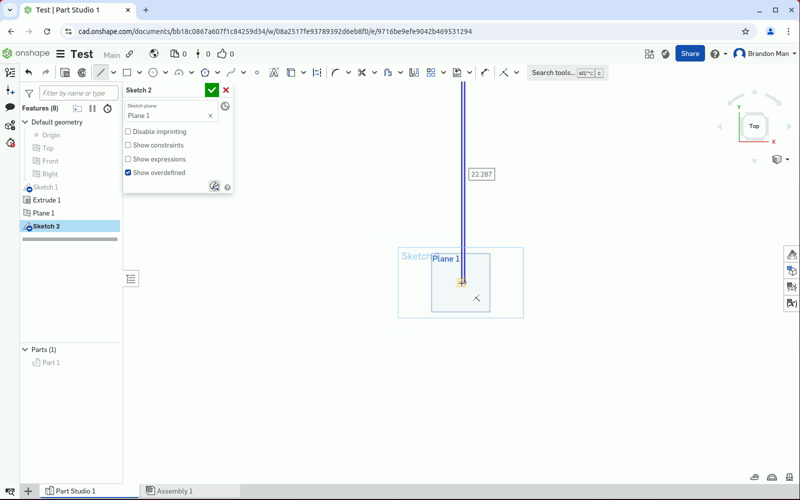
scroll(-6)
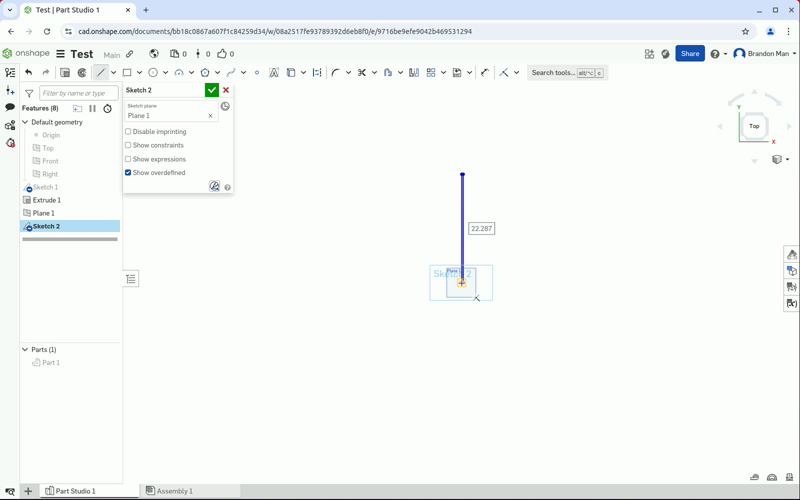
key(esc)
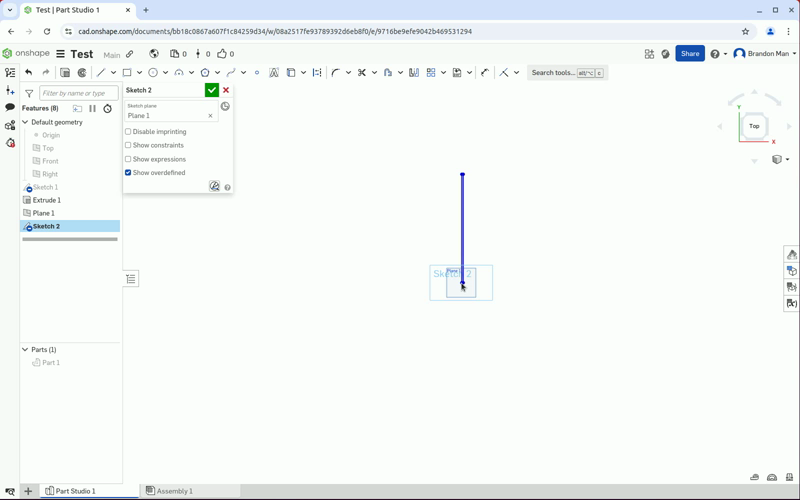
mouse_move(462, 233)
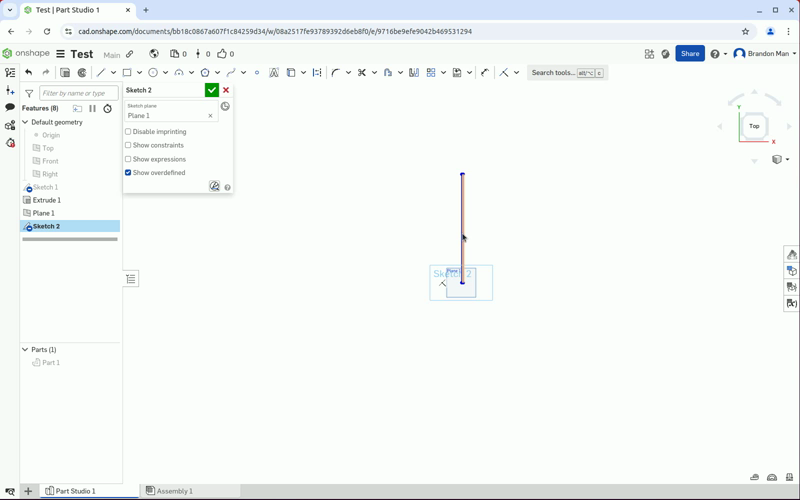
scroll(6)
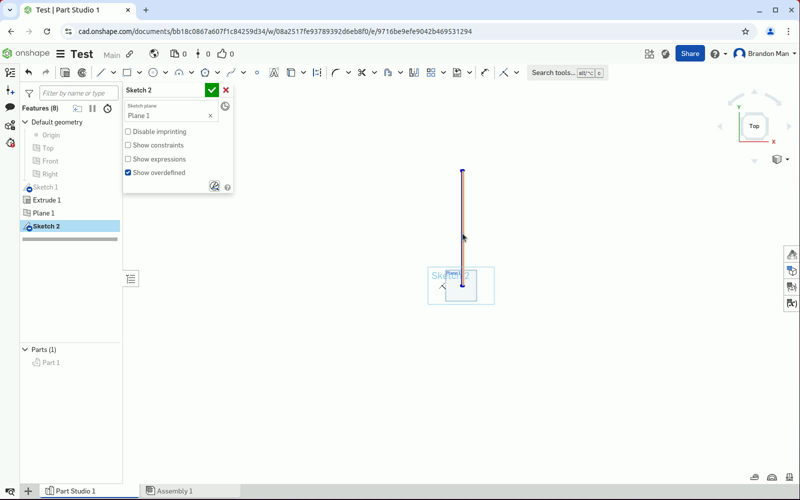
scroll(6)
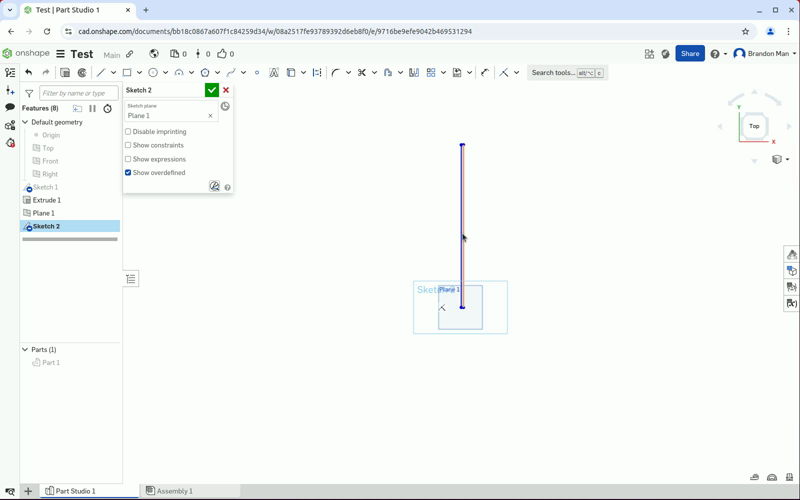
scroll(6)
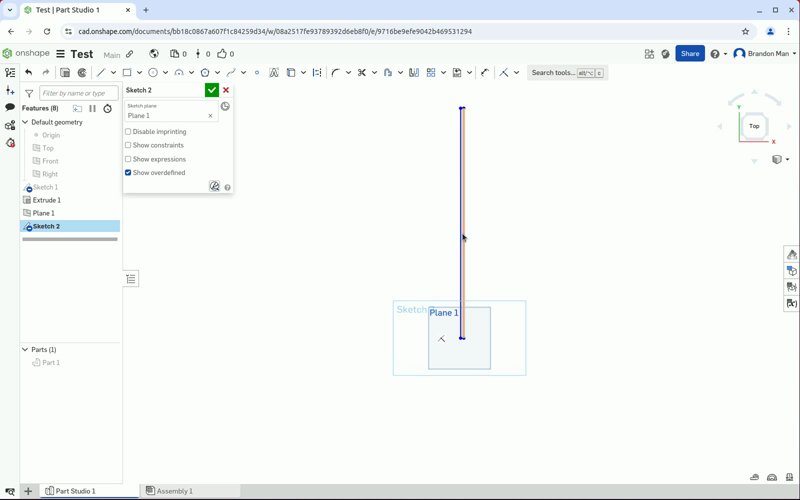
scroll(6)
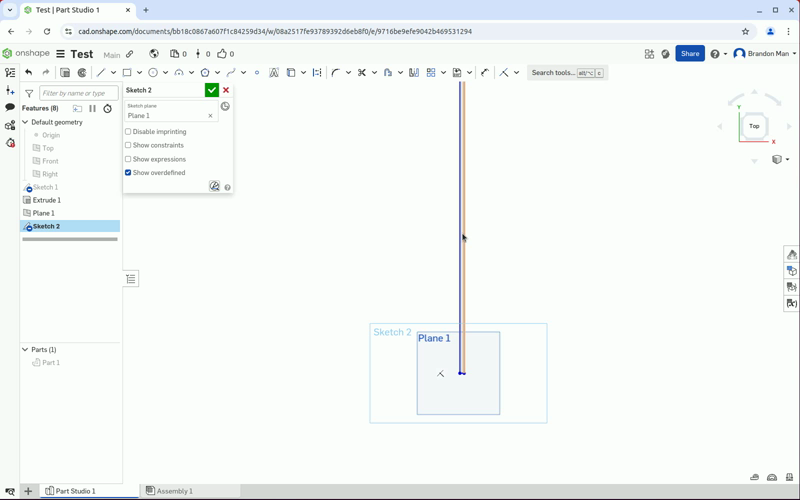
scroll(6)
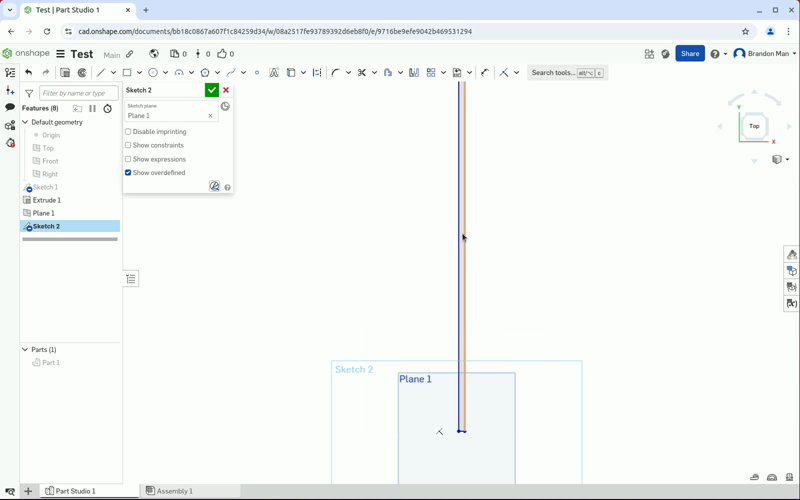
scroll(6)
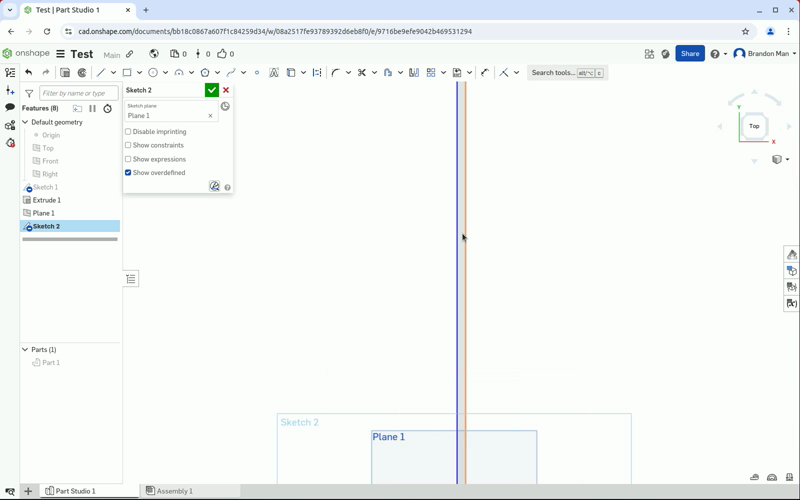
scroll(6)
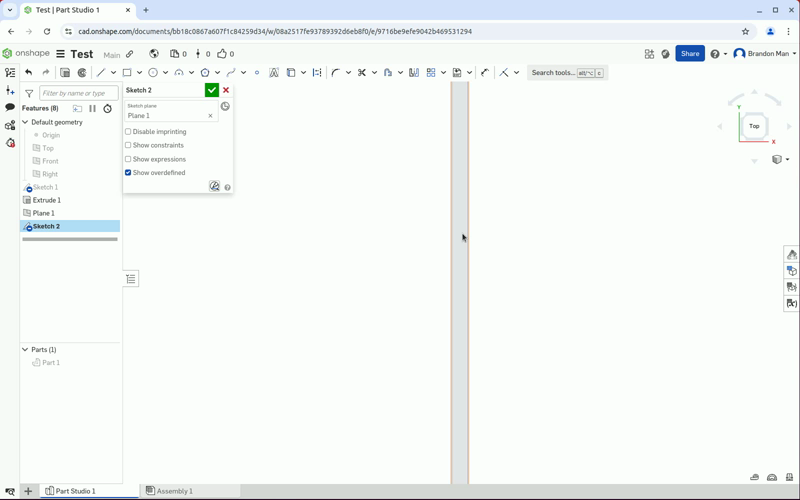
click(462, 233)
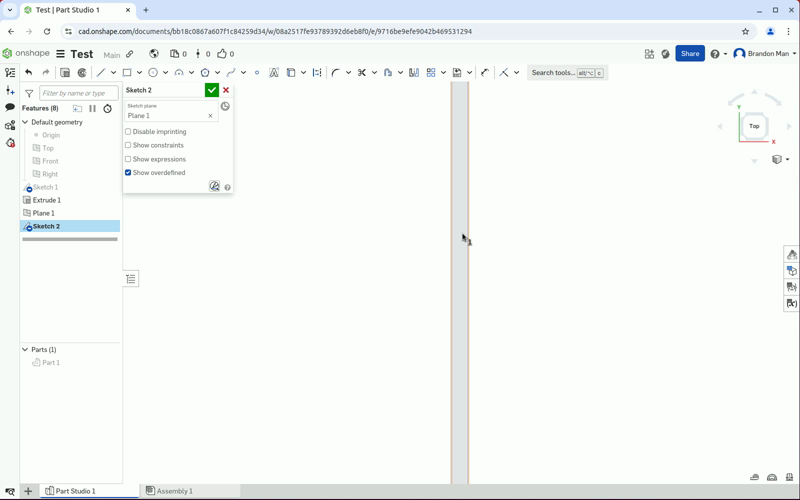
scroll(-6)
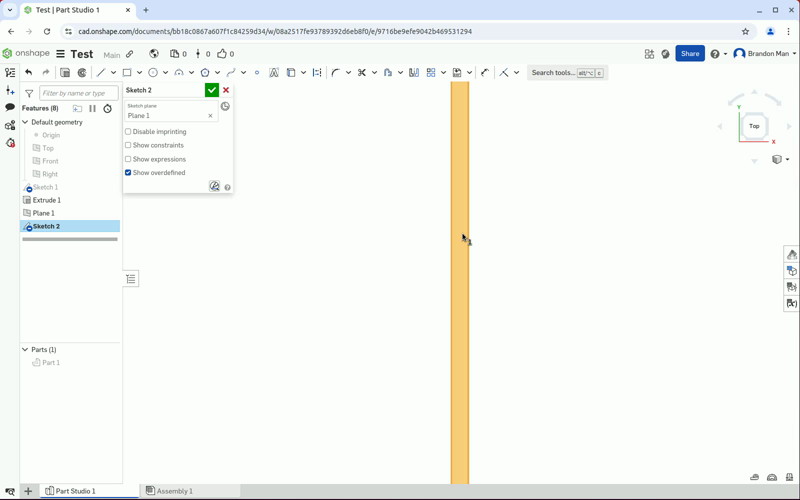
scroll(-6)
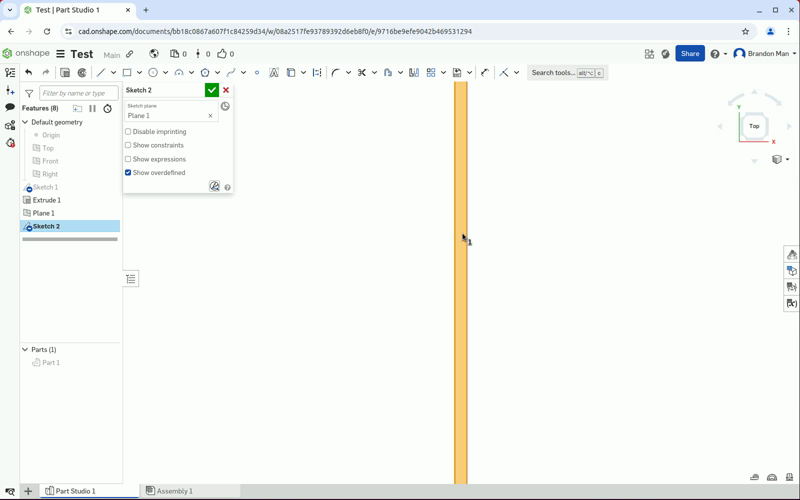
scroll(-6)
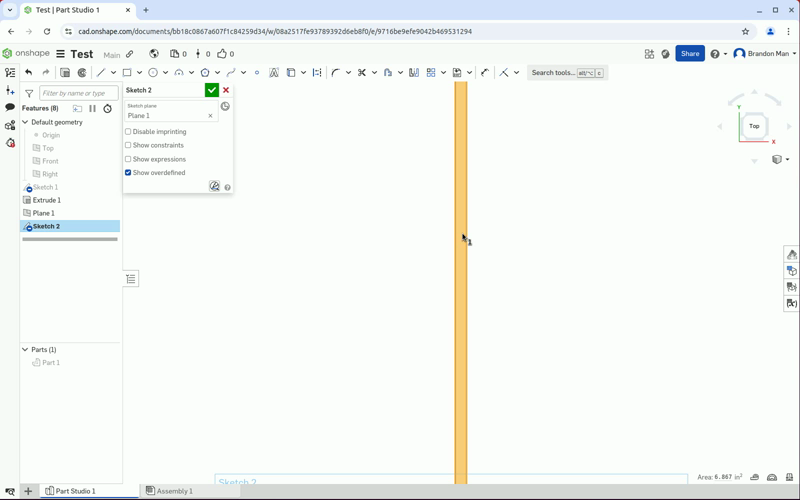
scroll(-6)
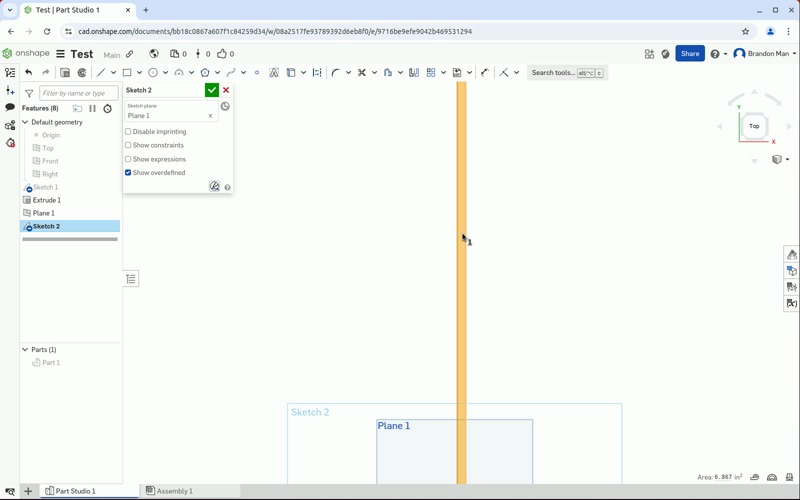
scroll(-6)
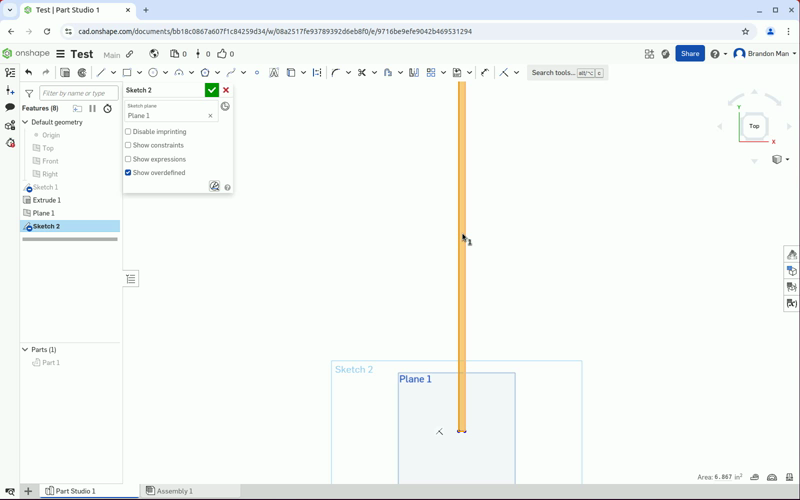
scroll(-6)
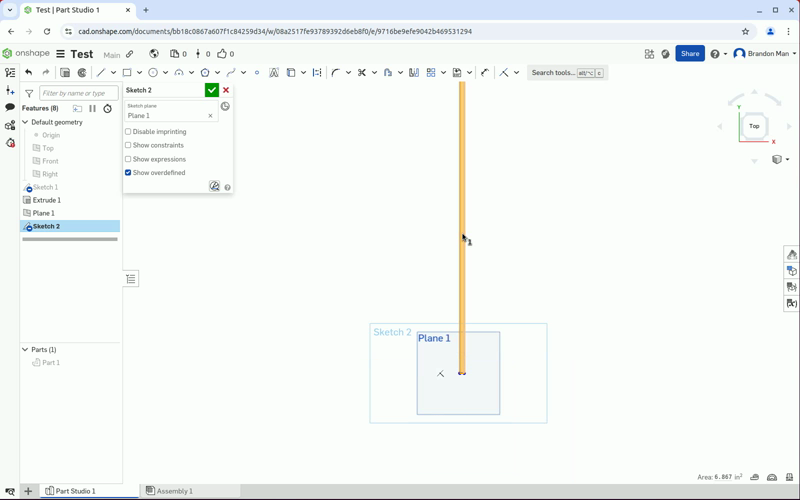
scroll(-6)
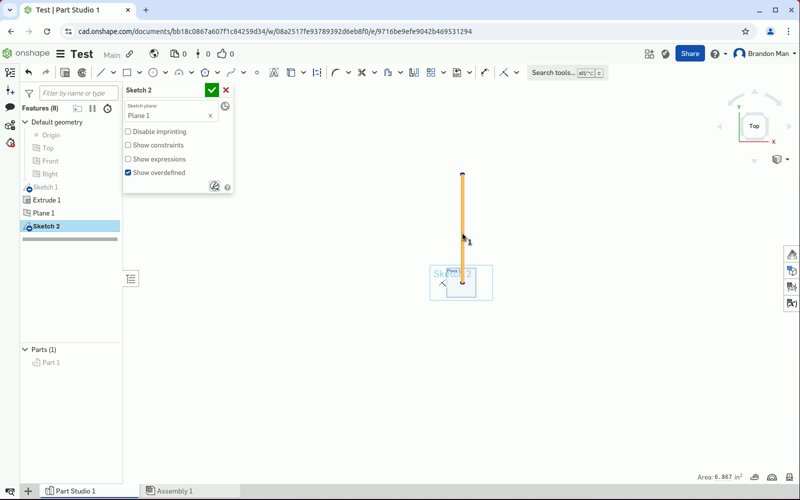
mouse_move(73, 352)
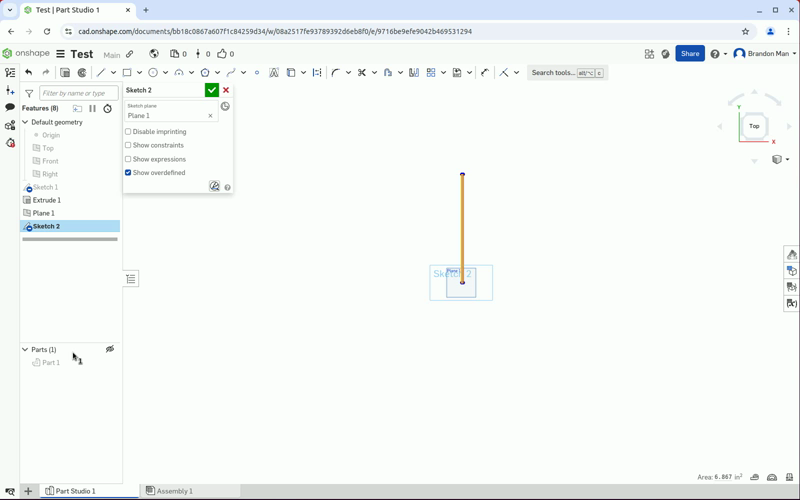
key(shift+y)
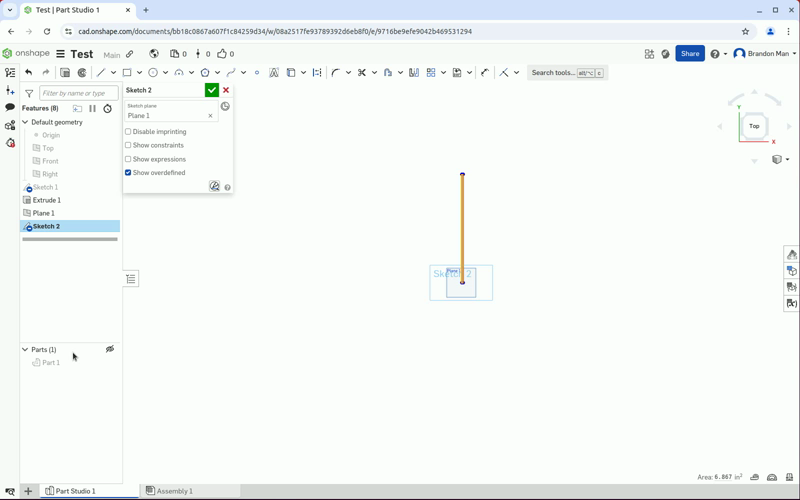
key(shift+e)
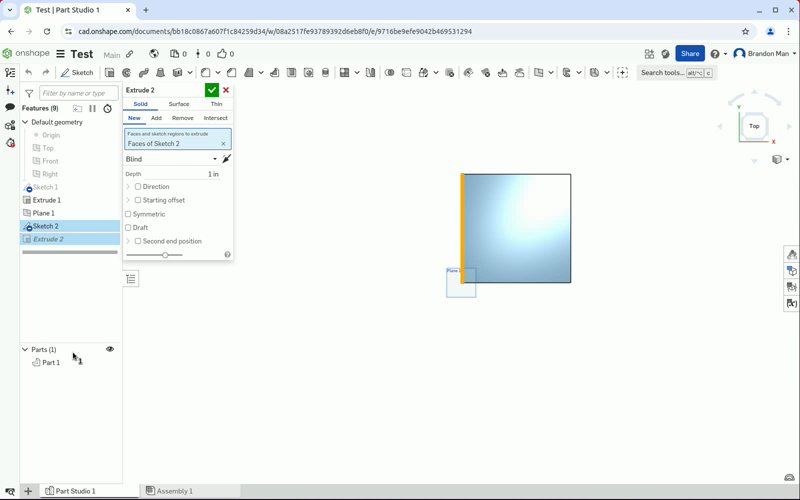
mouse_move(143, 106)
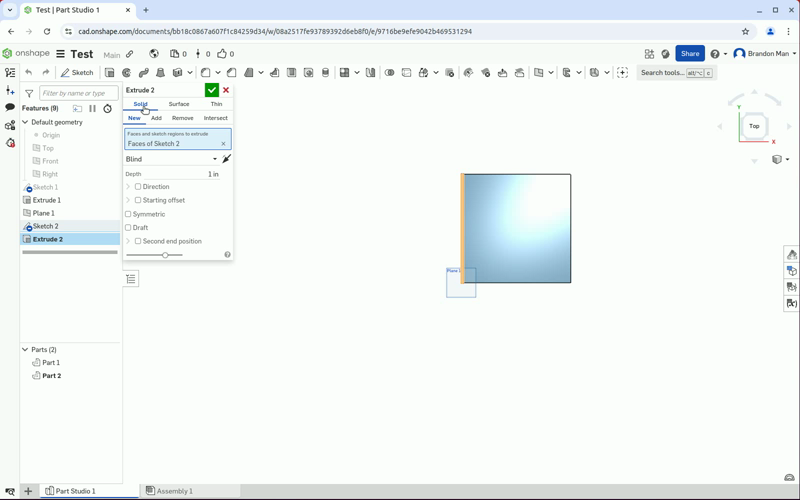
click(143, 106)
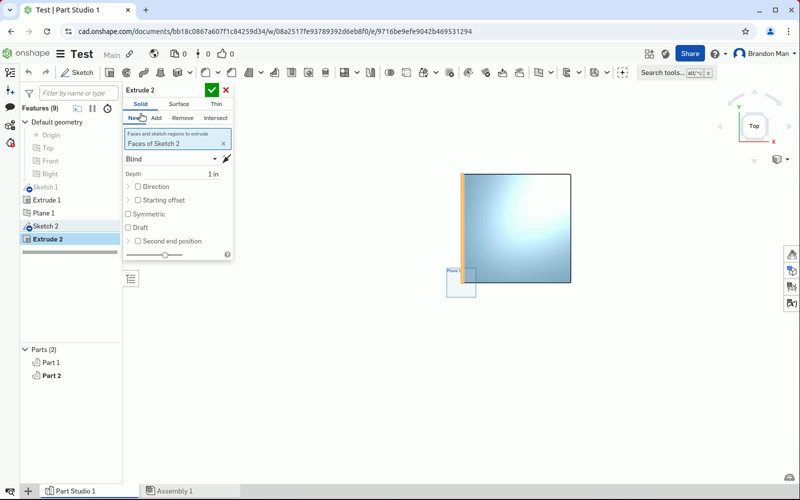
mouse_move(137, 120)
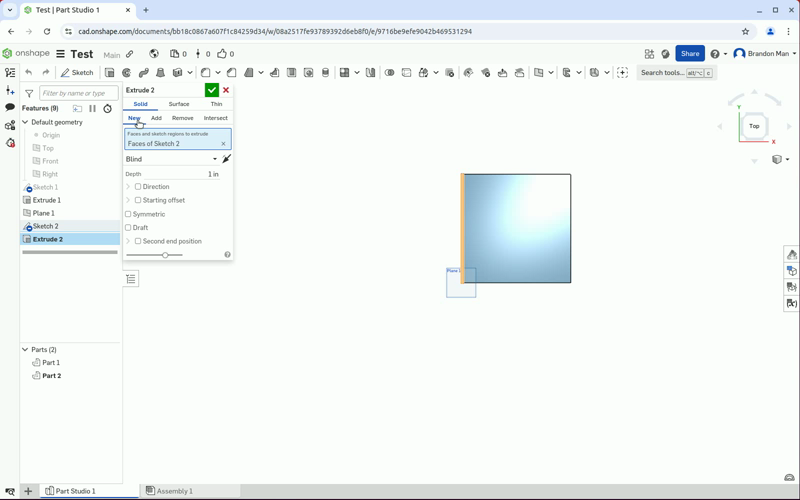
click(137, 120)
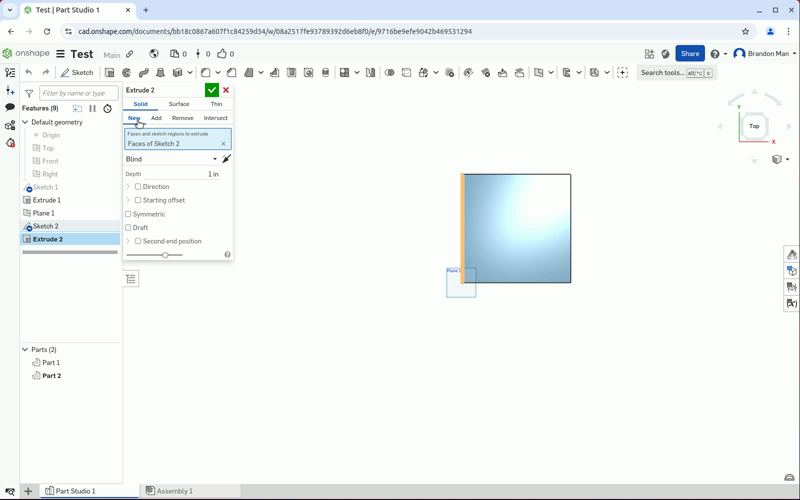
key(tab, 4)
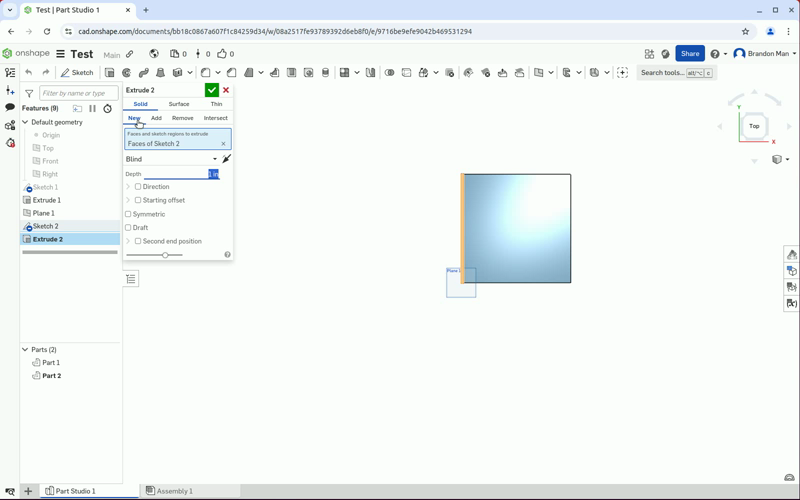
text(22.386)
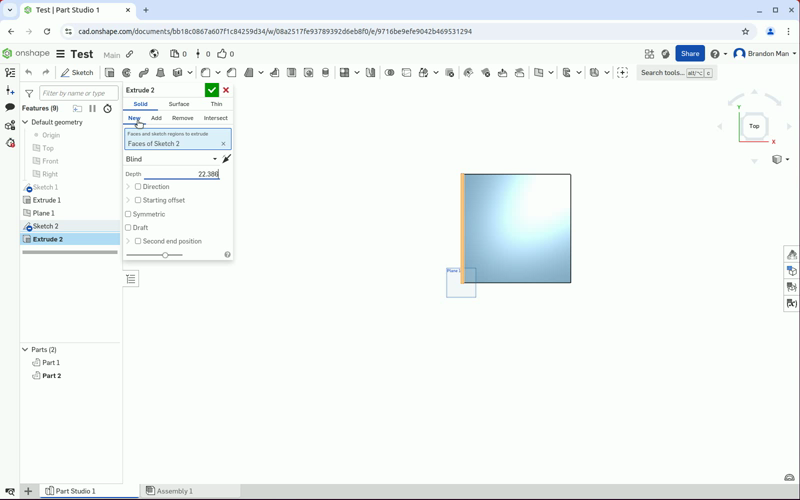
key(enter)
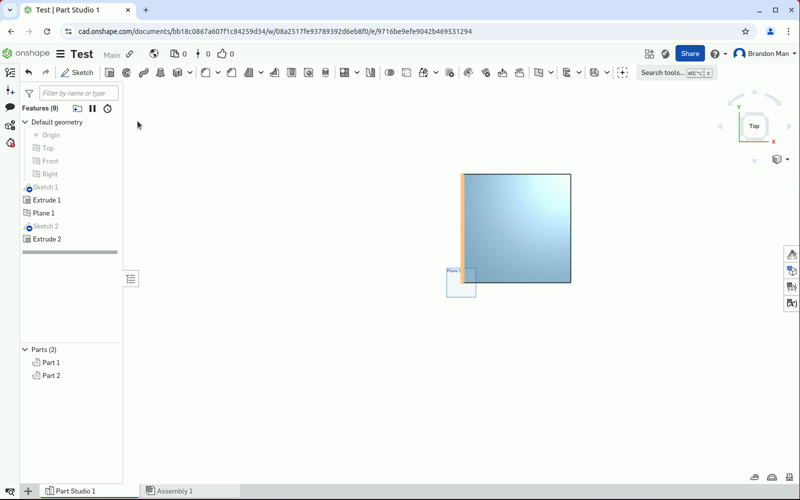
key(shift+h)
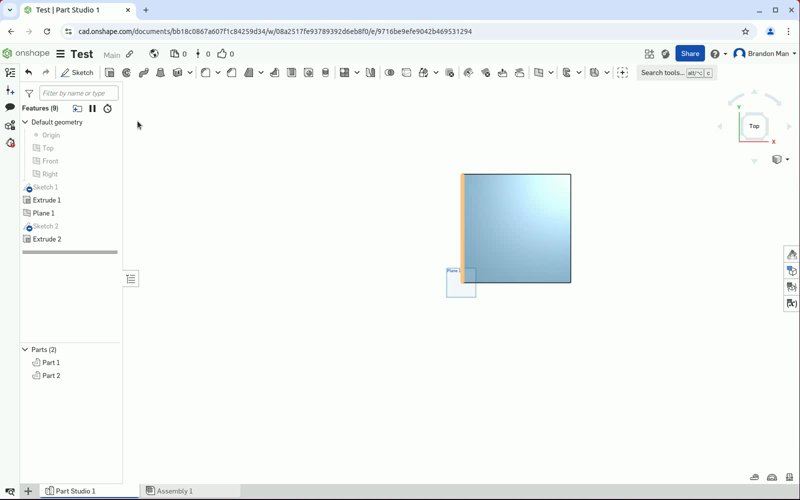
key(shift+h)
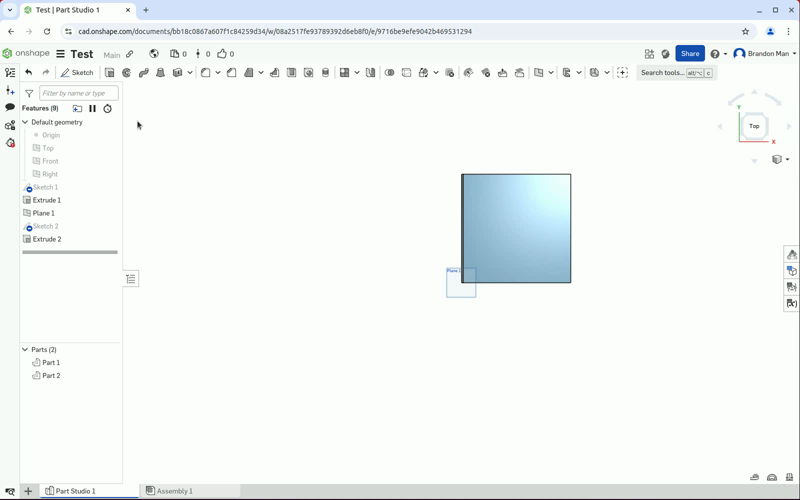
mouse_move(73, 189)
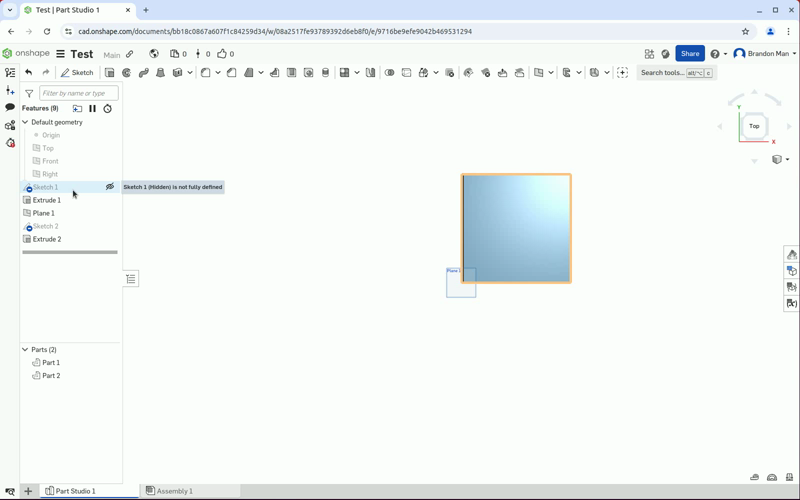
click(73, 189)
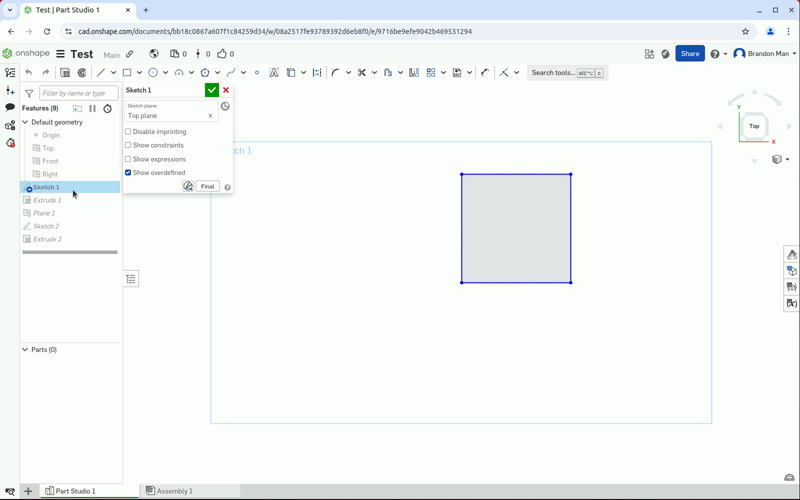
mouse_move(229, 92)
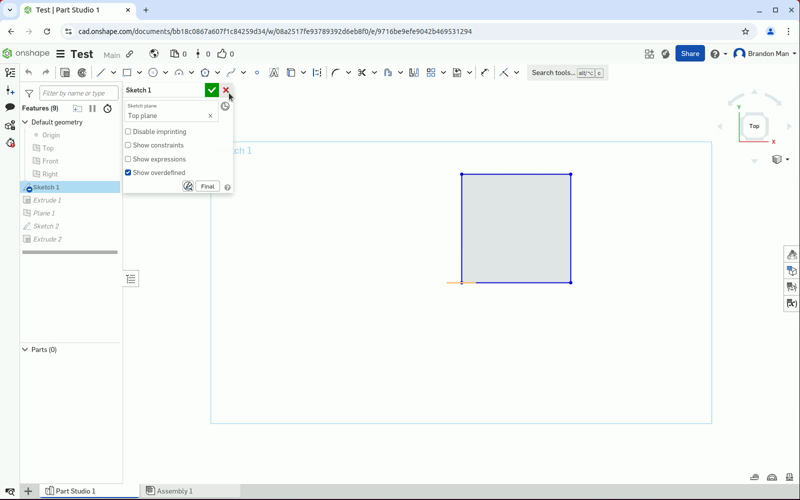
click(229, 92)
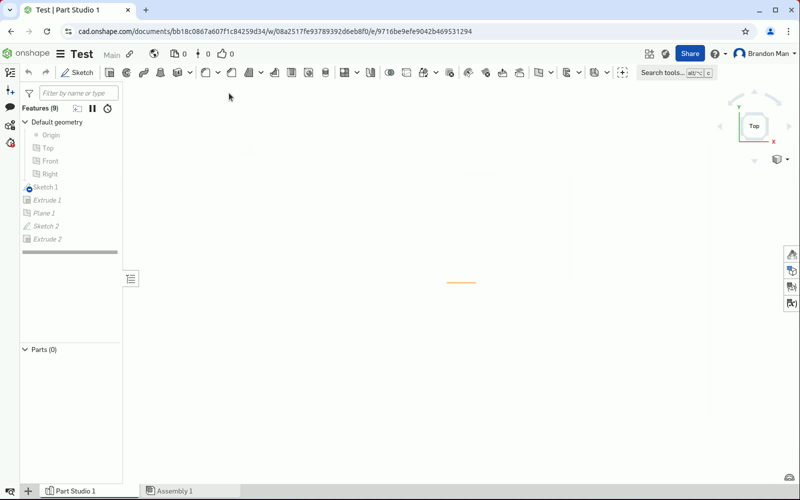
key(shift+s)
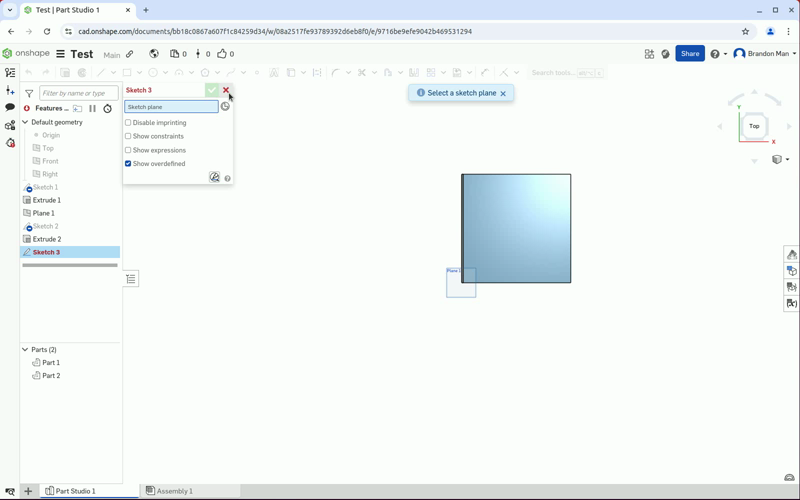
mouse_move(73, 215)
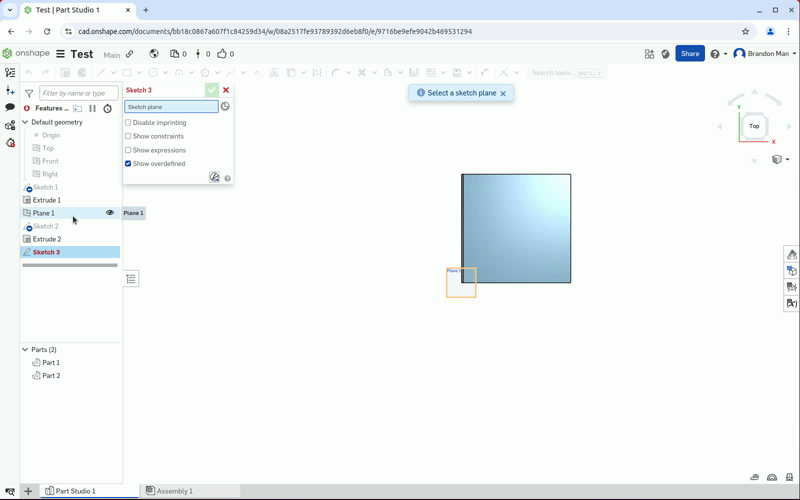
click(73, 215)
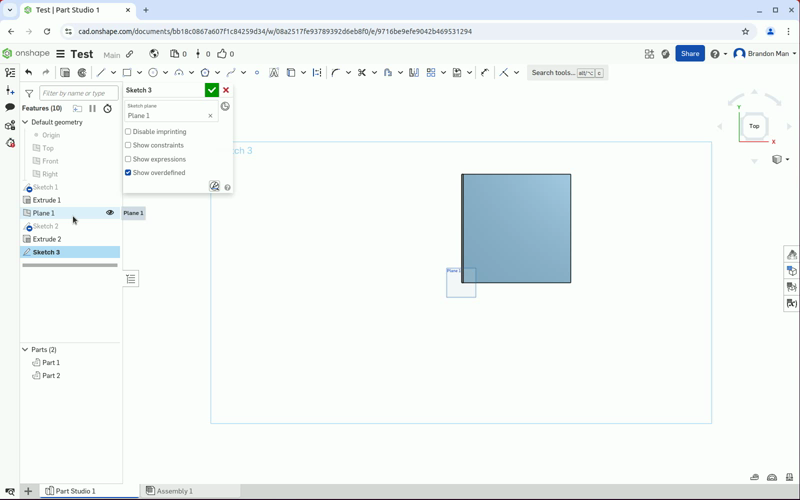
mouse_move(73, 352)
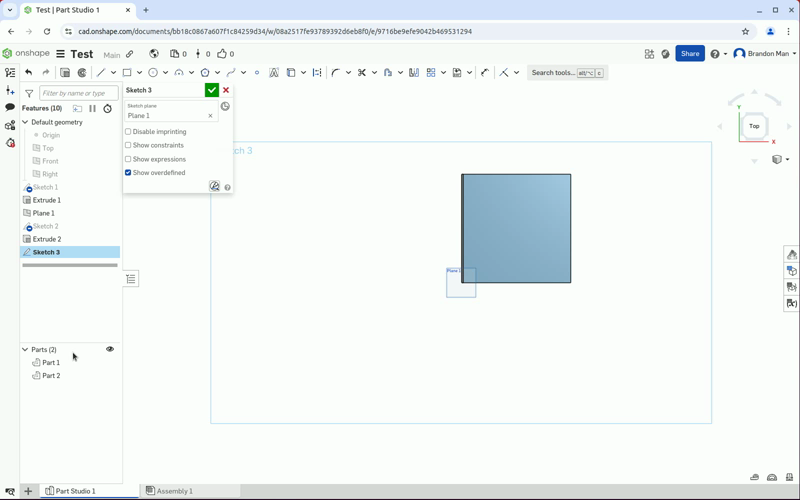
key(y)
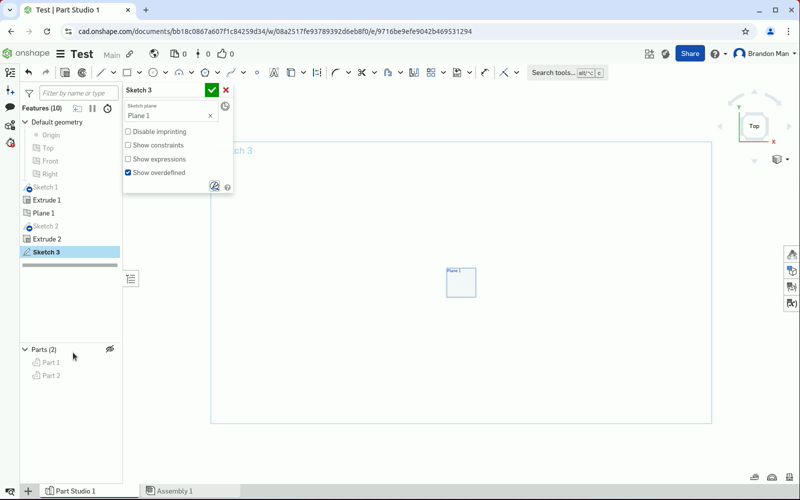
key(l)
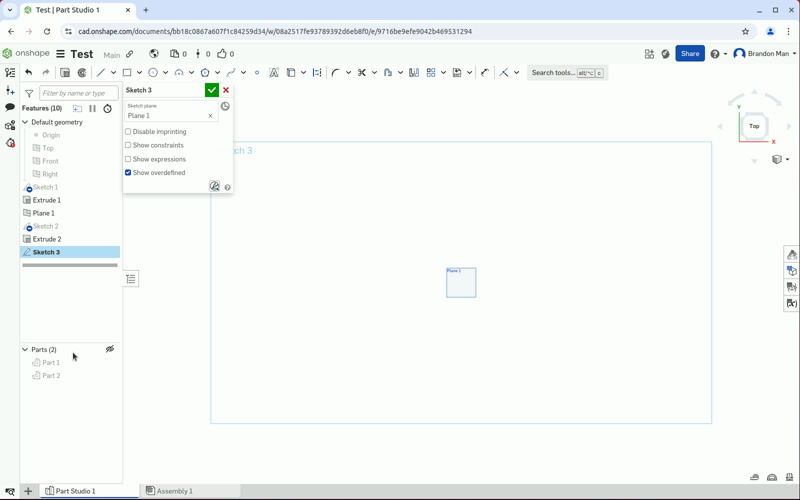
key_down(shift)
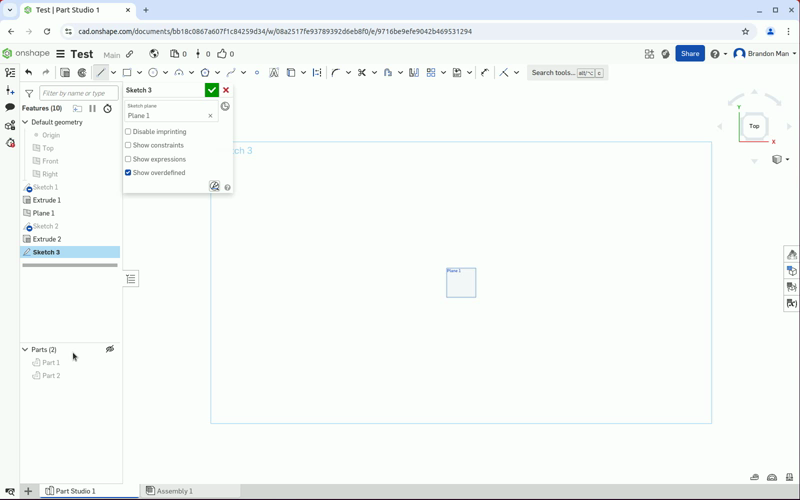
mouse_move(463, 175)
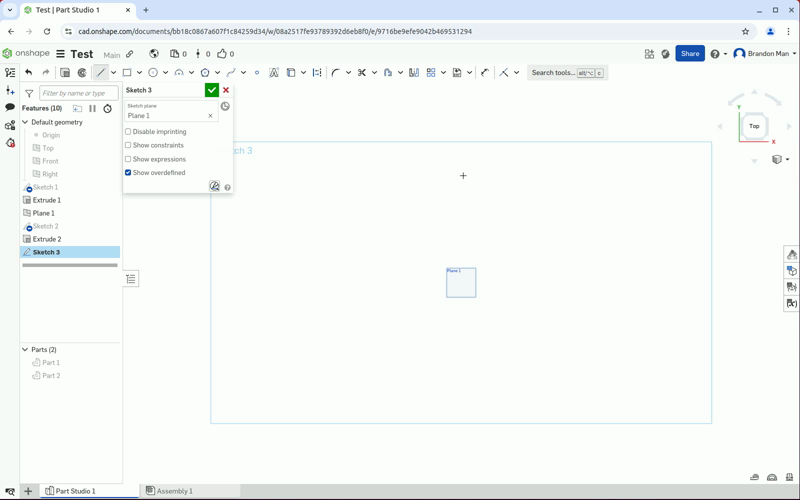
click(463, 175)
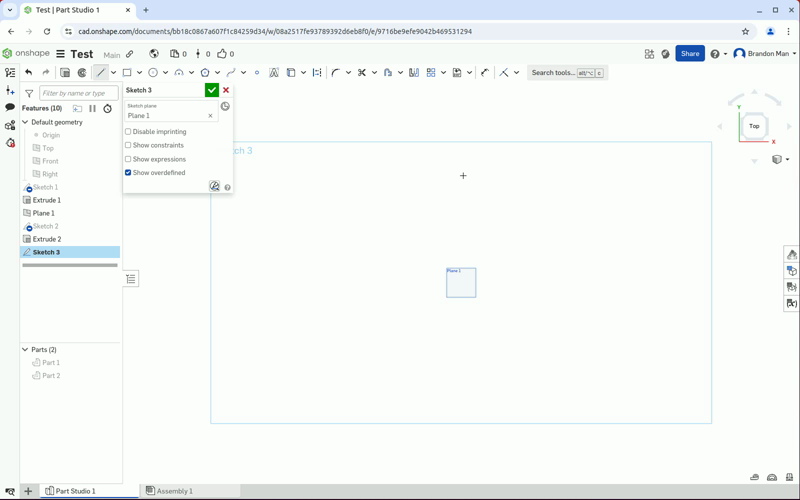
key_up(shift)
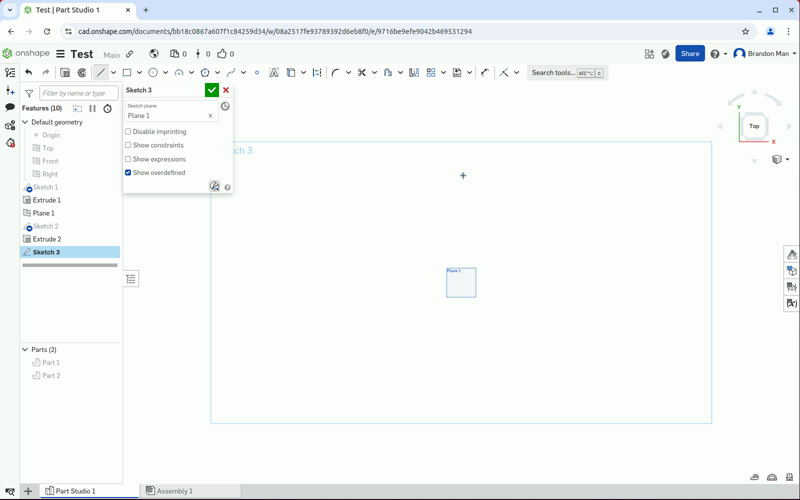
key_down(shift)
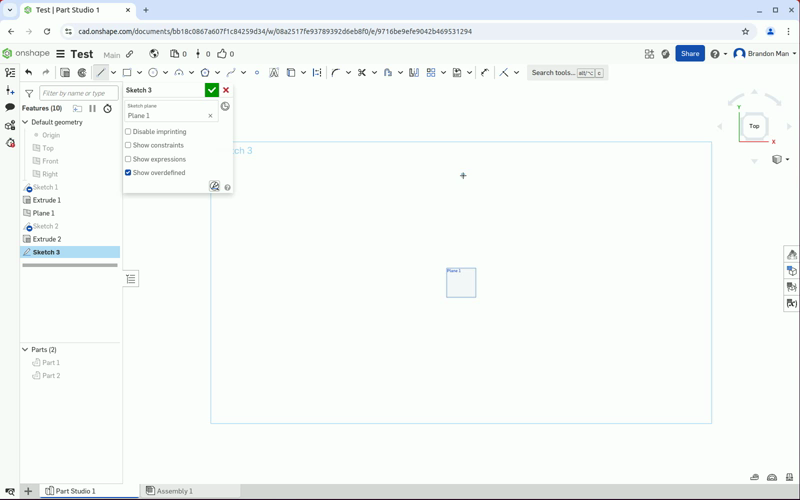
mouse_move(570, 175)
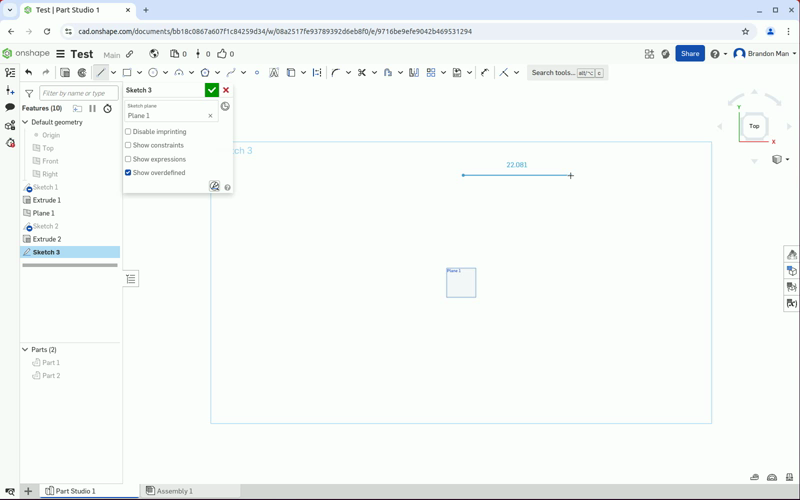
click(570, 175)
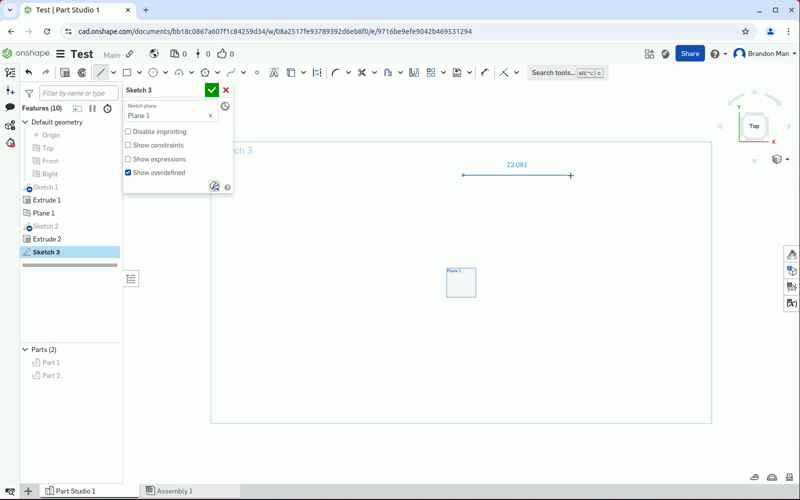
key_up(shift)
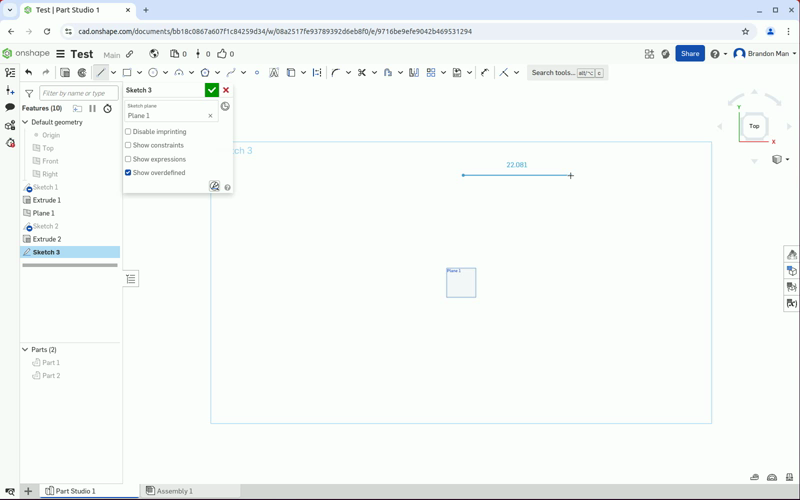
key_down(shift)
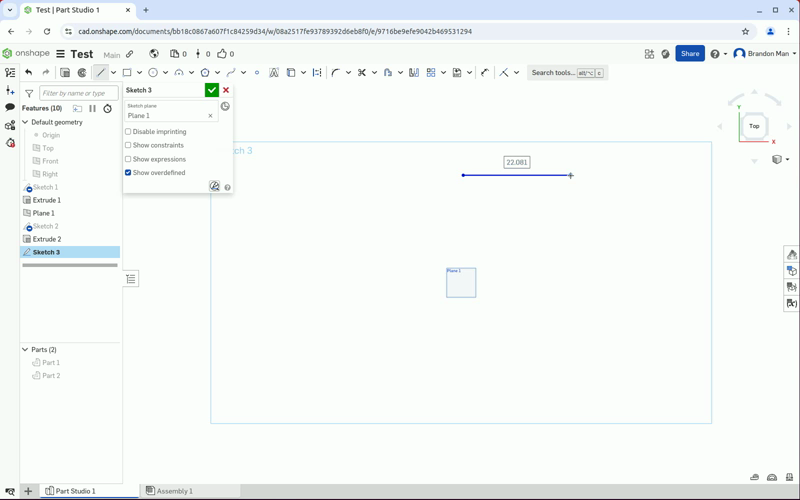
mouse_move(589, 175)
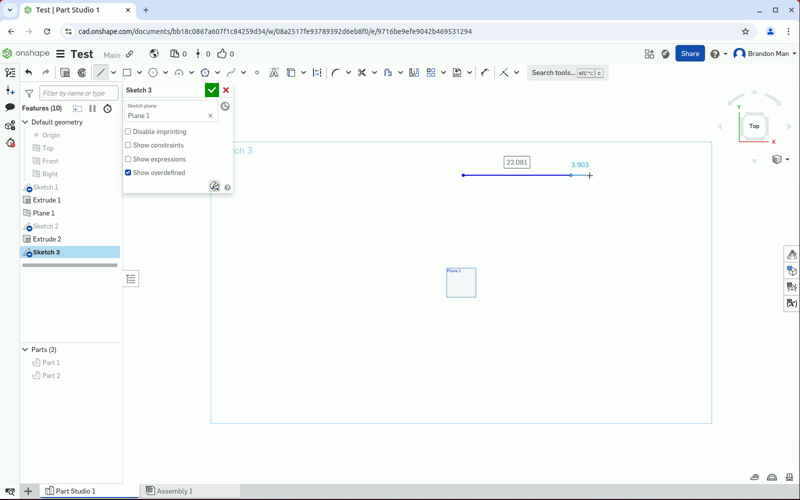
mouse_move(570, 174)
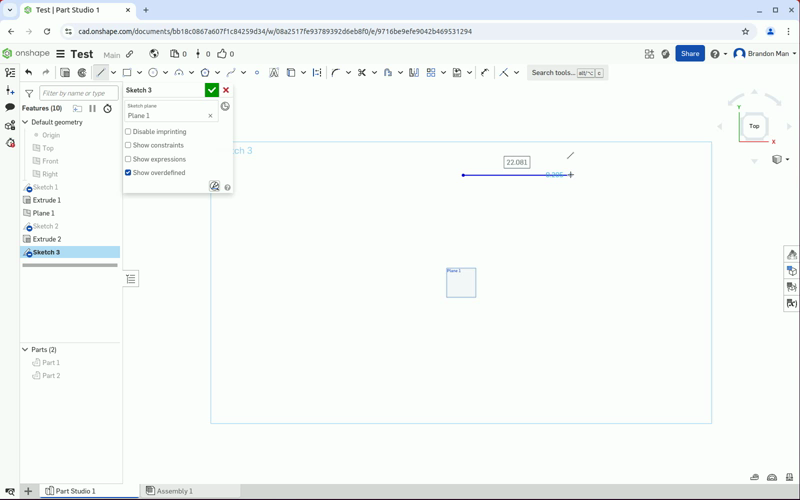
scroll(6)
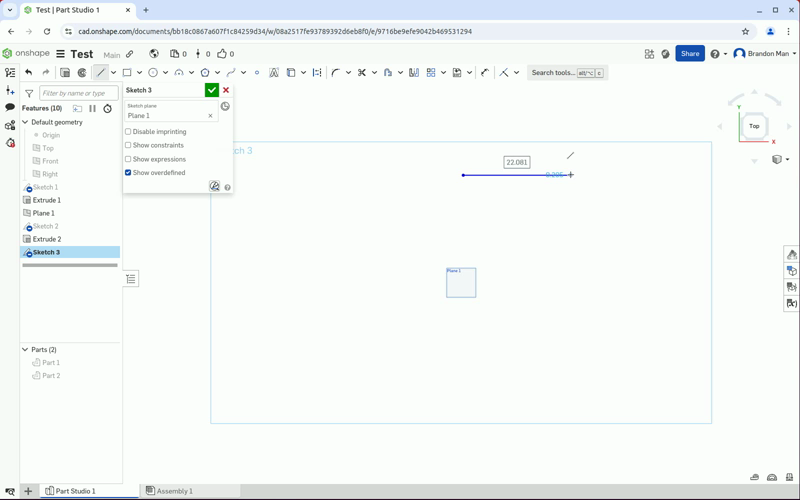
scroll(6)
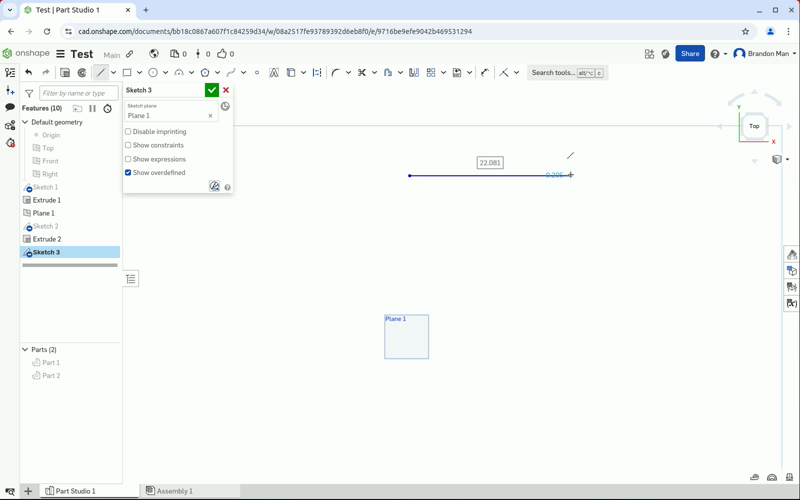
scroll(6)
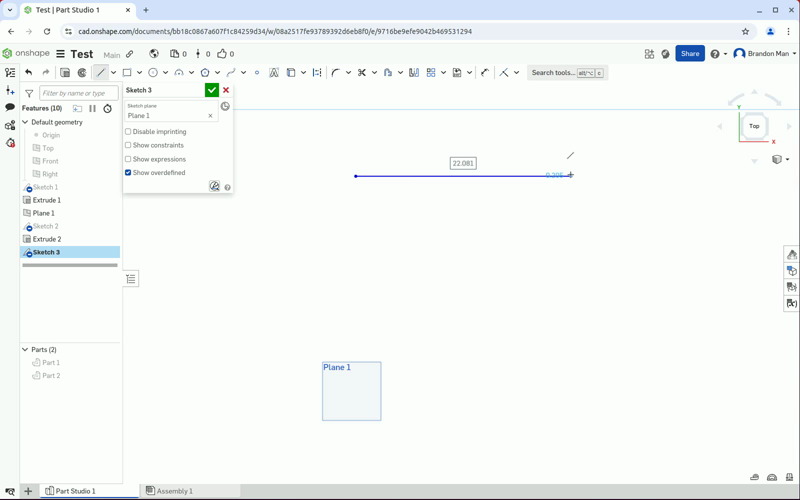
scroll(6)
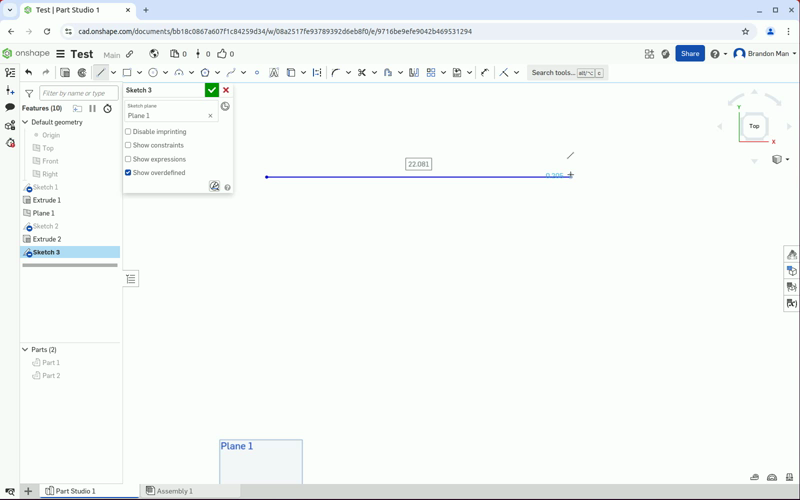
scroll(6)
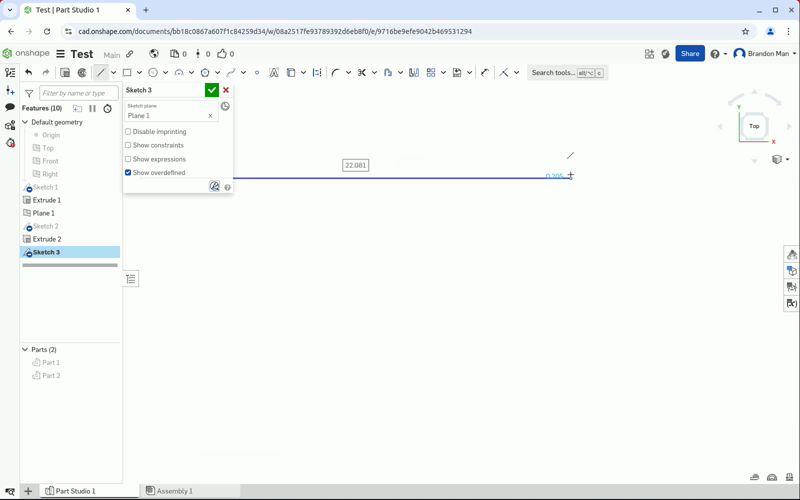
scroll(6)
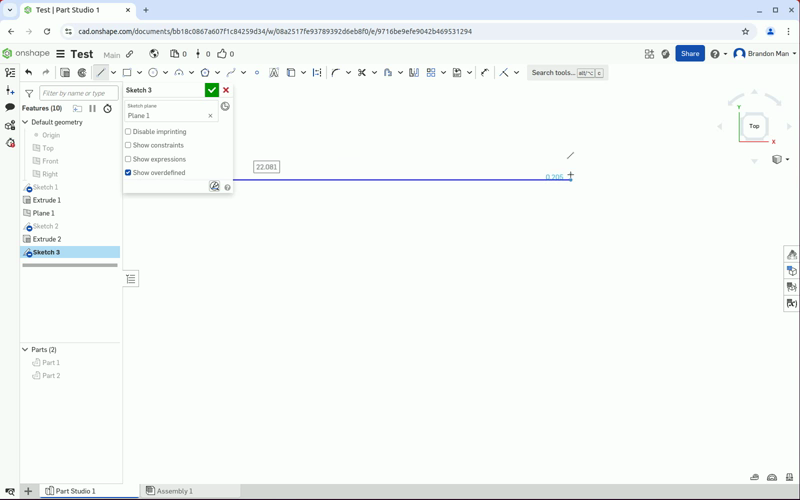
scroll(6)
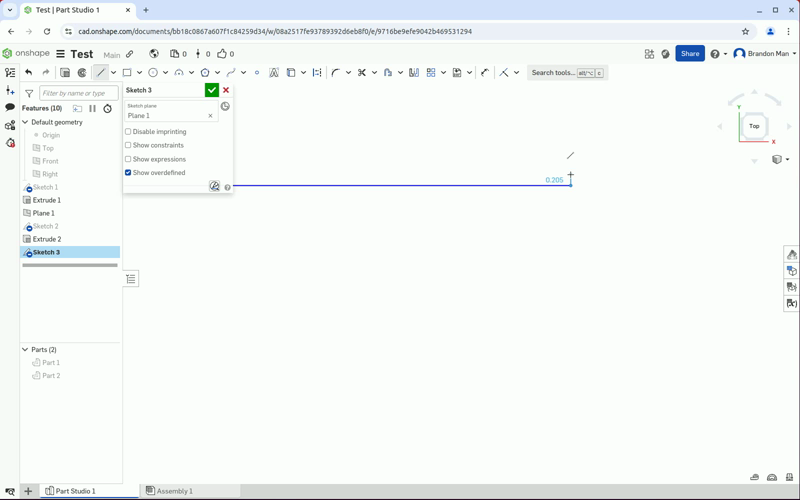
click(570, 174)
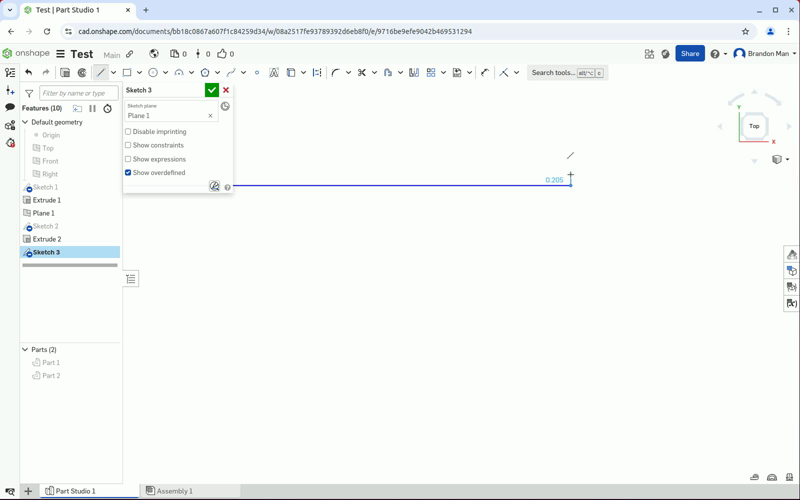
scroll(-6)
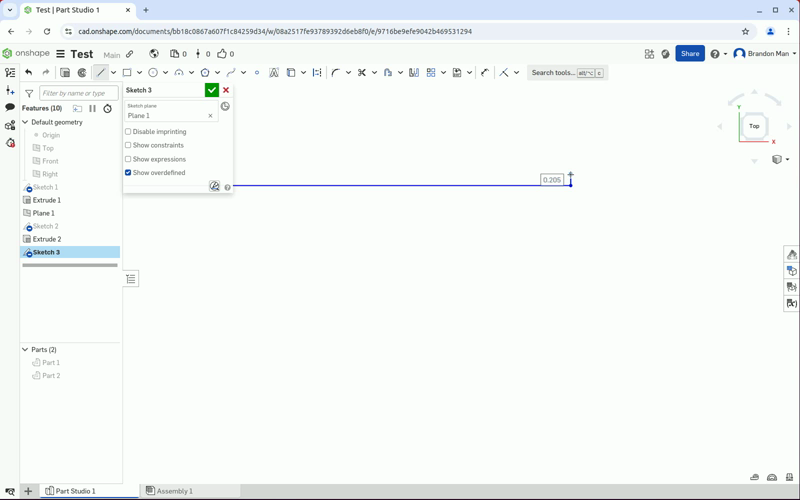
scroll(-6)
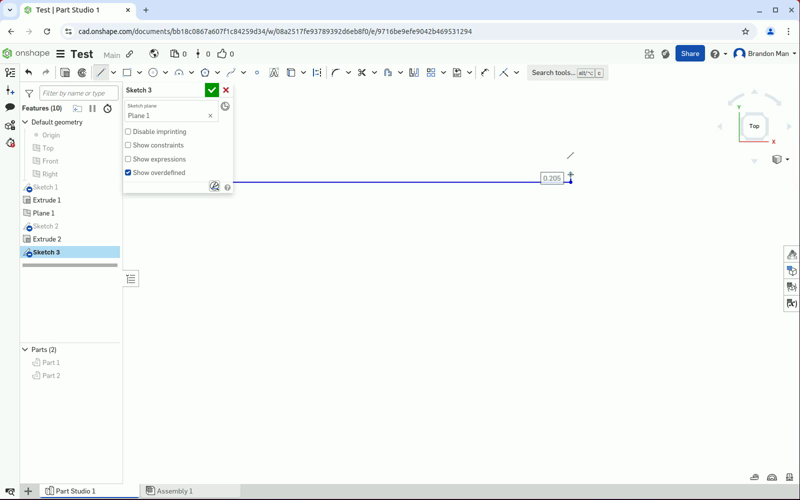
scroll(-6)
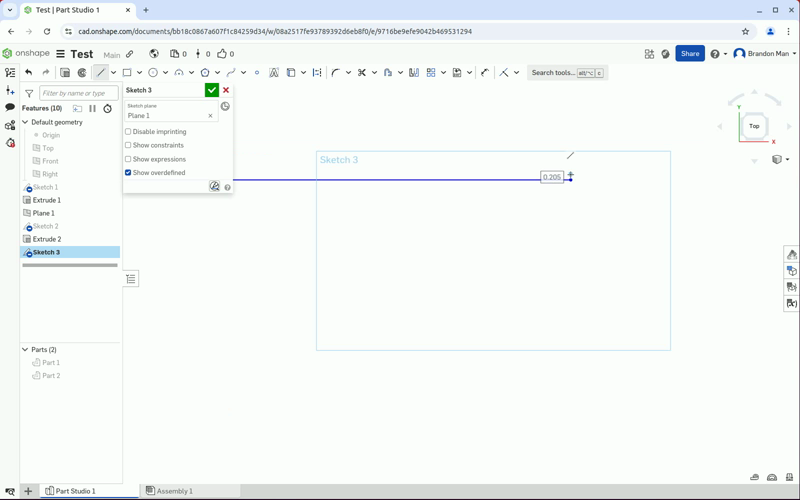
scroll(-6)
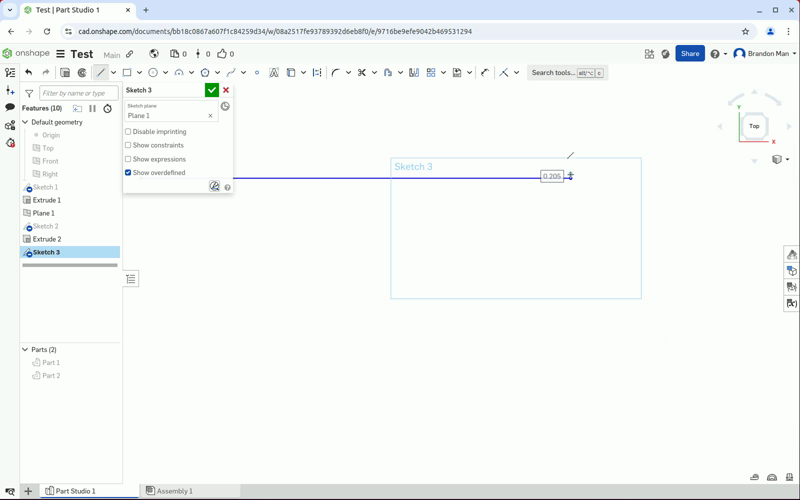
scroll(-6)
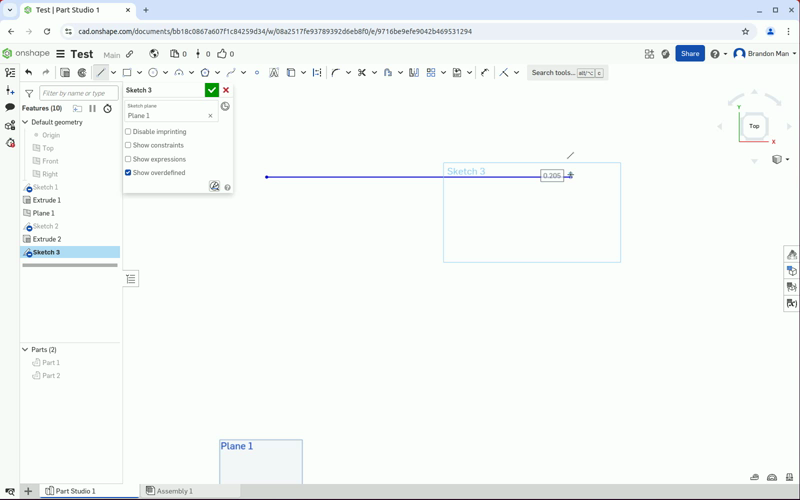
scroll(-6)
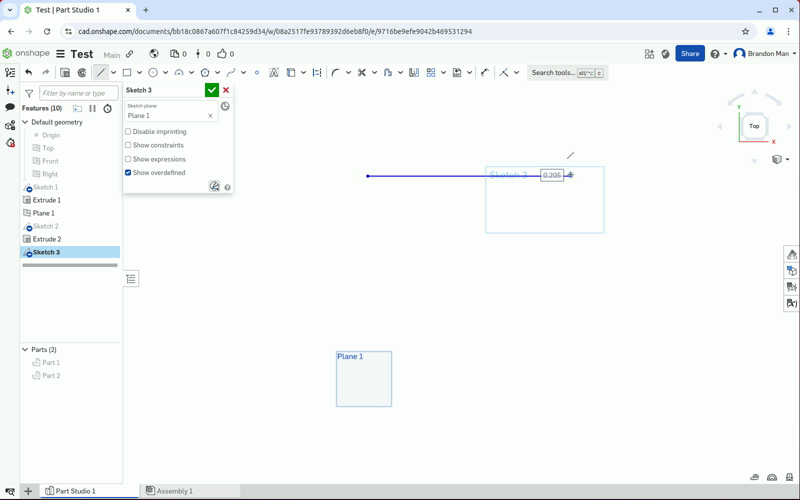
scroll(-6)
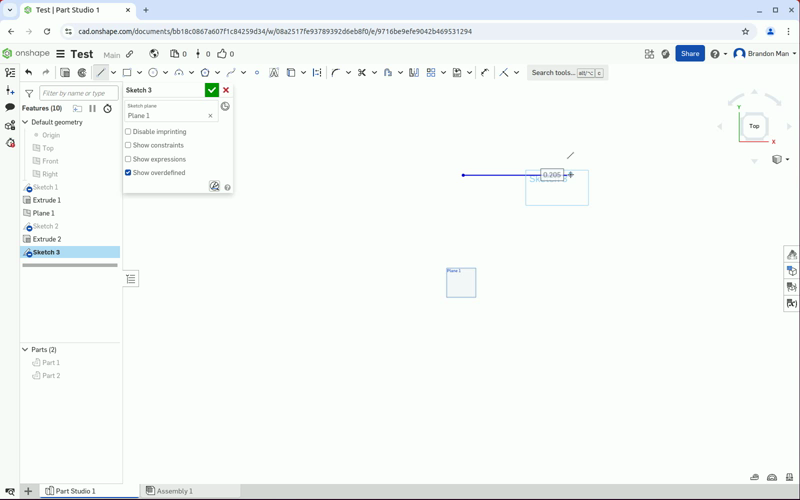
key_up(shift)
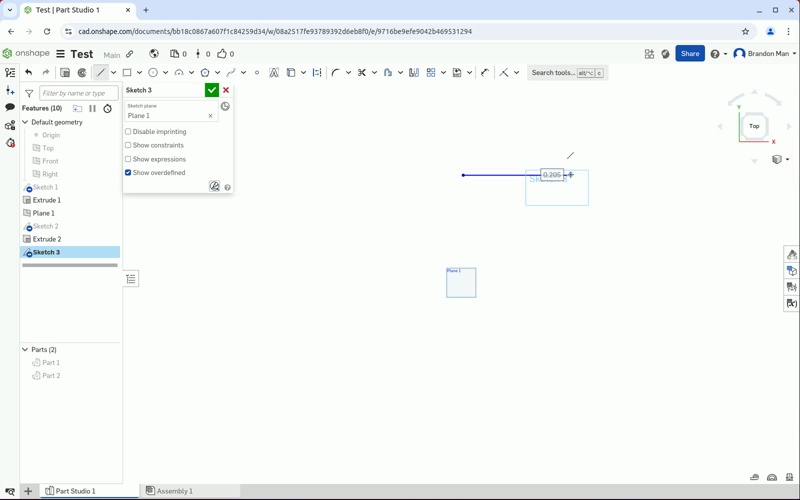
key_down(shift)
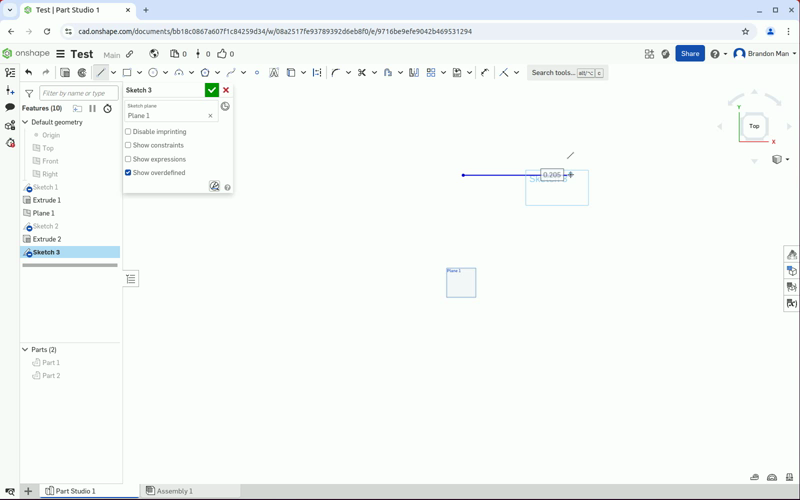
mouse_move(463, 174)
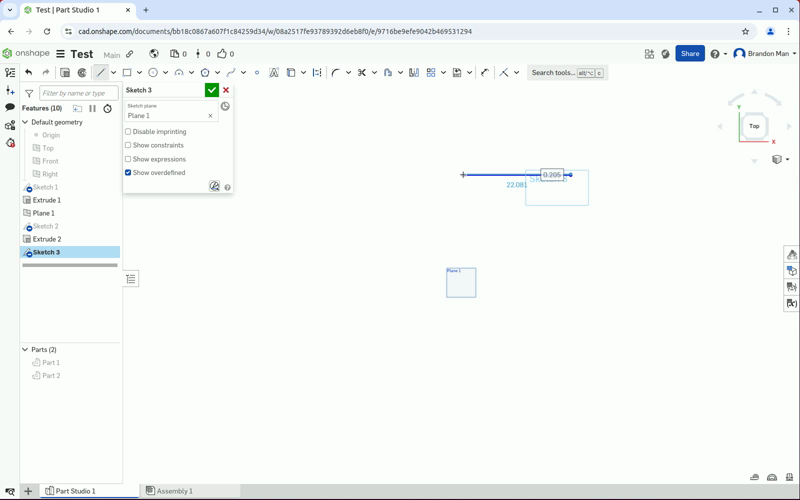
scroll(6)
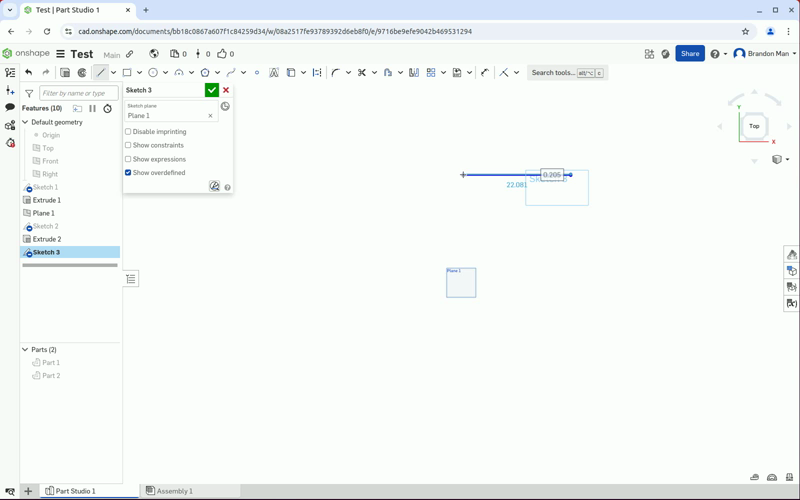
scroll(6)
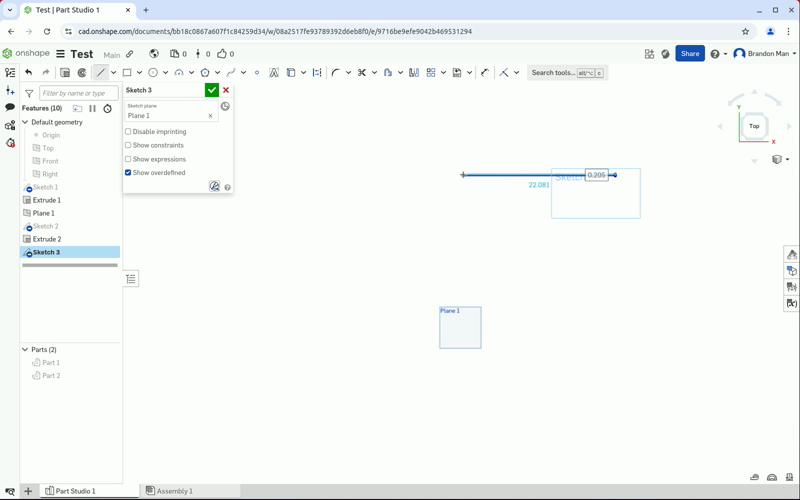
scroll(6)
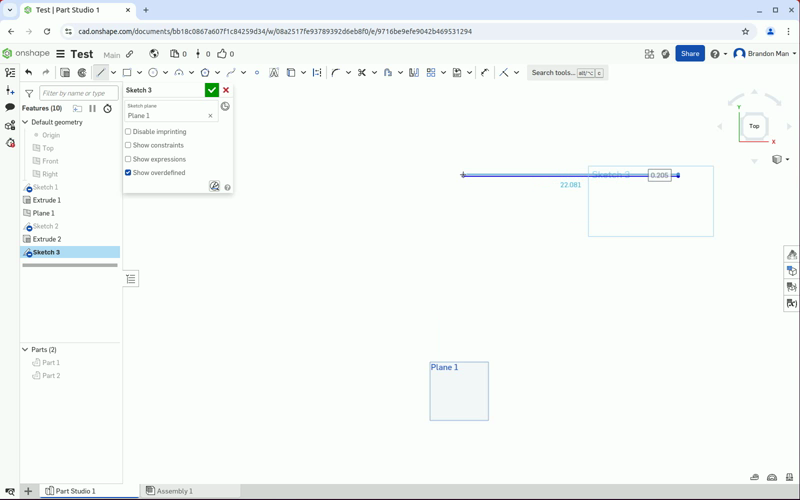
scroll(6)
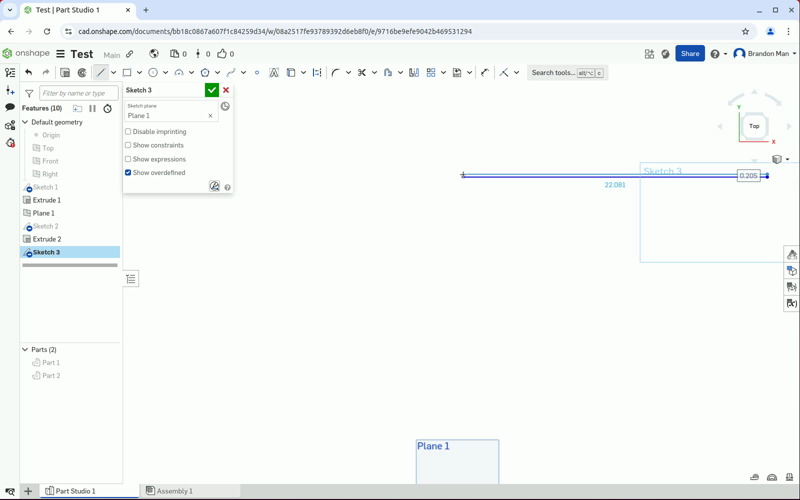
scroll(6)
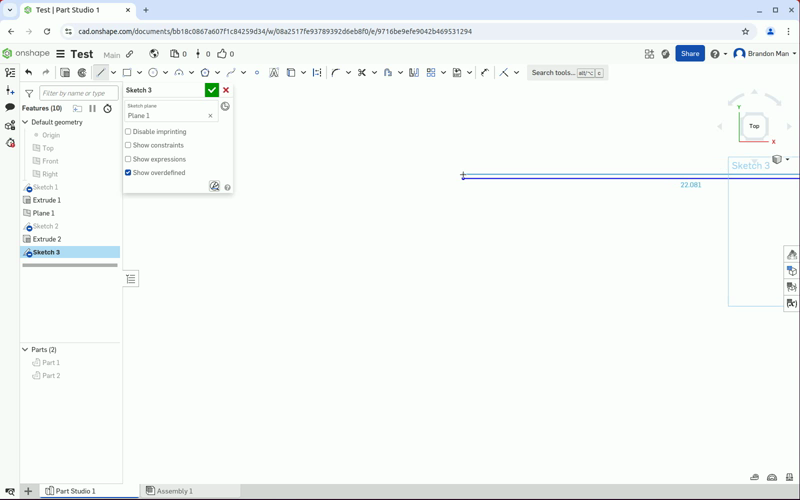
scroll(6)
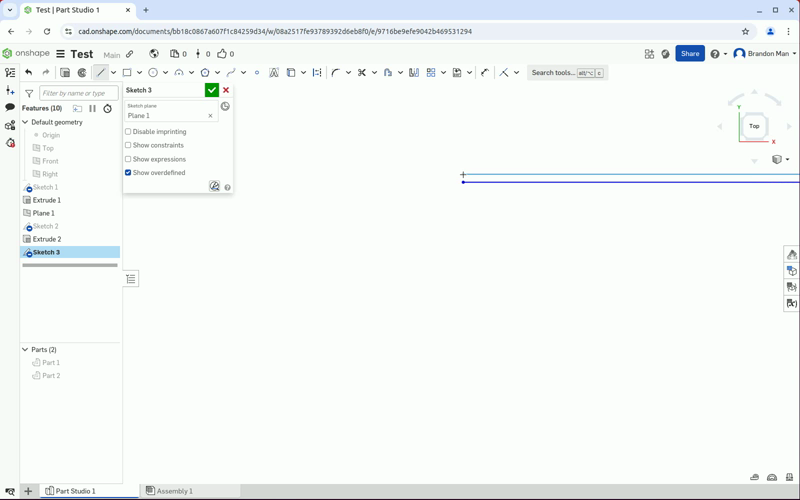
scroll(6)
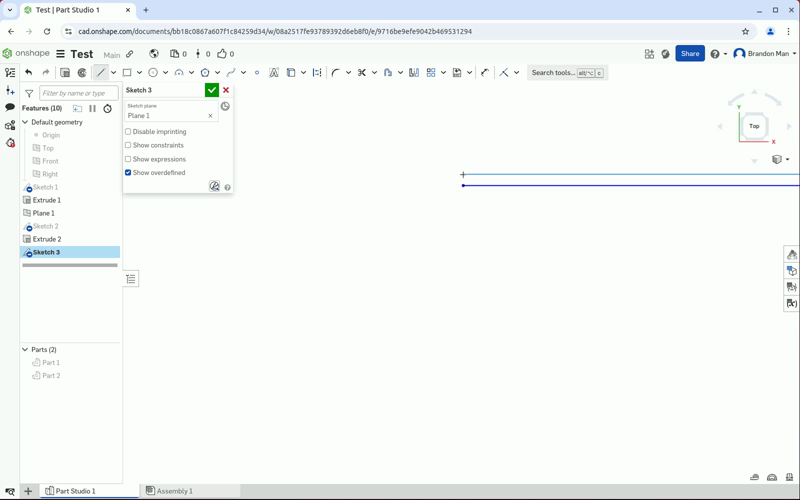
click(463, 174)
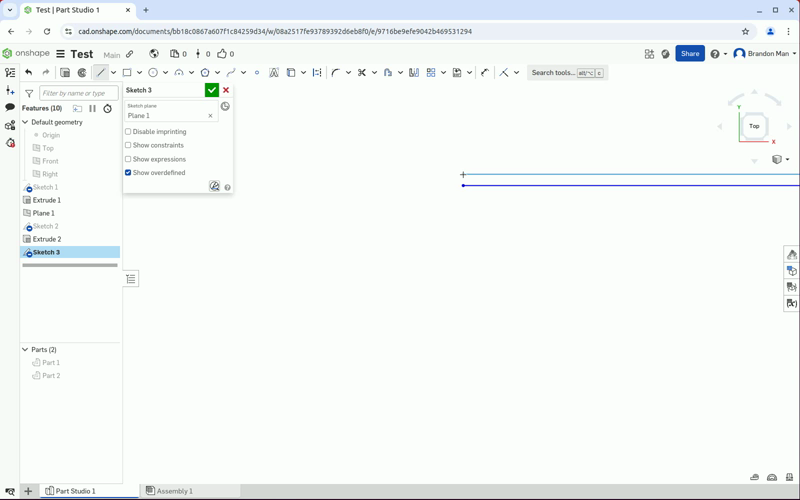
scroll(-6)
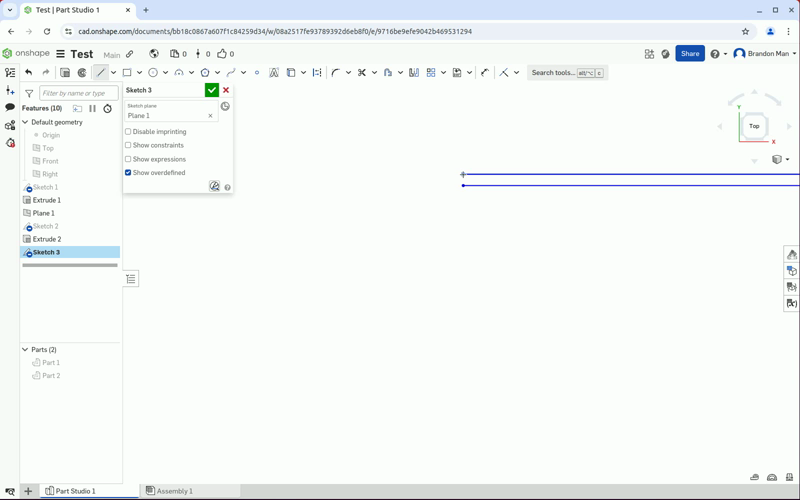
scroll(-6)
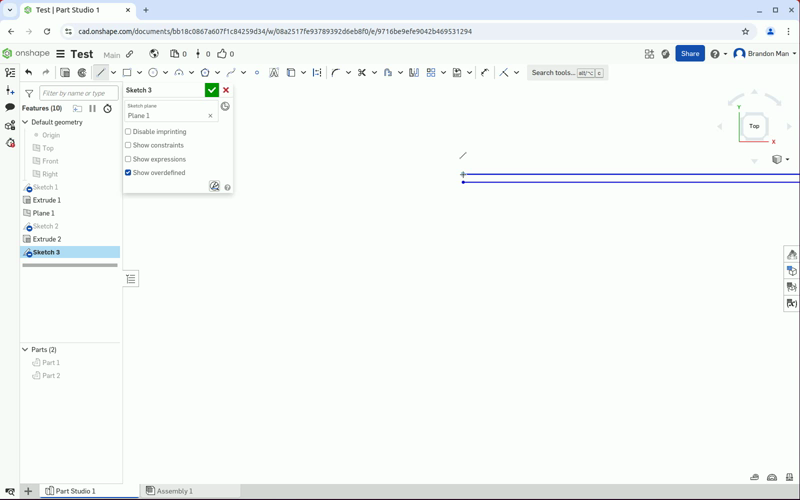
scroll(-6)
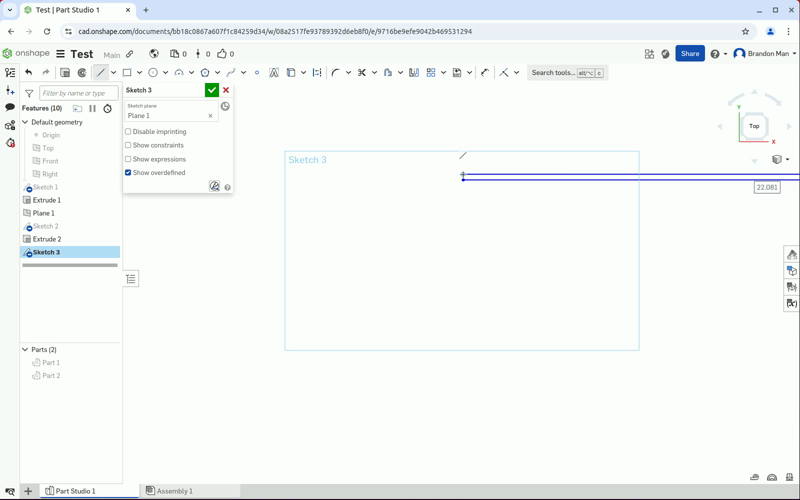
scroll(-6)
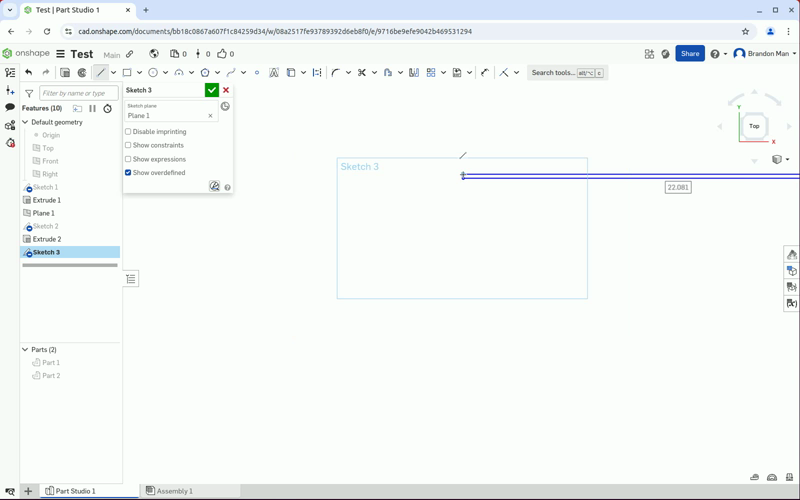
scroll(-6)
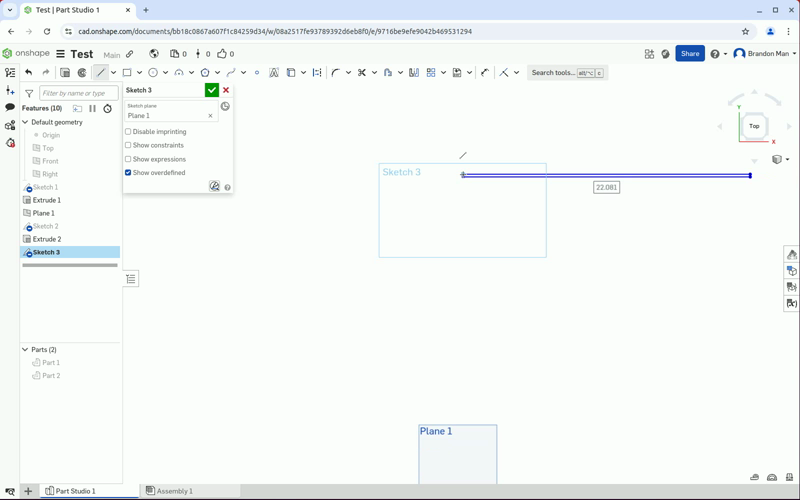
scroll(-6)
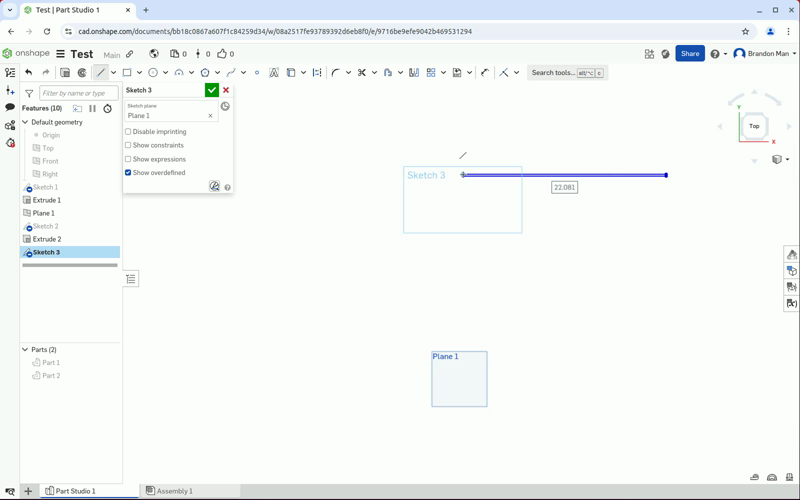
scroll(-6)
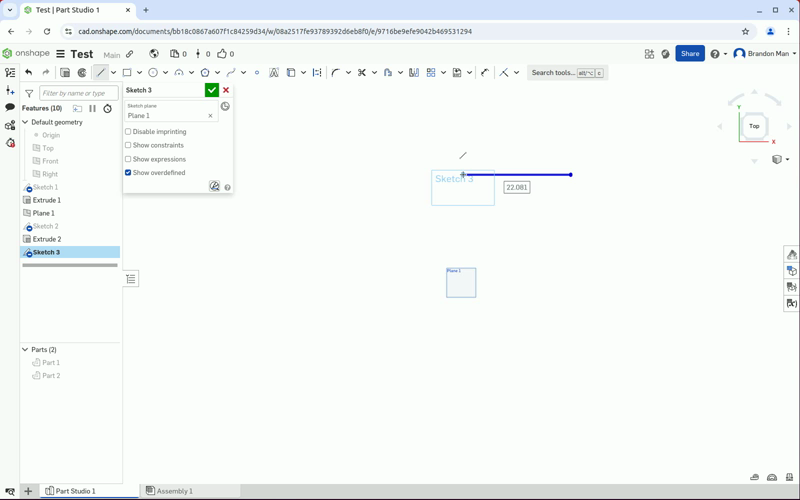
key_up(shift)
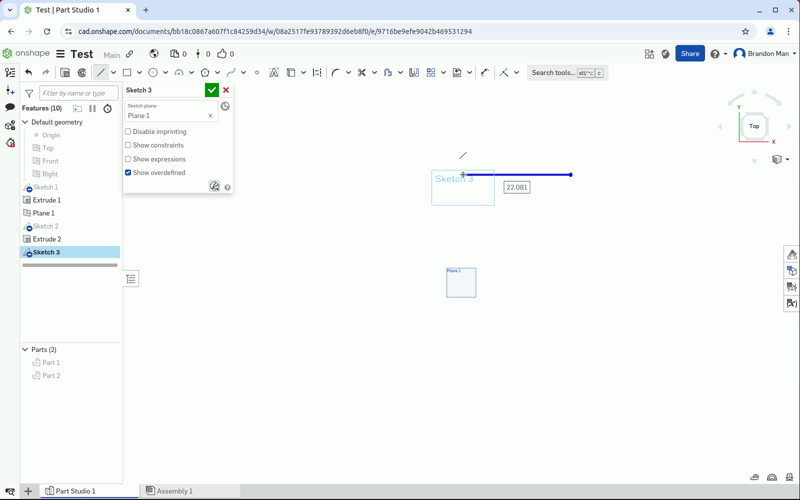
mouse_move(493, 174)
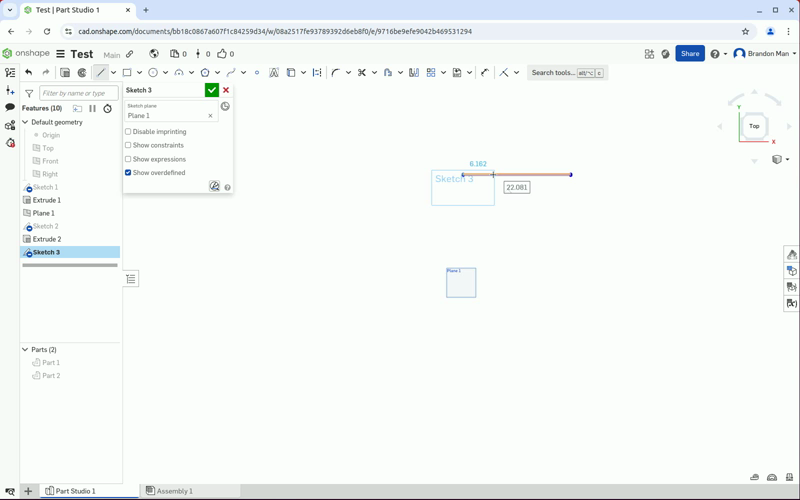
key_down(shift)
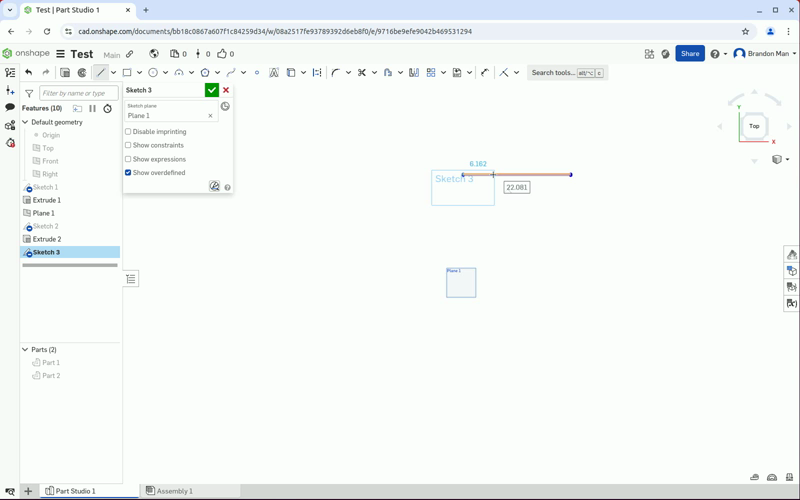
mouse_move(463, 175)
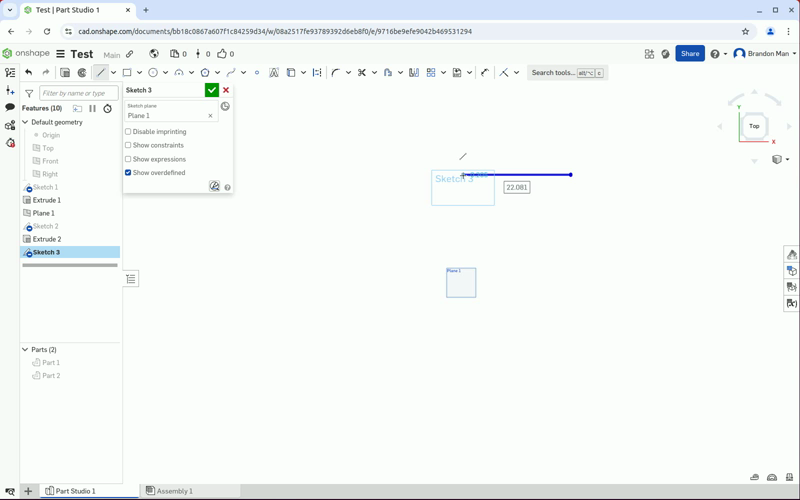
scroll(6)
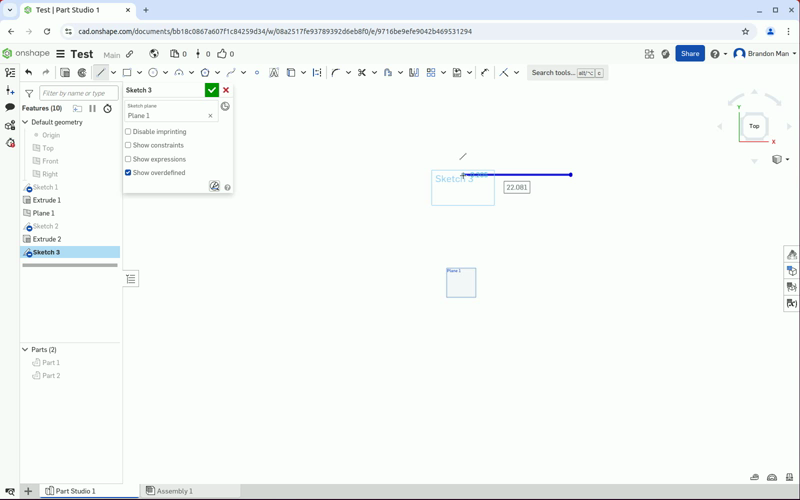
scroll(6)
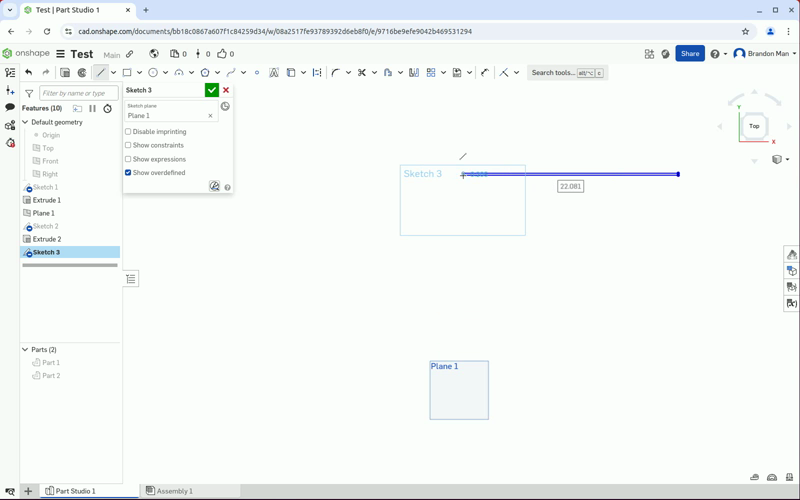
scroll(6)
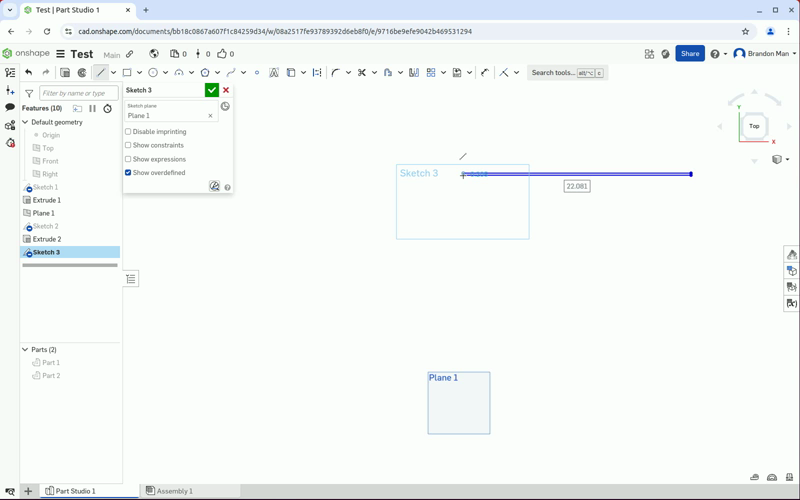
scroll(6)
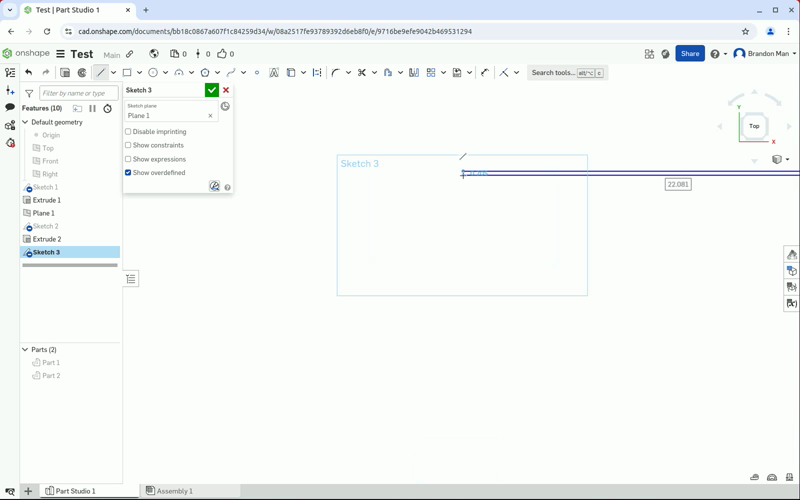
scroll(6)
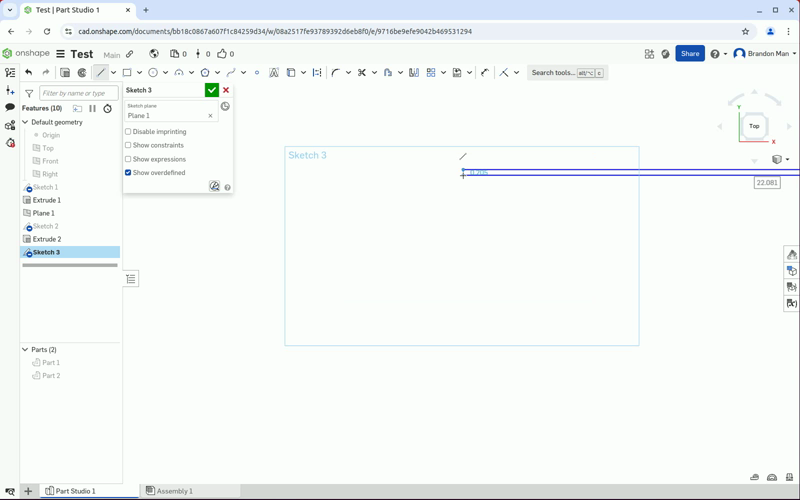
scroll(6)
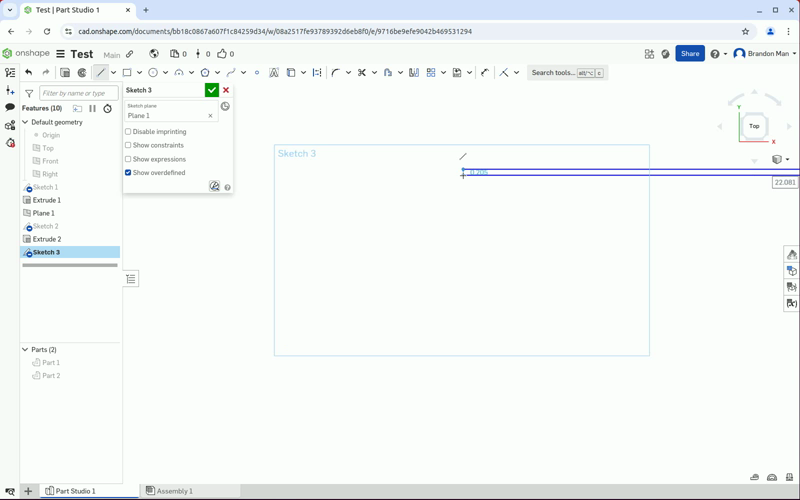
scroll(6)
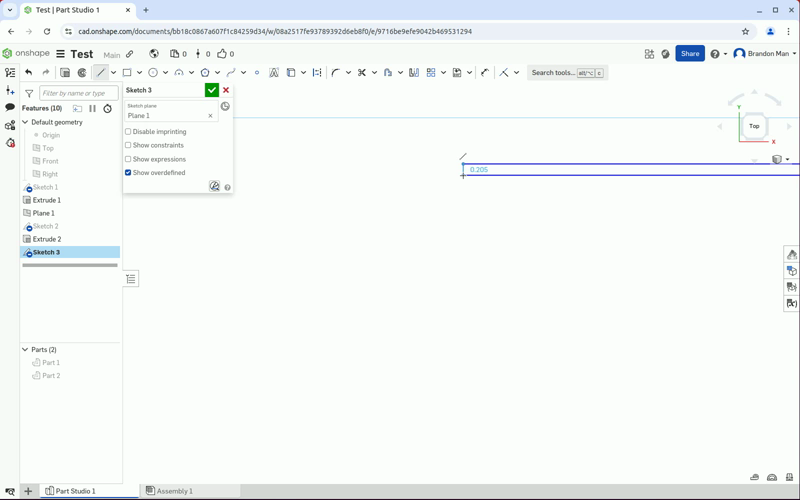
key_up(shift)
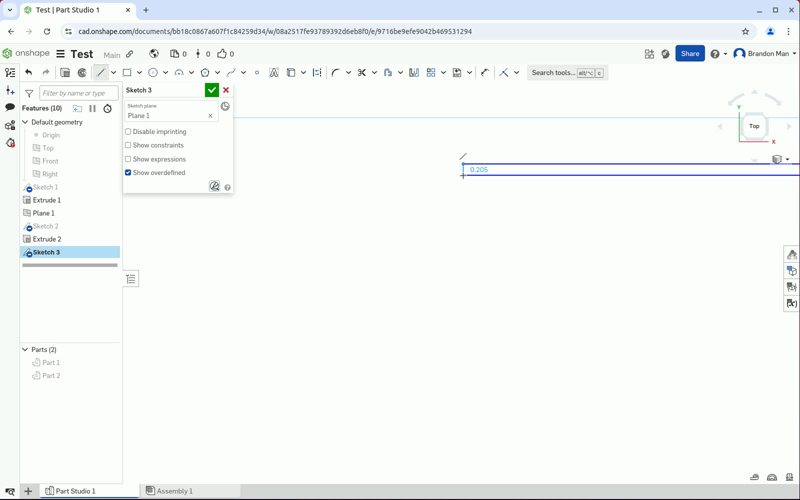
click(463, 175)
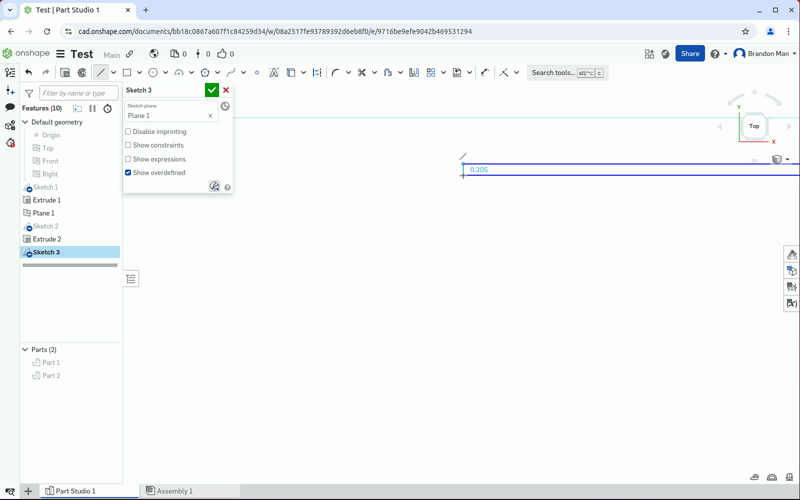
scroll(-6)
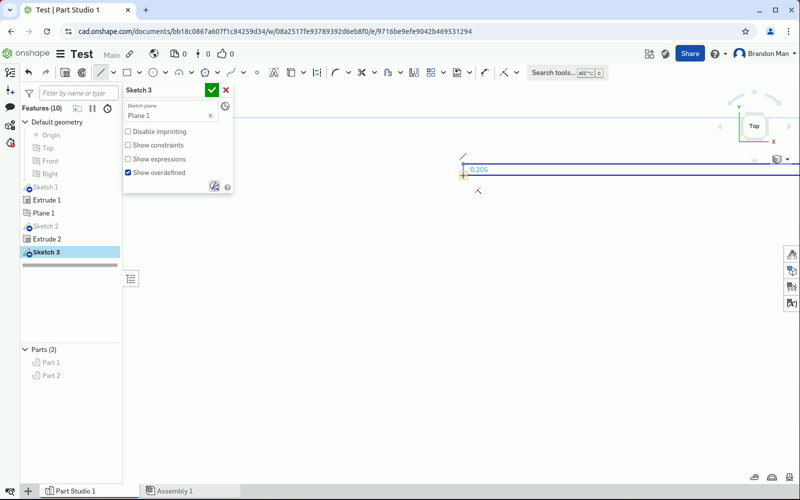
scroll(-6)
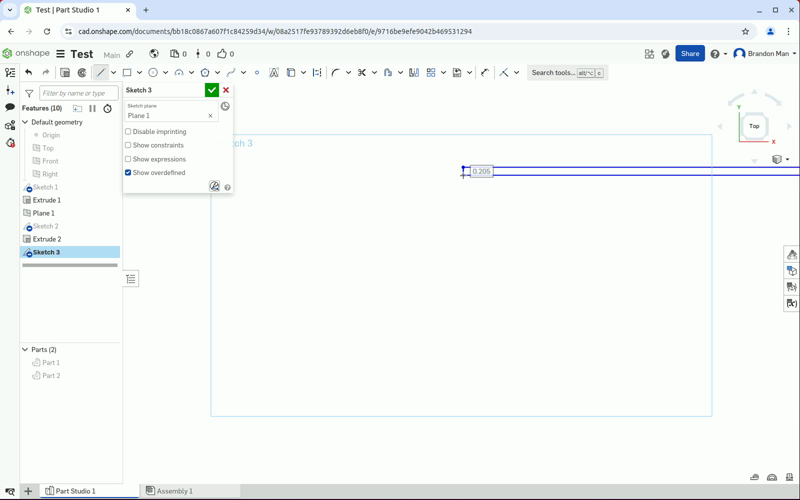
scroll(-6)
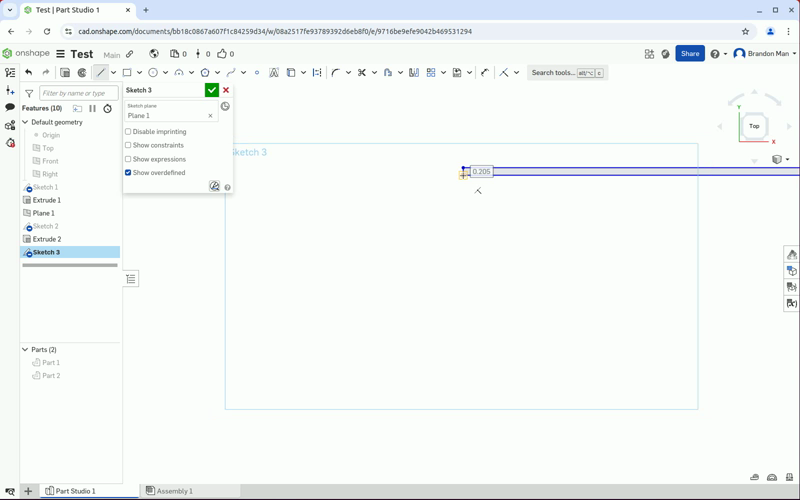
scroll(-6)
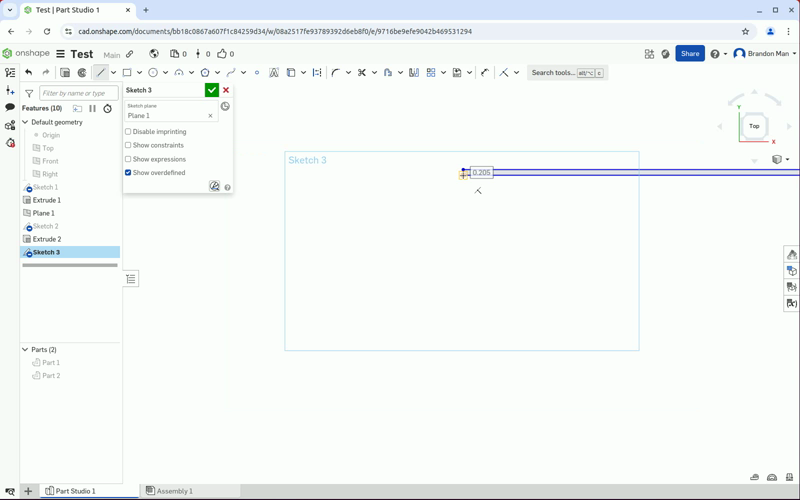
scroll(-6)
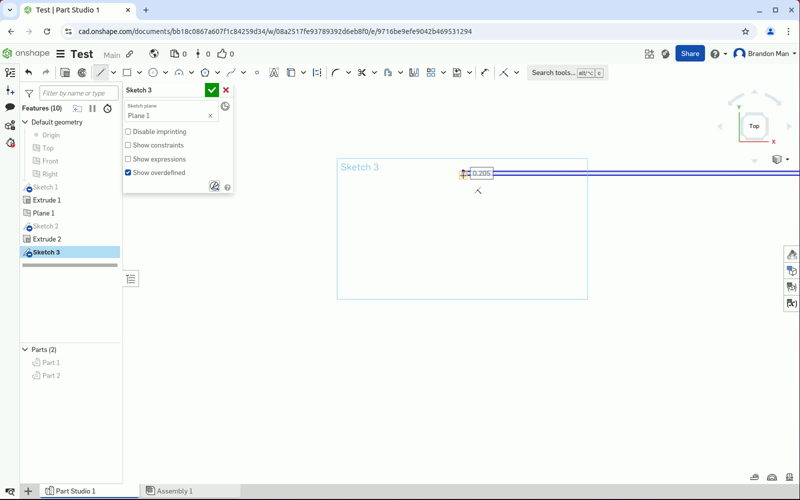
scroll(-6)
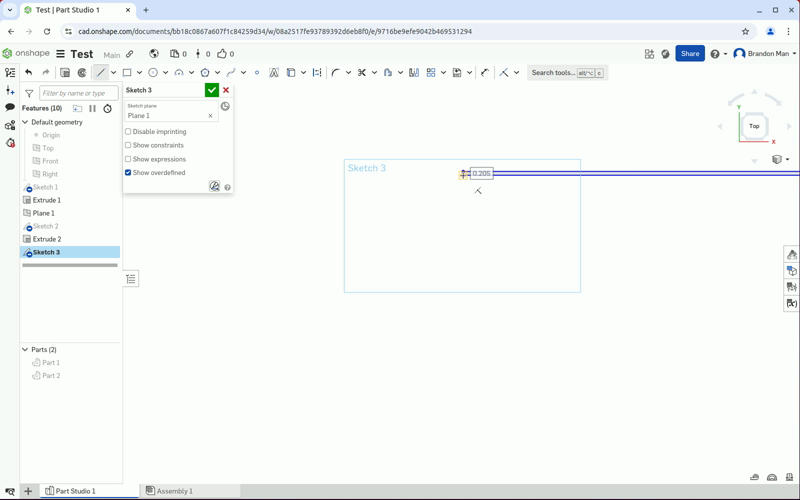
scroll(-6)
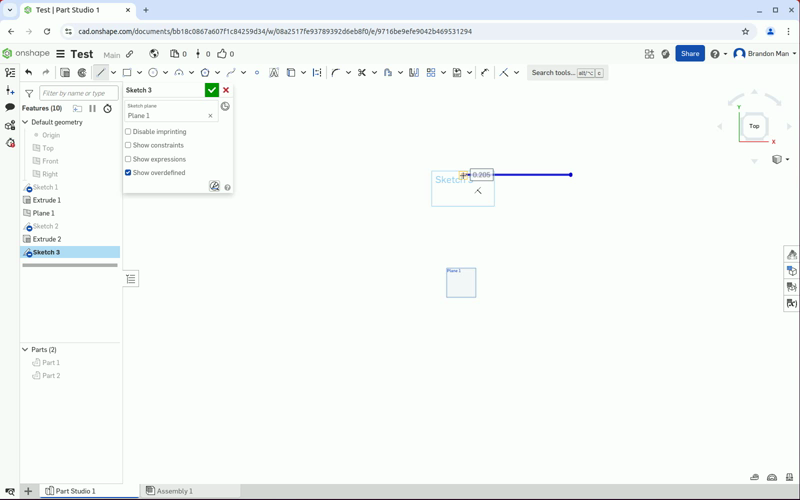
key(esc)
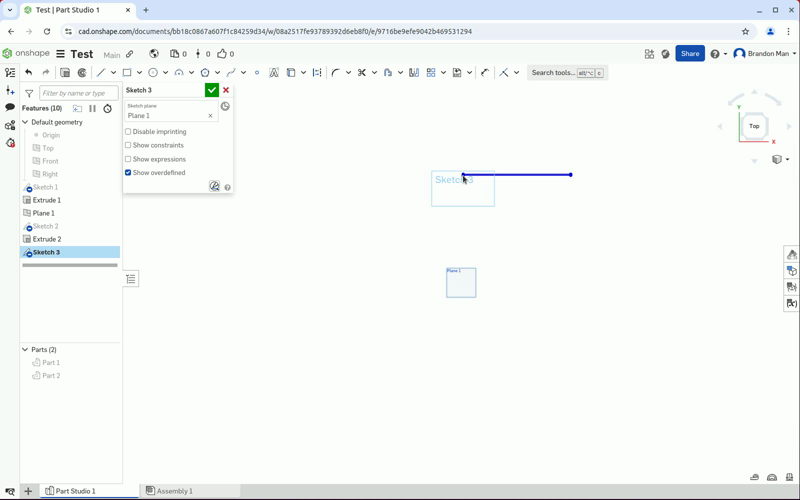
mouse_move(563, 175)
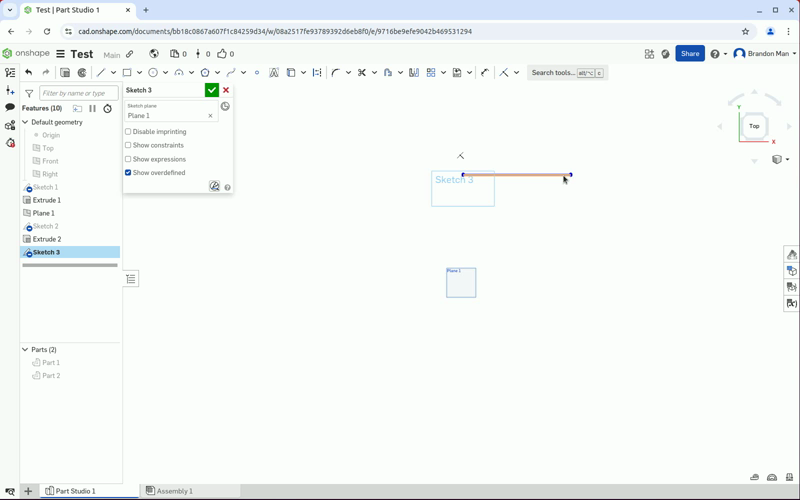
scroll(6)
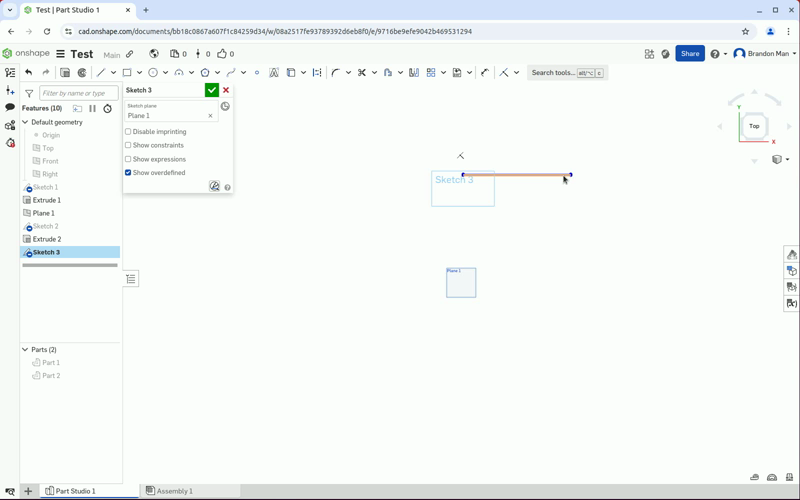
scroll(6)
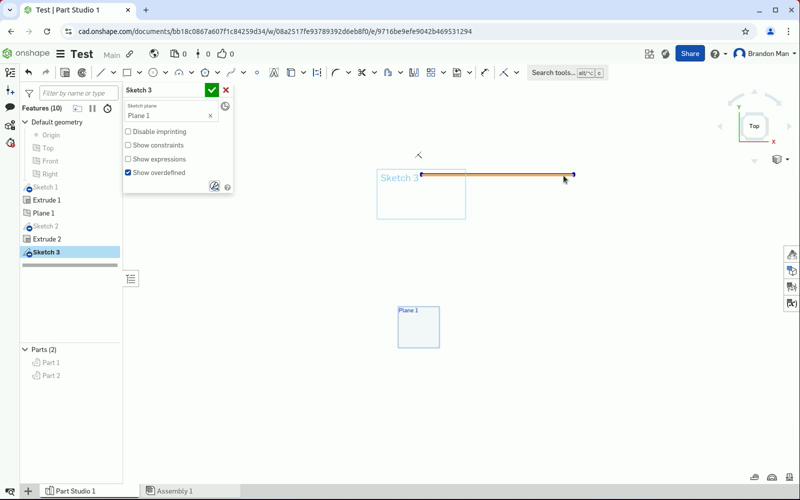
scroll(6)
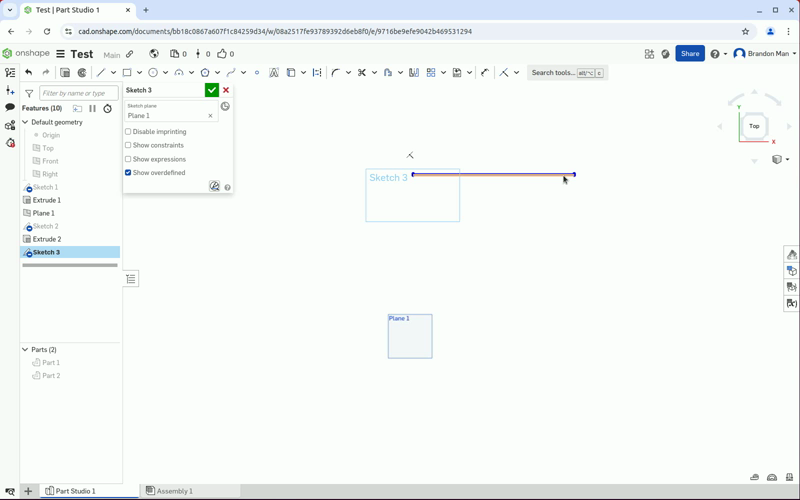
scroll(6)
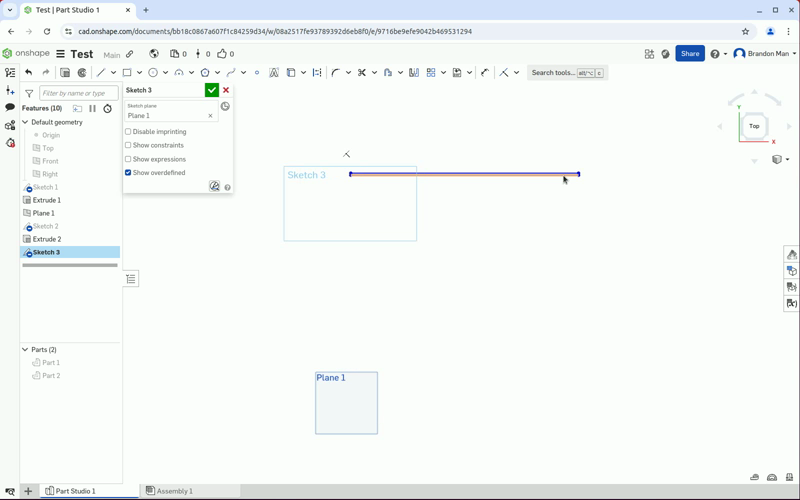
scroll(6)
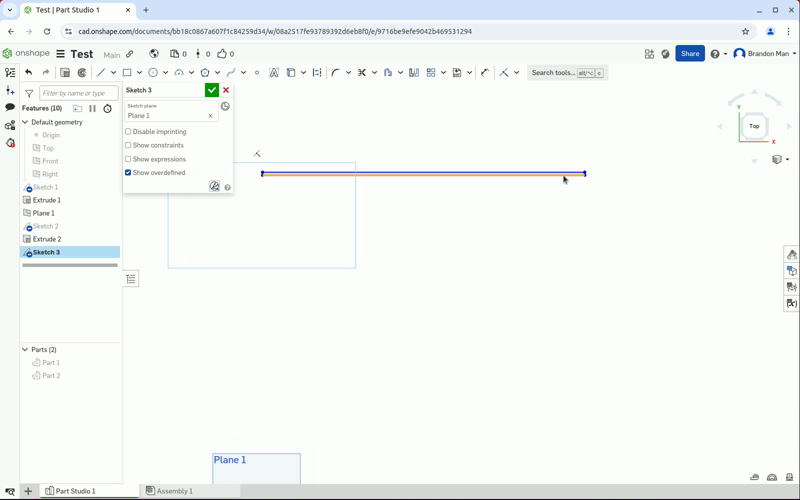
scroll(6)
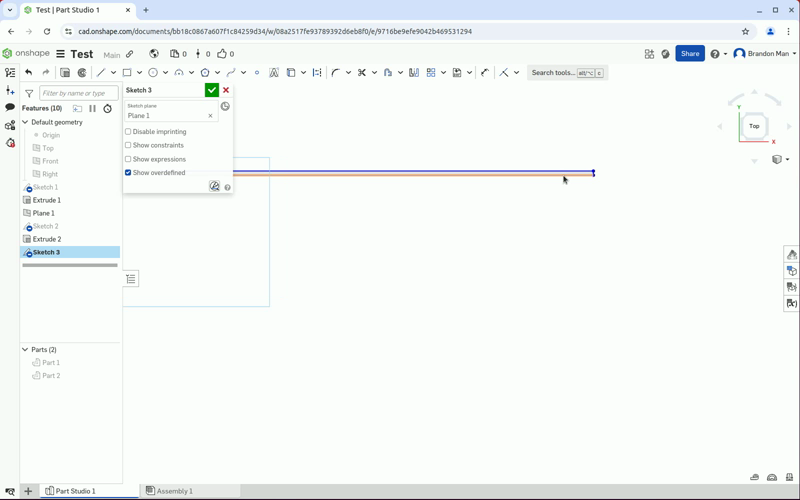
scroll(6)
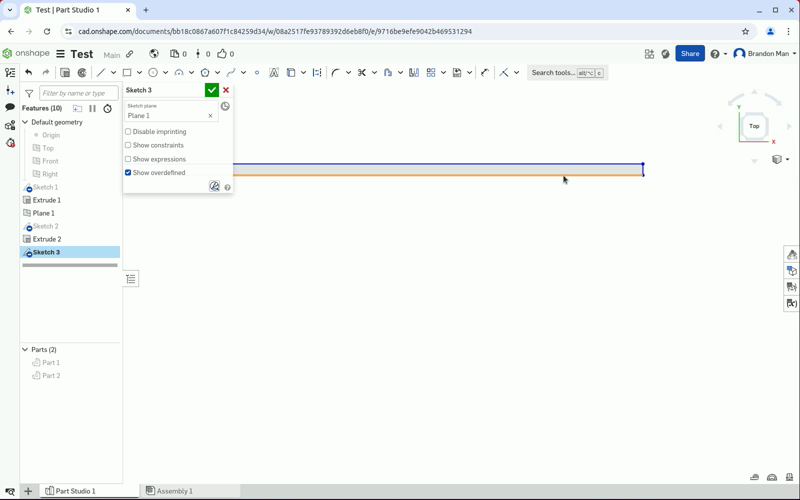
click(563, 175)
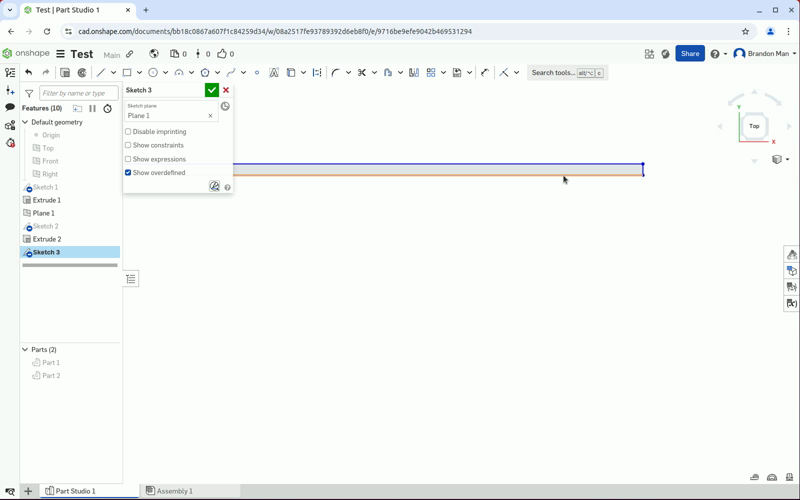
scroll(-6)
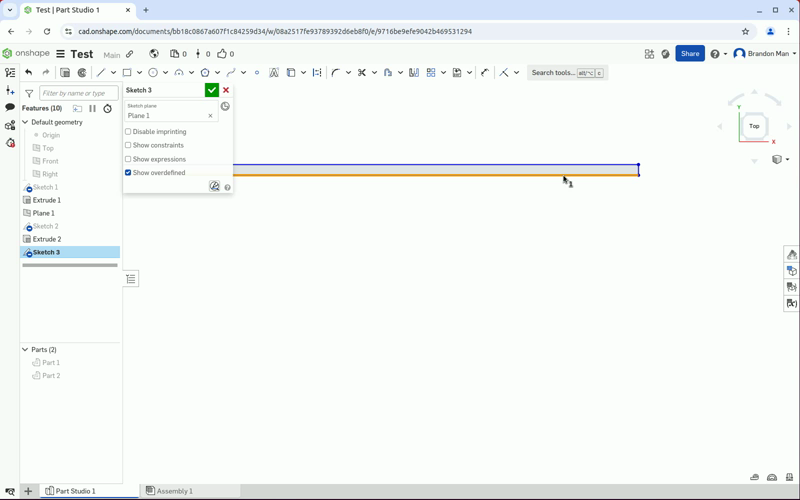
scroll(-6)
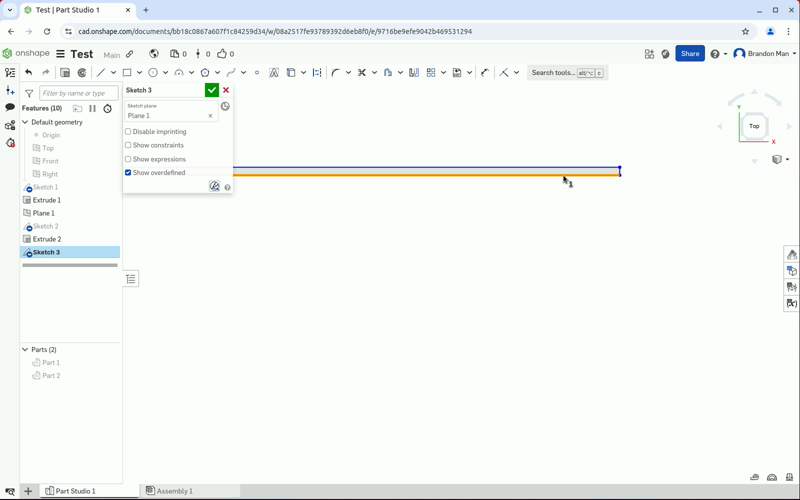
scroll(-6)
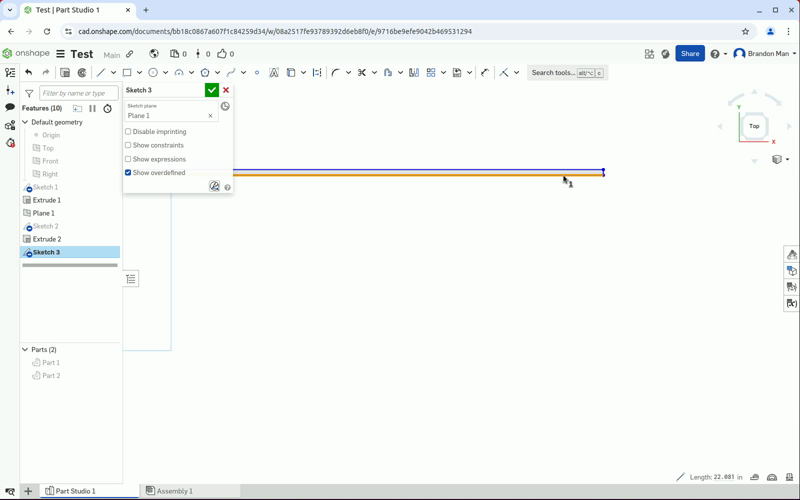
scroll(-6)
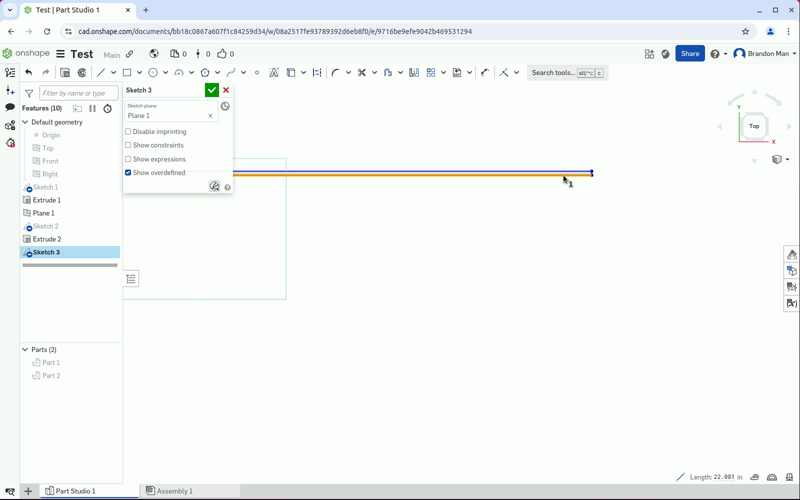
scroll(-6)
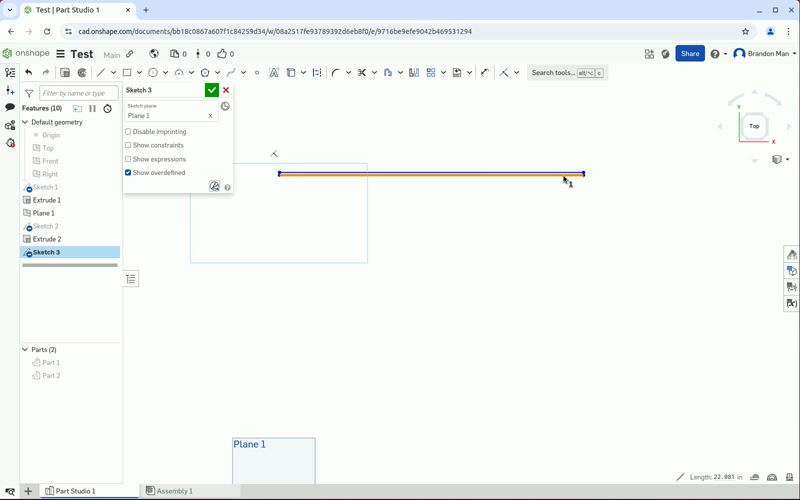
scroll(-6)
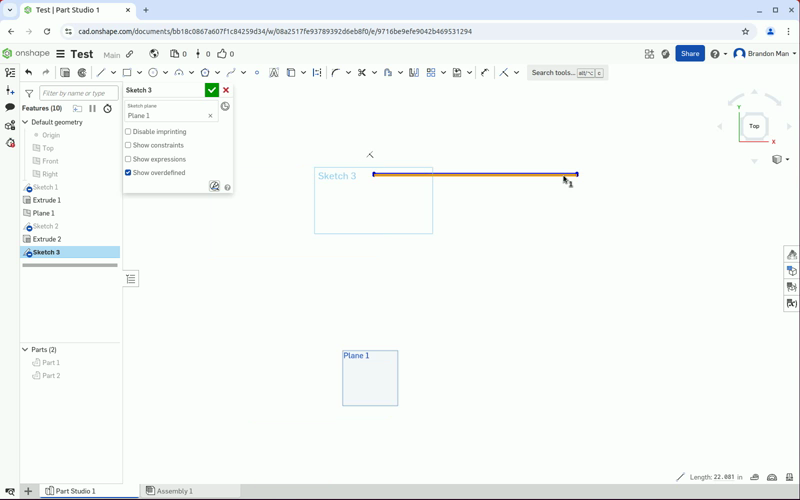
scroll(-6)
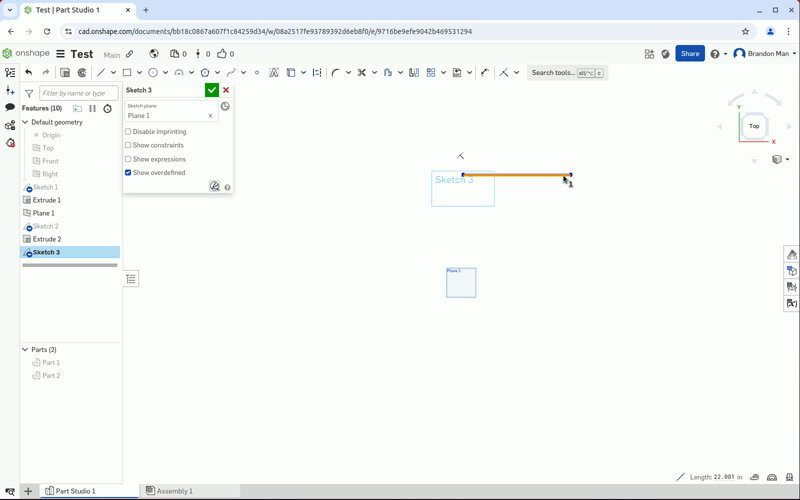
mouse_move(73, 352)
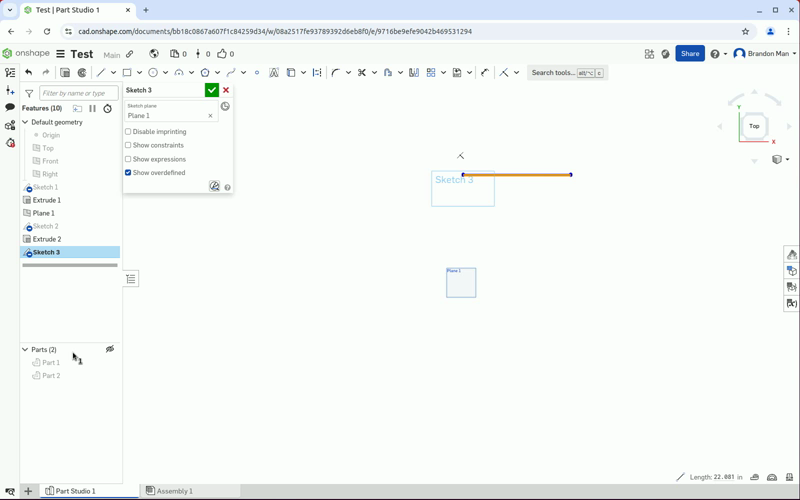
key(shift+y)
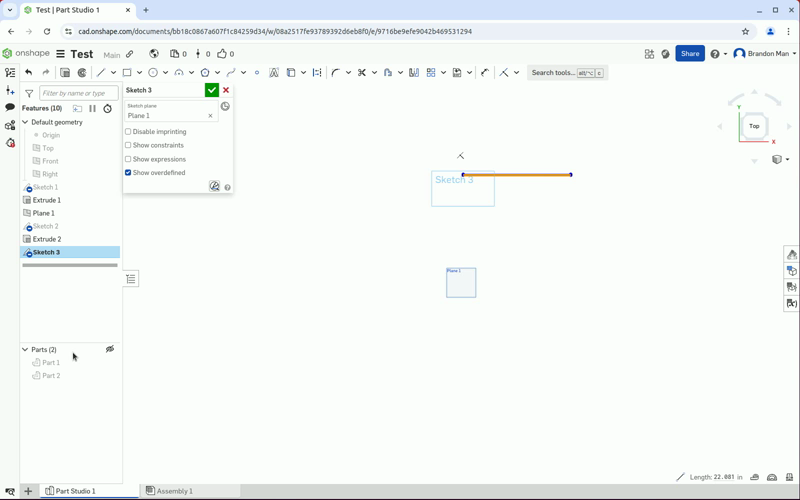
key(shift+e)
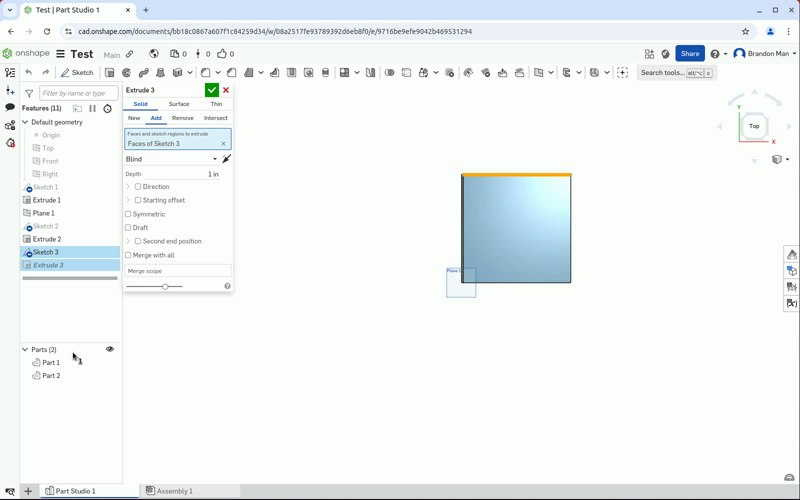
mouse_move(143, 106)
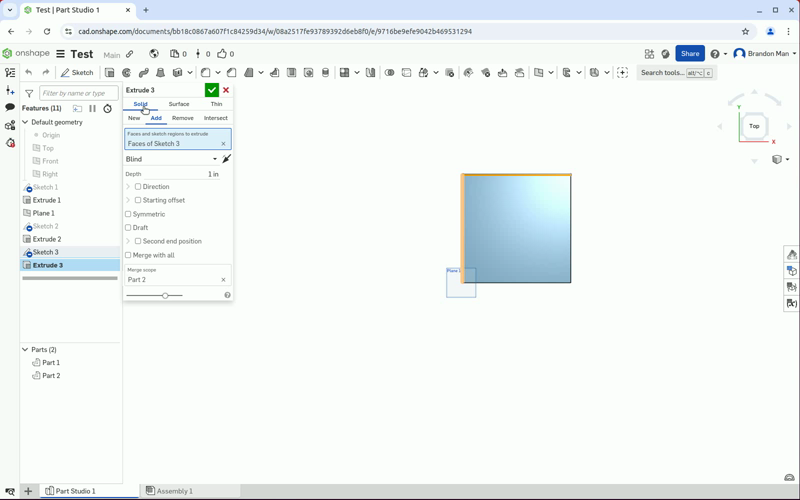
click(143, 106)
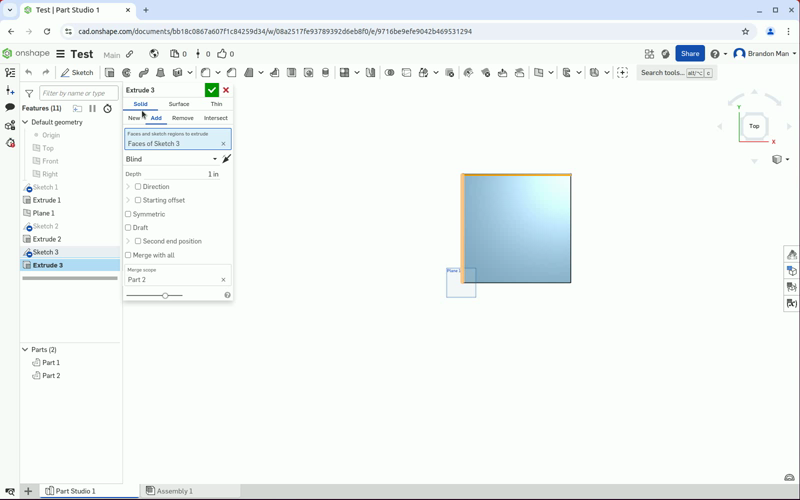
mouse_move(137, 120)
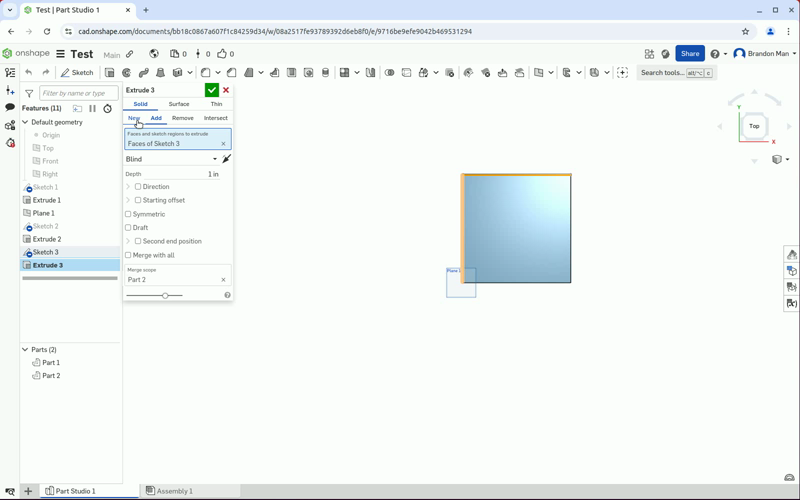
click(137, 120)
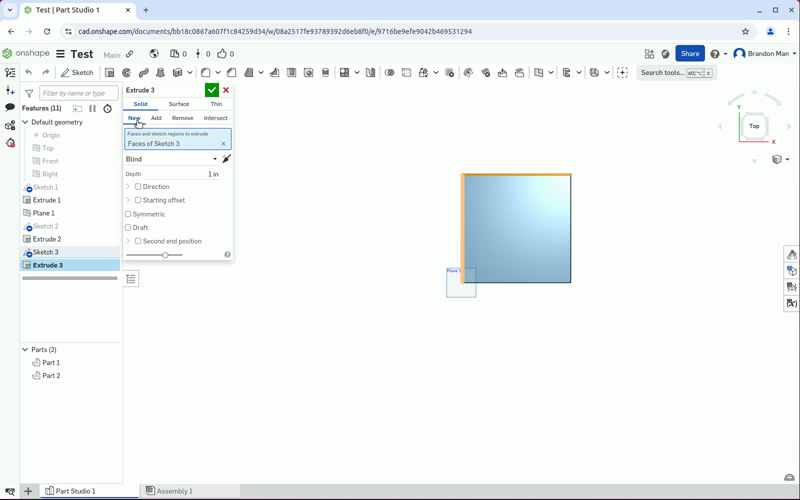
key(tab, 4)
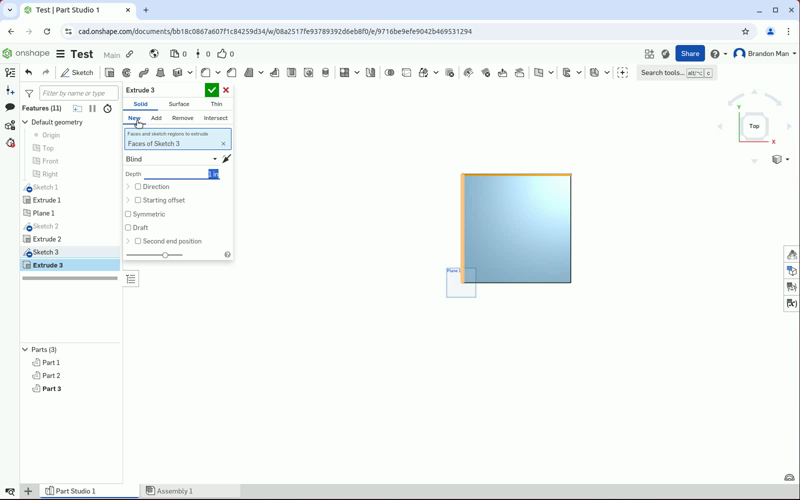
text(22.386)
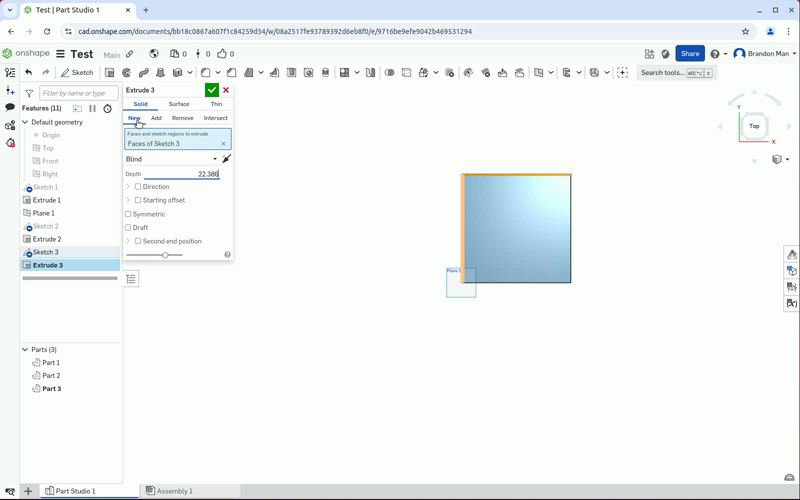
key(enter)
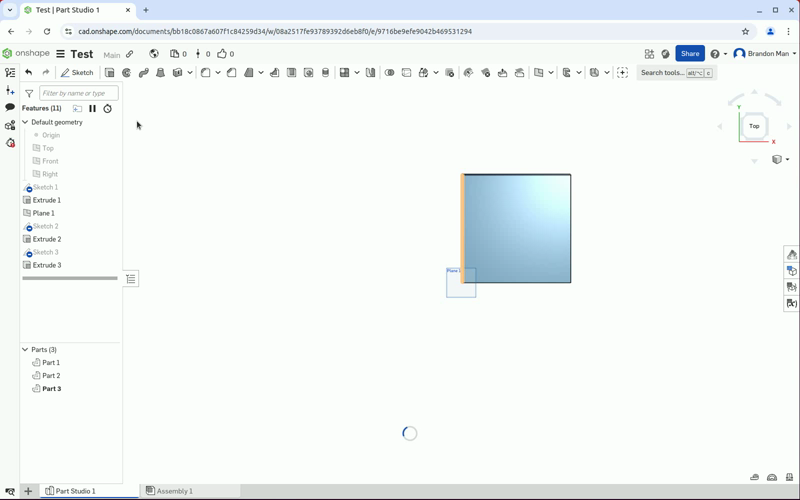
key(shift+h)
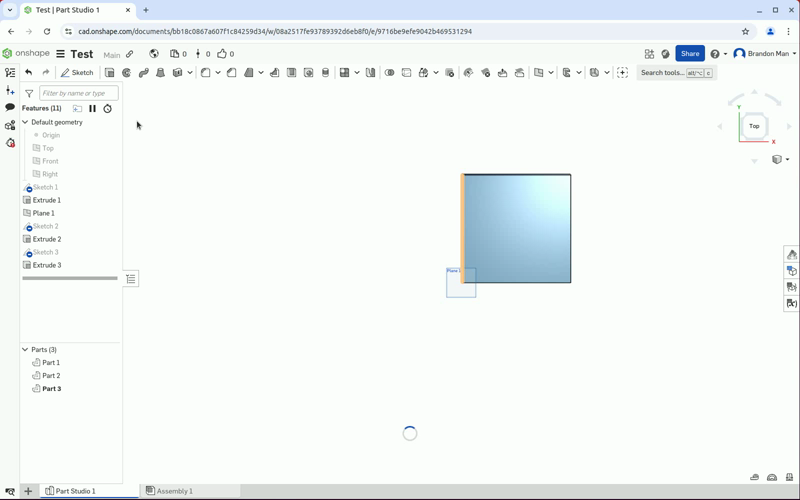
key(shift+h)
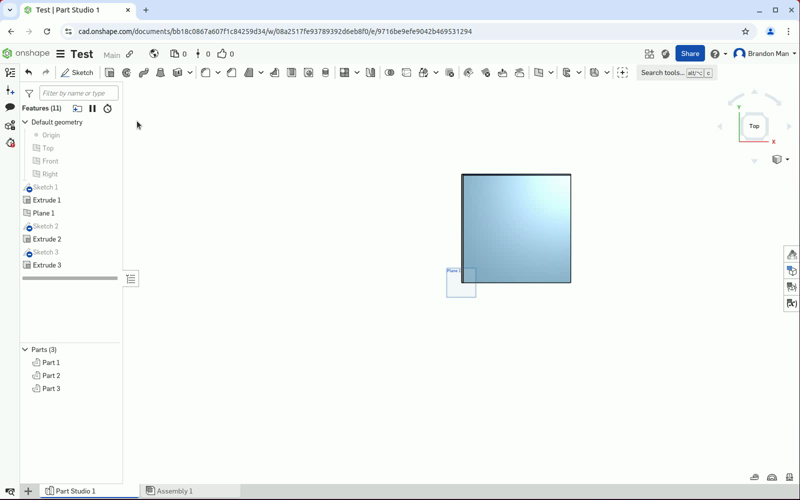
mouse_move(73, 189)
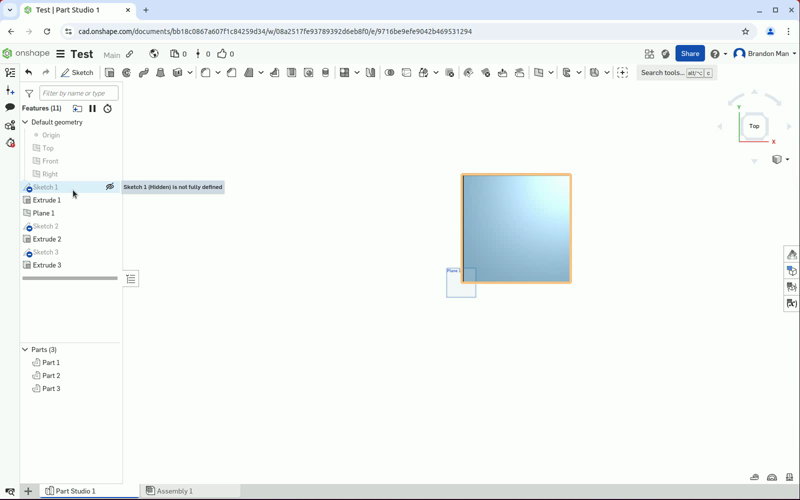
click(73, 189)
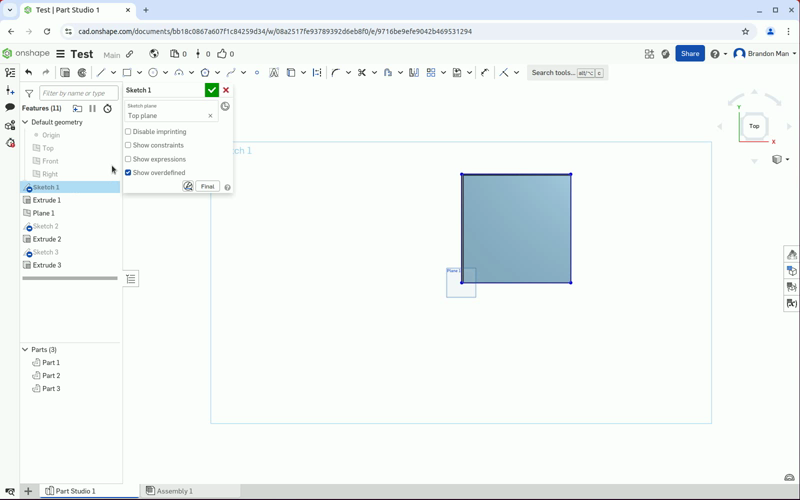
mouse_move(229, 92)
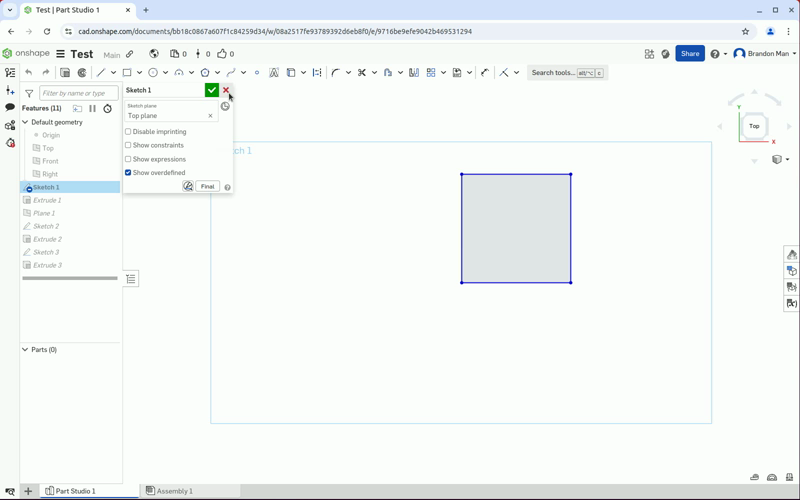
click(229, 92)
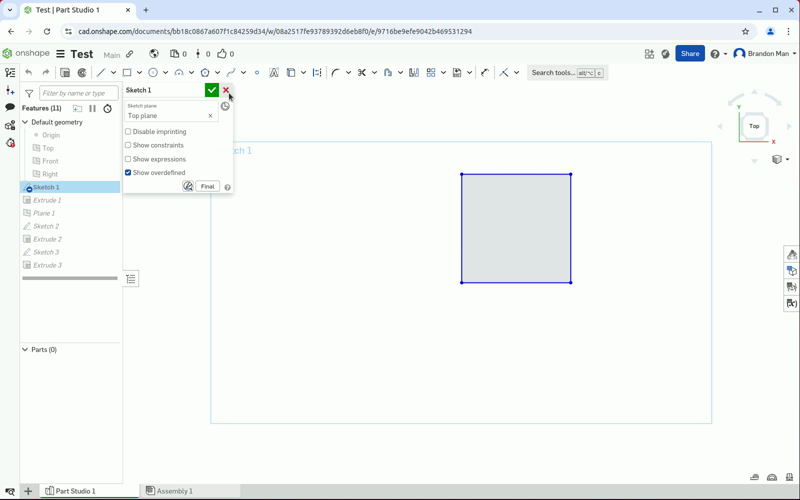
key(shift+s)
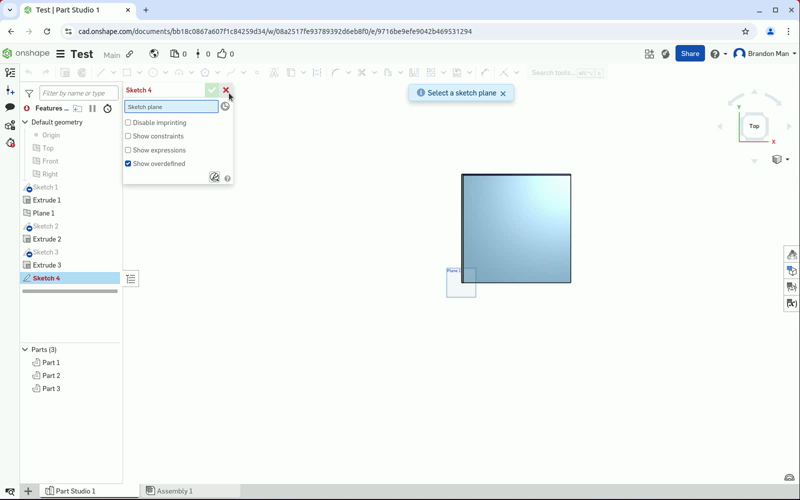
mouse_move(73, 215)
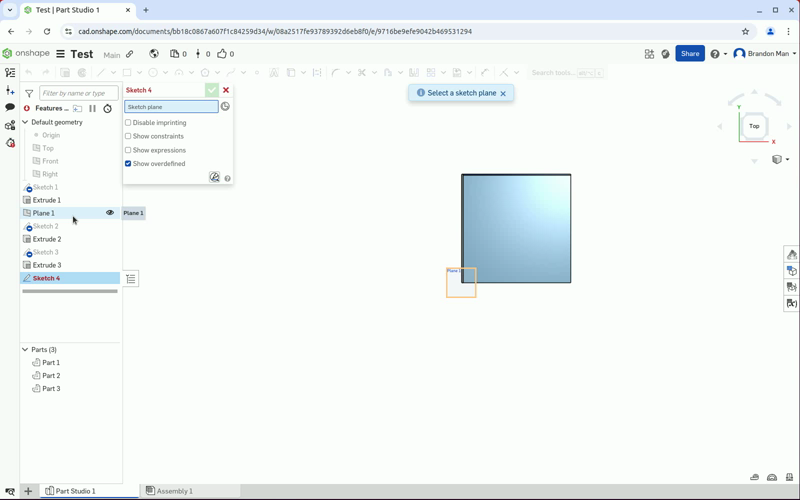
click(73, 215)
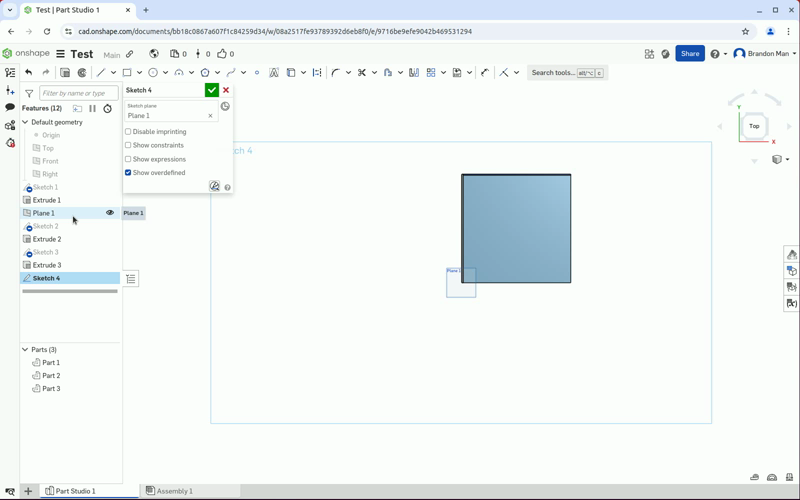
mouse_move(73, 352)
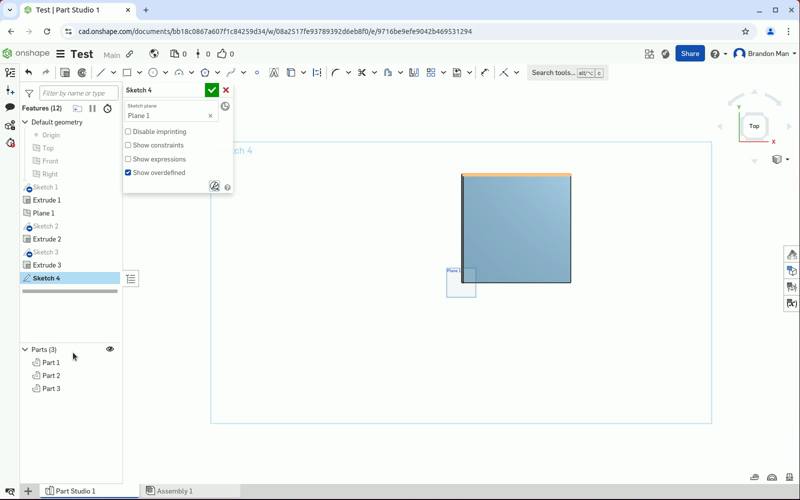
key(y)
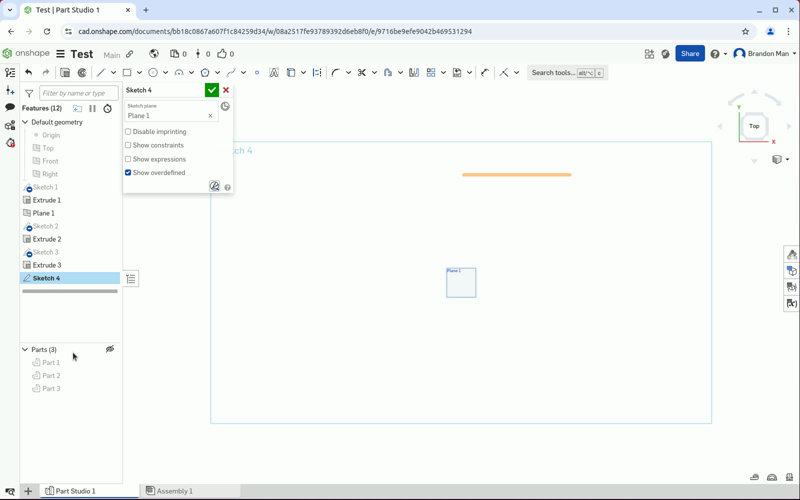
key(l)
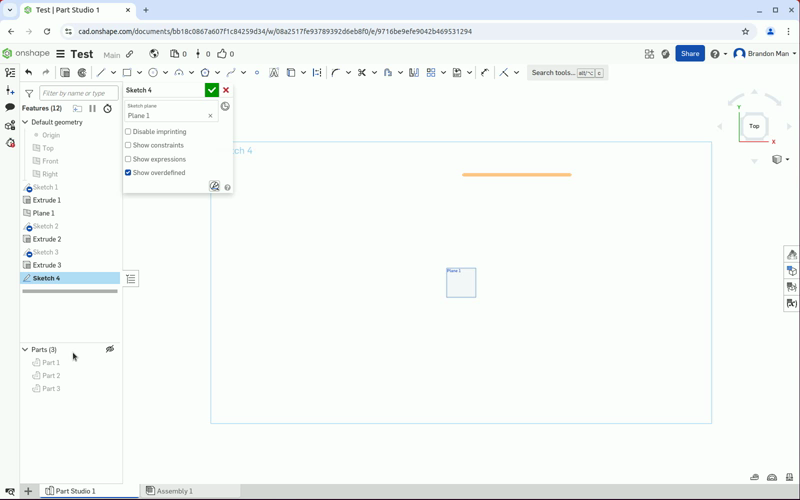
key_down(shift)
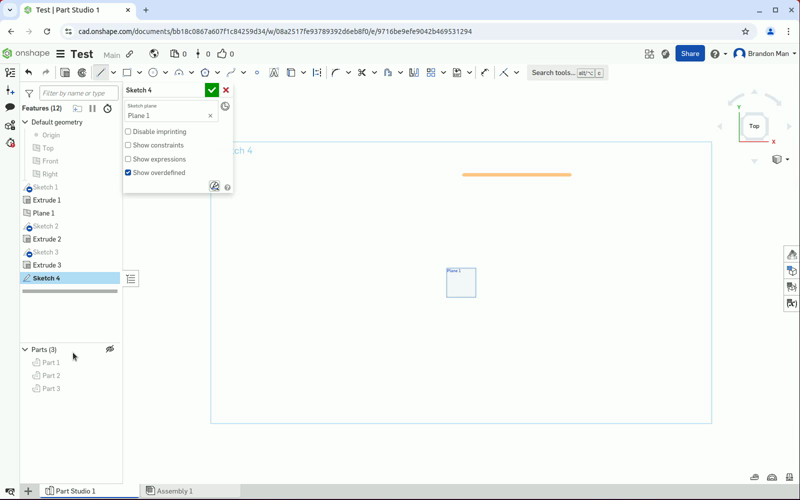
mouse_move(463, 282)
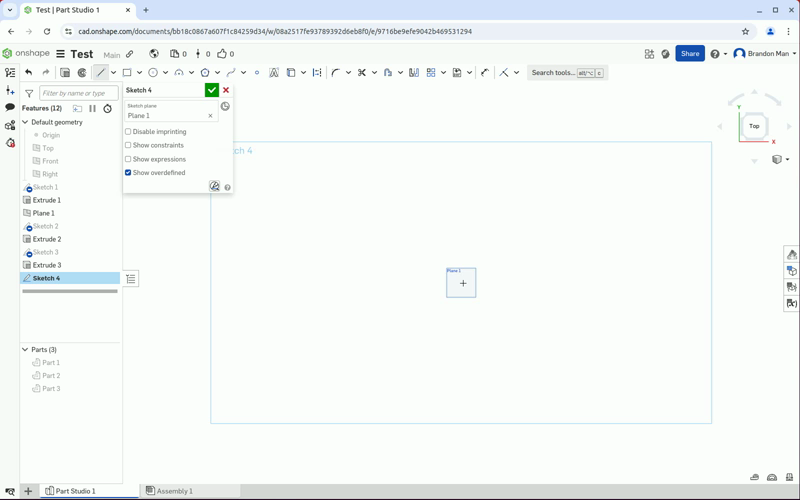
click(463, 282)
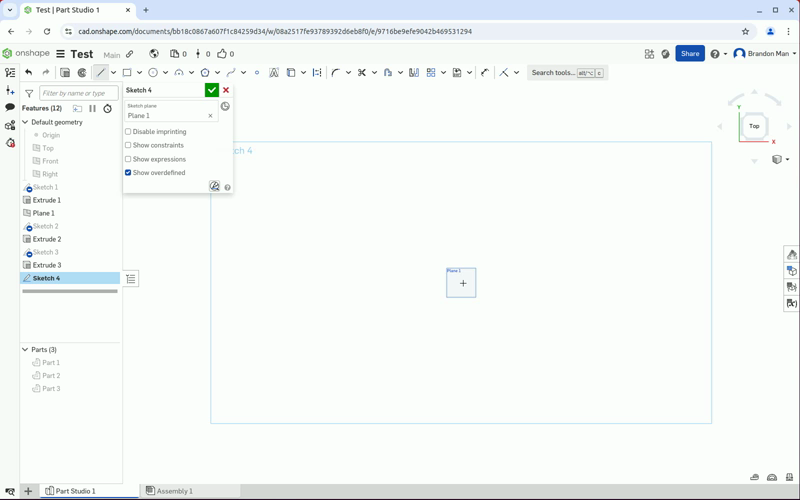
key_up(shift)
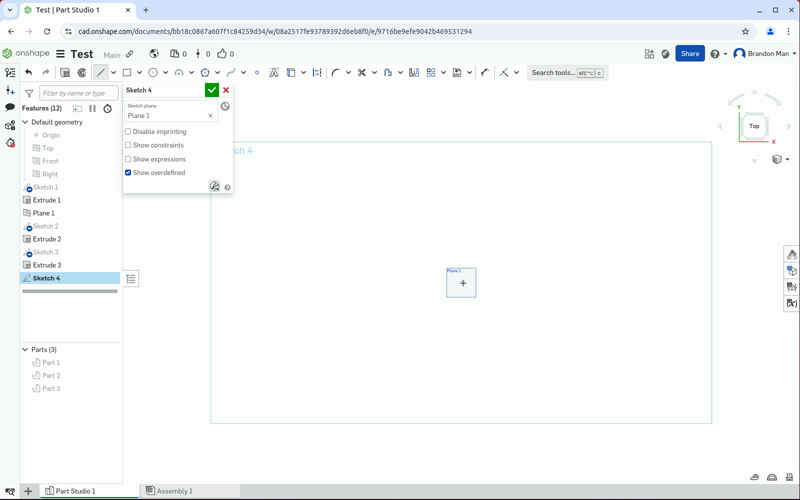
key_down(shift)
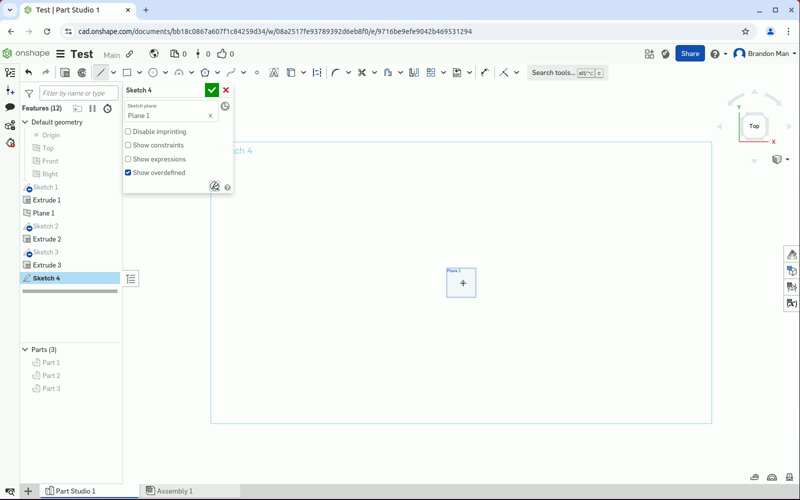
mouse_move(570, 282)
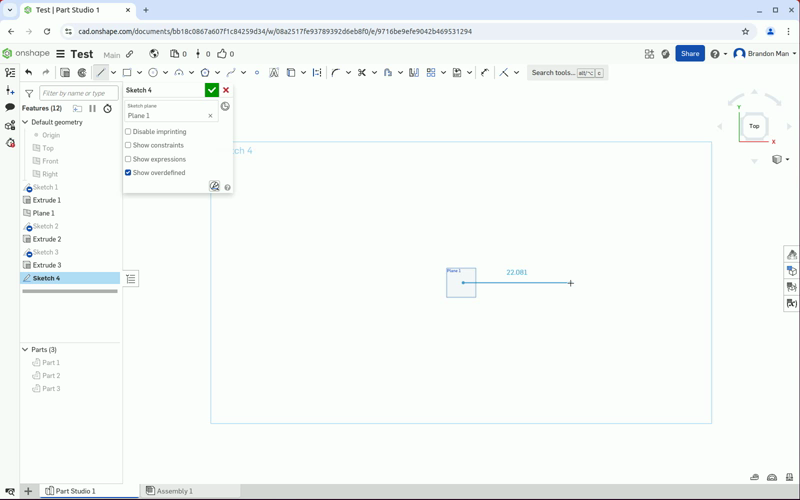
click(570, 282)
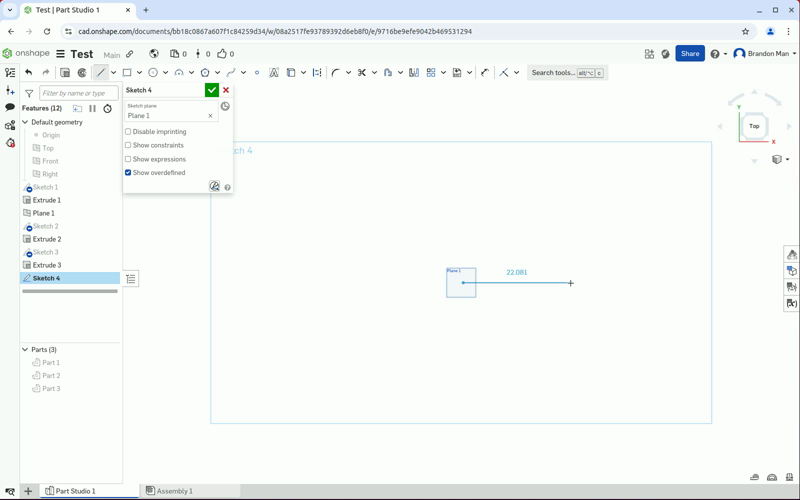
key_up(shift)
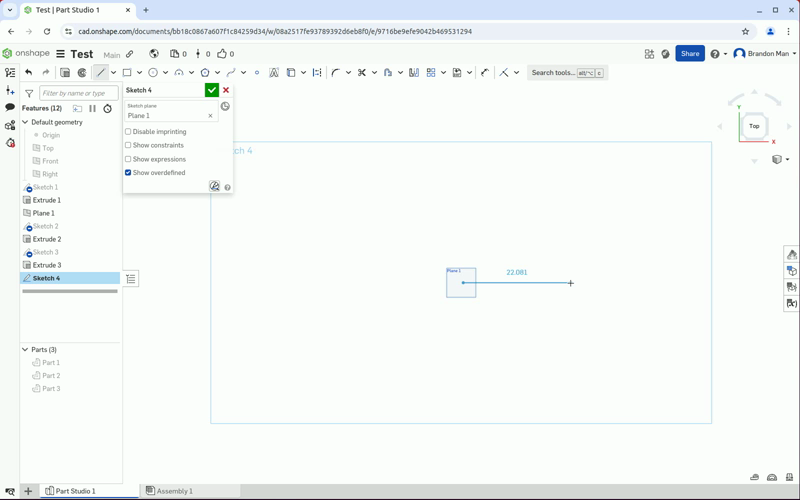
key_down(shift)
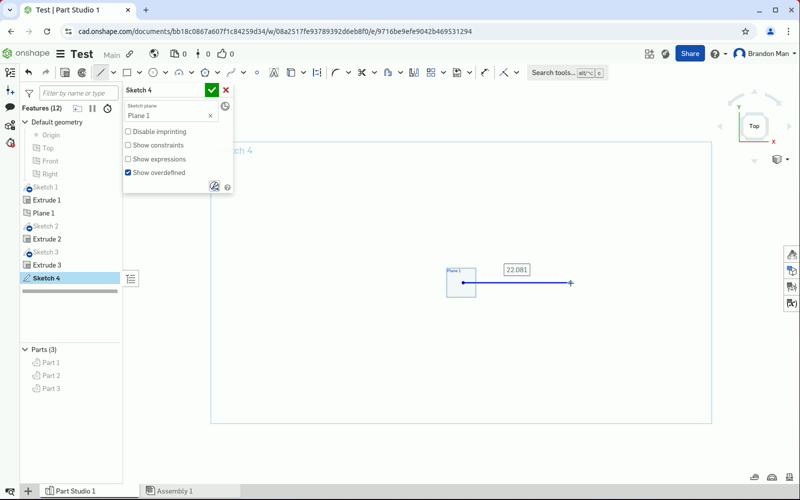
mouse_move(589, 282)
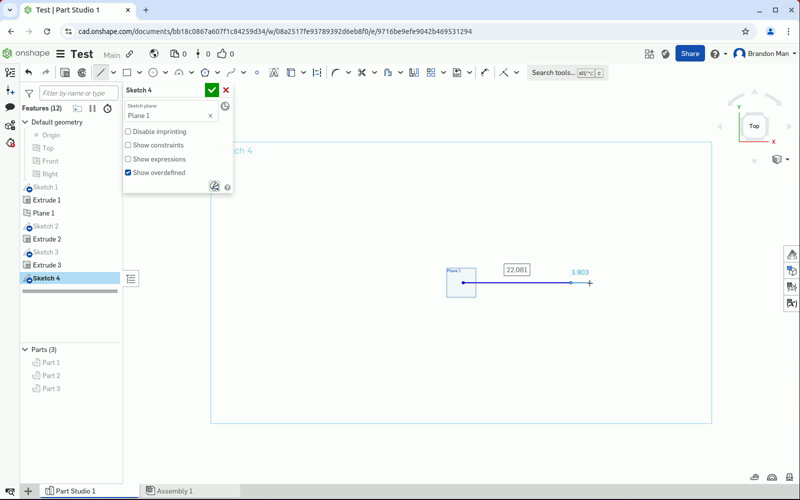
mouse_move(570, 281)
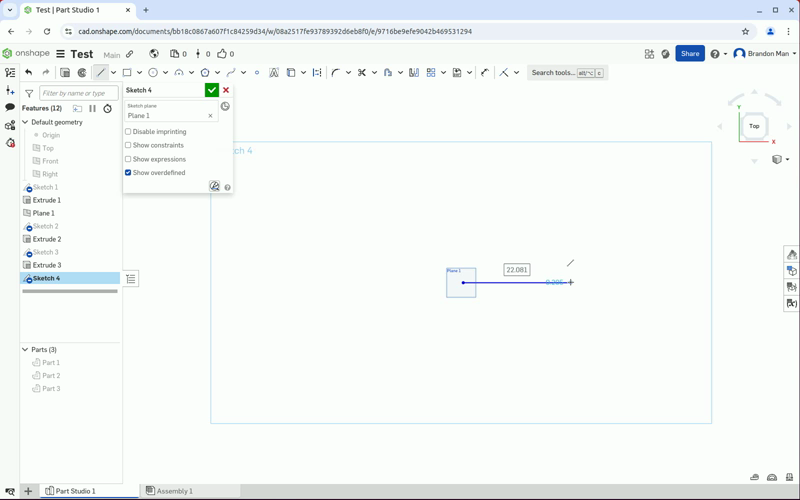
scroll(6)
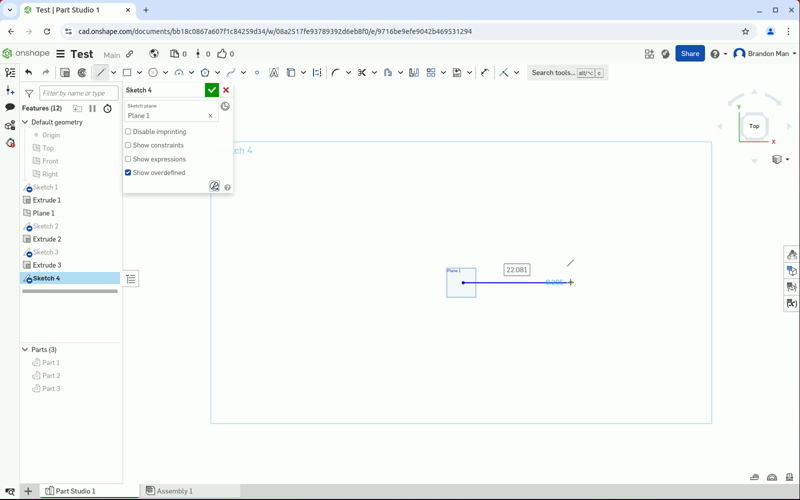
scroll(6)
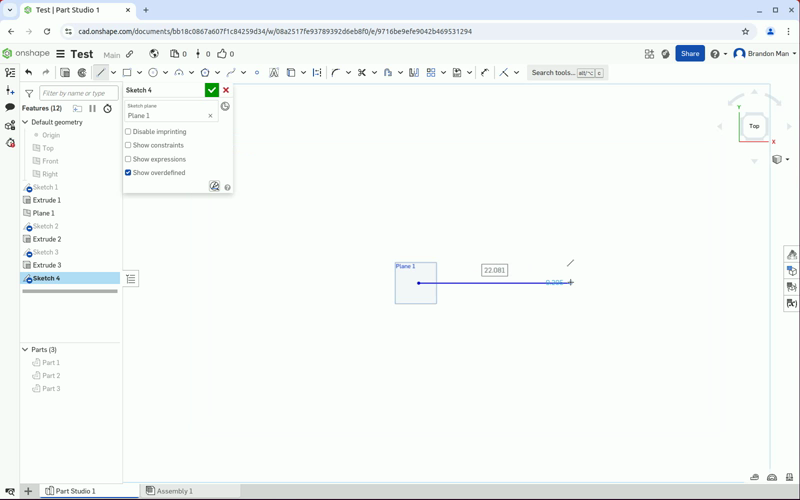
scroll(6)
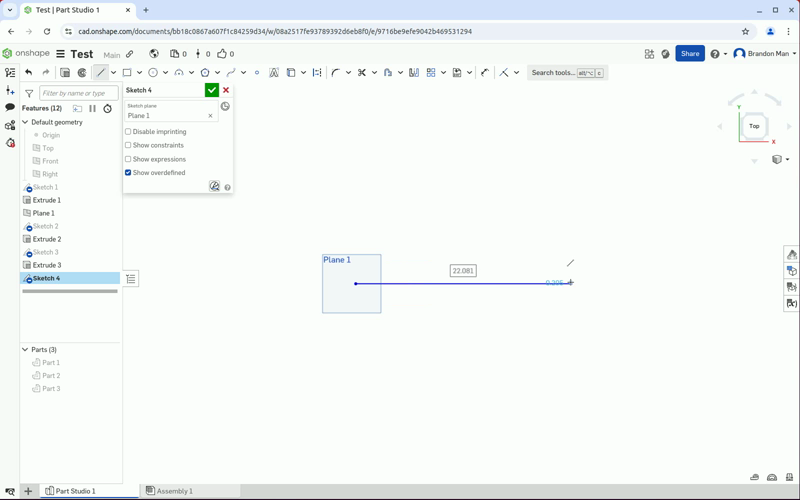
scroll(6)
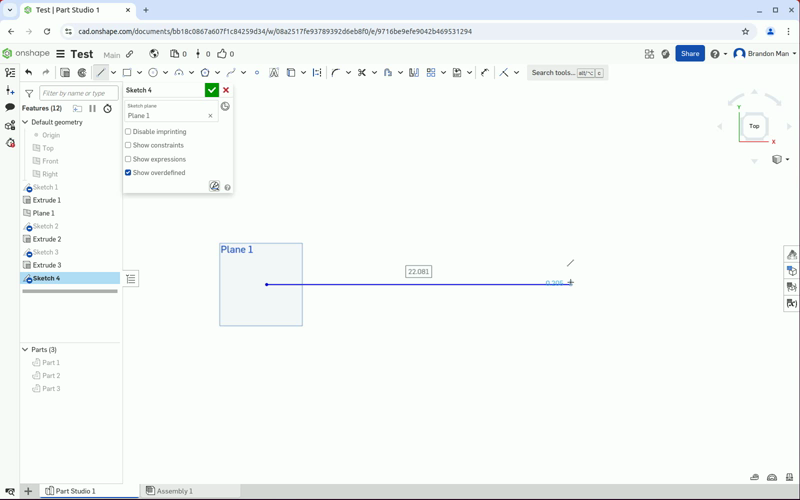
scroll(6)
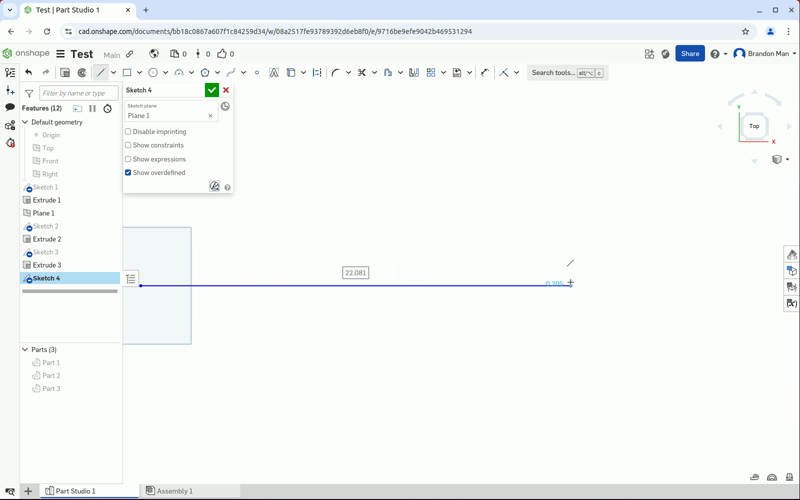
scroll(6)
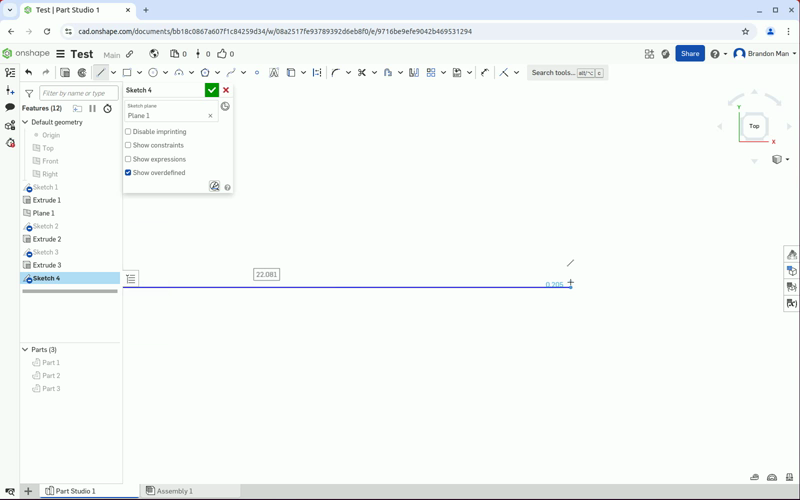
scroll(6)
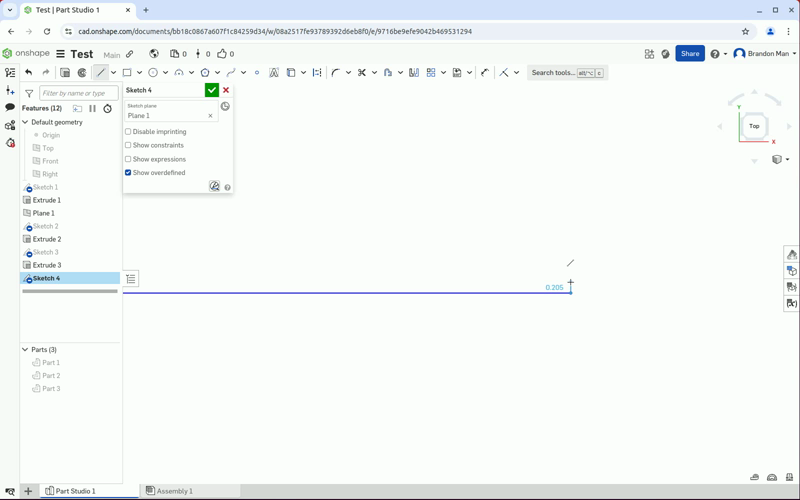
click(570, 281)
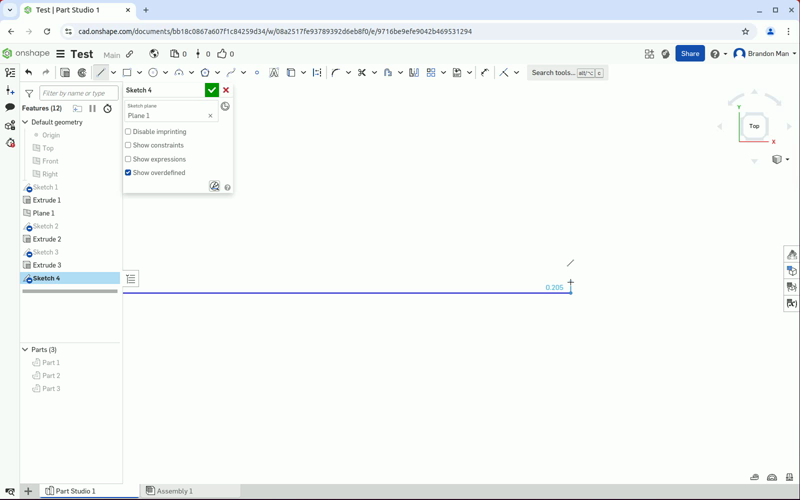
scroll(-6)
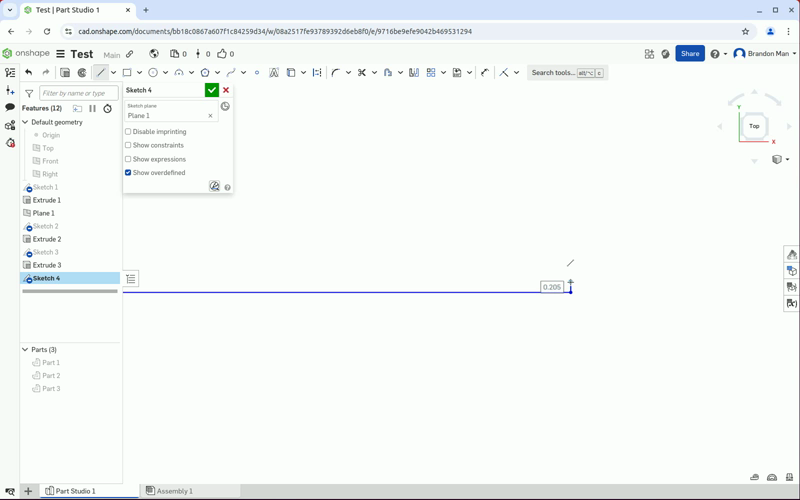
scroll(-6)
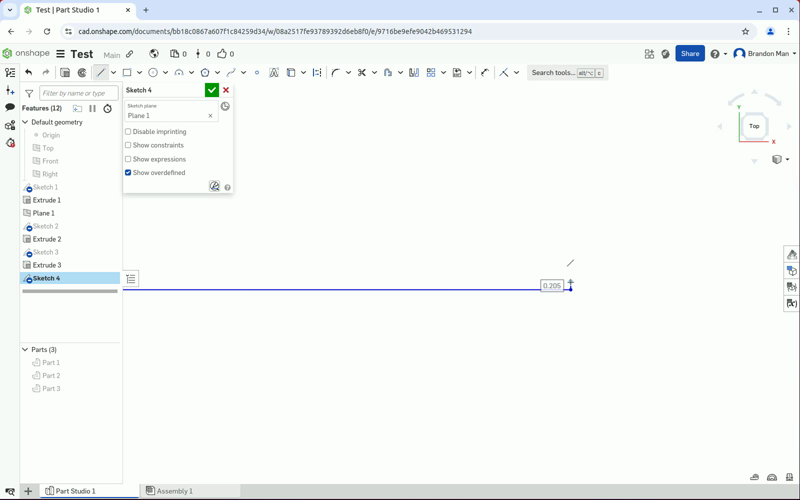
scroll(-6)
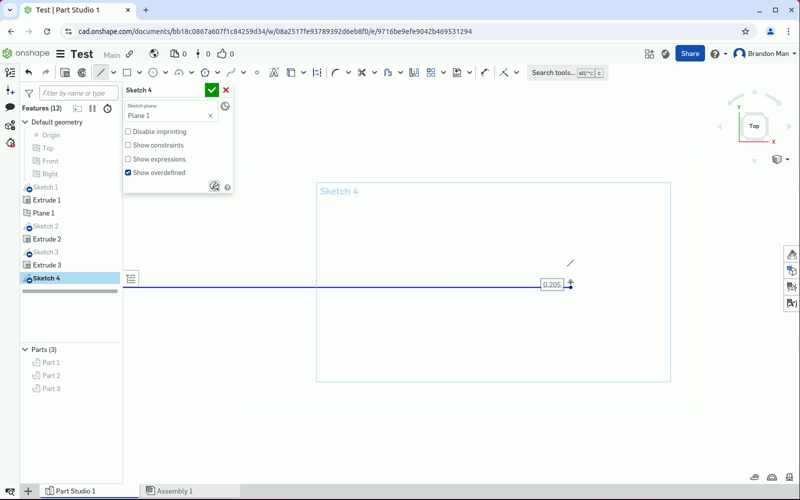
scroll(-6)
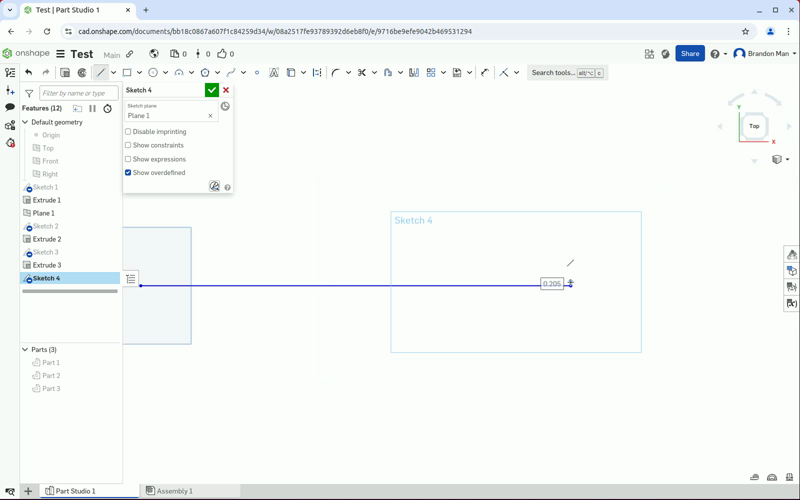
scroll(-6)
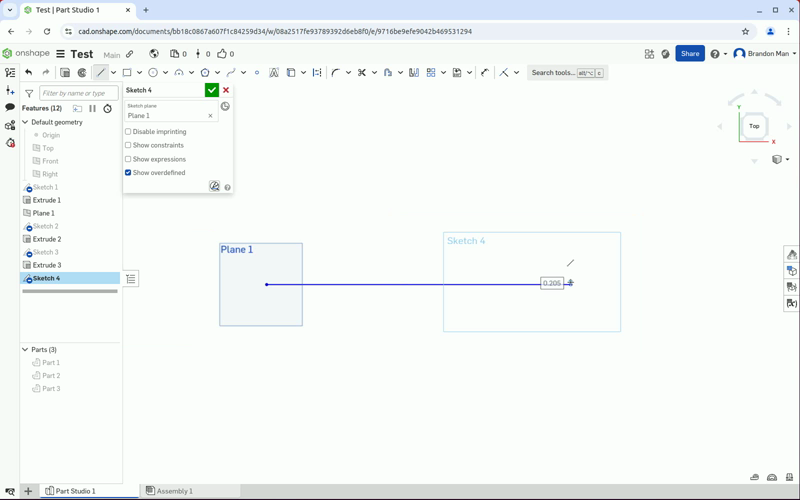
scroll(-6)
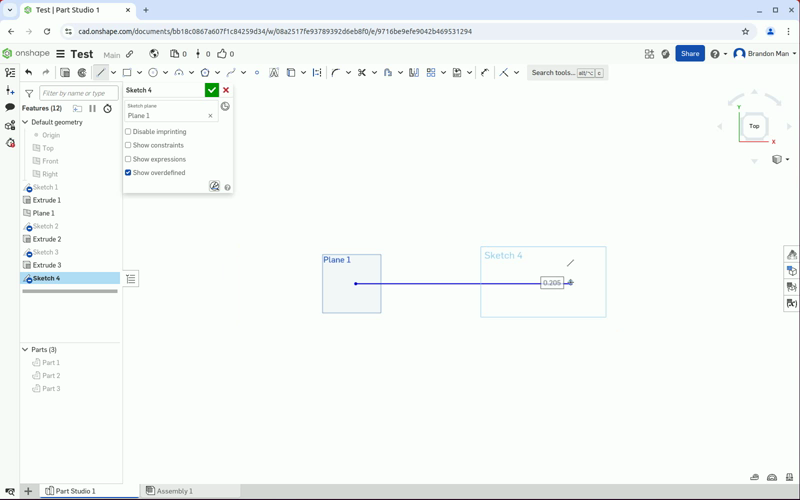
scroll(-6)
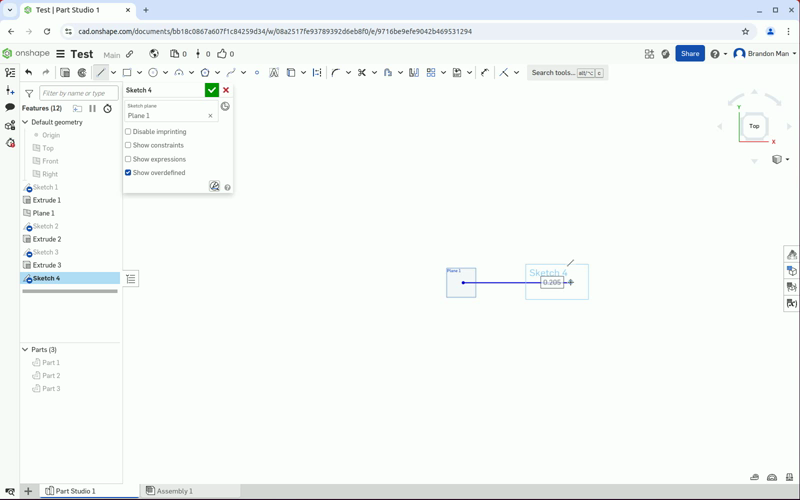
key_up(shift)
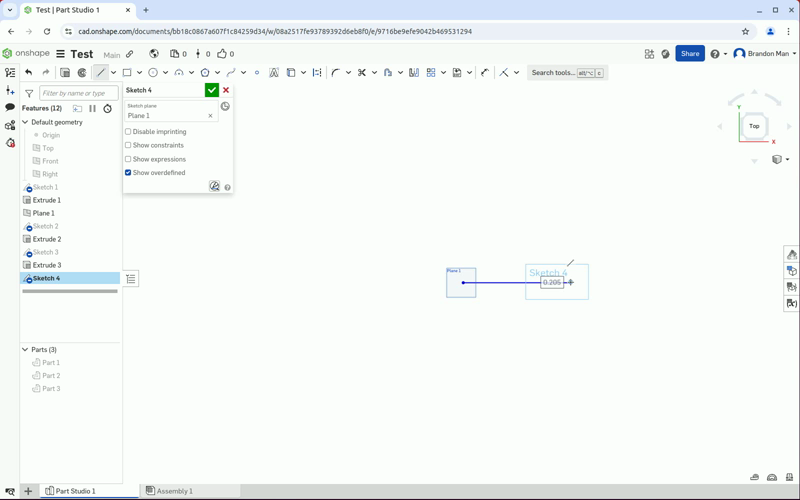
key_down(shift)
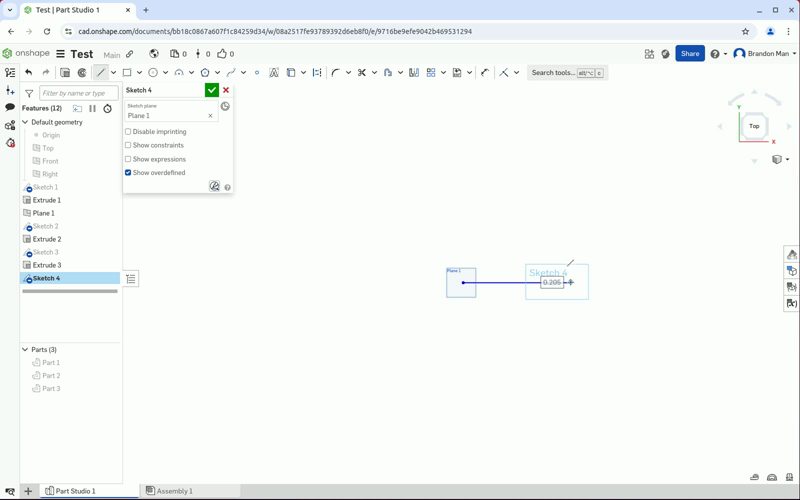
mouse_move(463, 281)
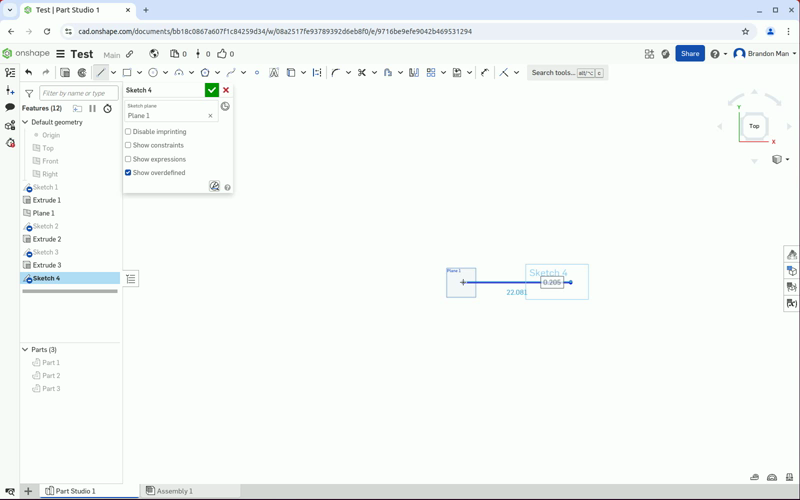
scroll(6)
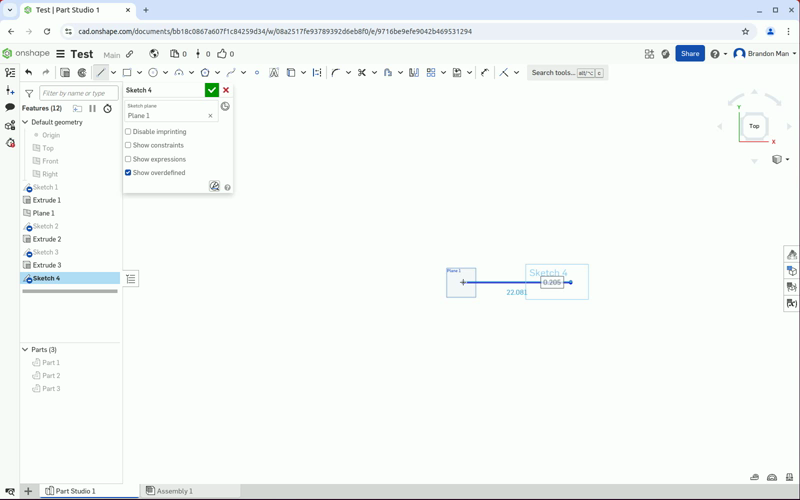
scroll(6)
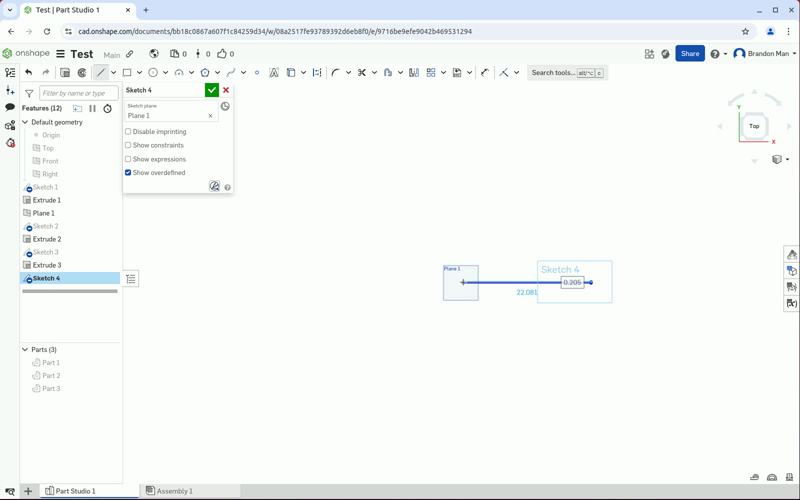
scroll(6)
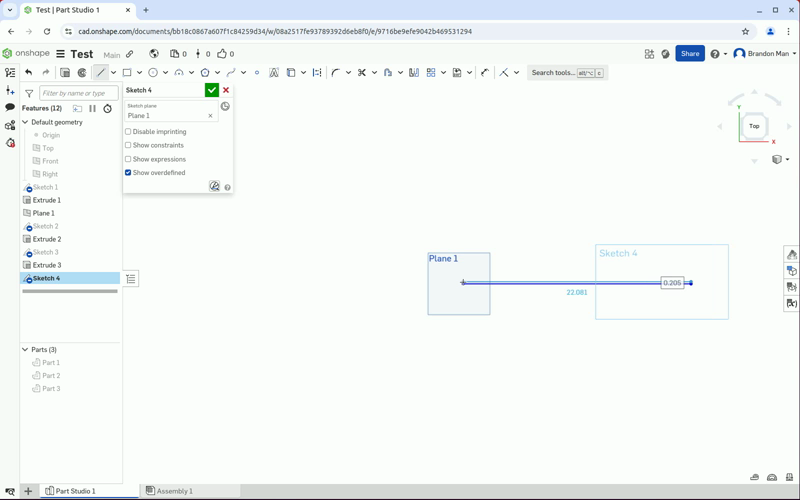
scroll(6)
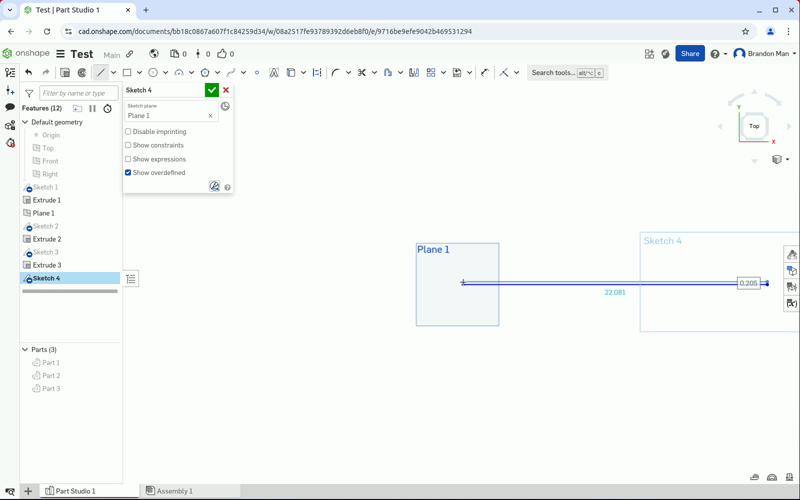
scroll(6)
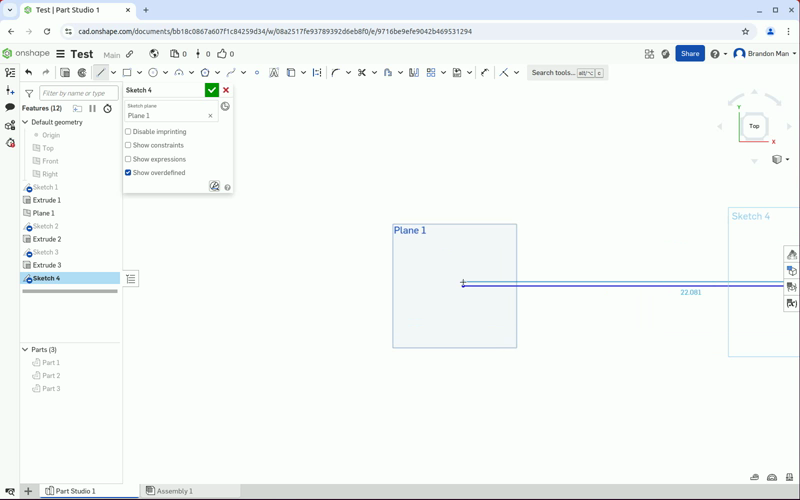
scroll(6)
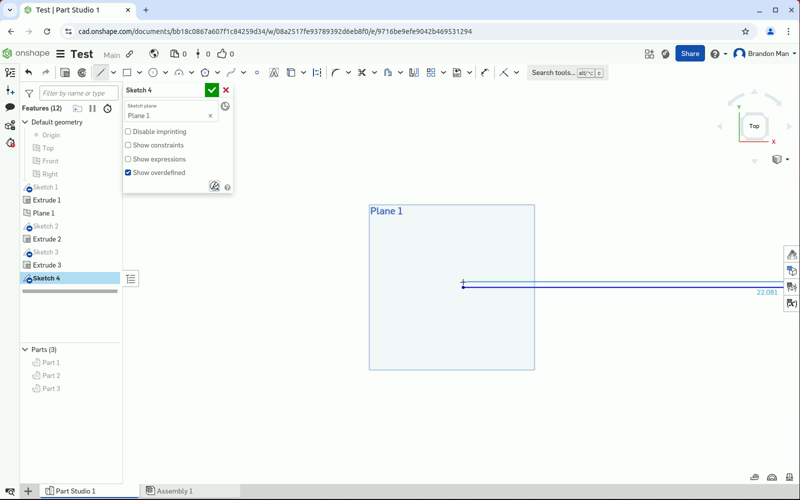
scroll(6)
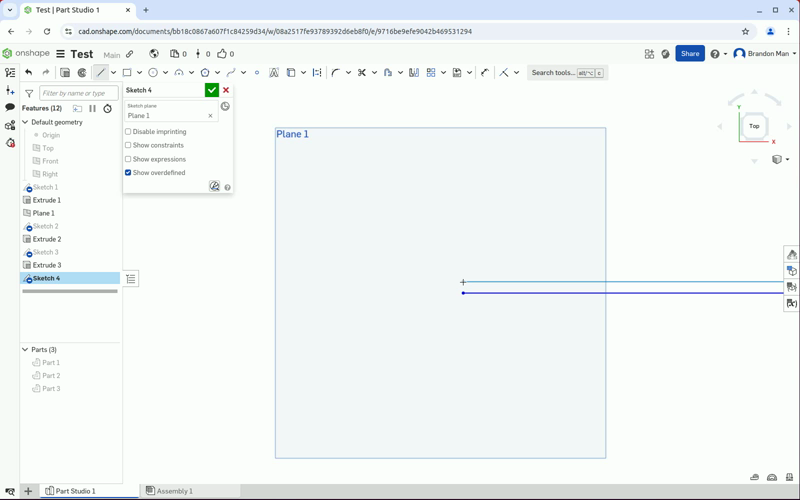
click(463, 281)
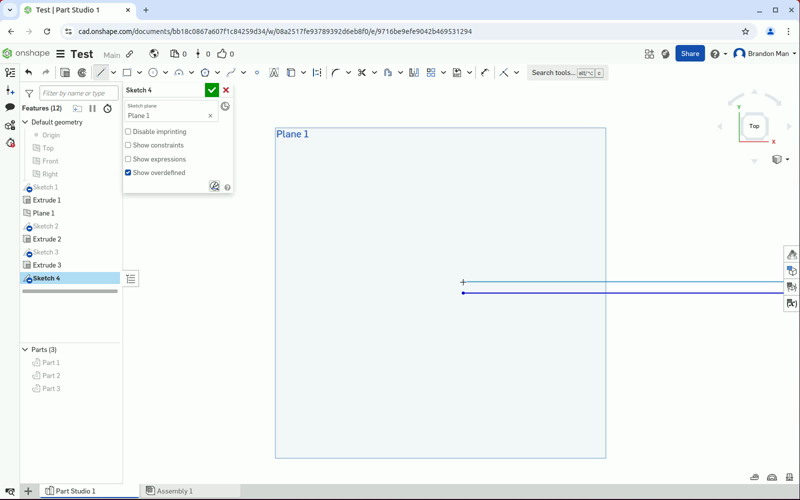
scroll(-6)
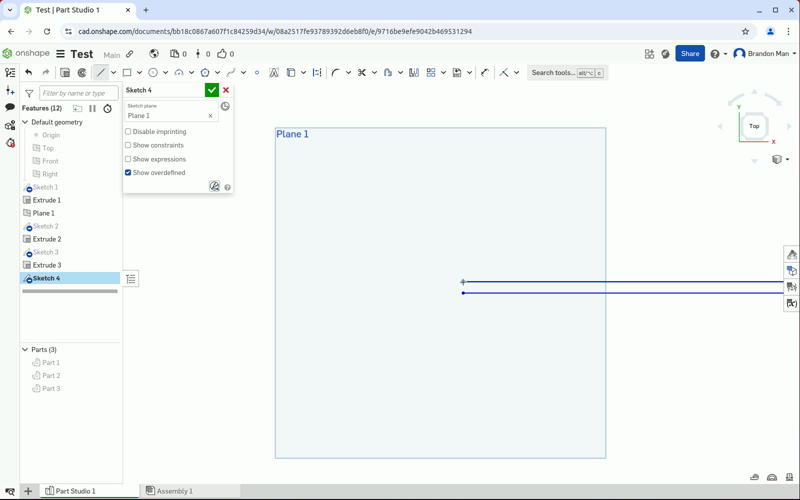
scroll(-6)
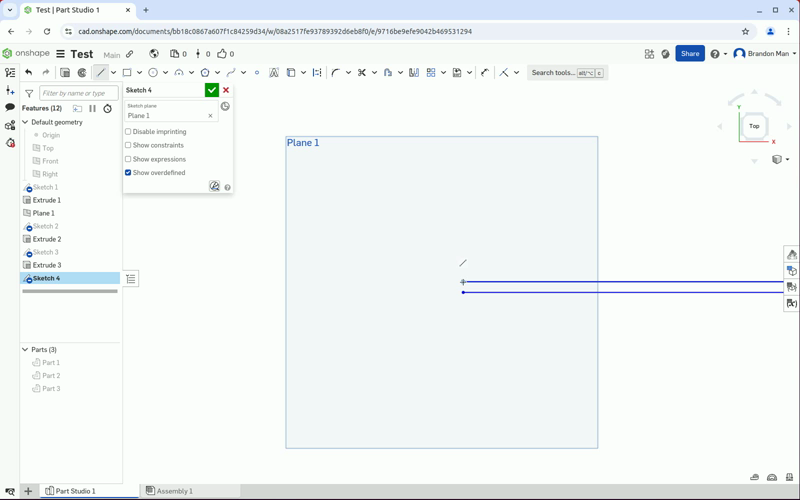
scroll(-6)
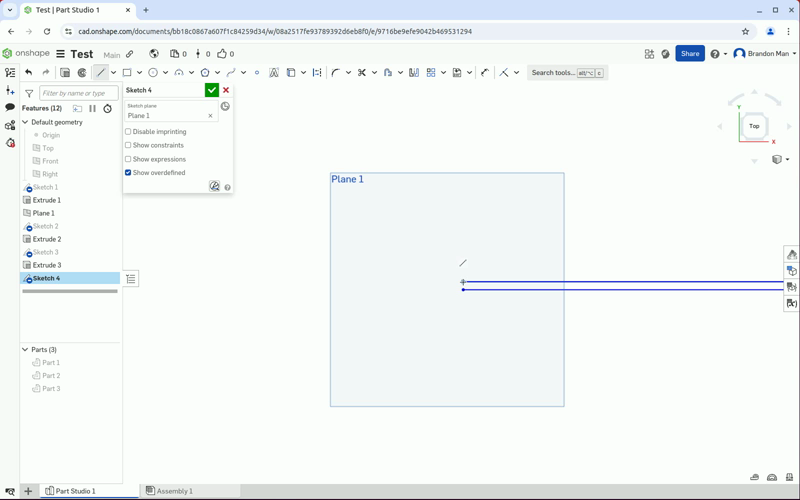
scroll(-6)
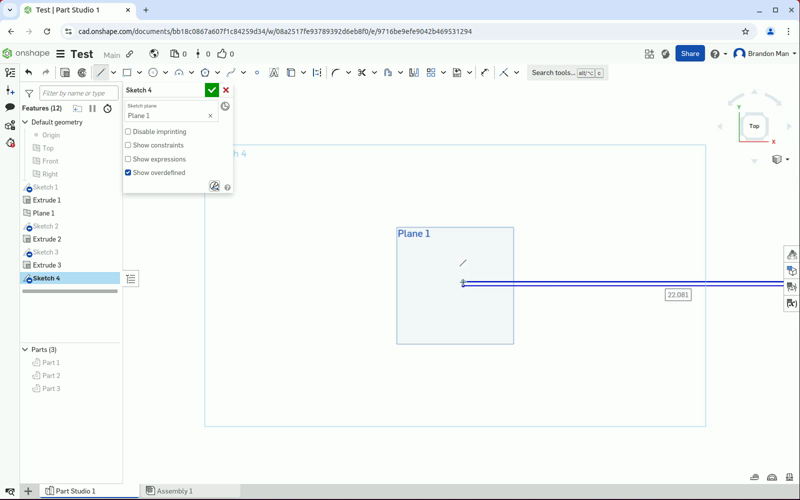
scroll(-6)
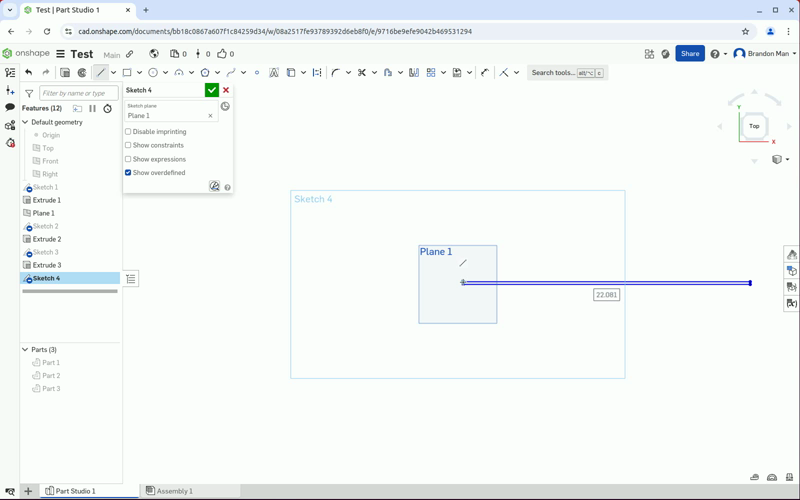
scroll(-6)
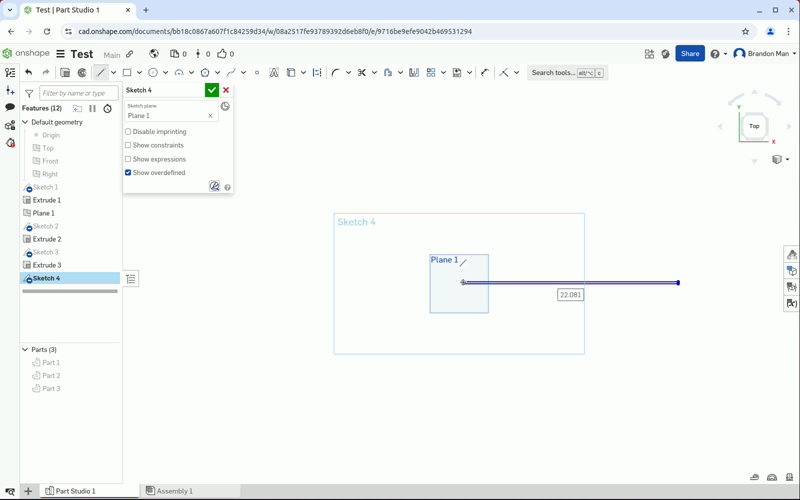
scroll(-6)
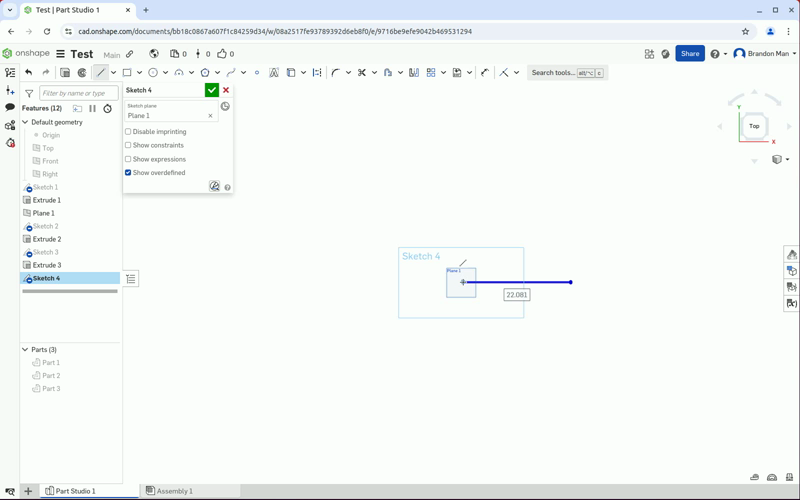
key_up(shift)
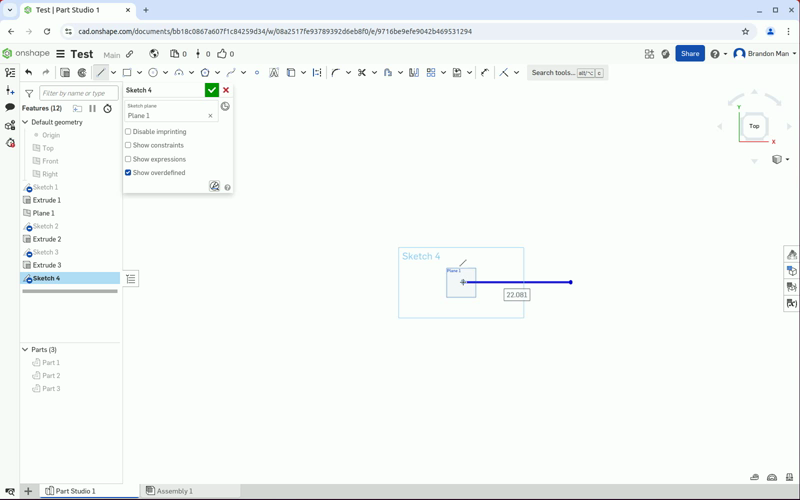
mouse_move(493, 281)
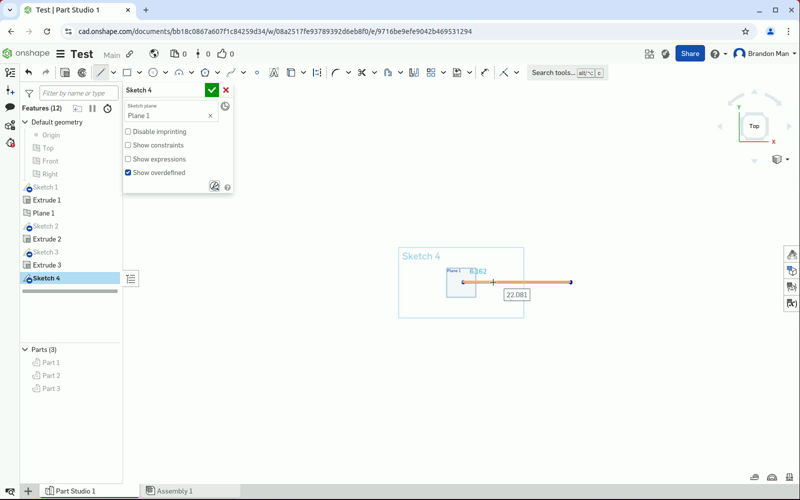
key_down(shift)
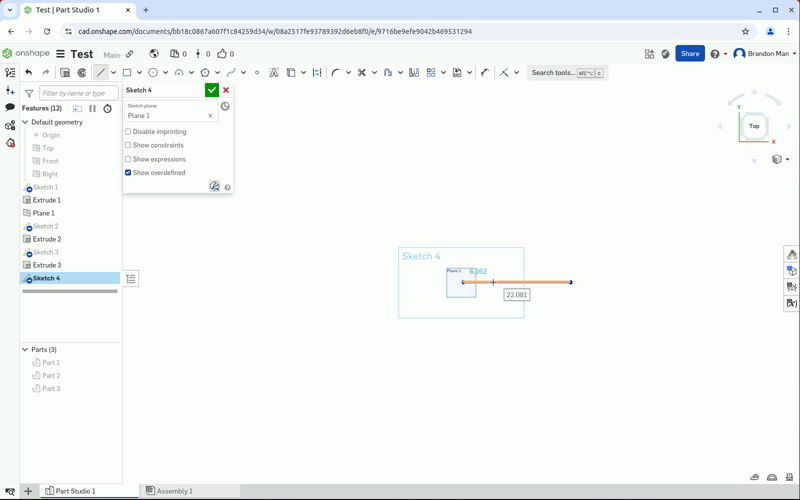
mouse_move(463, 282)
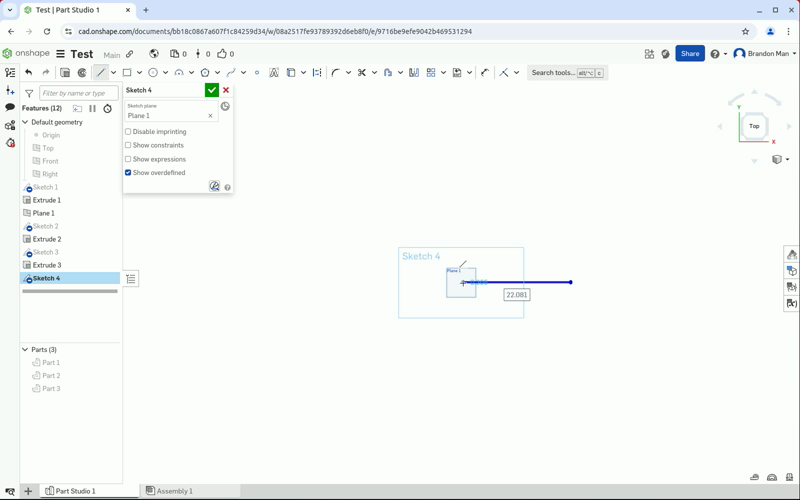
scroll(6)
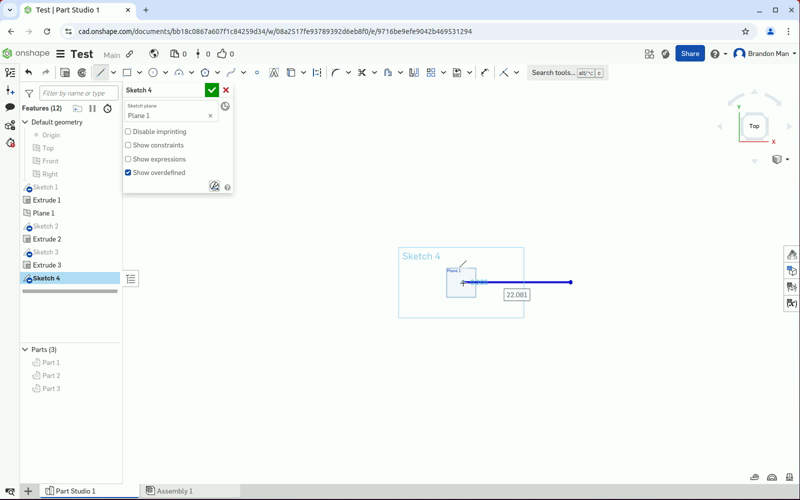
scroll(6)
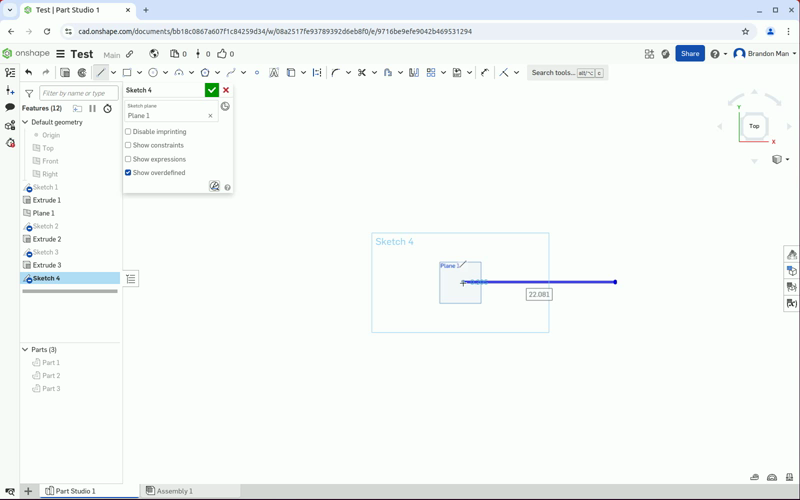
scroll(6)
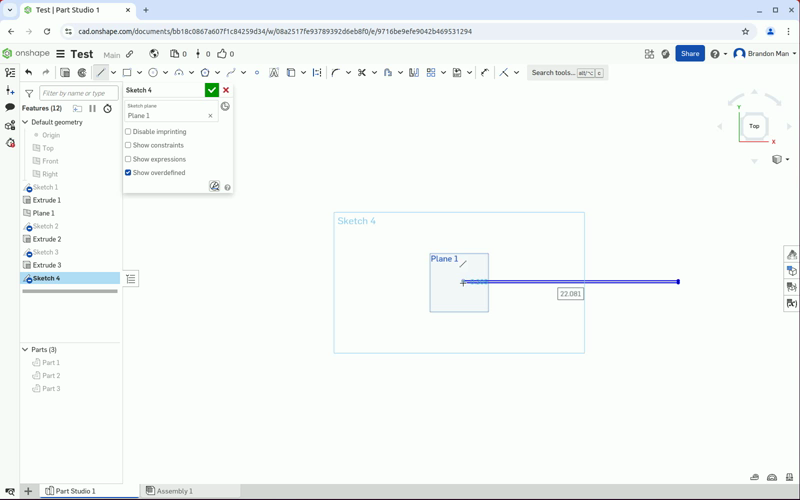
scroll(6)
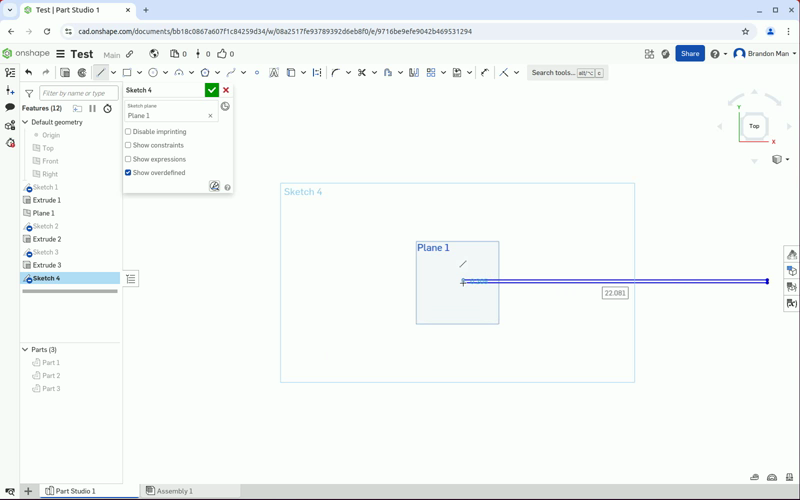
scroll(6)
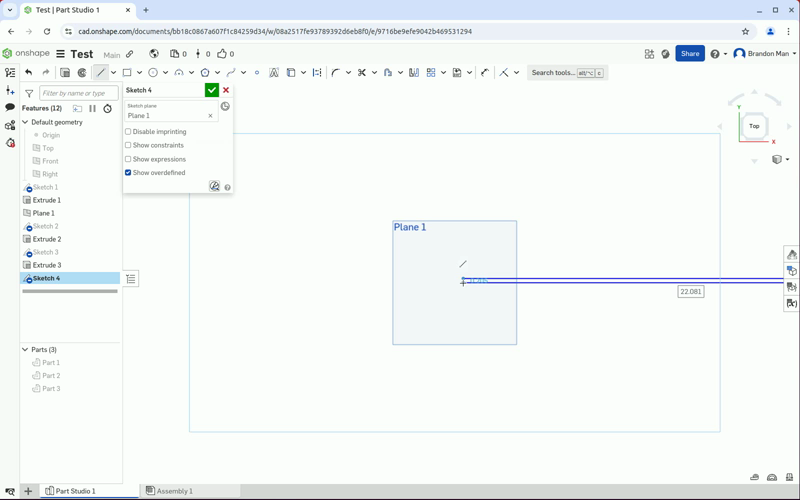
scroll(6)
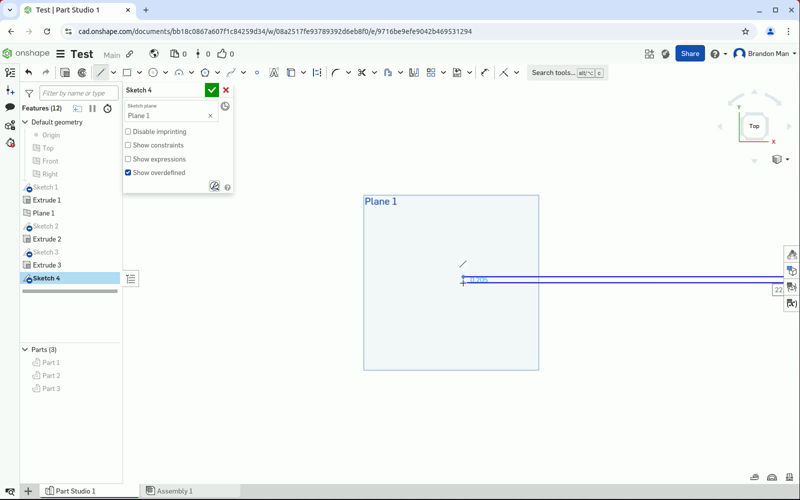
scroll(6)
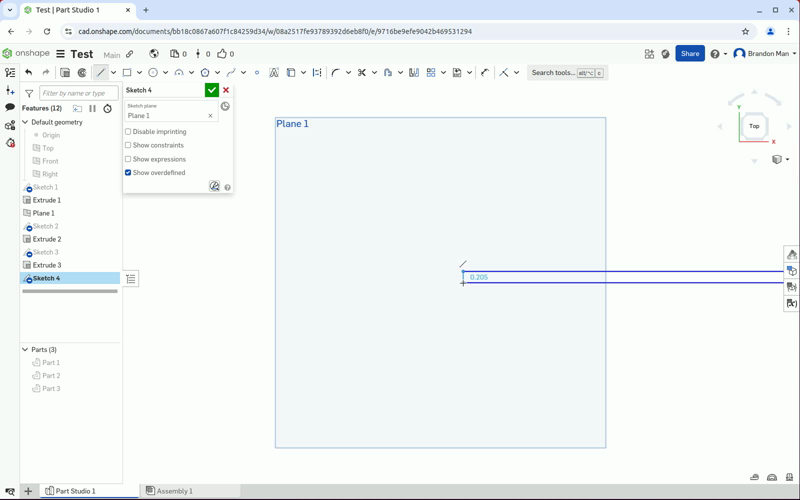
key_up(shift)
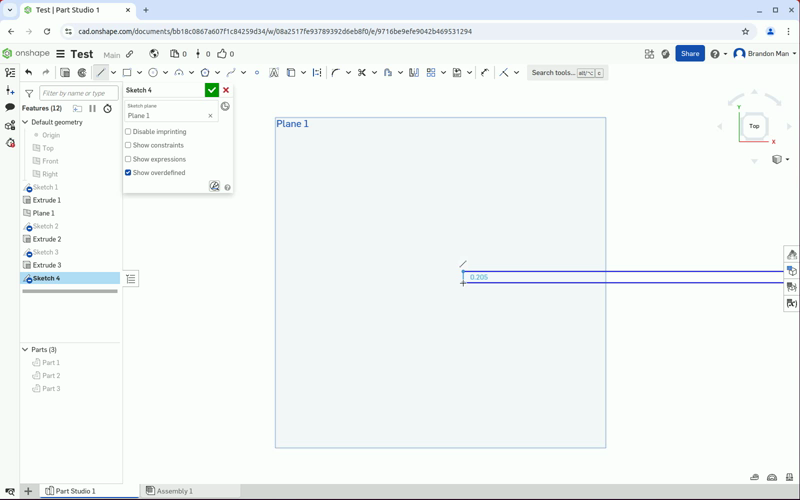
click(463, 282)
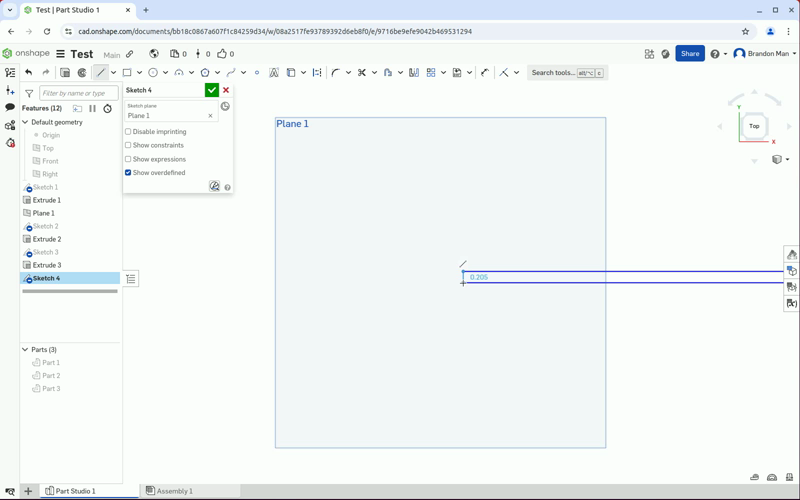
scroll(-6)
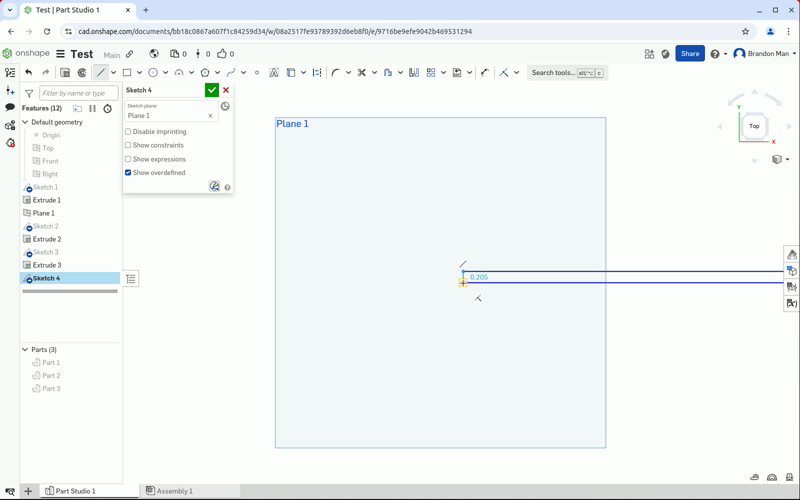
scroll(-6)
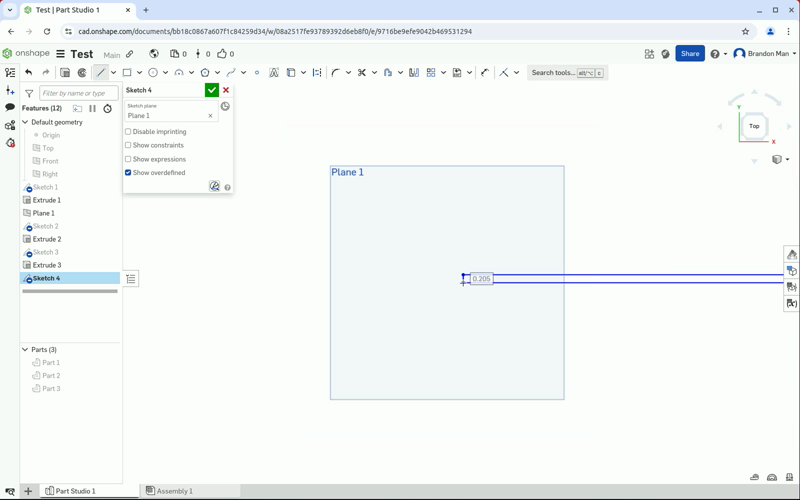
scroll(-6)
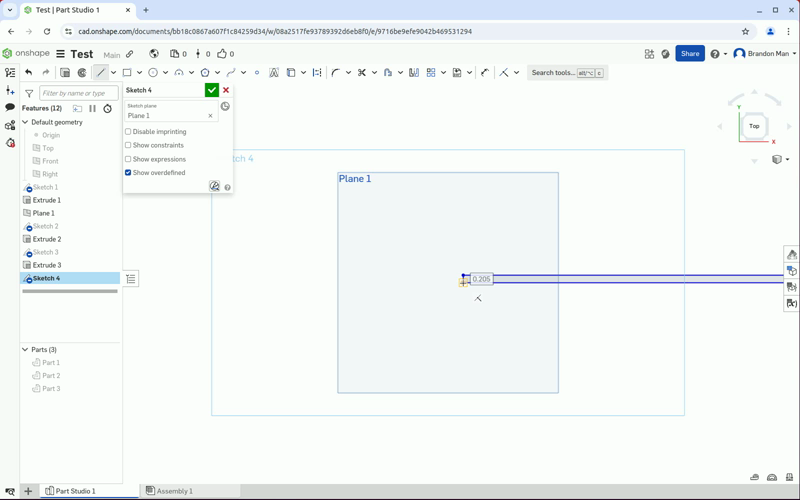
scroll(-6)
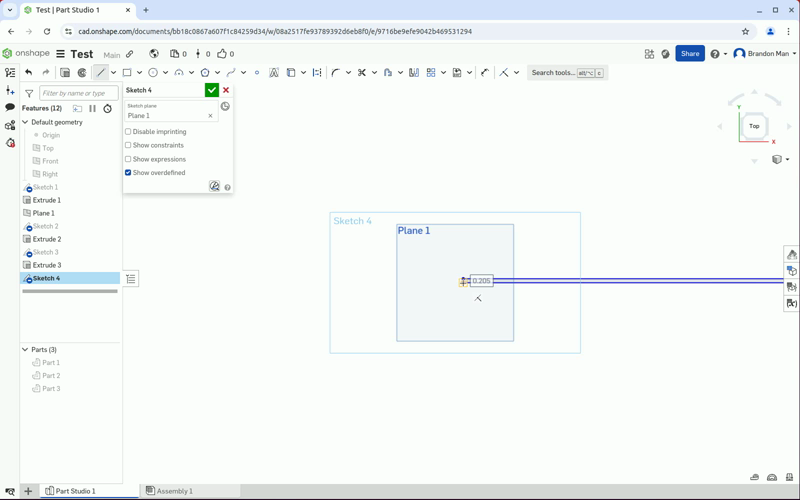
scroll(-6)
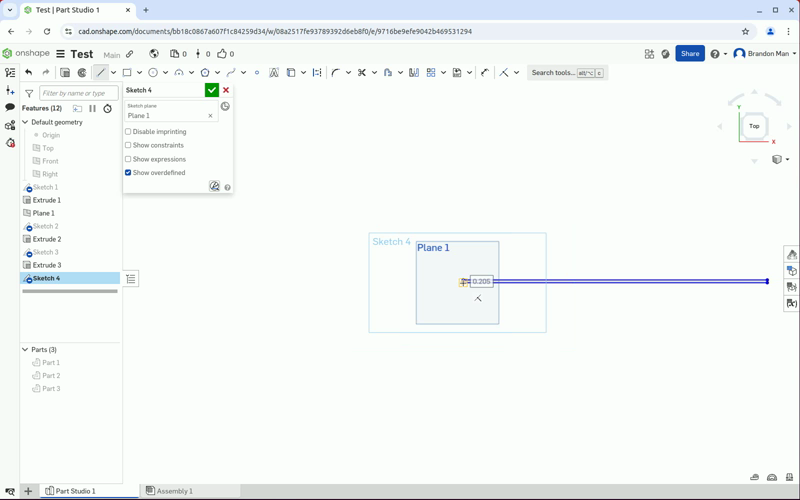
scroll(-6)
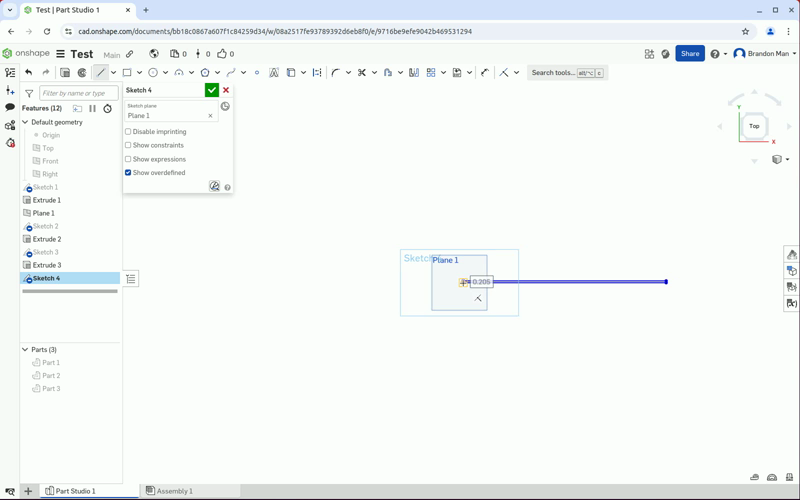
scroll(-6)
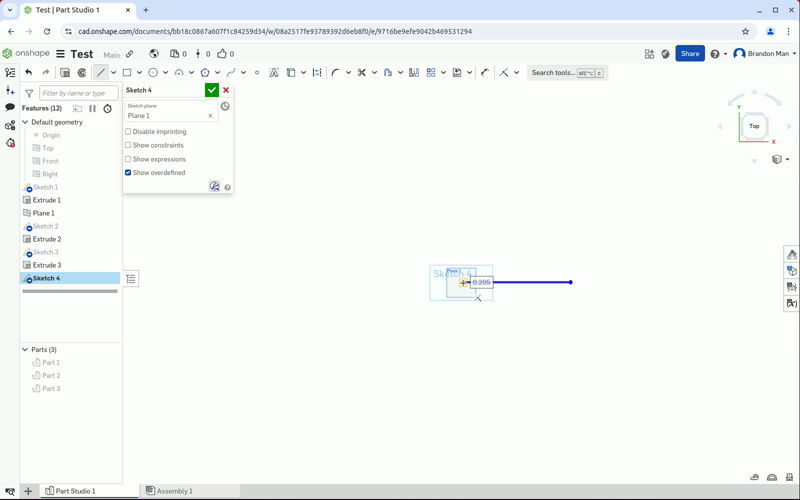
key(esc)
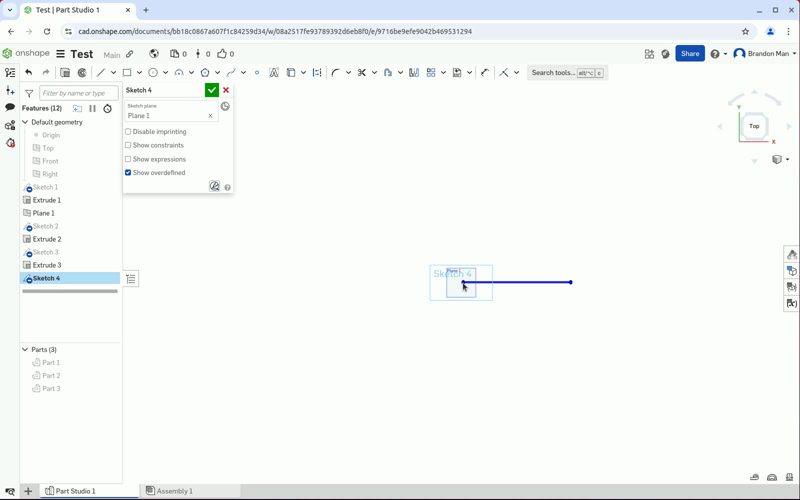
mouse_move(533, 282)
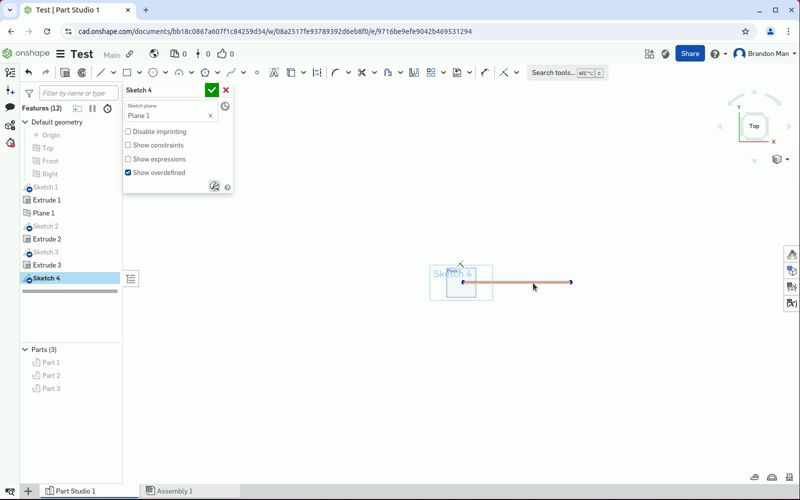
scroll(6)
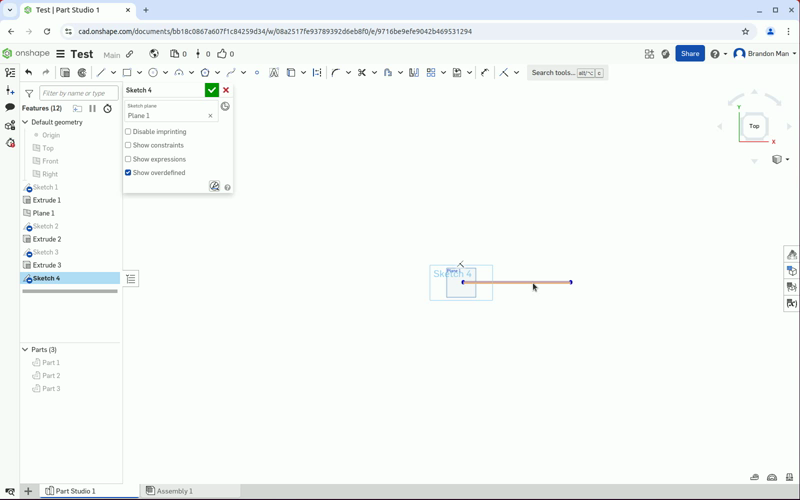
scroll(6)
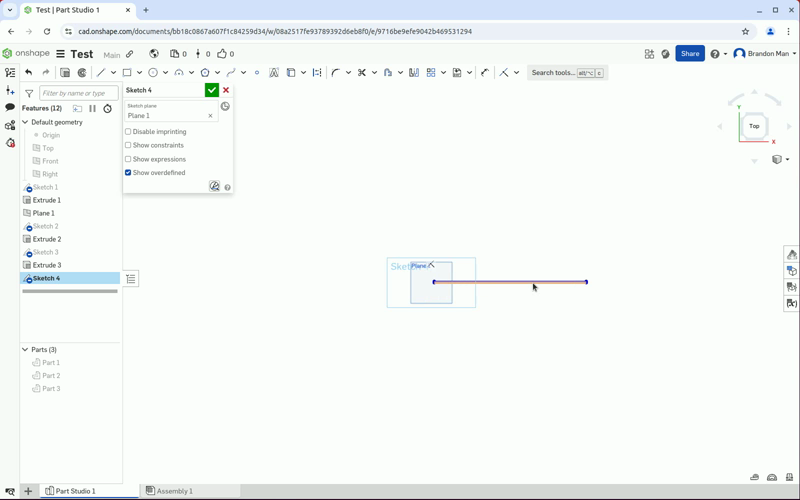
scroll(6)
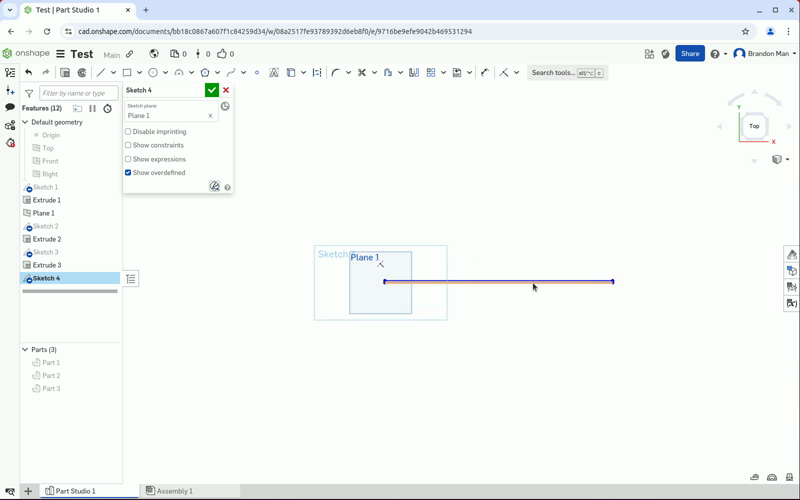
scroll(6)
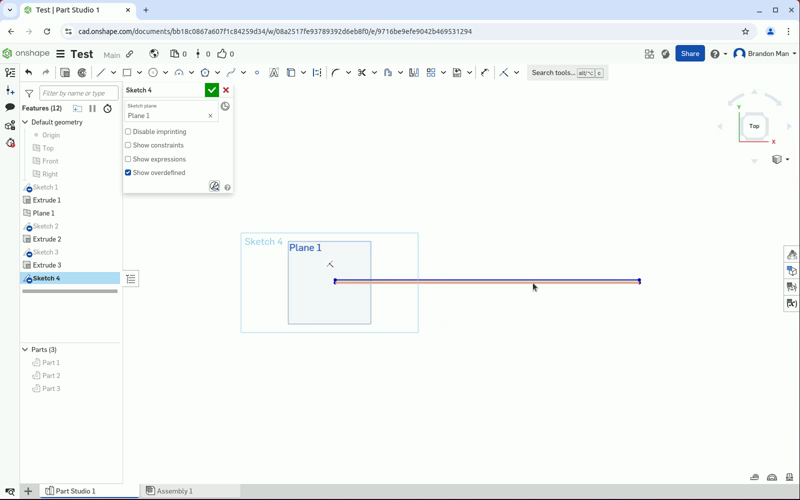
scroll(6)
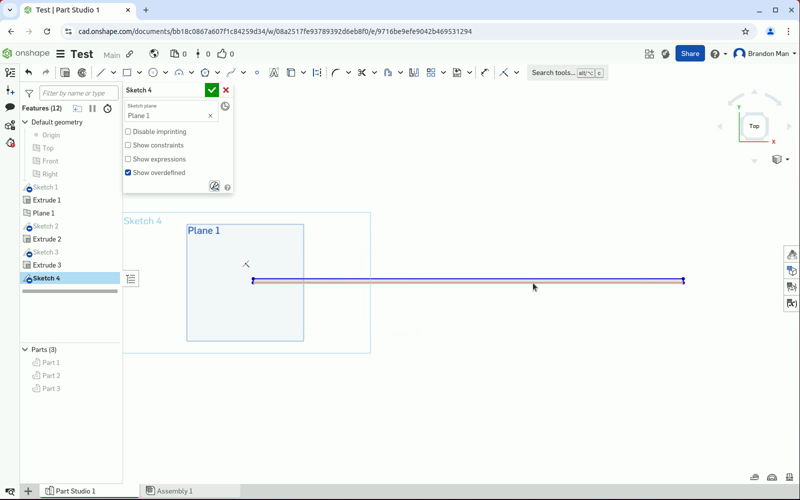
scroll(6)
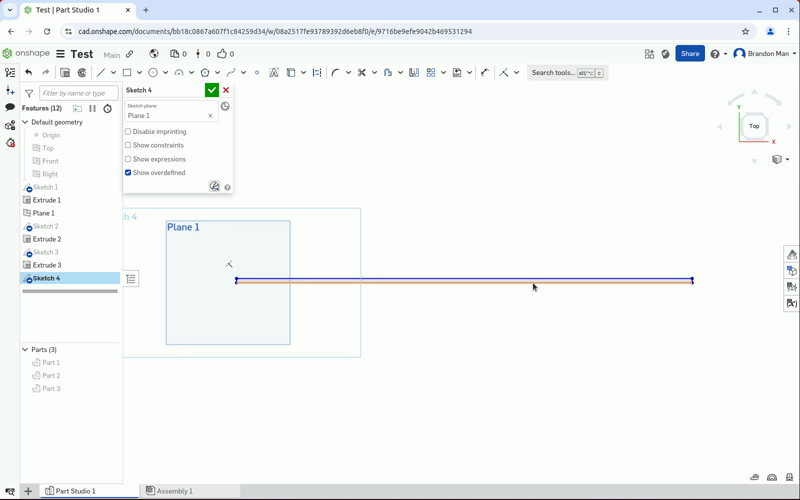
scroll(6)
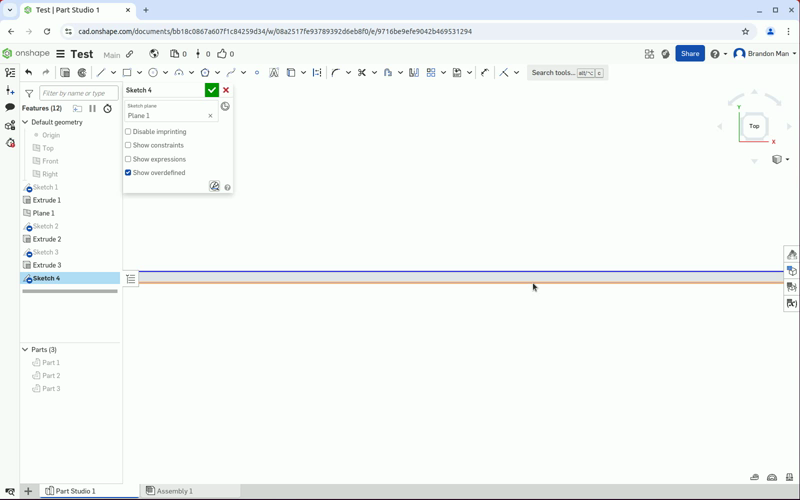
click(533, 282)
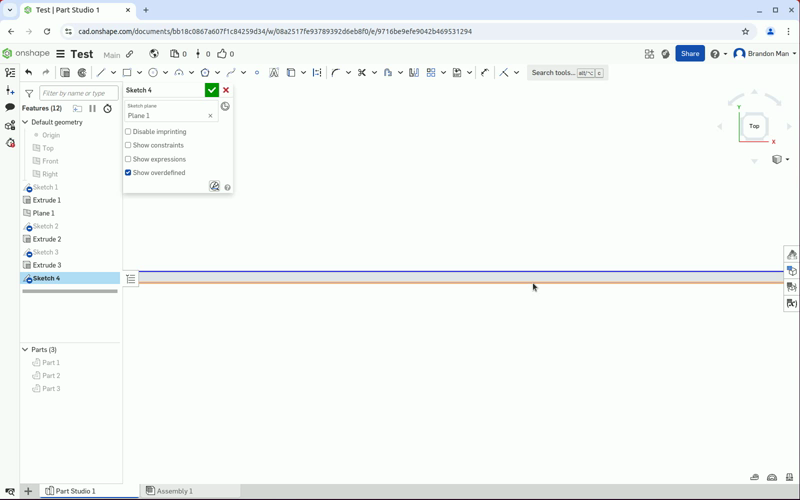
scroll(-6)
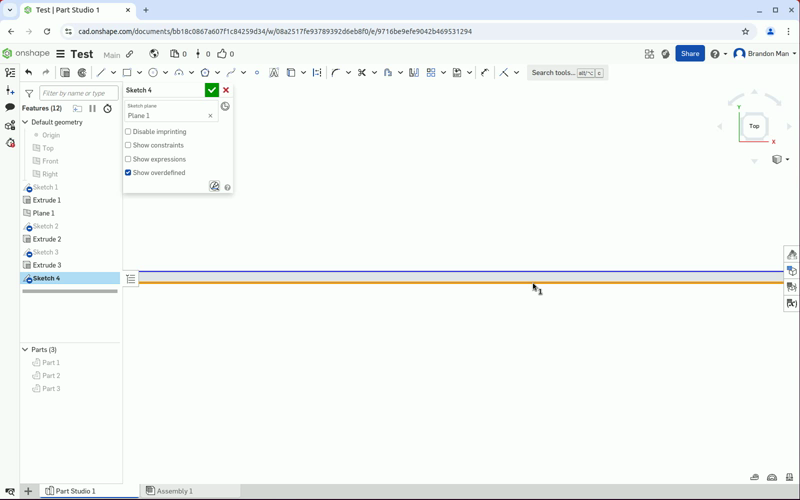
scroll(-6)
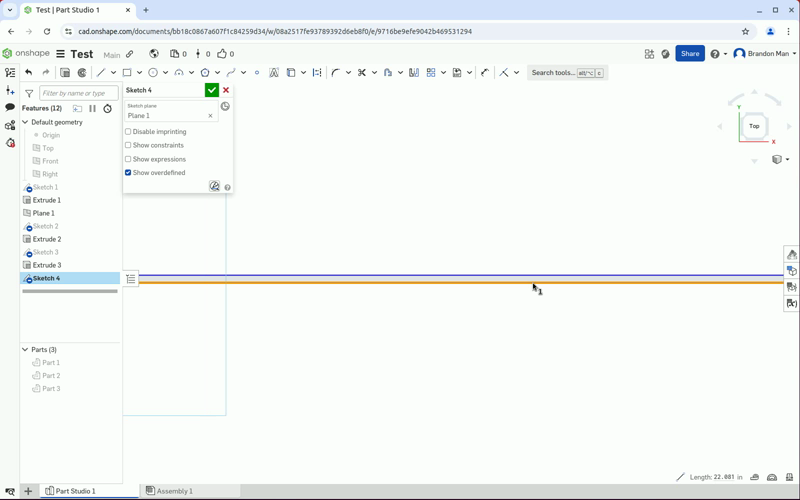
scroll(-6)
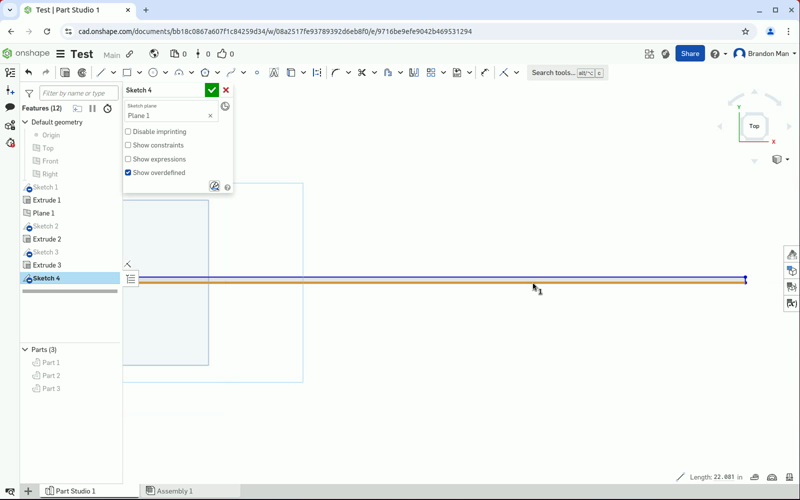
scroll(-6)
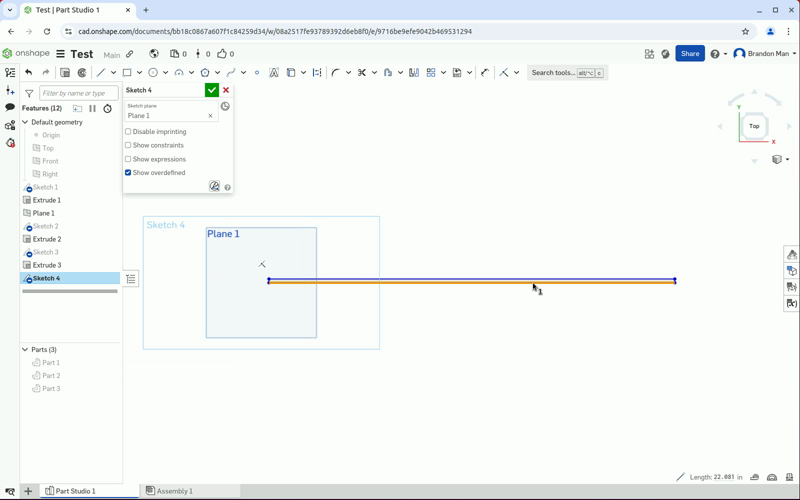
scroll(-6)
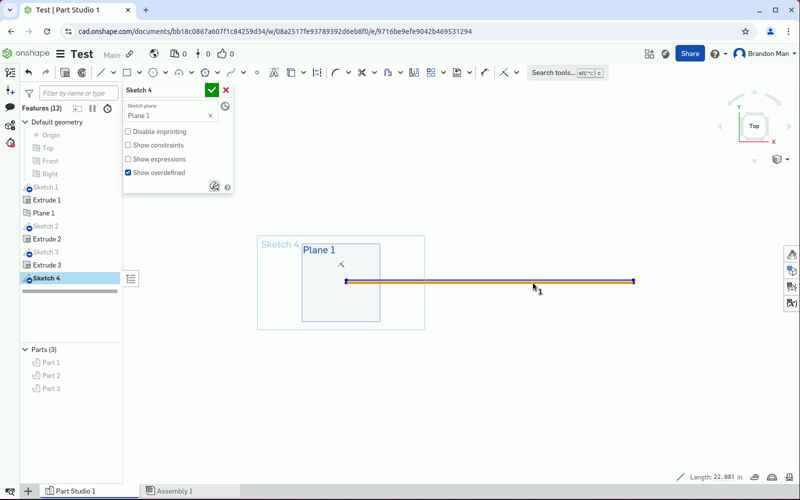
scroll(-6)
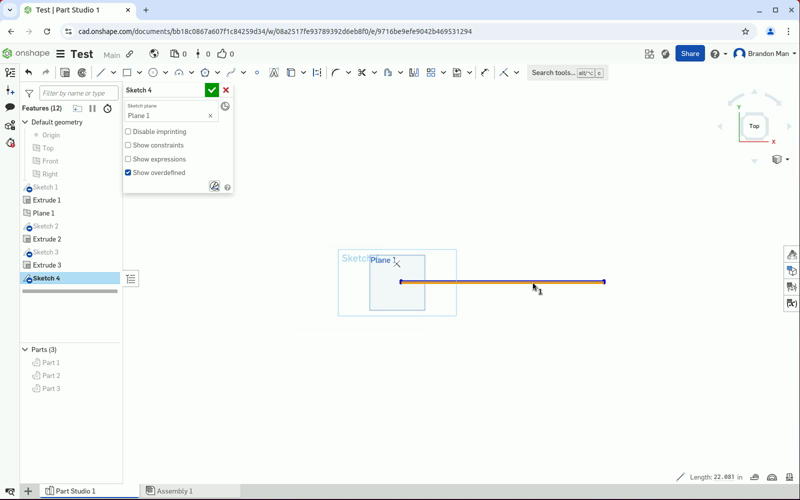
scroll(-6)
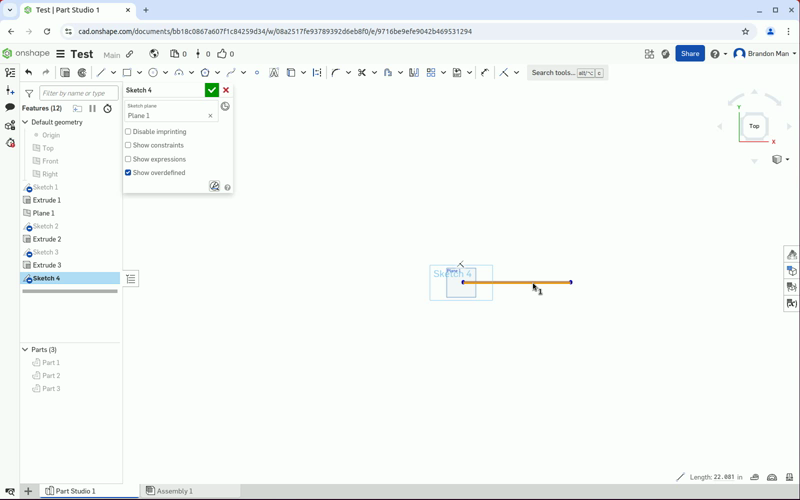
mouse_move(73, 352)
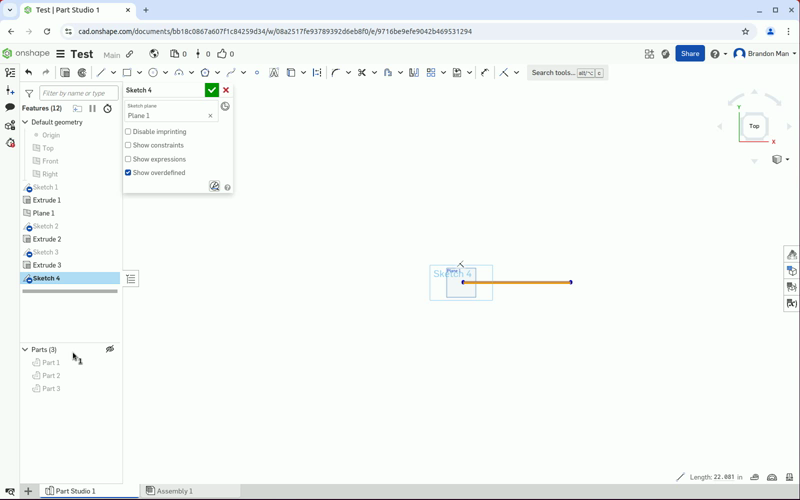
key(shift+y)
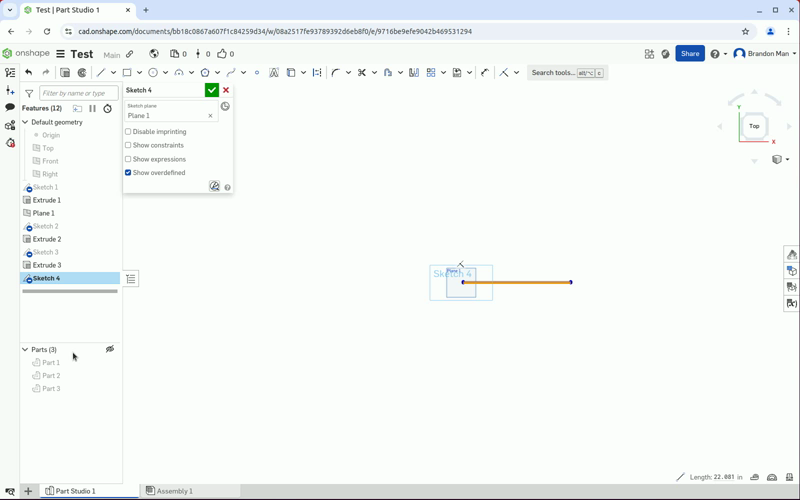
key(shift+e)
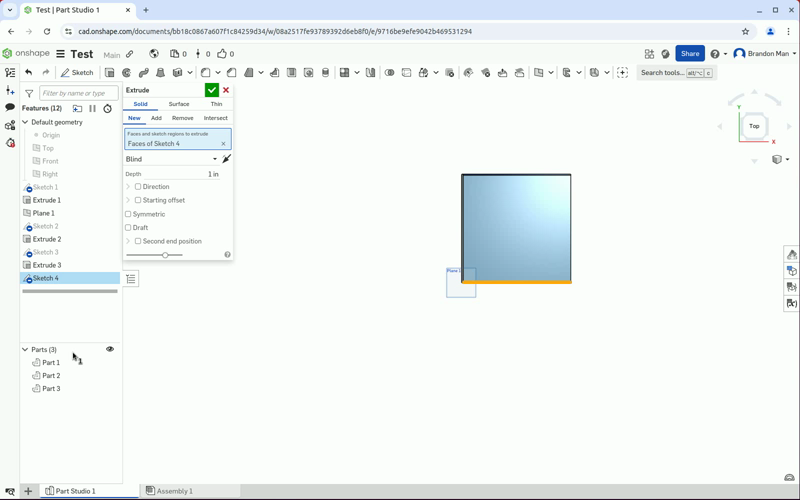
mouse_move(143, 106)
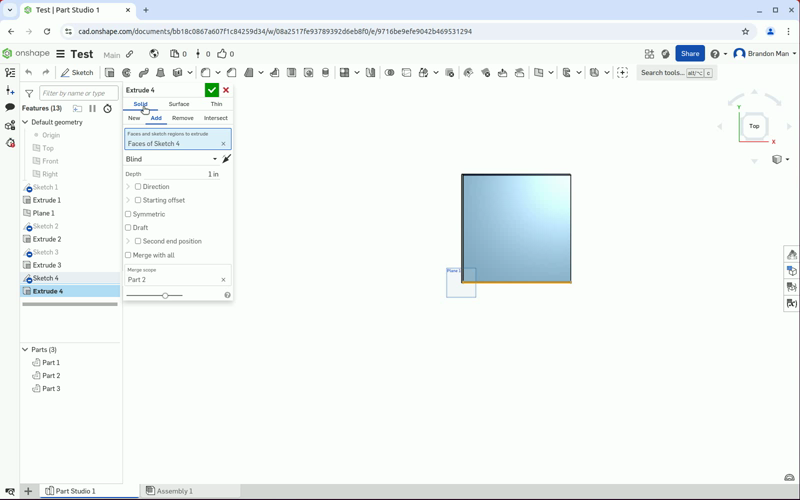
click(143, 106)
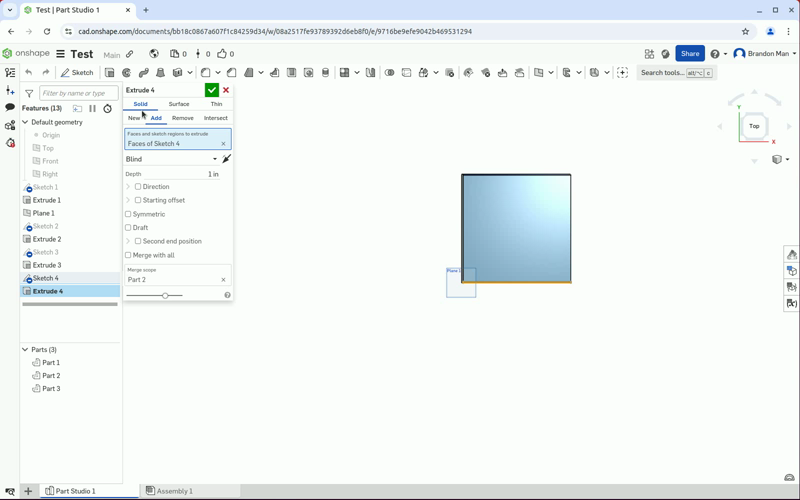
mouse_move(137, 120)
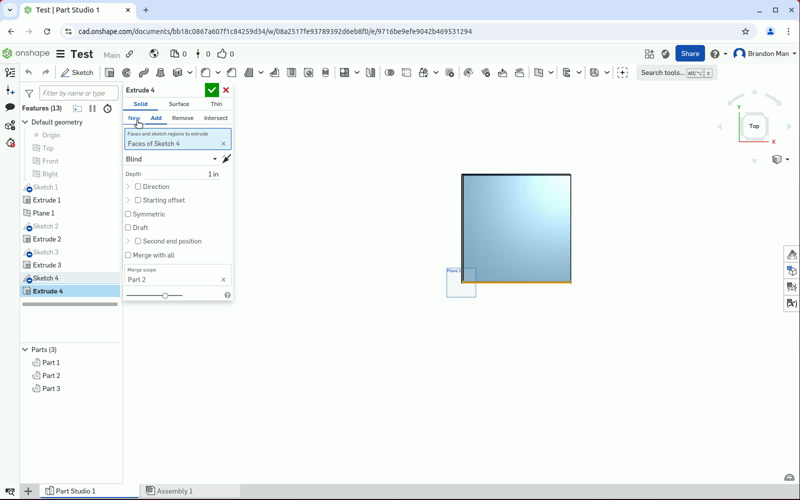
click(137, 120)
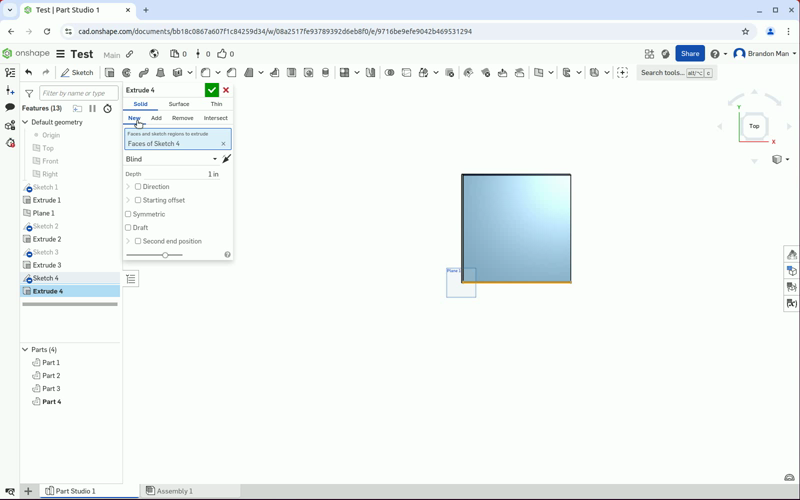
key(tab, 4)
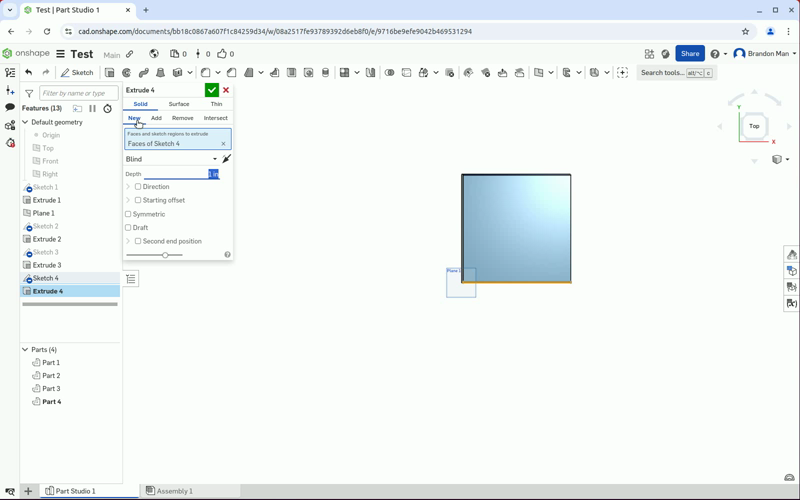
text(22.386)
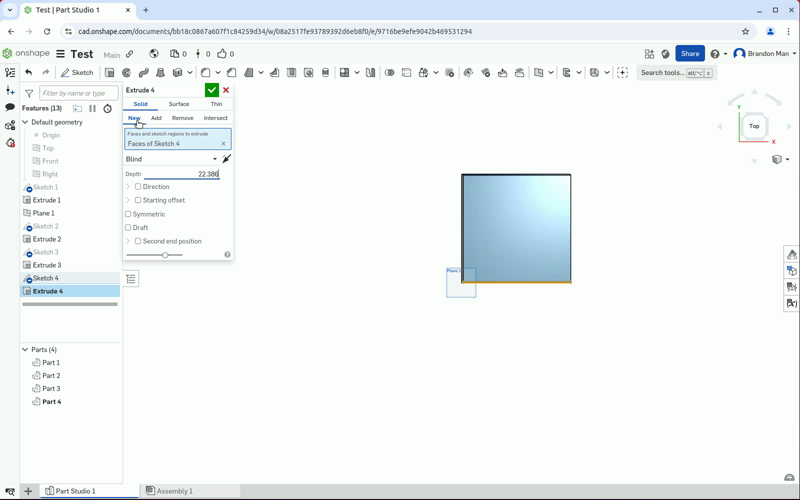
key(enter)
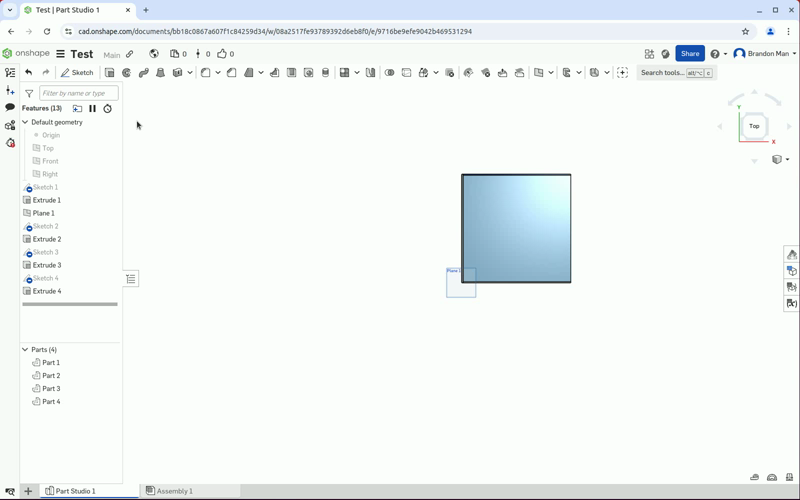
key(shift+h)
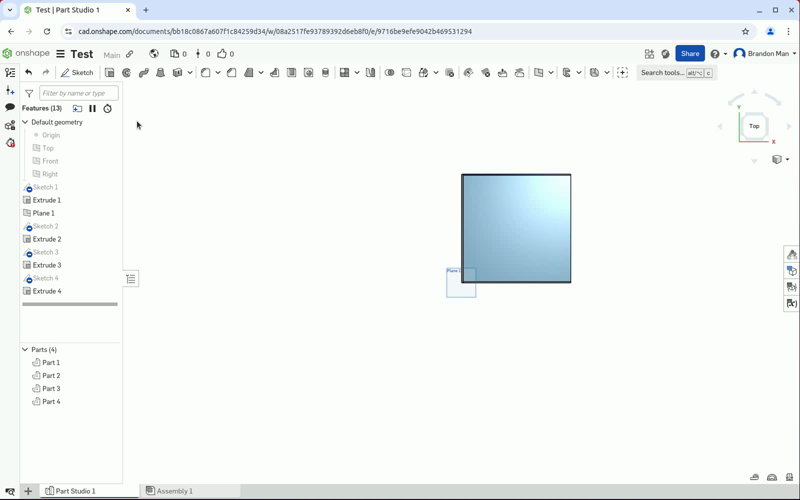
key(shift+h)
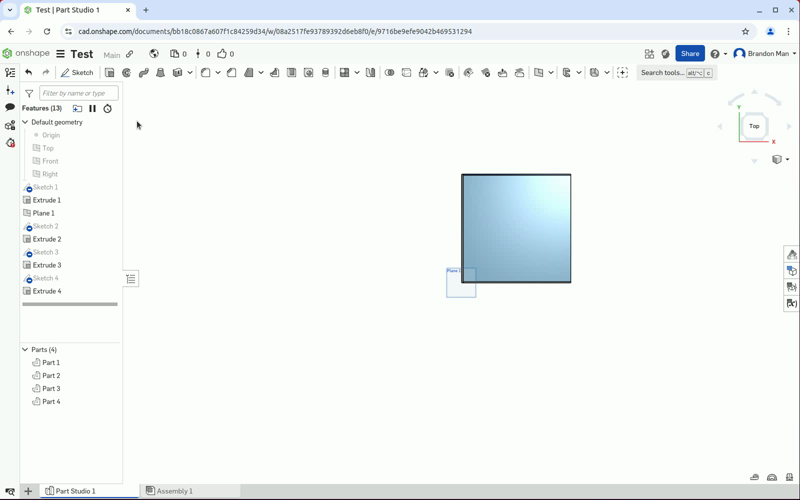
mouse_move(73, 189)
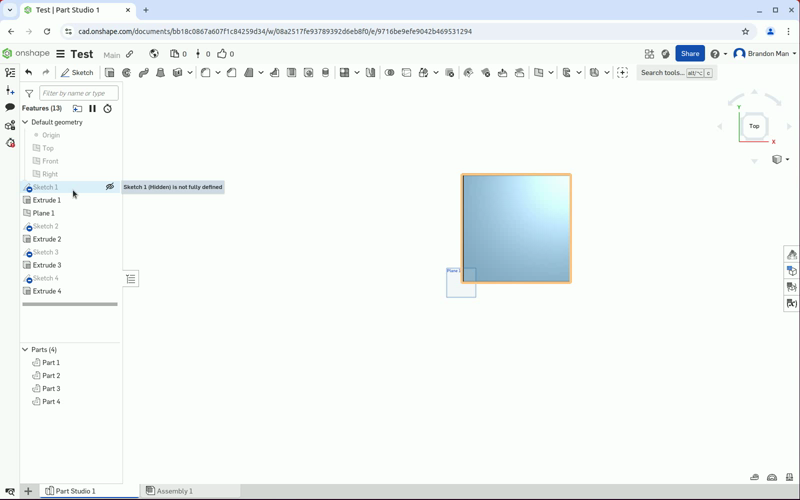
click(73, 189)
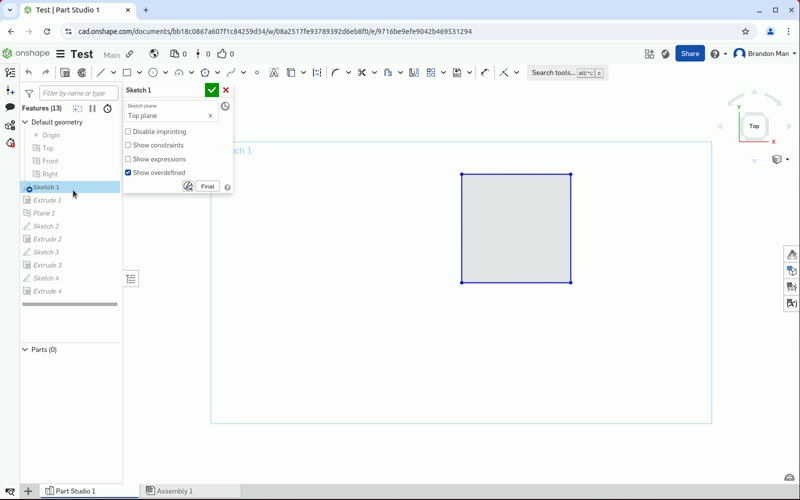
mouse_move(229, 92)
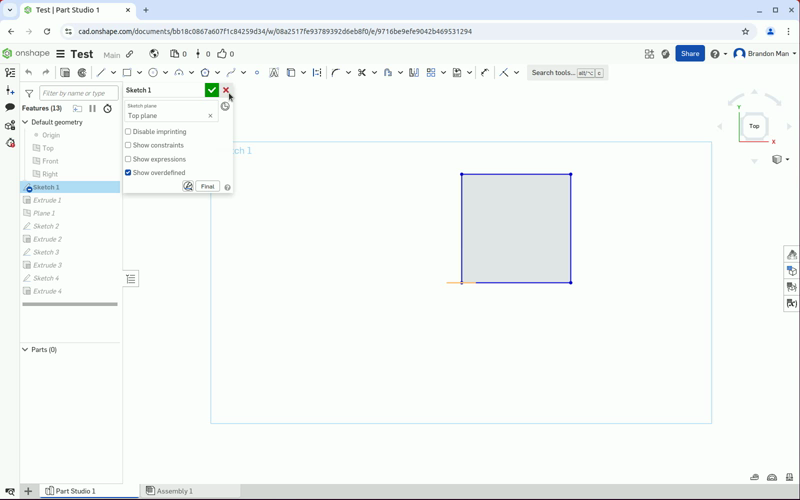
click(229, 92)
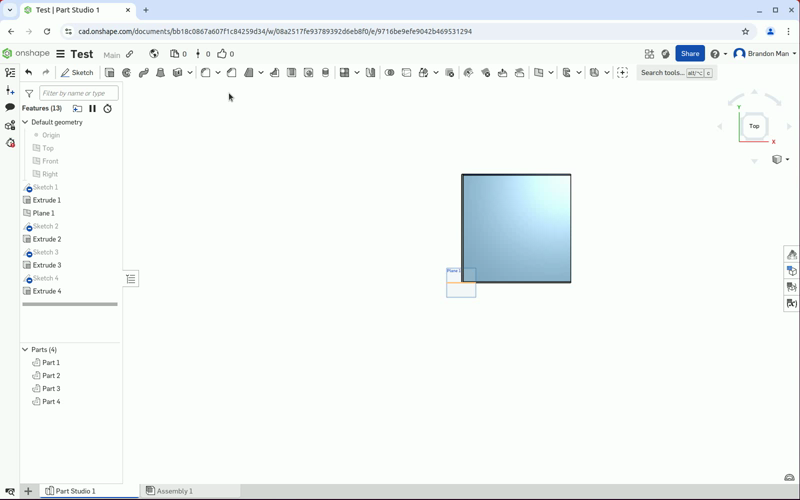
mouse_move(541, 75)
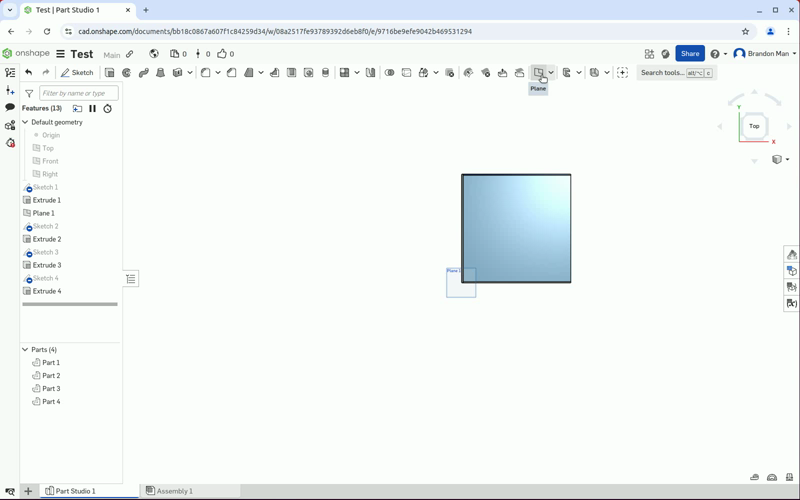
click(541, 75)
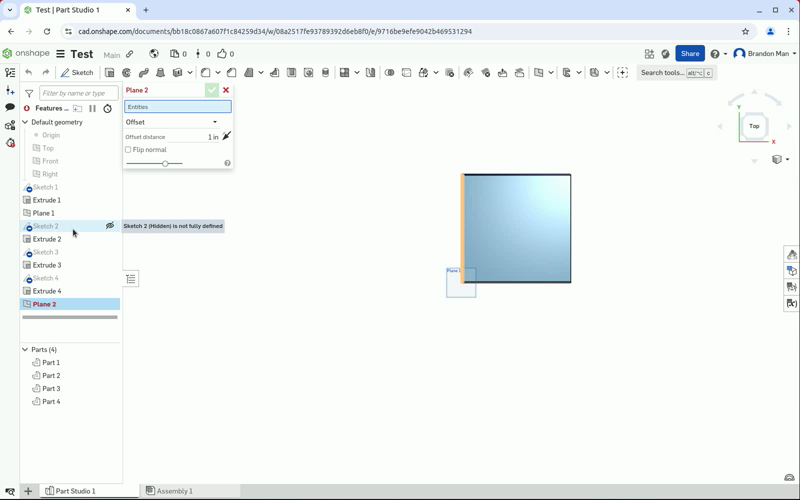
scroll(3)
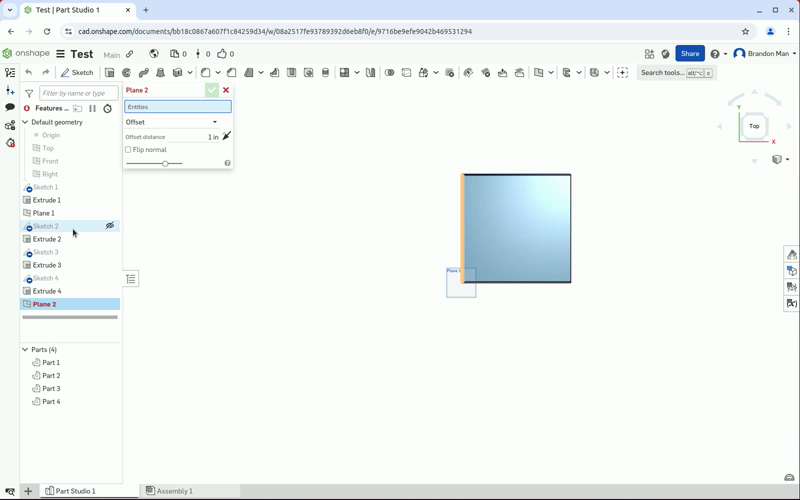
mouse_move(73, 150)
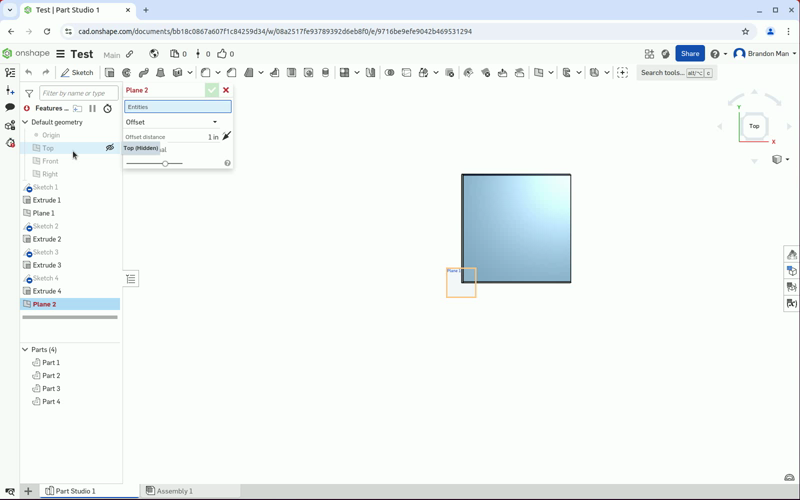
click(73, 150)
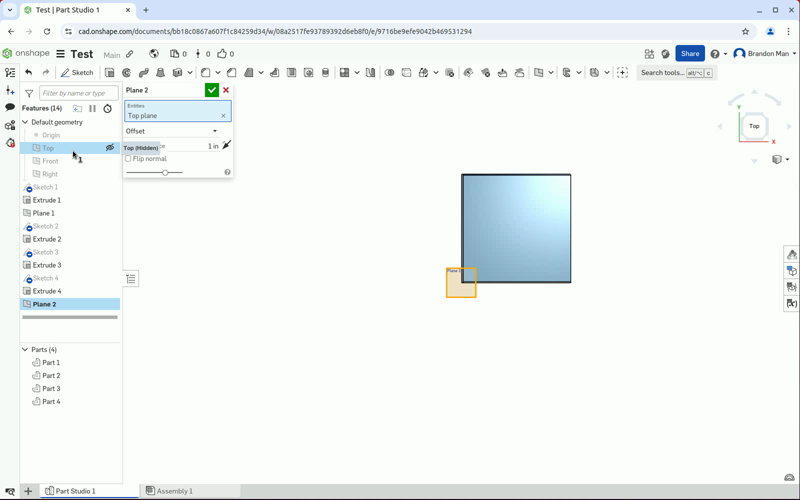
key(tab, 2)
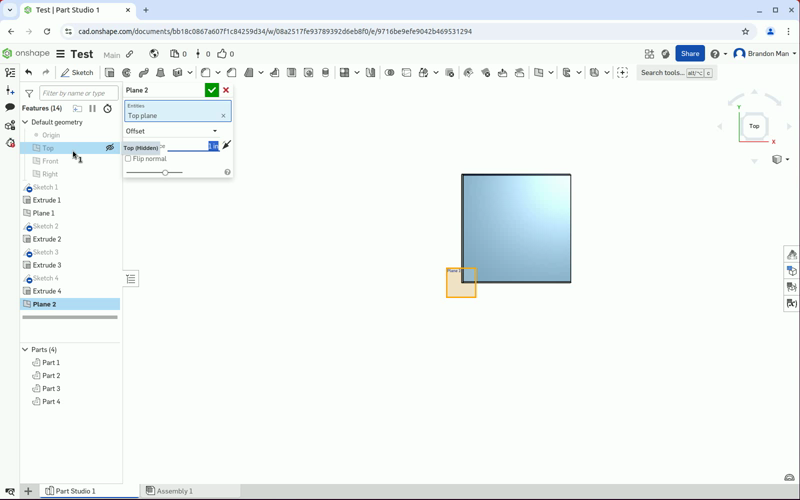
text(22.862)
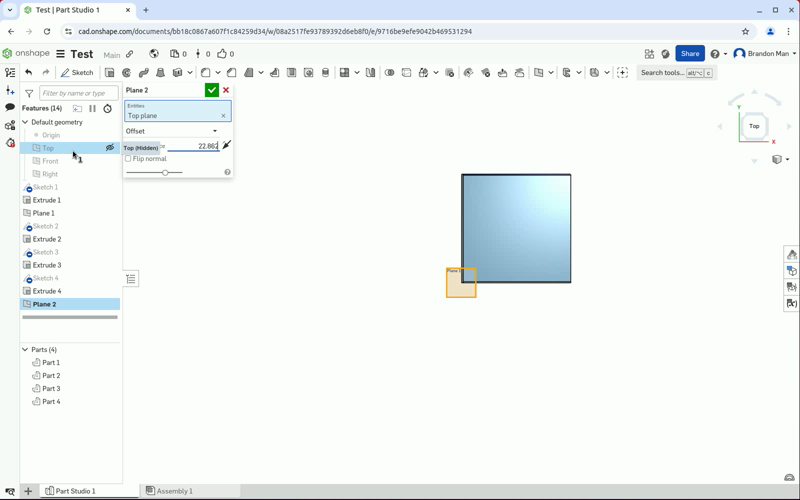
key(enter, 2)
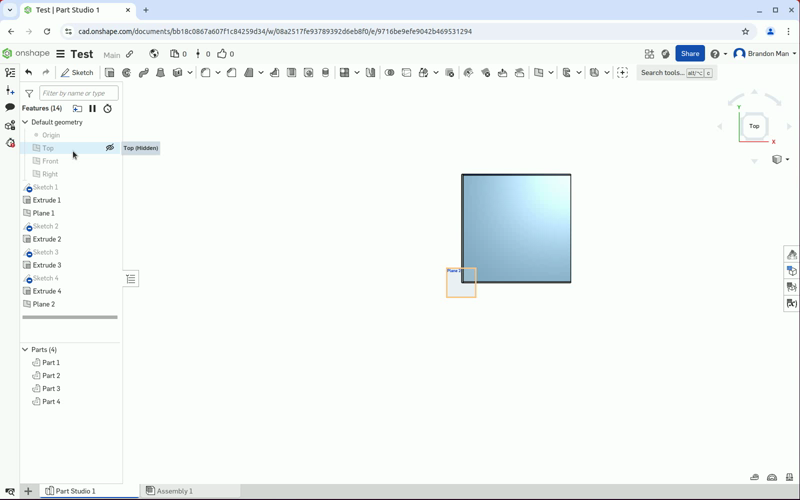
key(shift+s)
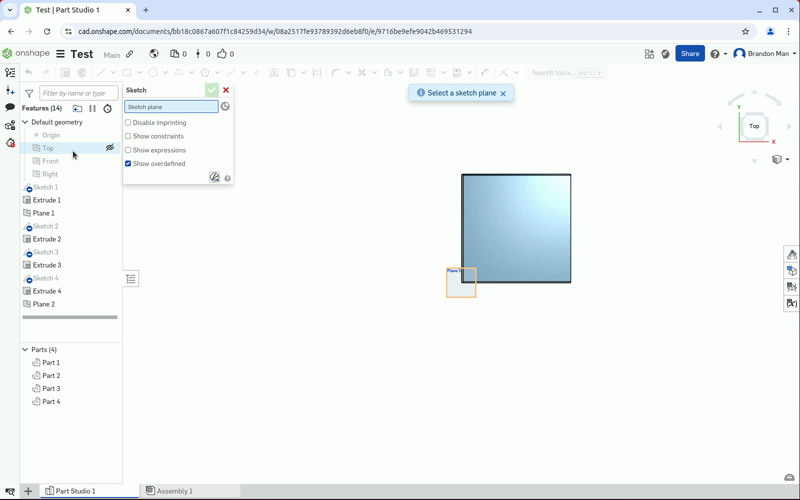
mouse_move(73, 306)
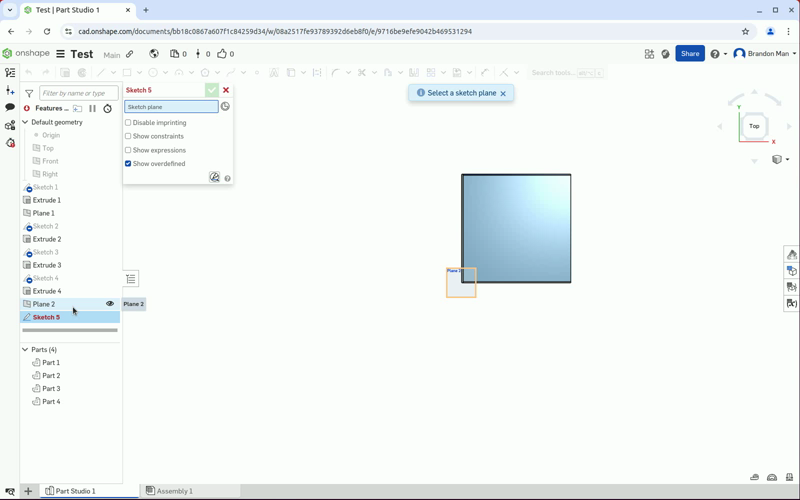
click(73, 306)
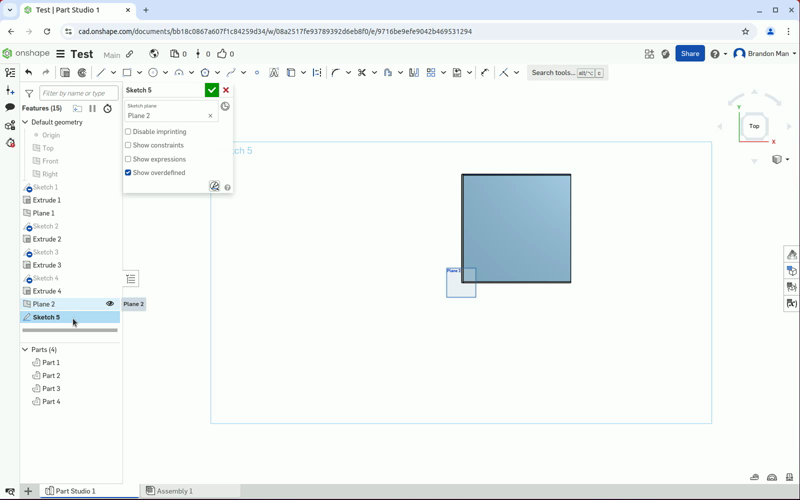
mouse_move(73, 352)
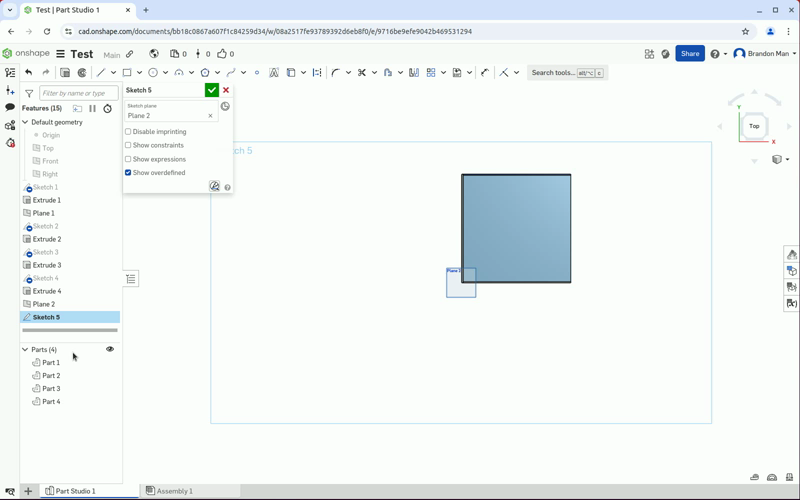
key(y)
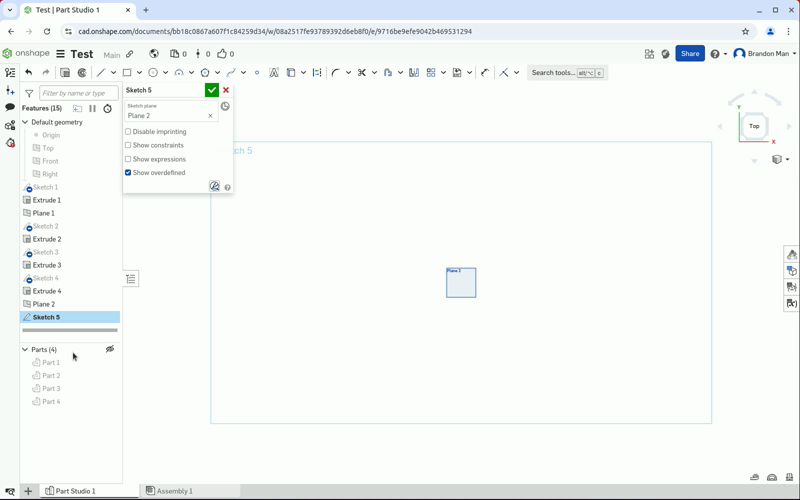
key(l)
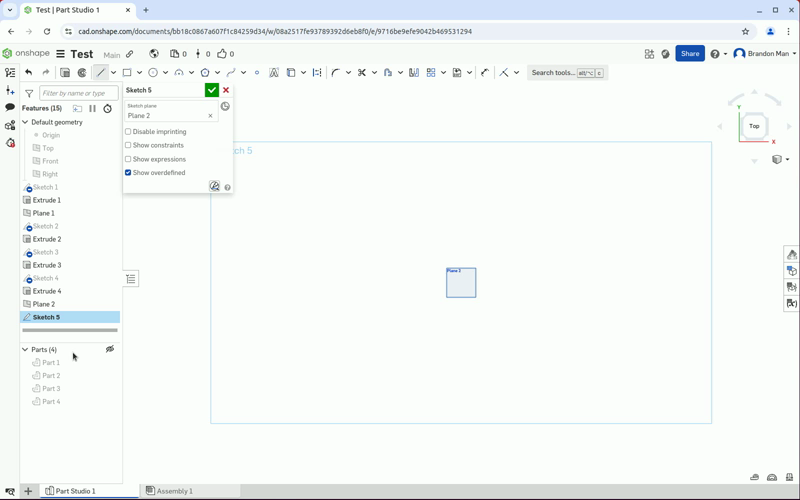
key_down(shift)
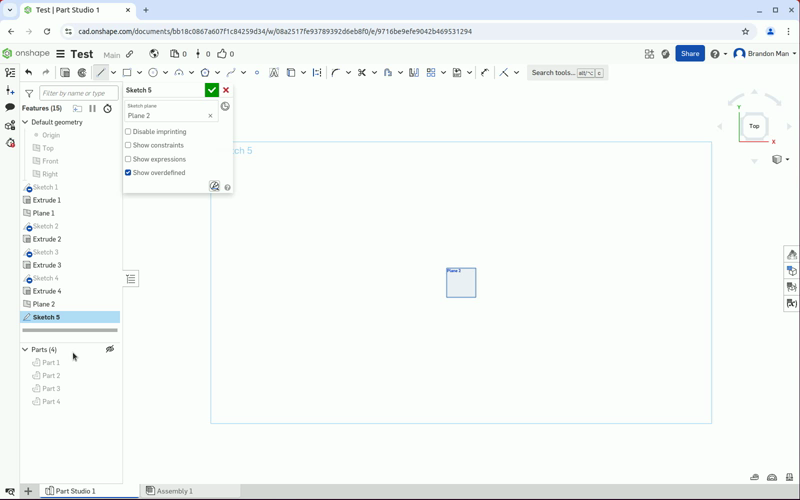
mouse_move(463, 282)
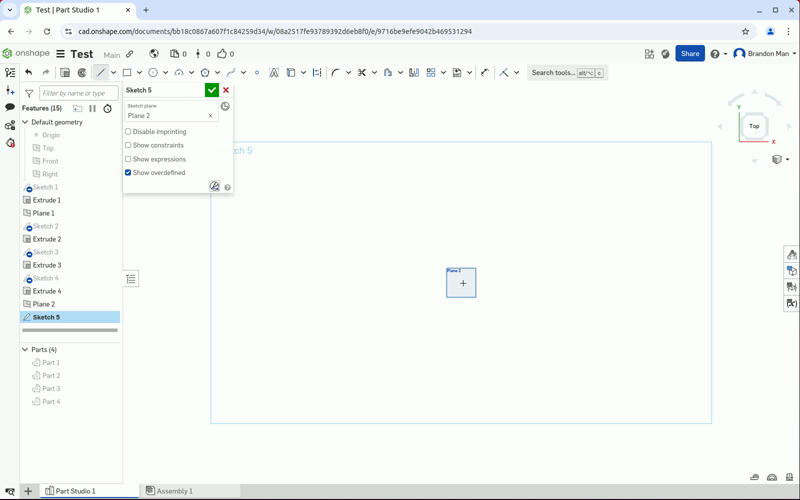
click(463, 282)
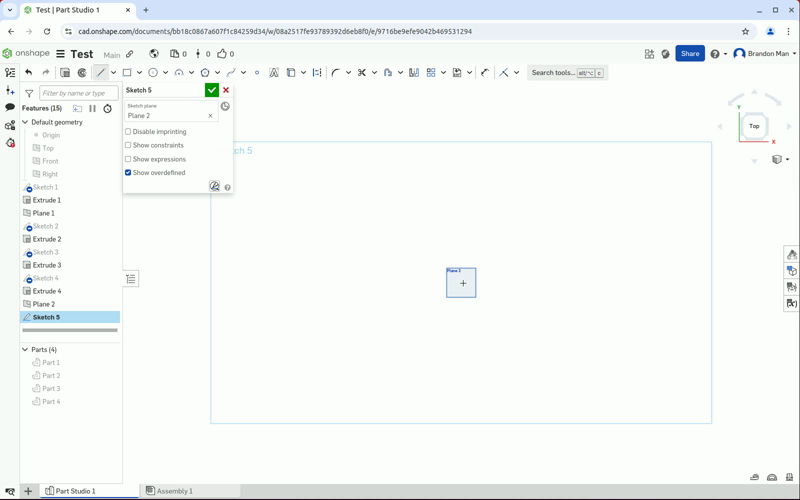
key_up(shift)
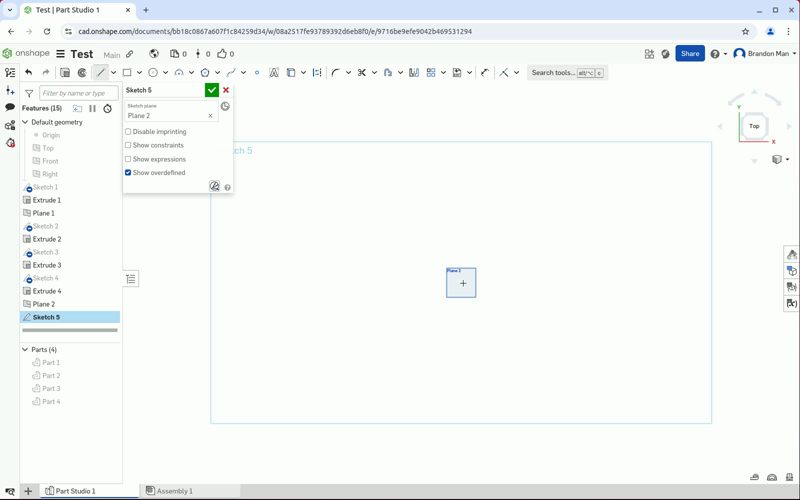
key_down(shift)
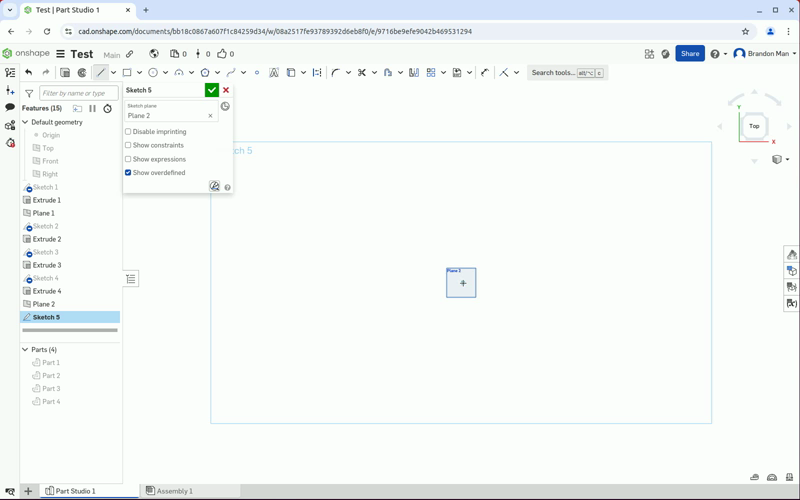
mouse_move(570, 282)
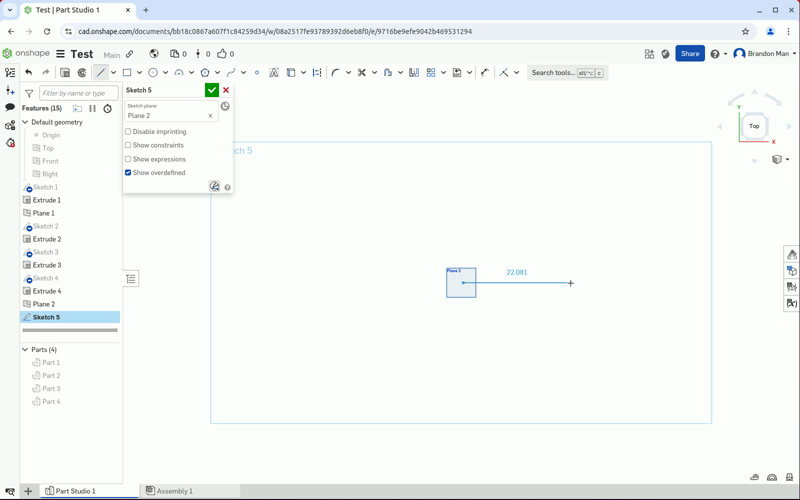
click(570, 282)
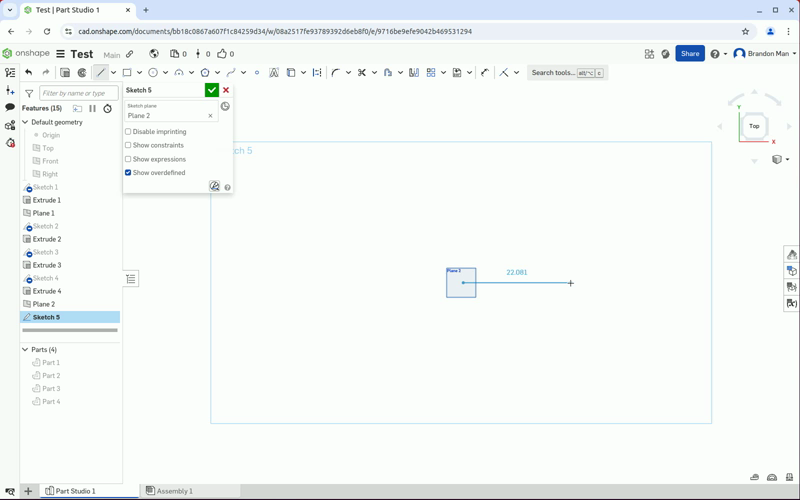
key_up(shift)
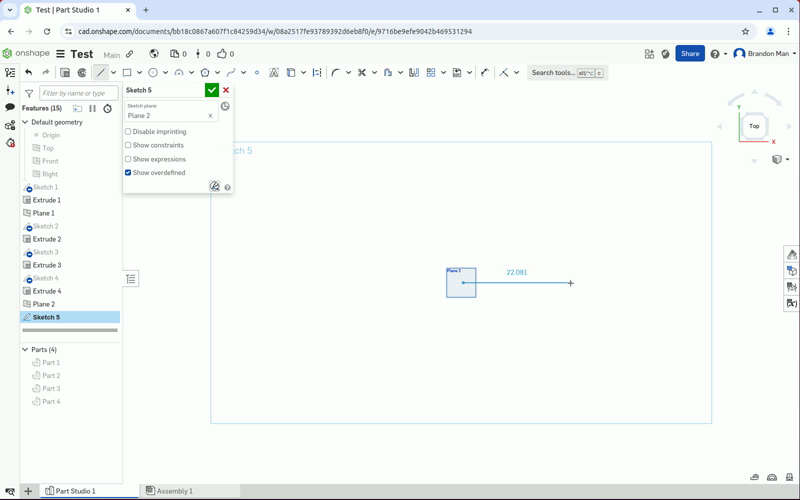
key_down(shift)
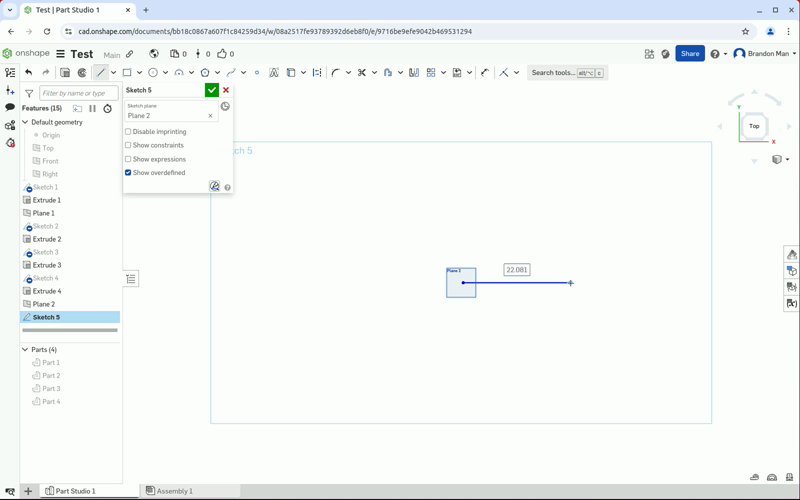
mouse_move(589, 282)
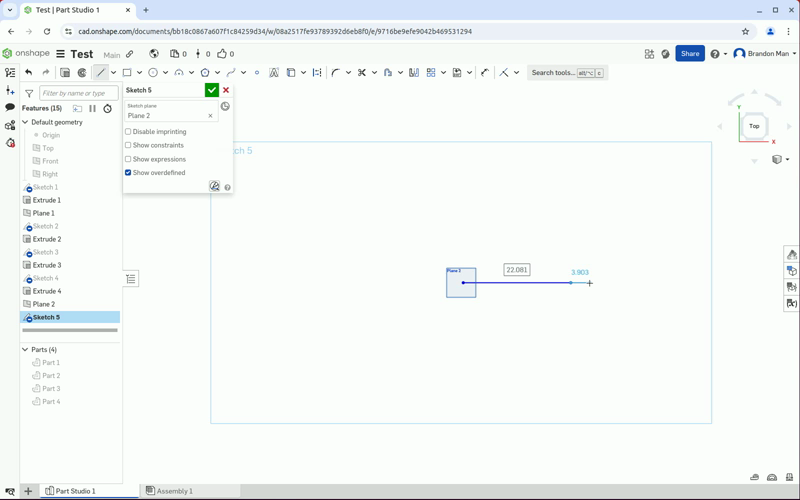
mouse_move(570, 281)
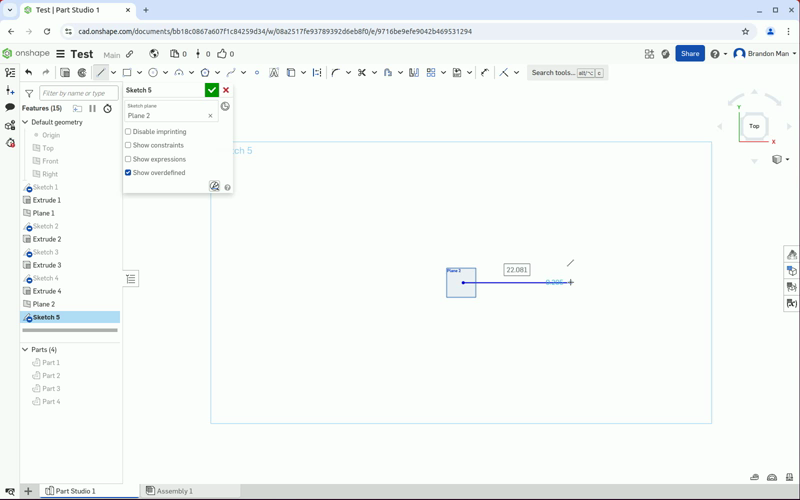
scroll(6)
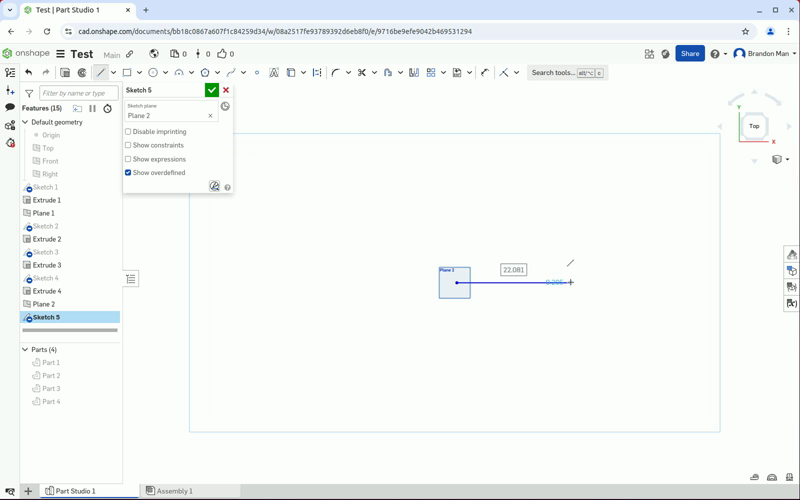
scroll(6)
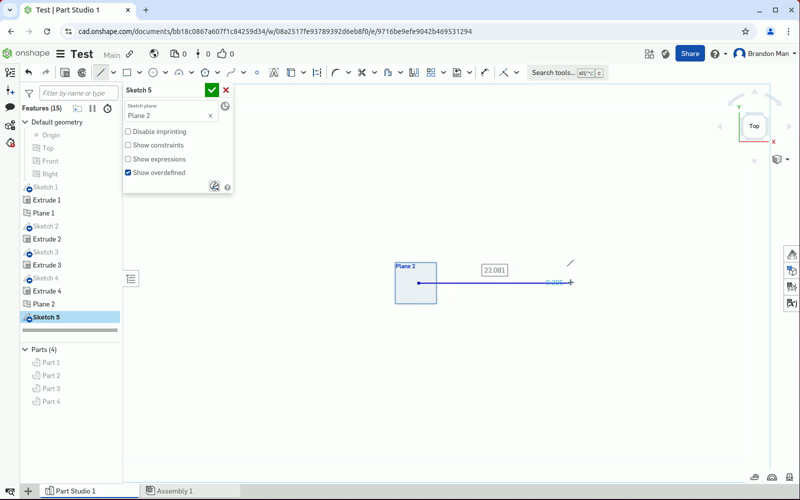
scroll(6)
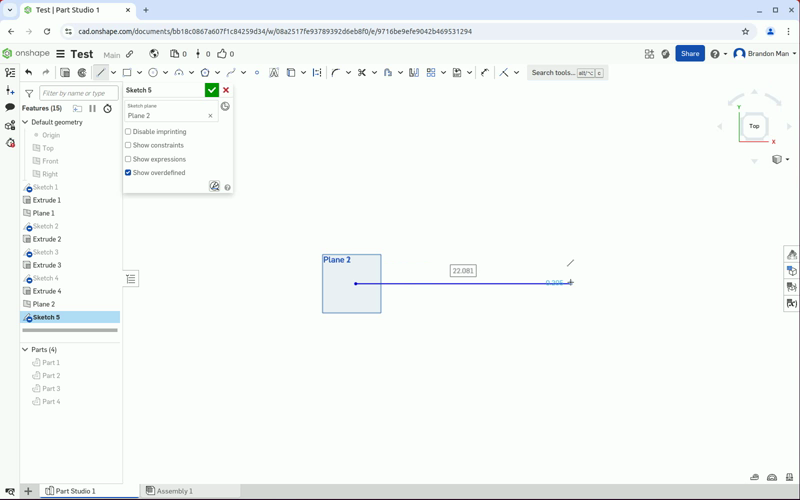
scroll(6)
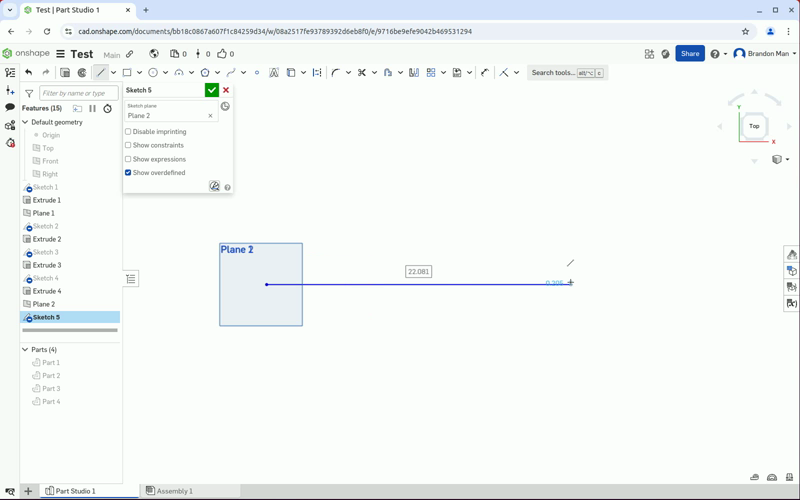
scroll(6)
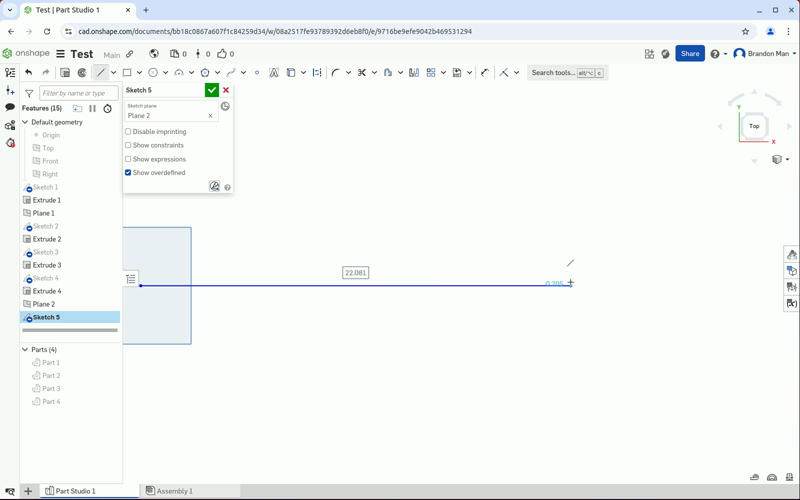
scroll(6)
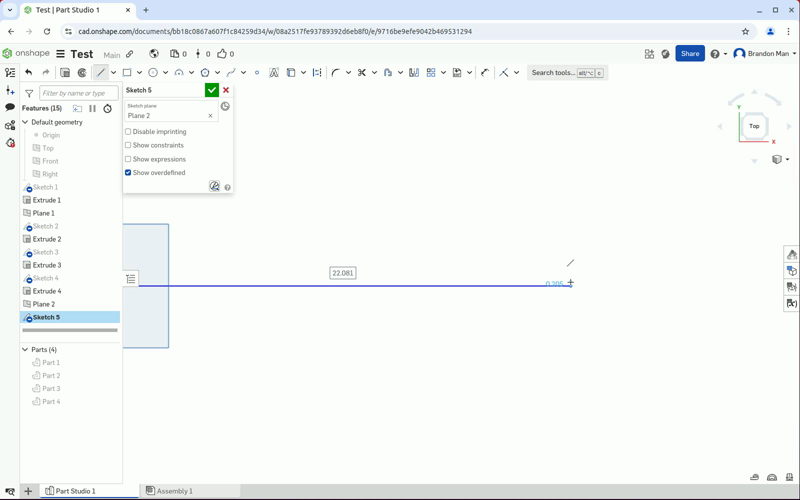
scroll(6)
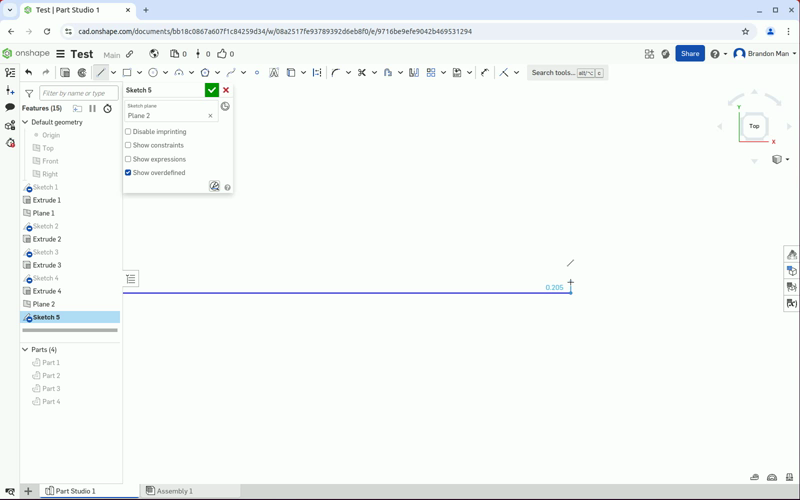
click(570, 281)
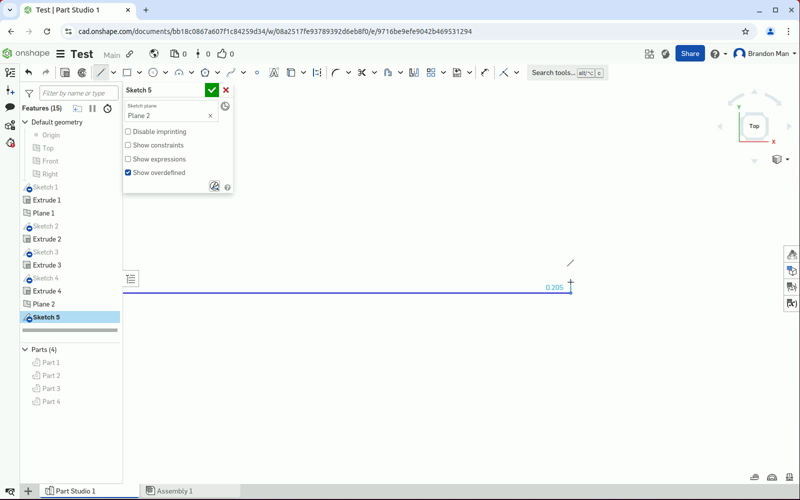
scroll(-6)
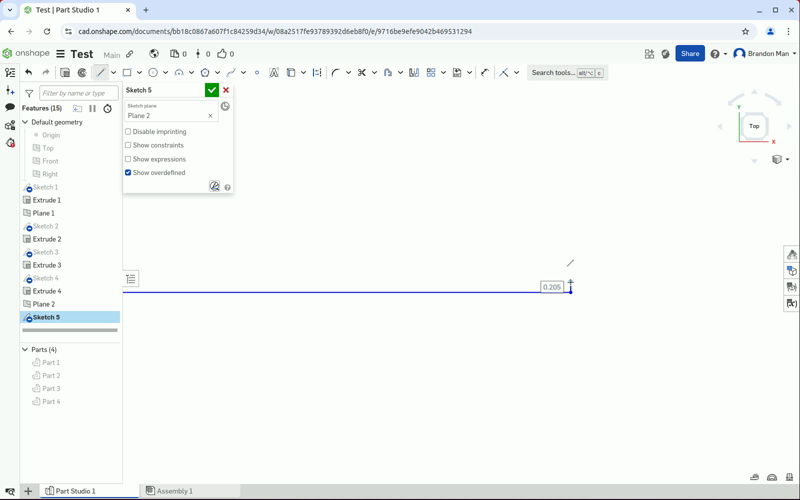
scroll(-6)
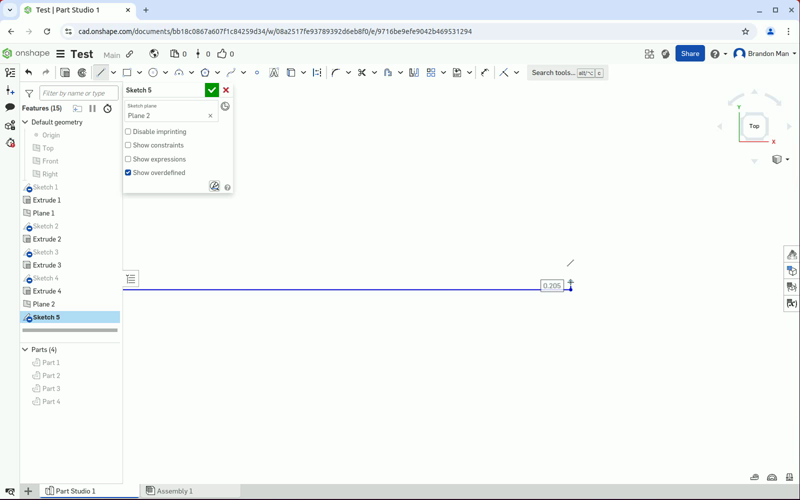
scroll(-6)
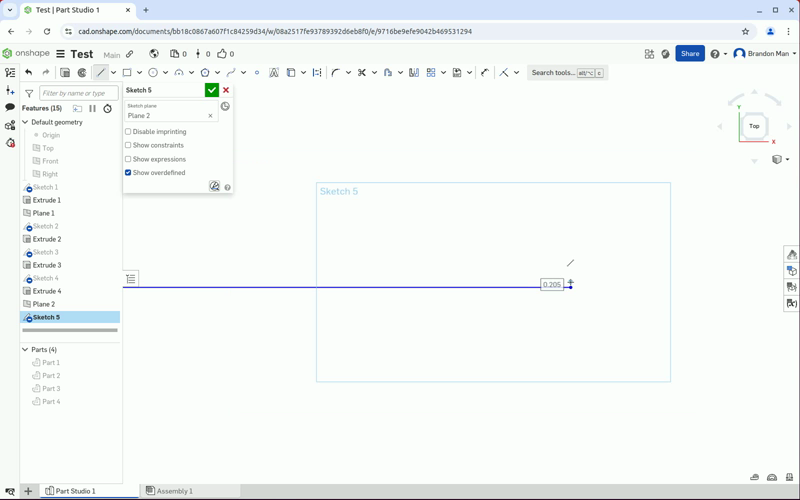
scroll(-6)
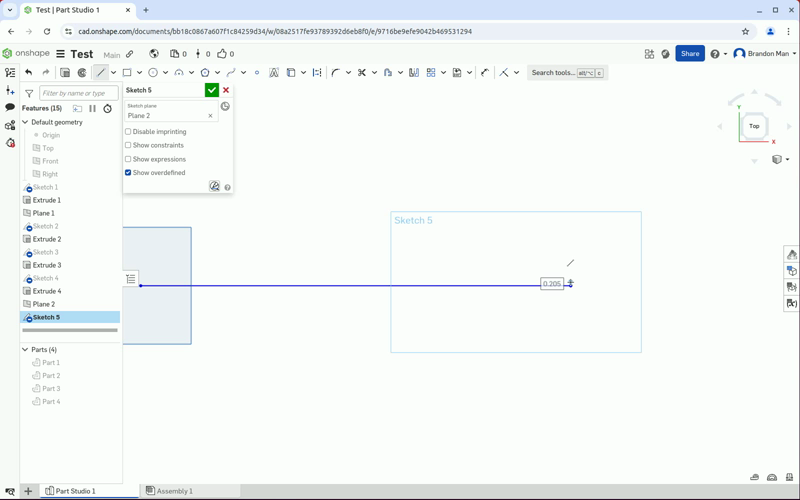
scroll(-6)
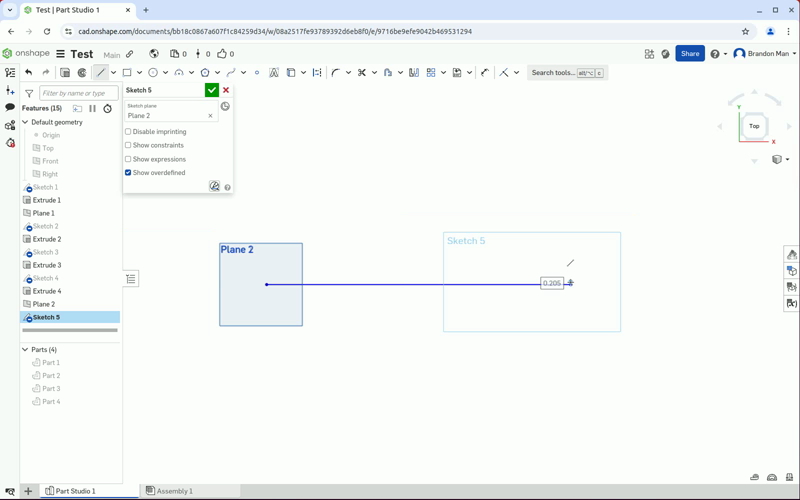
scroll(-6)
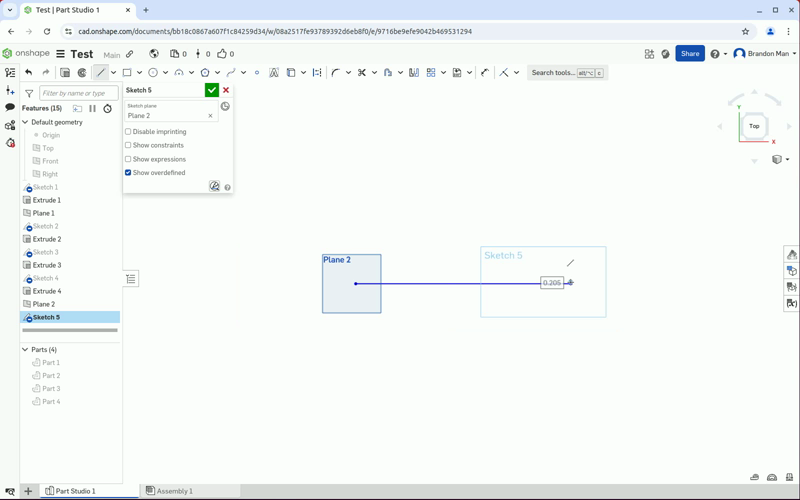
scroll(-6)
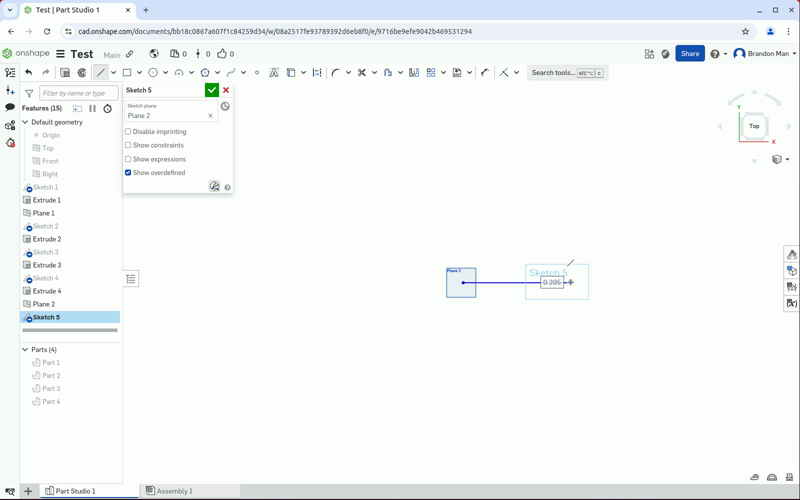
key_up(shift)
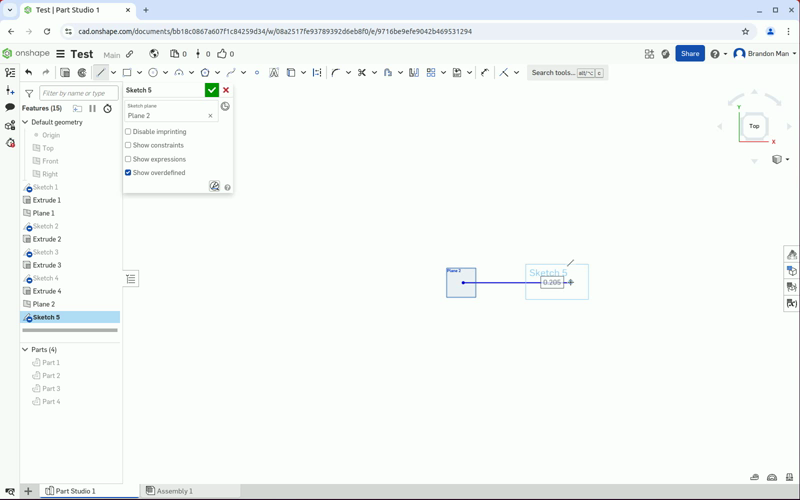
key_down(shift)
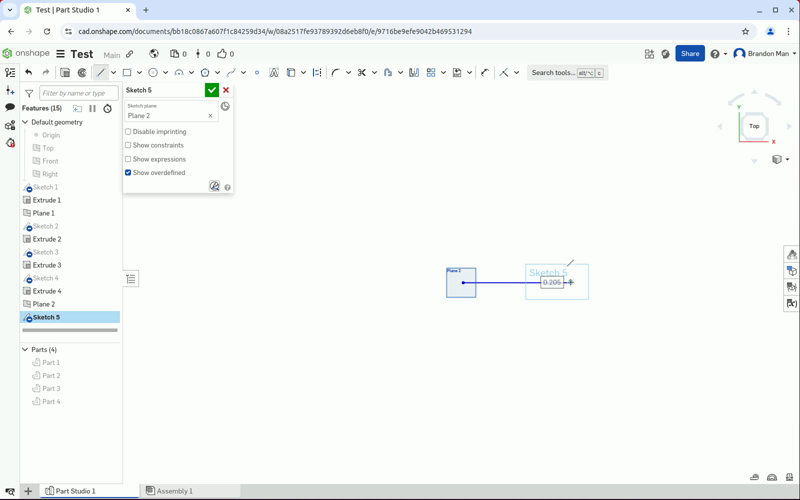
mouse_move(463, 281)
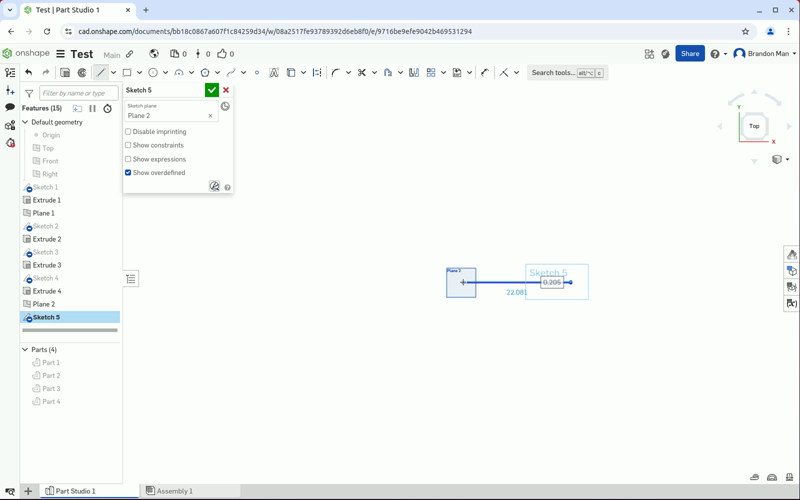
scroll(6)
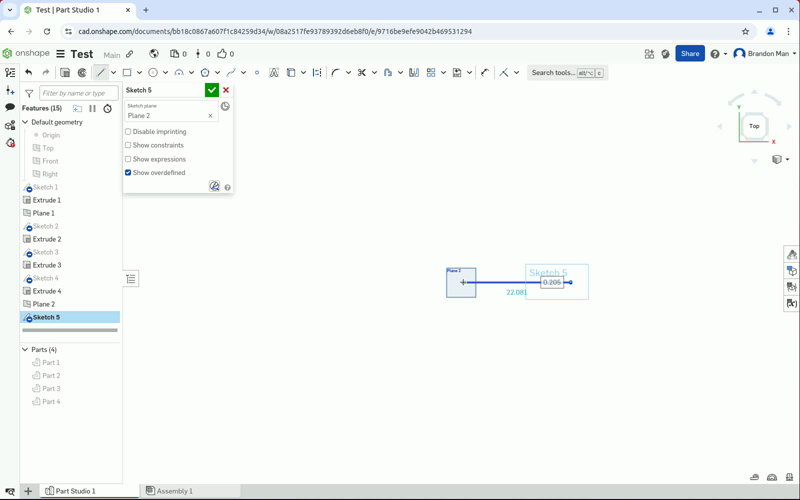
scroll(6)
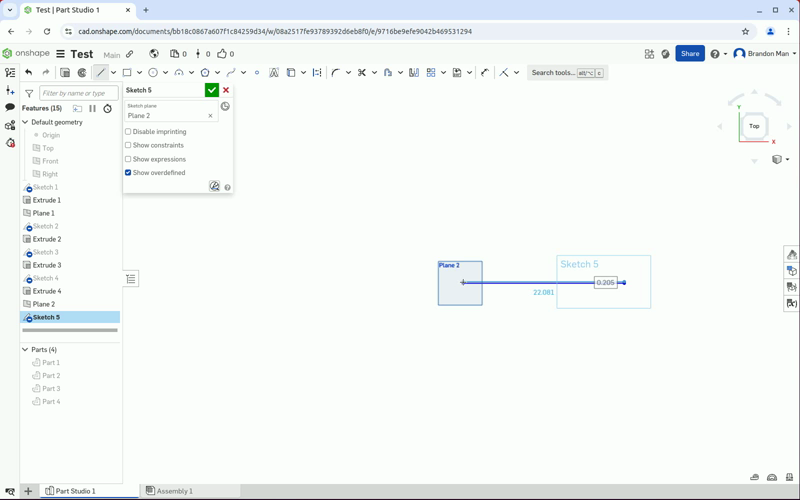
scroll(6)
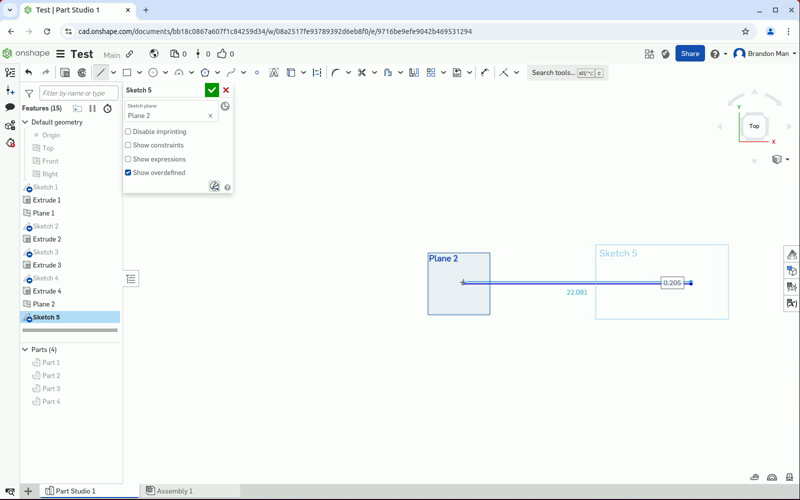
scroll(6)
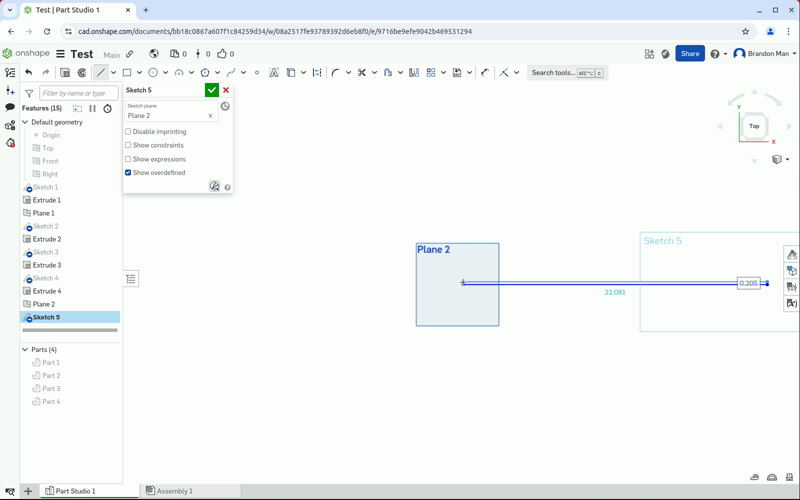
scroll(6)
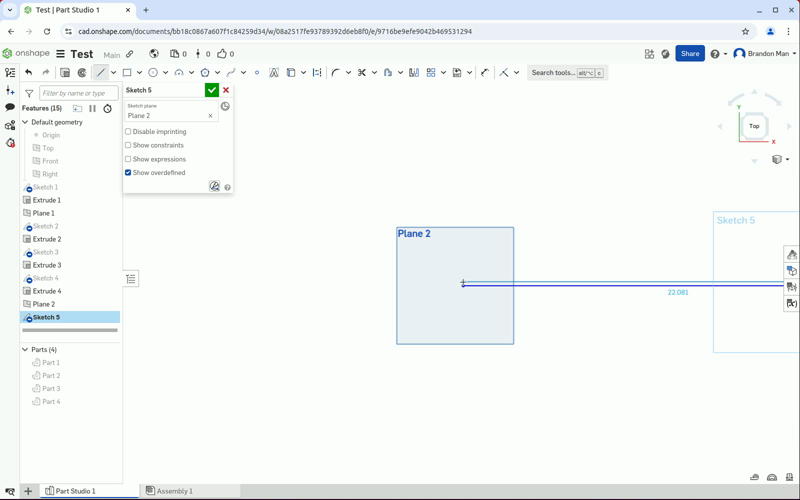
scroll(6)
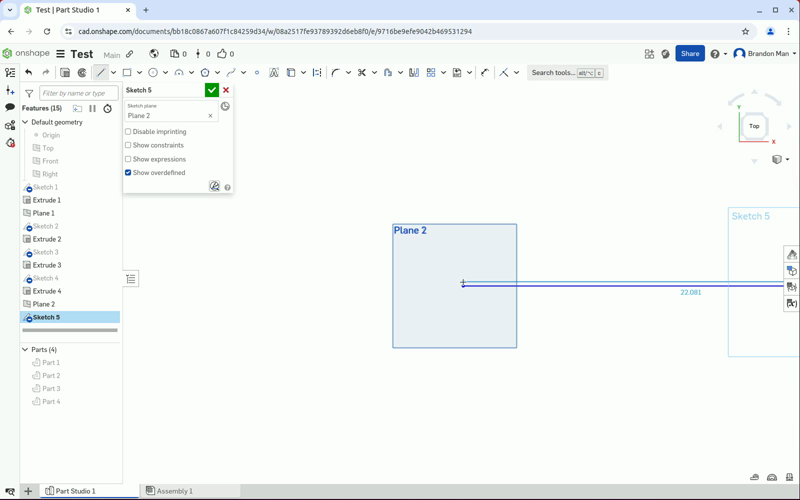
scroll(6)
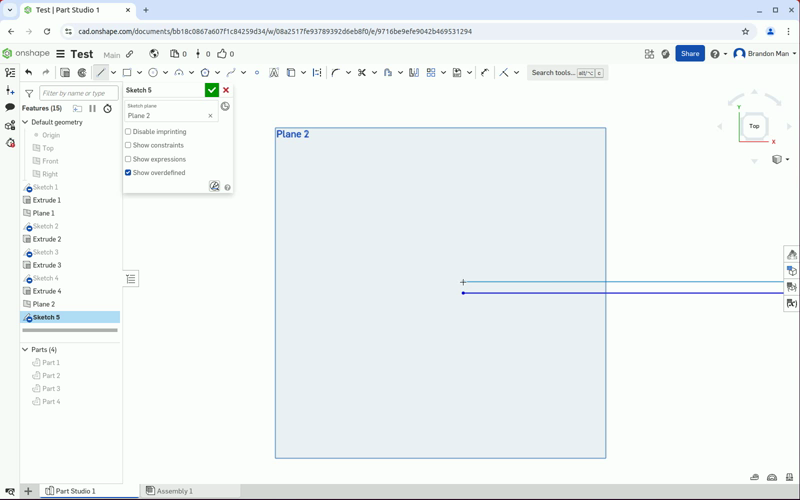
click(463, 281)
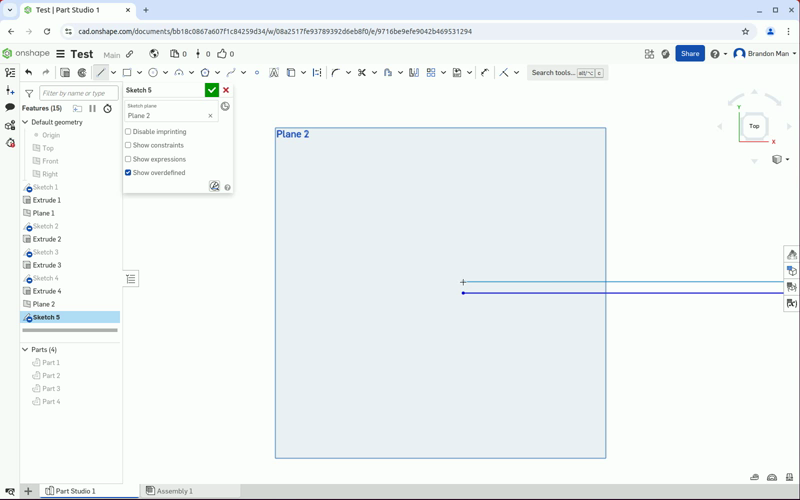
scroll(-6)
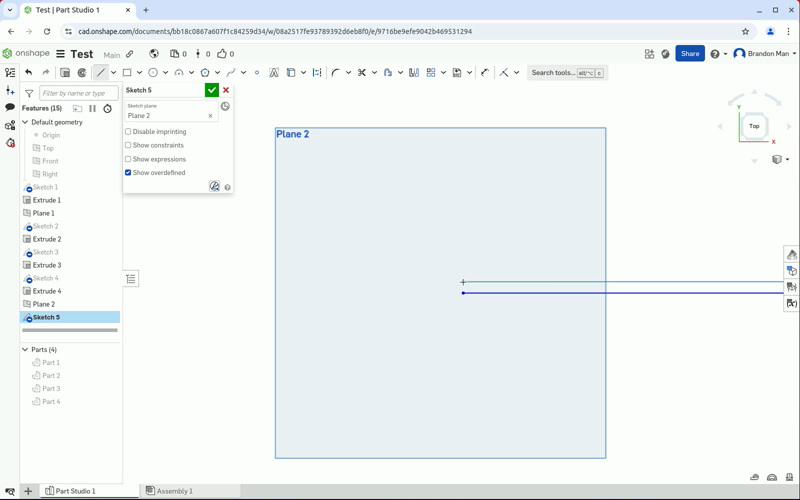
scroll(-6)
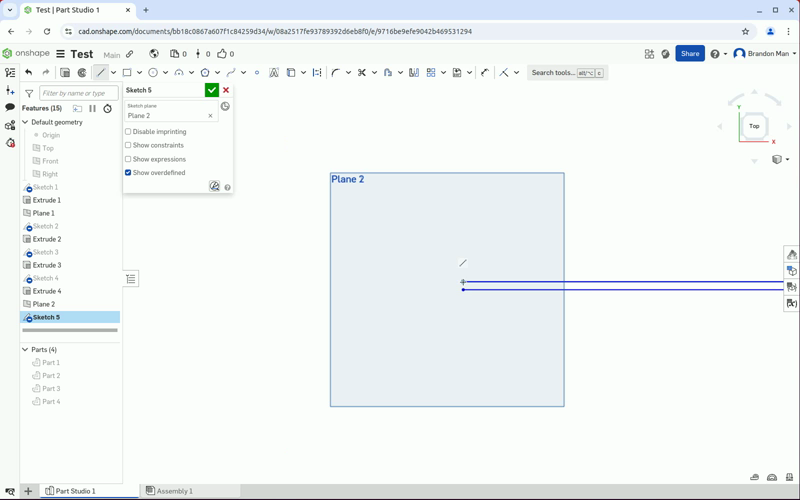
scroll(-6)
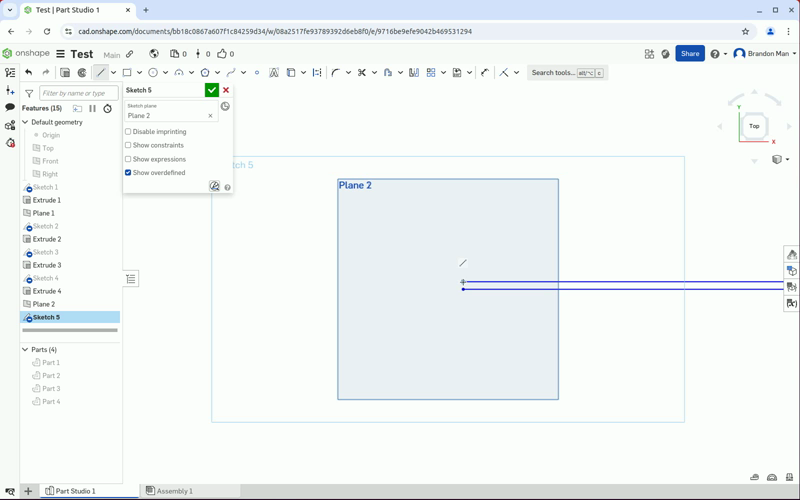
scroll(-6)
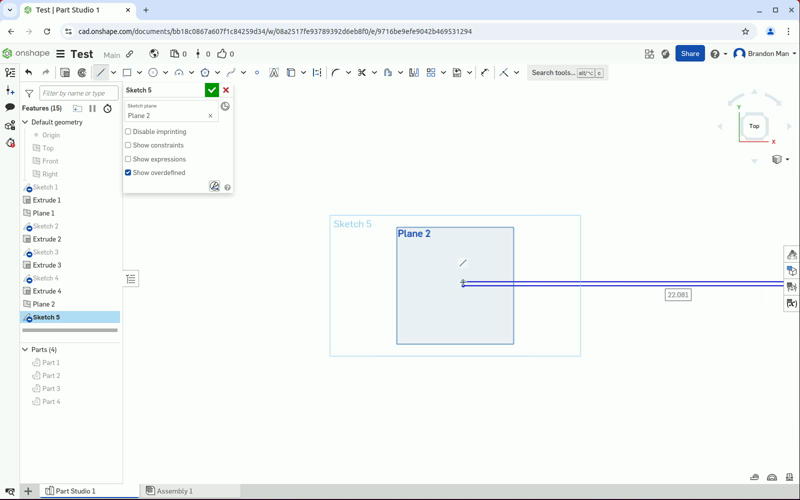
scroll(-6)
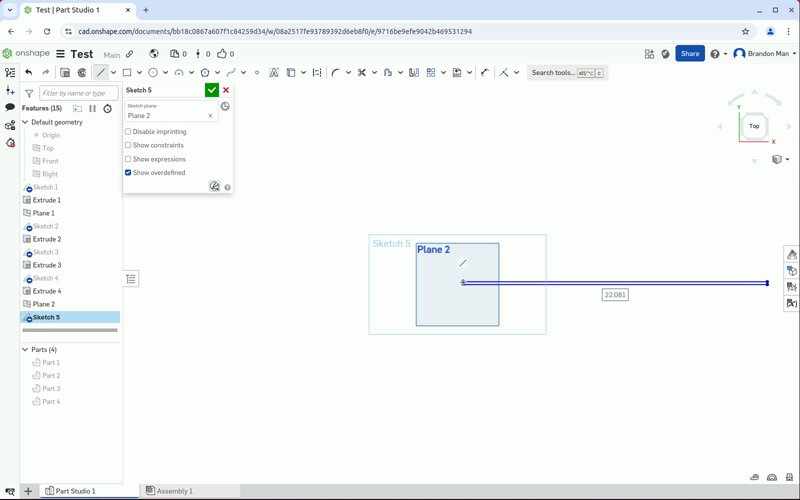
scroll(-6)
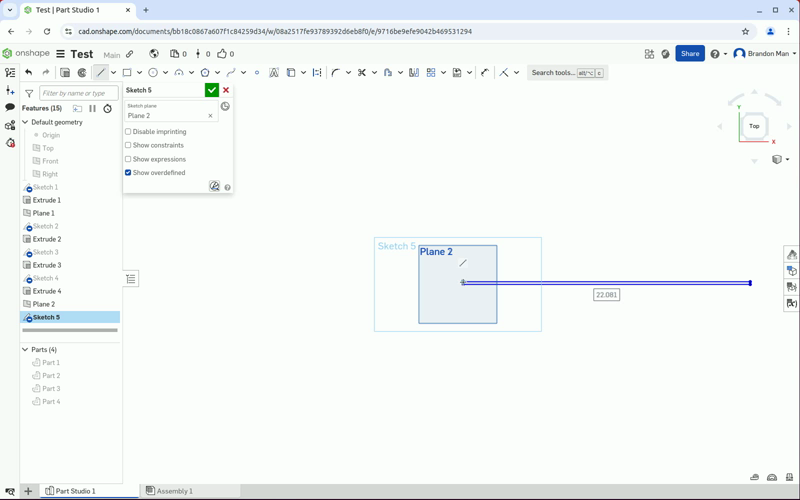
scroll(-6)
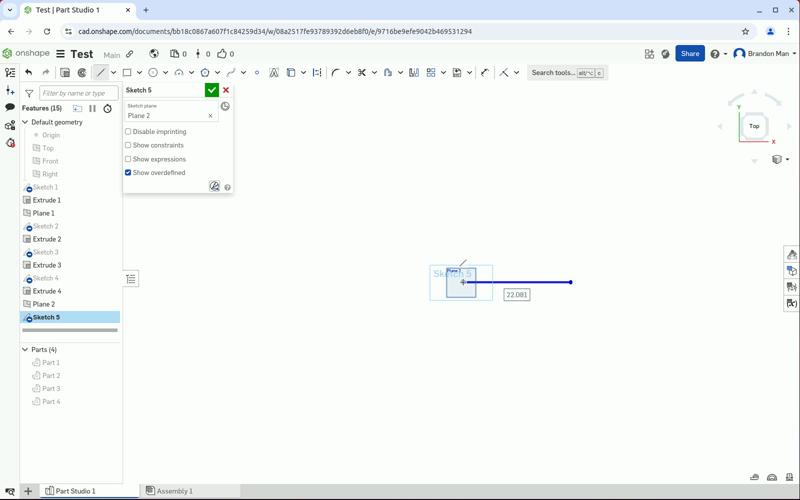
key_up(shift)
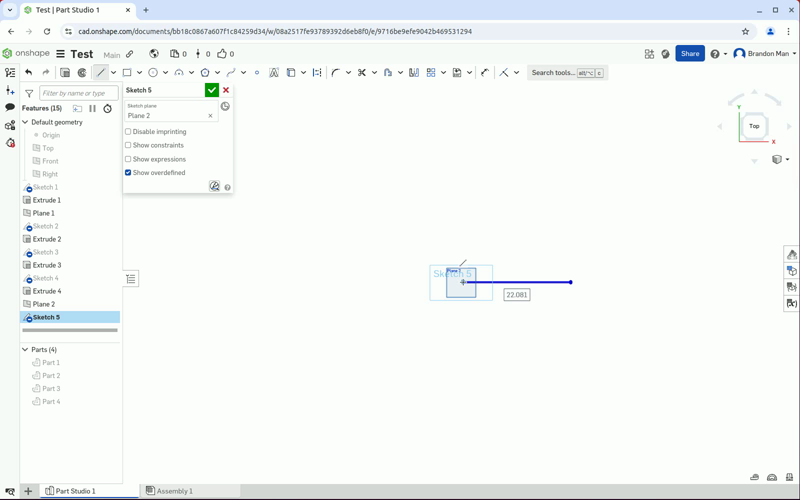
mouse_move(493, 281)
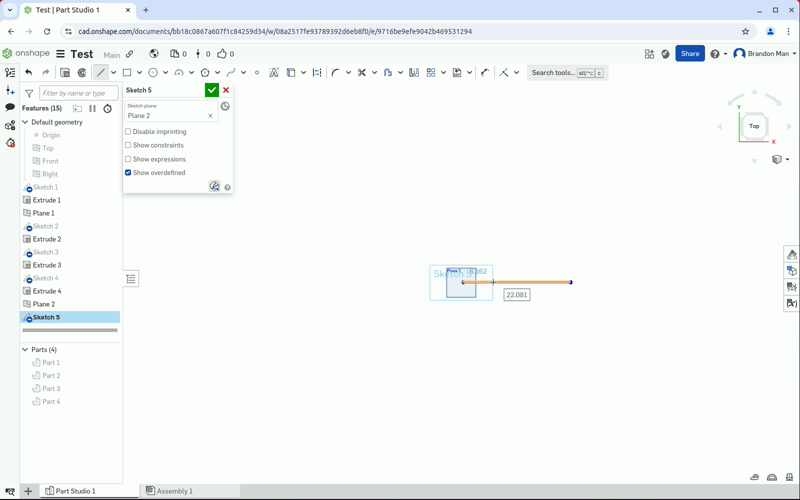
key_down(shift)
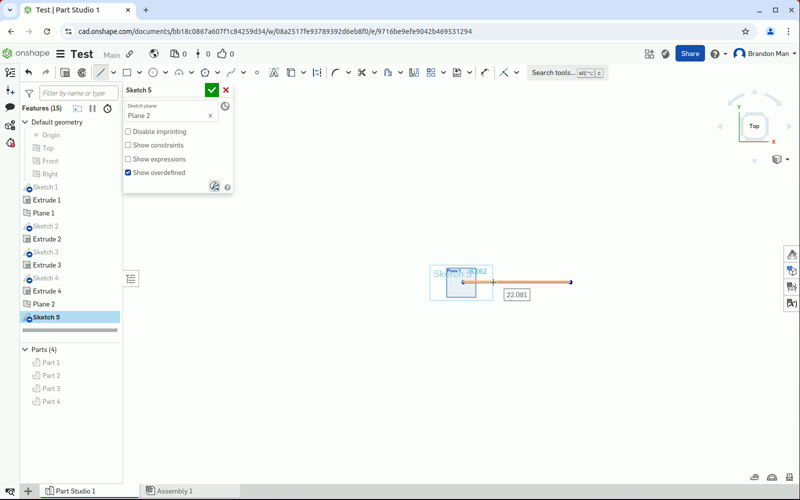
mouse_move(463, 282)
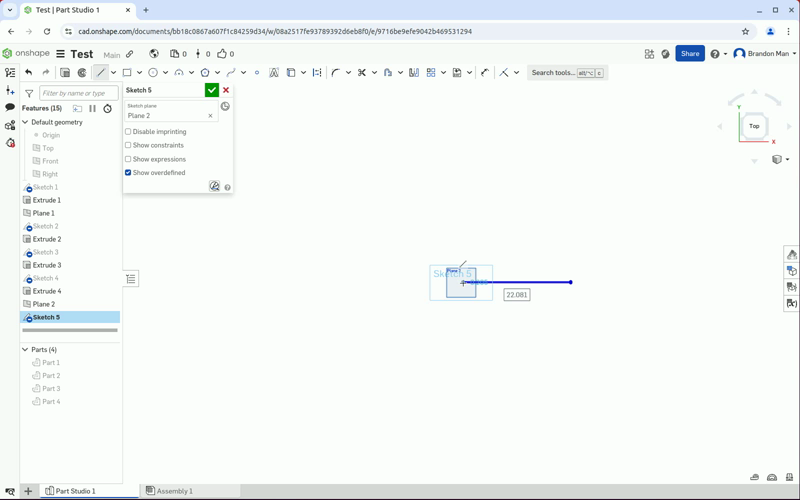
scroll(6)
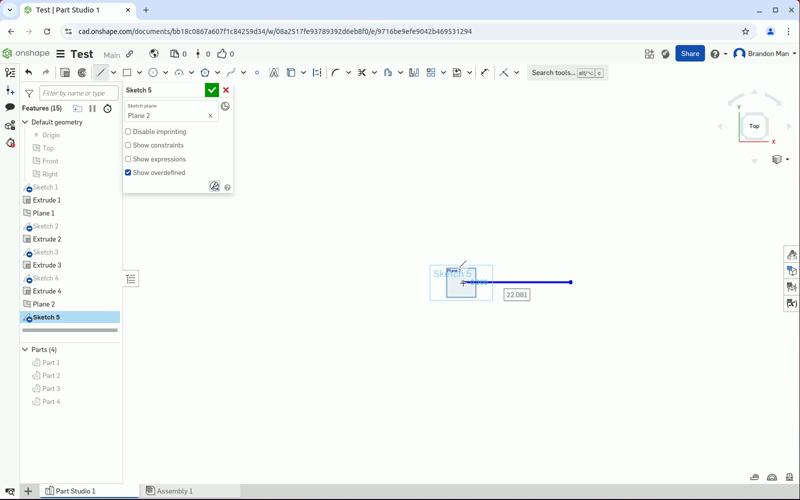
scroll(6)
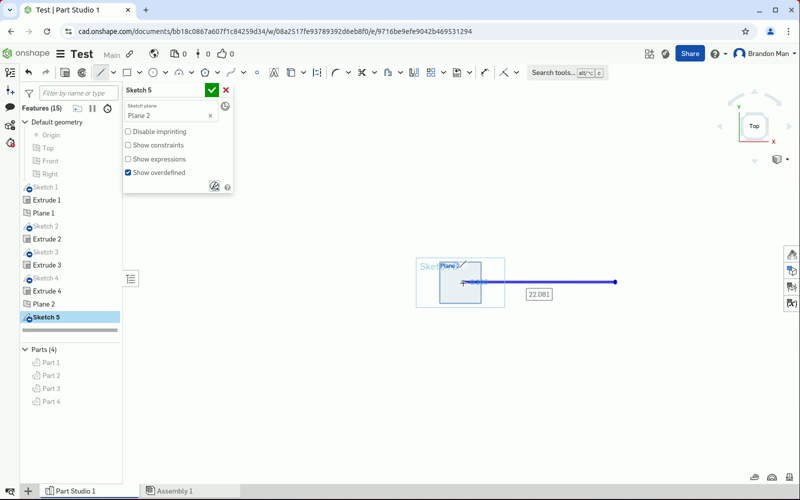
scroll(6)
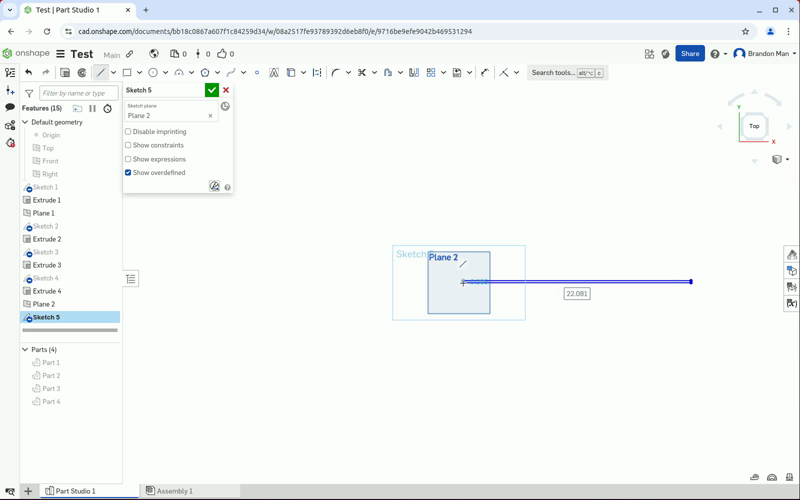
scroll(6)
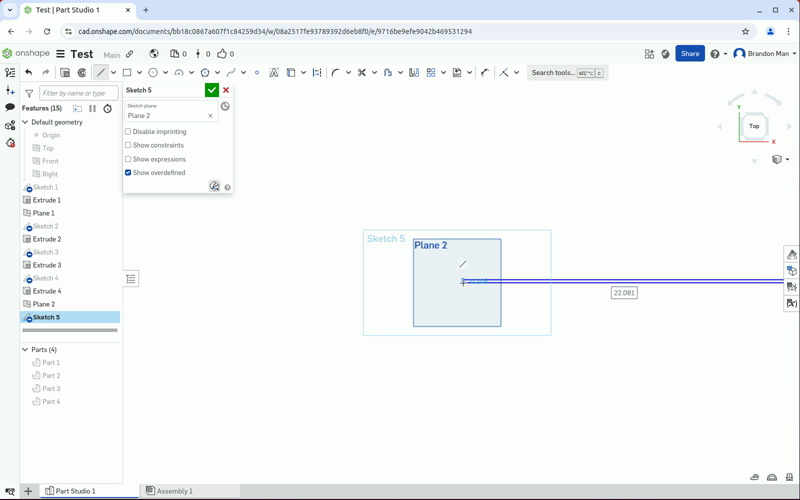
scroll(6)
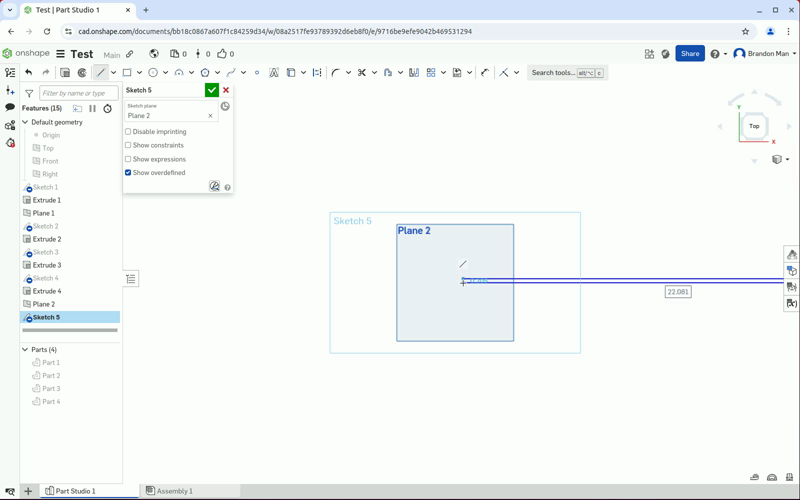
scroll(6)
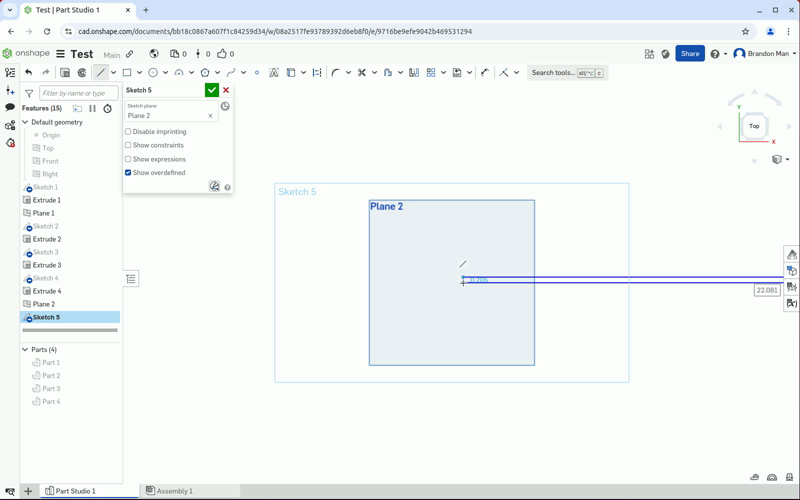
scroll(6)
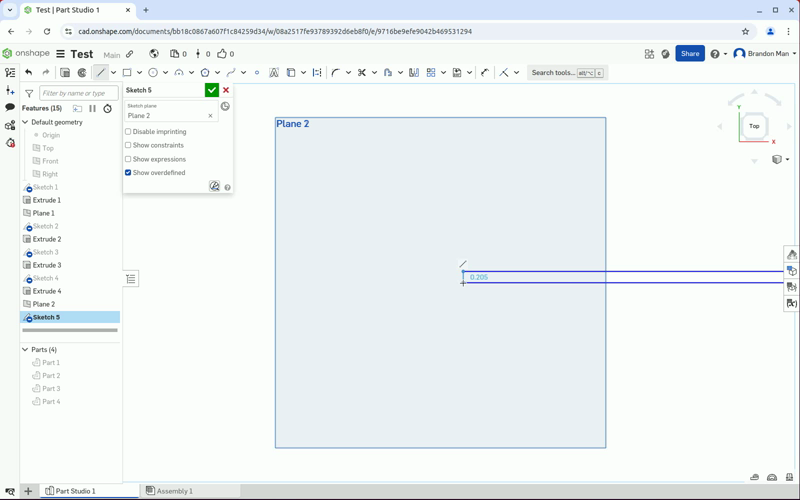
key_up(shift)
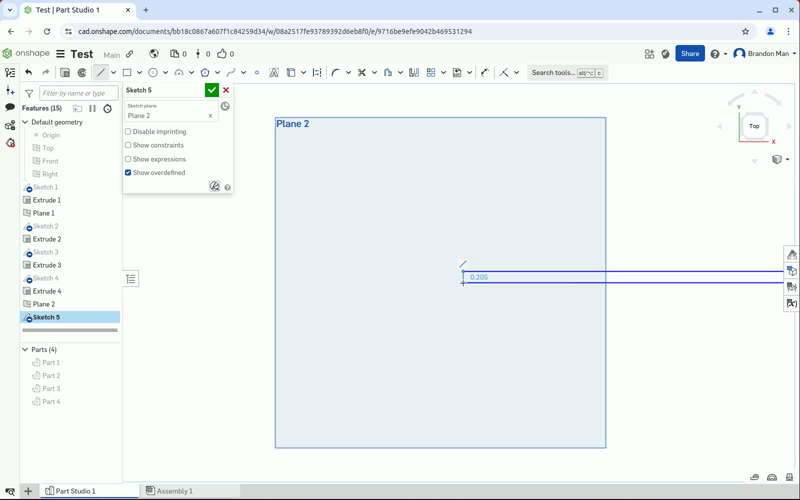
click(463, 282)
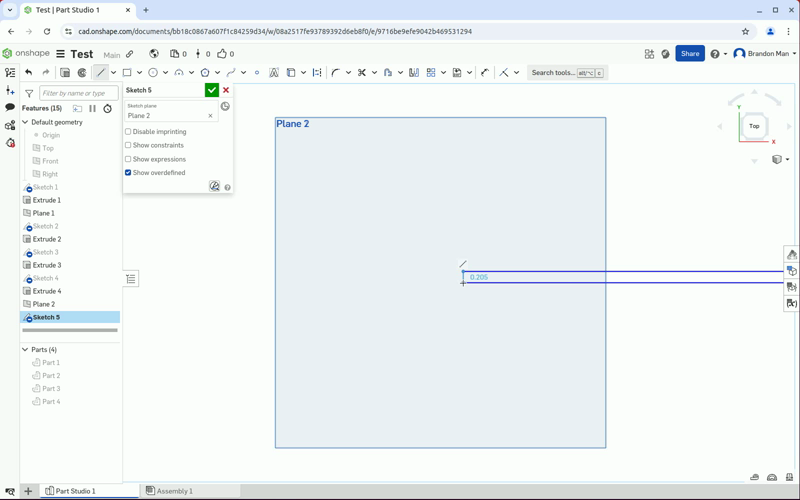
scroll(-6)
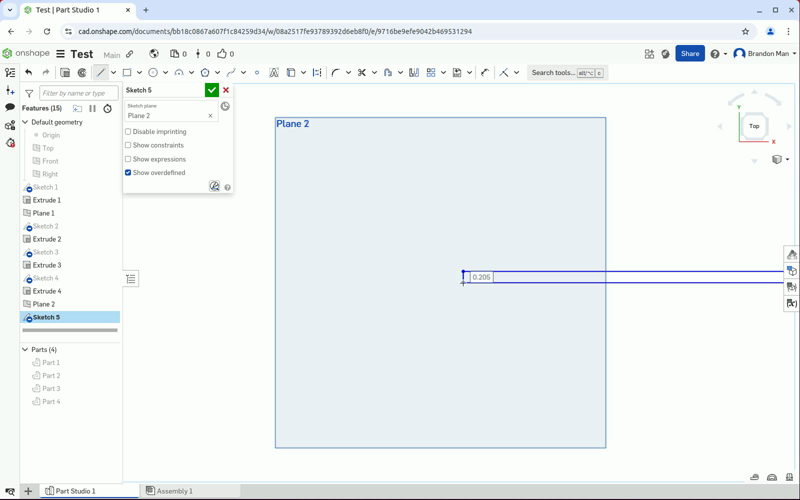
scroll(-6)
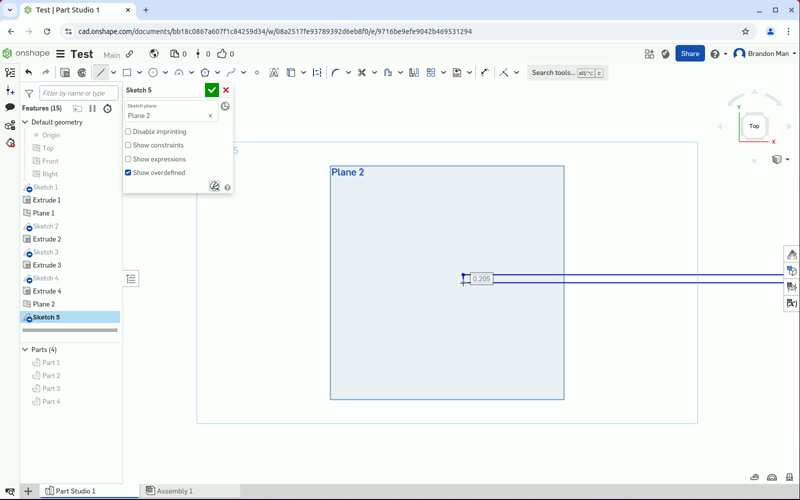
scroll(-6)
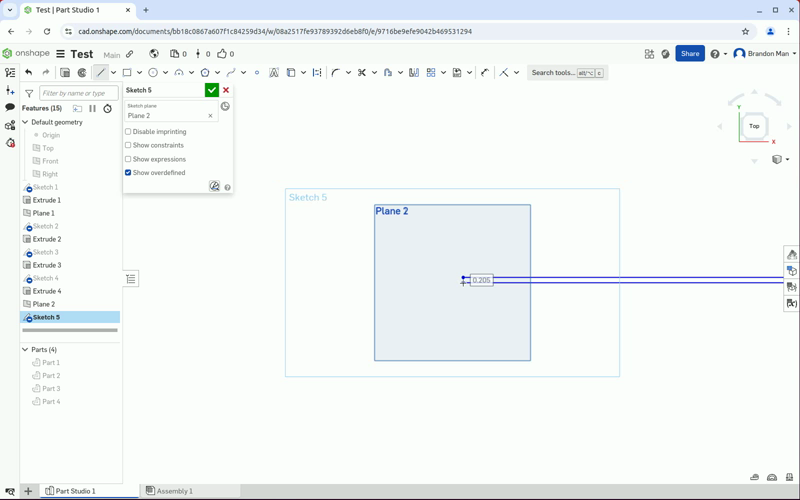
scroll(-6)
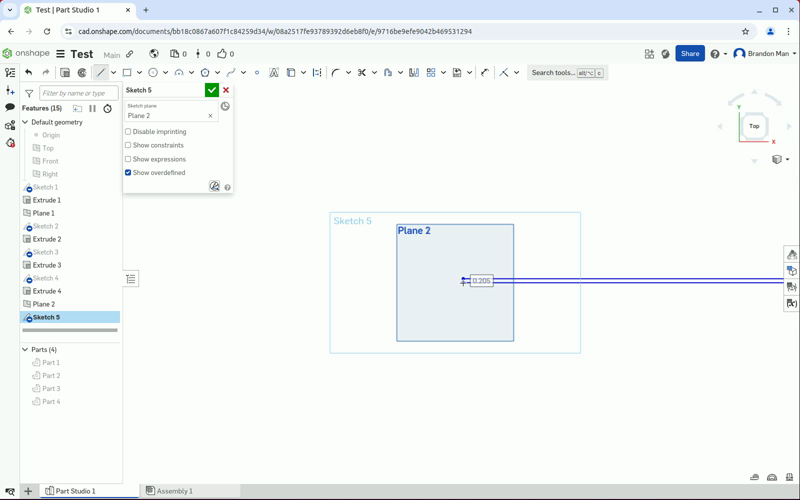
scroll(-6)
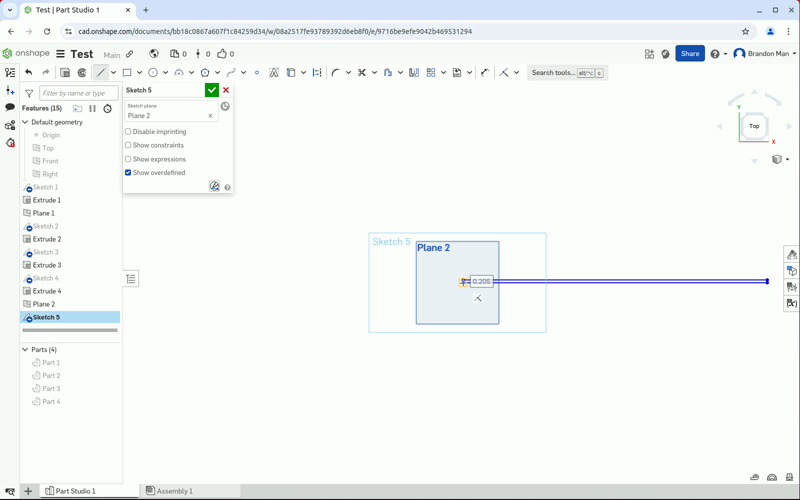
scroll(-6)
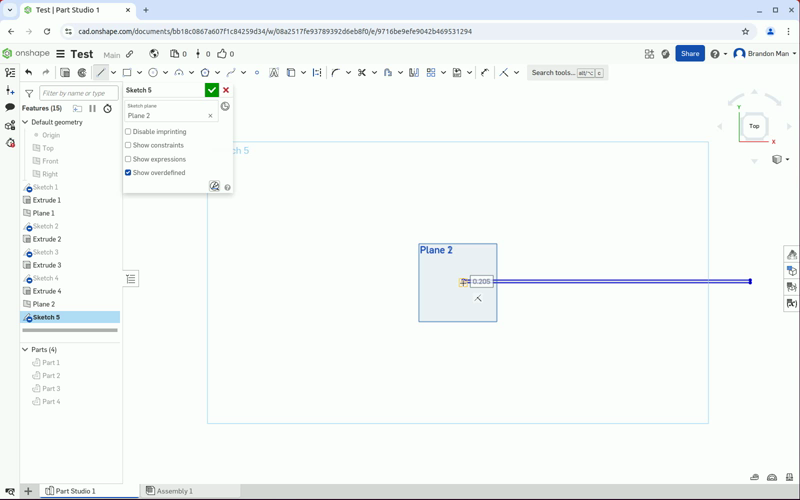
scroll(-6)
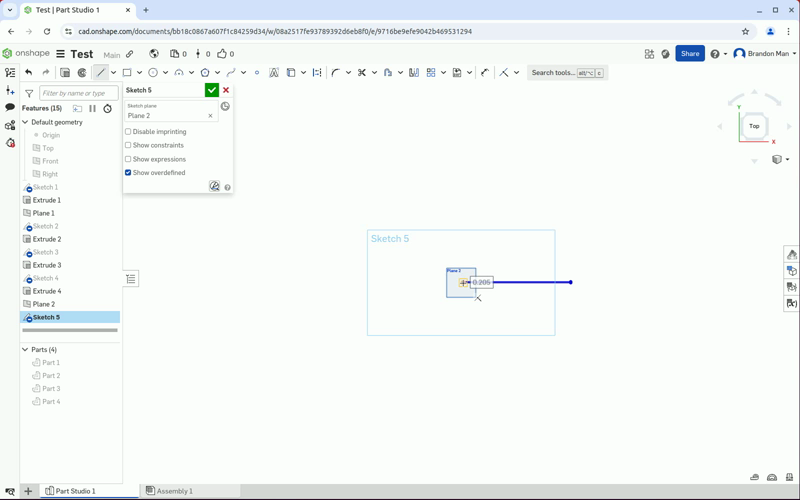
key(esc)
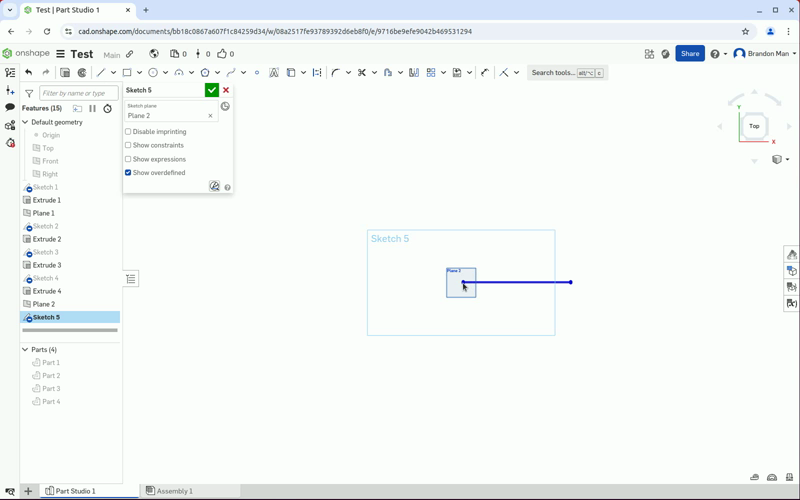
mouse_move(525, 282)
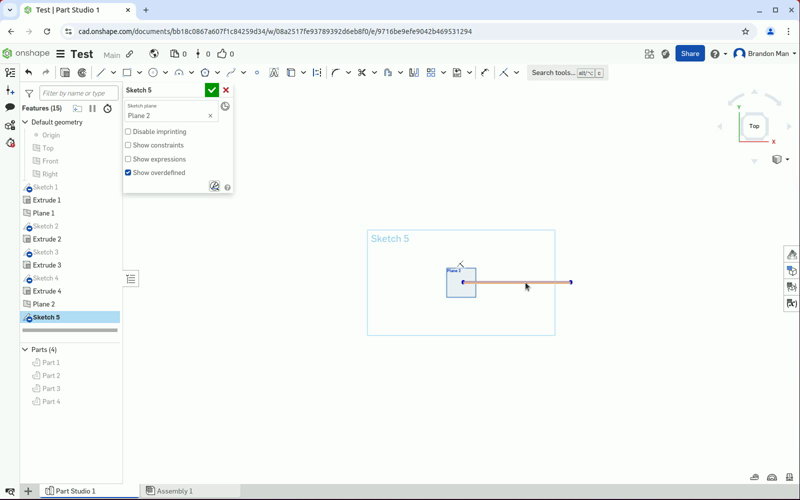
scroll(6)
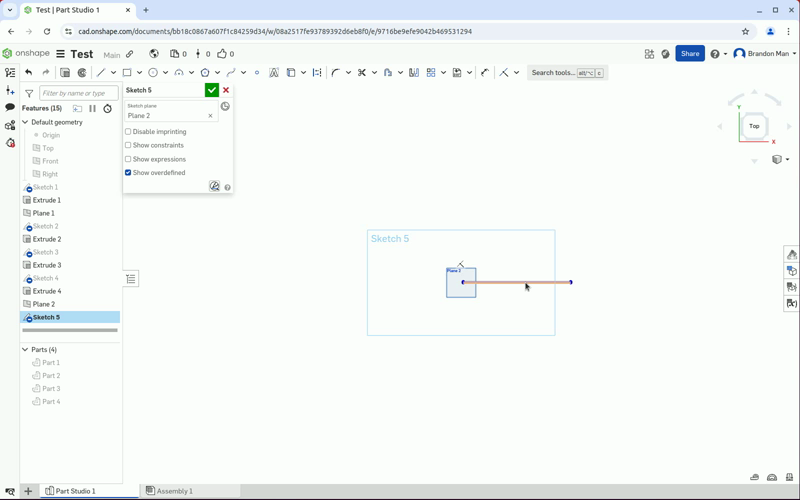
scroll(6)
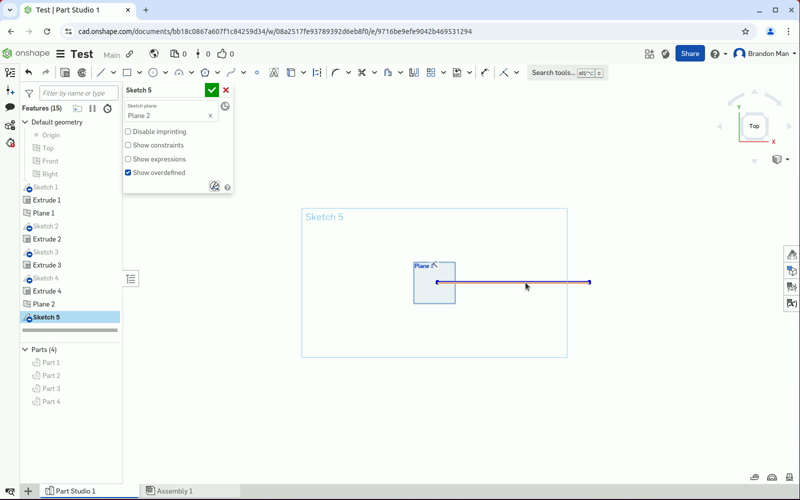
scroll(6)
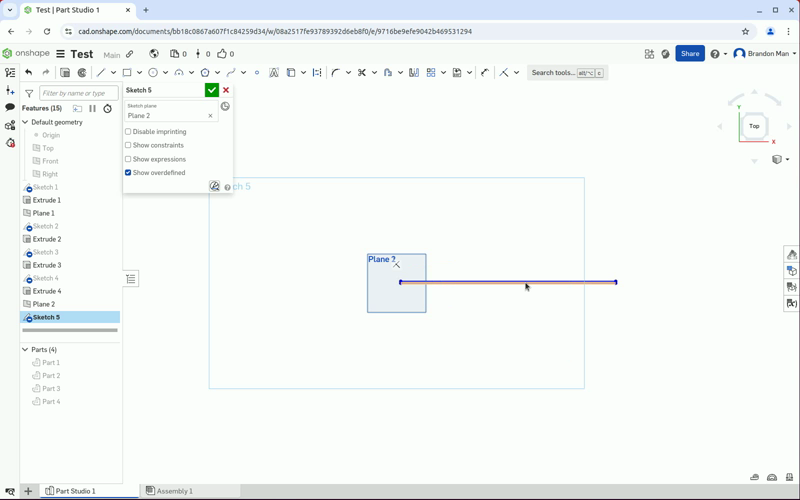
scroll(6)
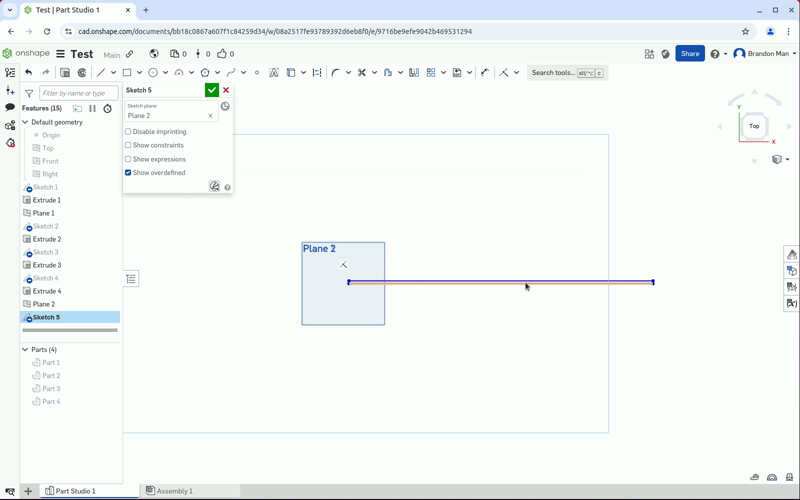
scroll(6)
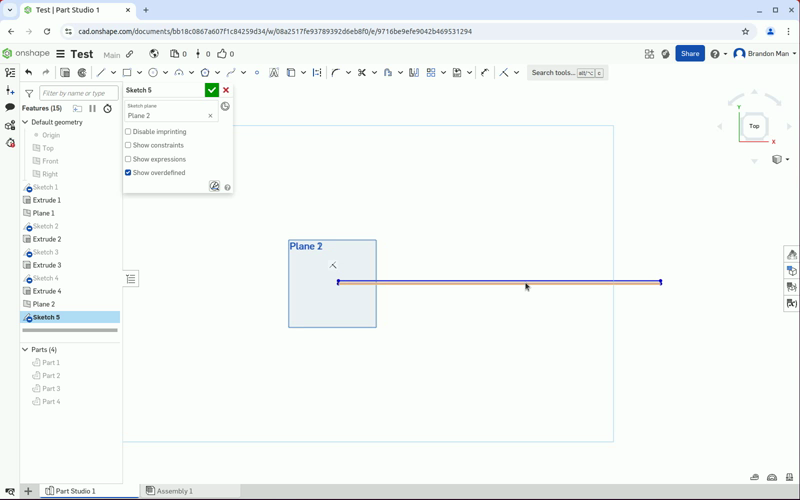
scroll(6)
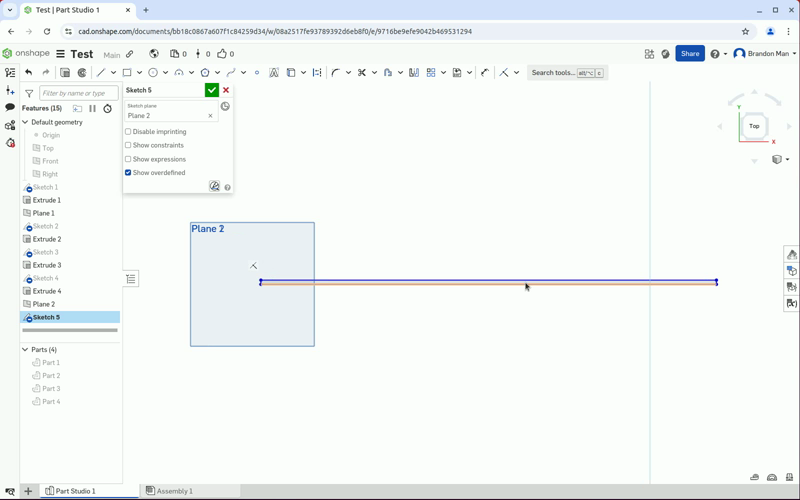
scroll(6)
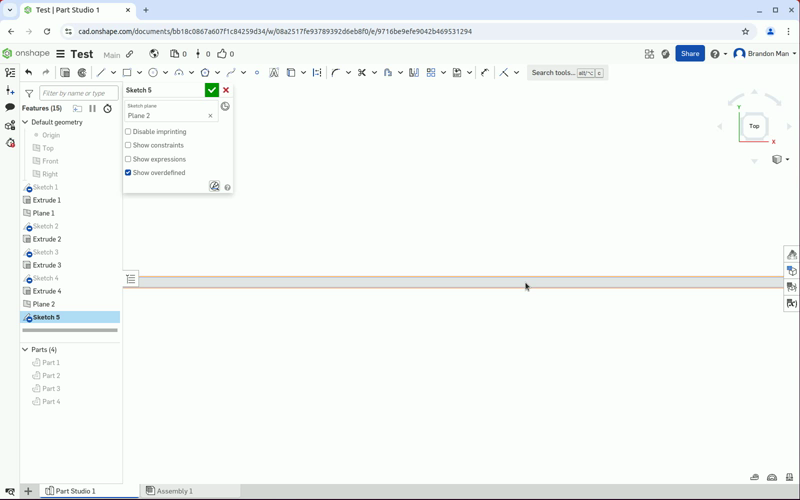
click(525, 282)
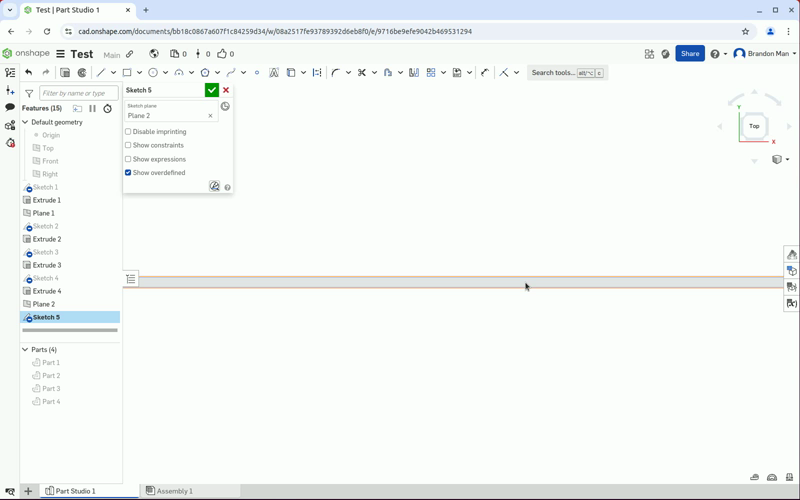
scroll(-6)
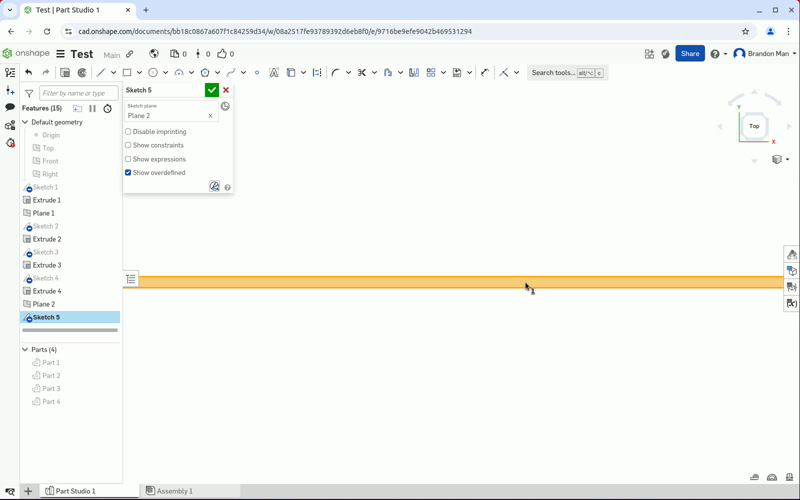
scroll(-6)
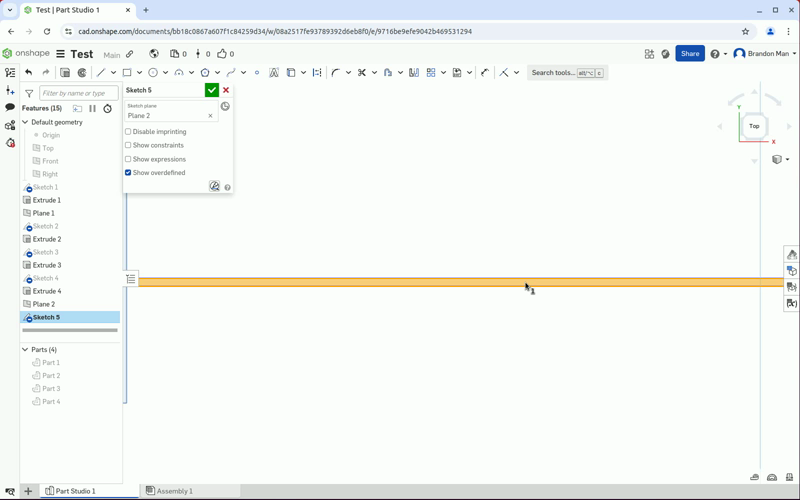
scroll(-6)
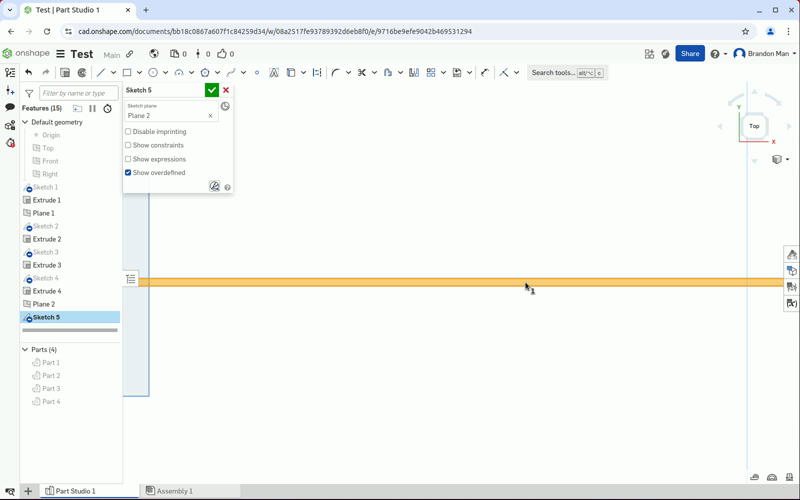
scroll(-6)
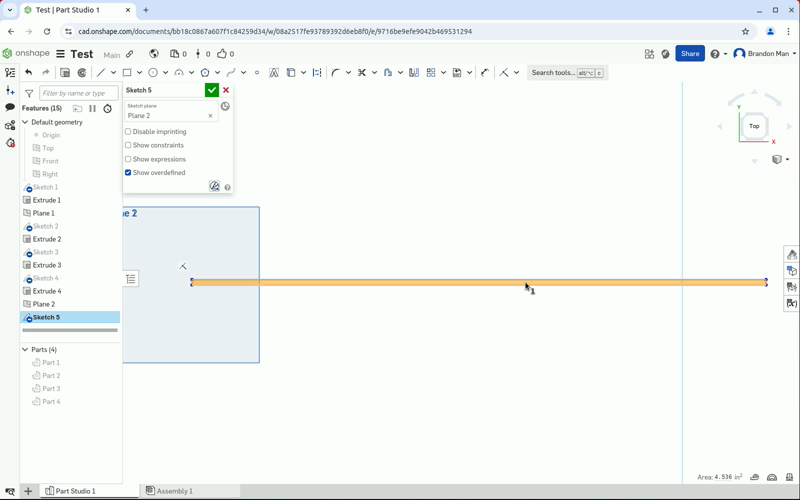
scroll(-6)
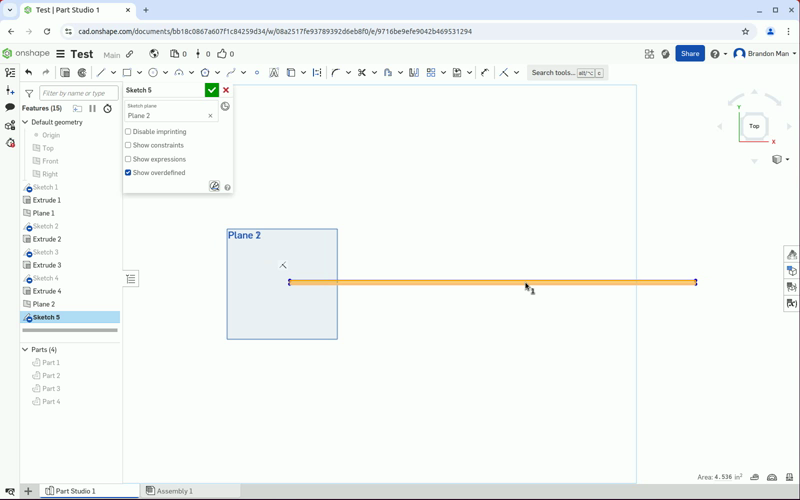
scroll(-6)
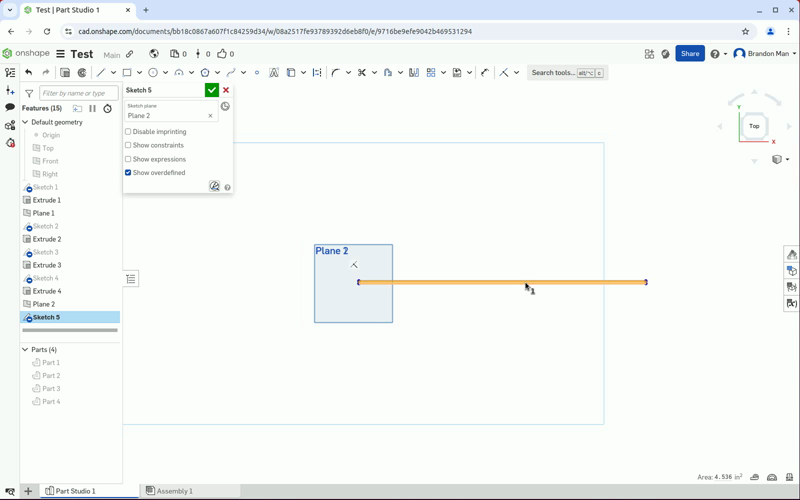
scroll(-6)
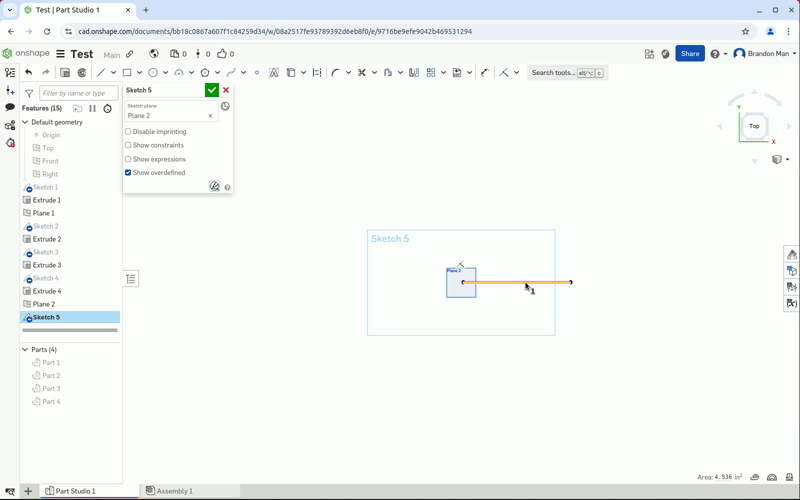
mouse_move(73, 352)
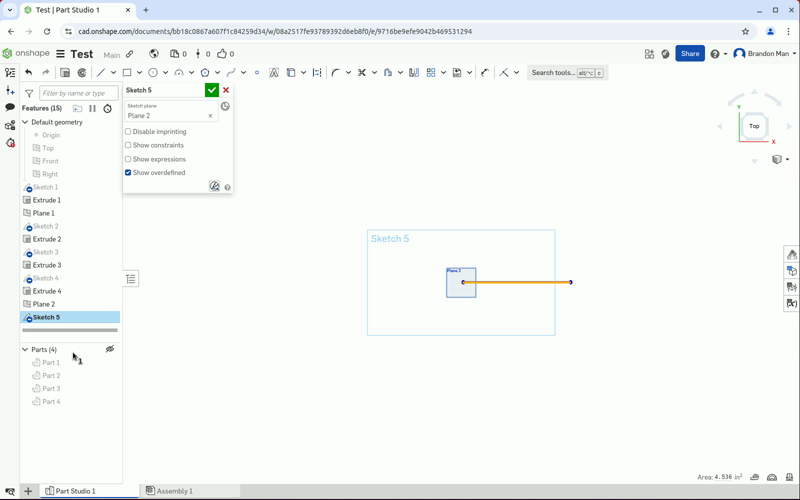
key(shift+y)
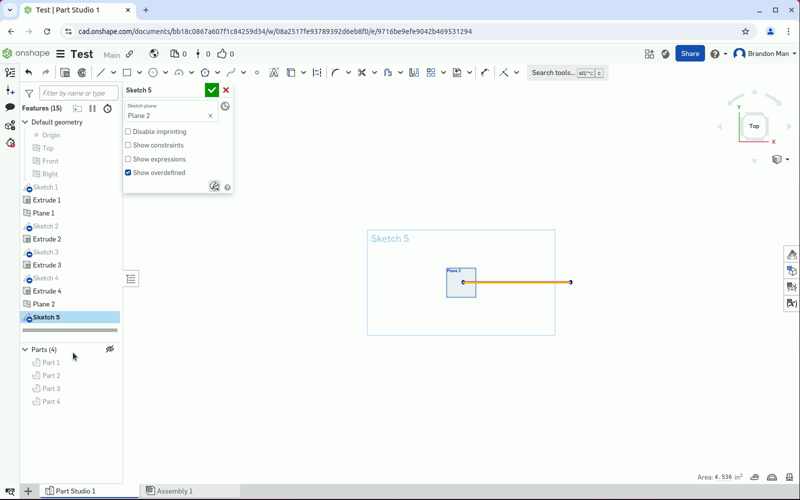
key(shift+e)
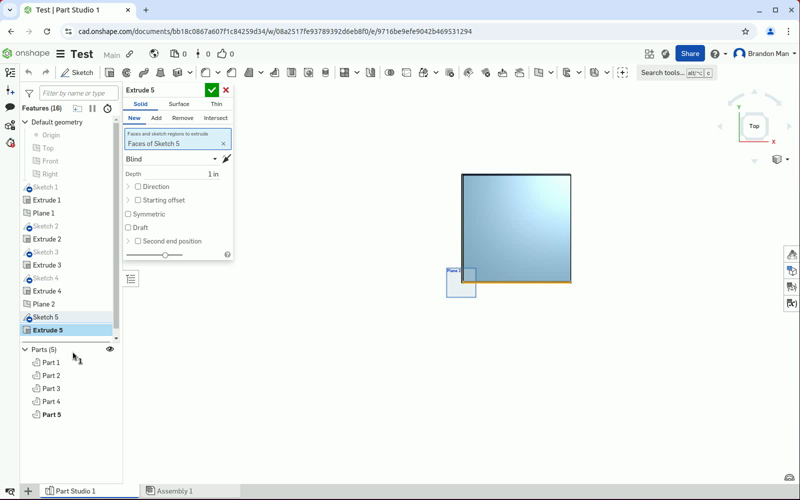
mouse_move(143, 106)
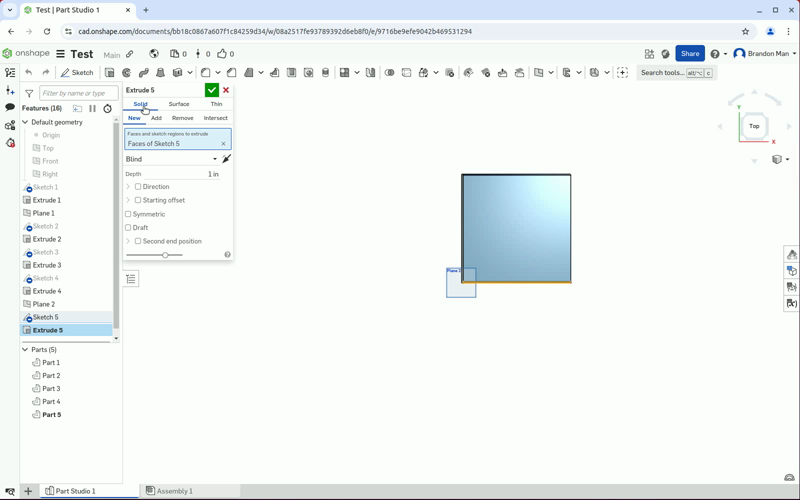
click(143, 106)
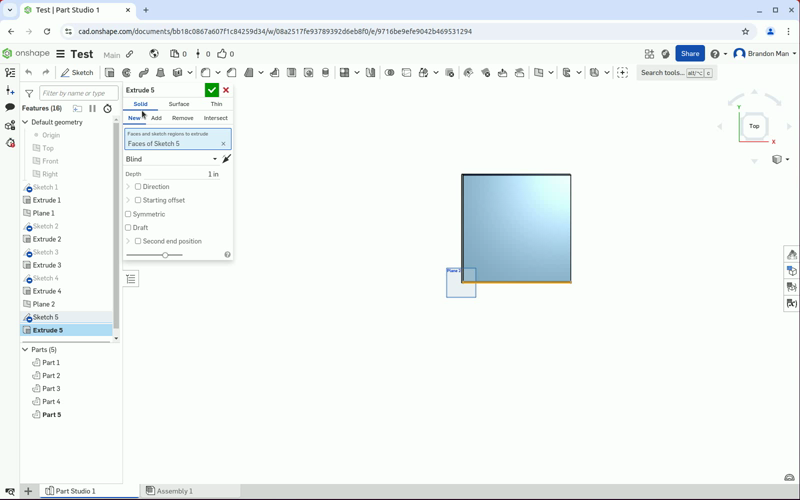
mouse_move(137, 120)
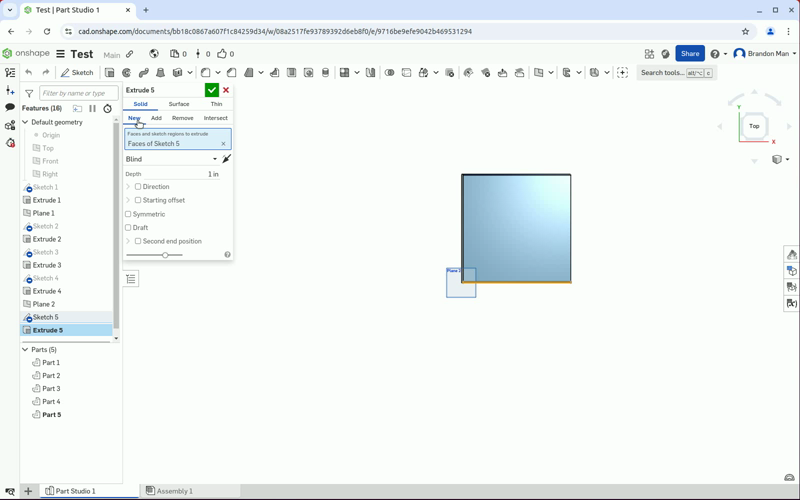
click(137, 120)
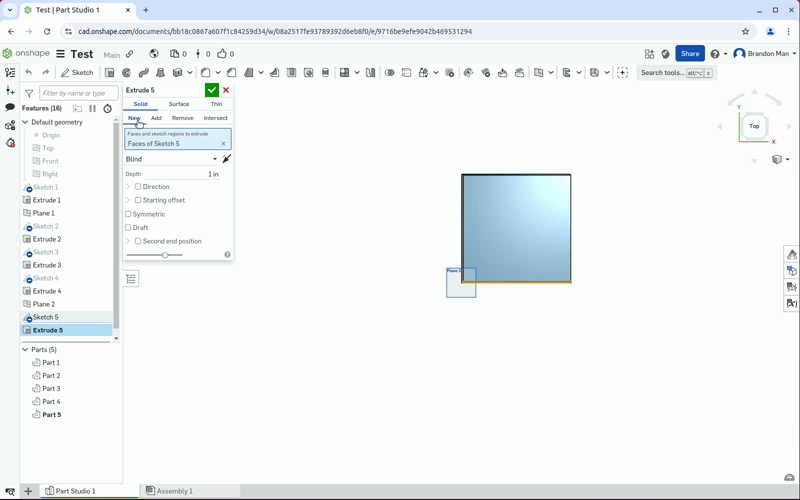
key(tab, 4)
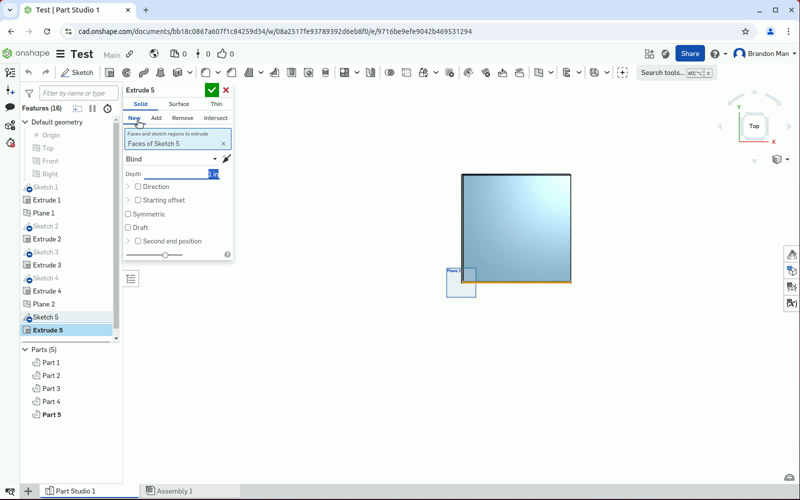
text(0.241)
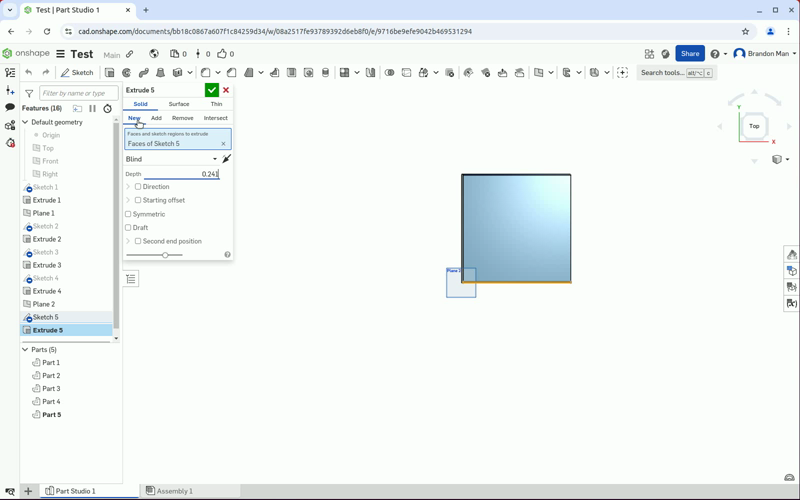
key(enter)
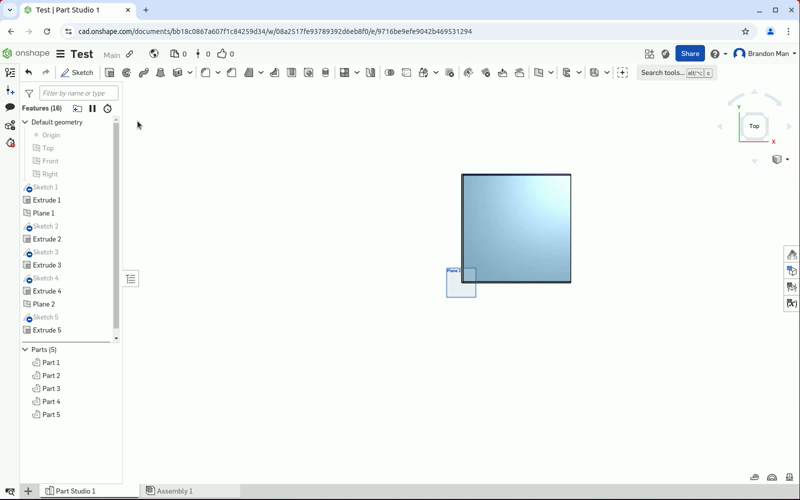
key(shift+h)
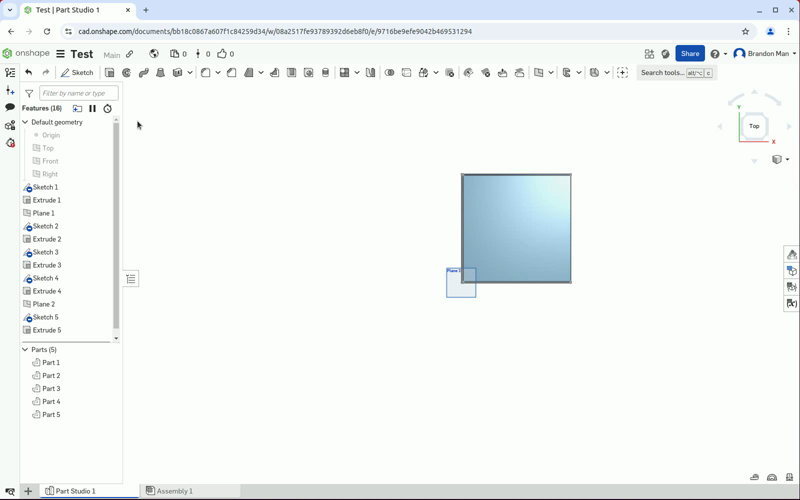
key(shift+h)
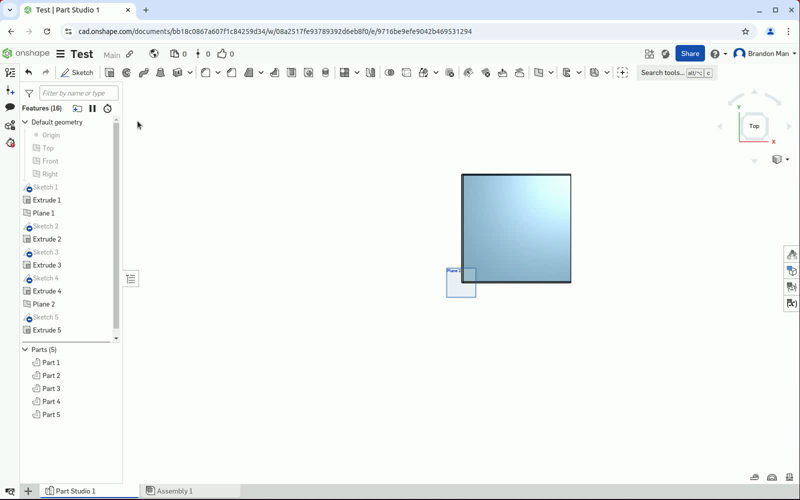
mouse_move(69, 189)
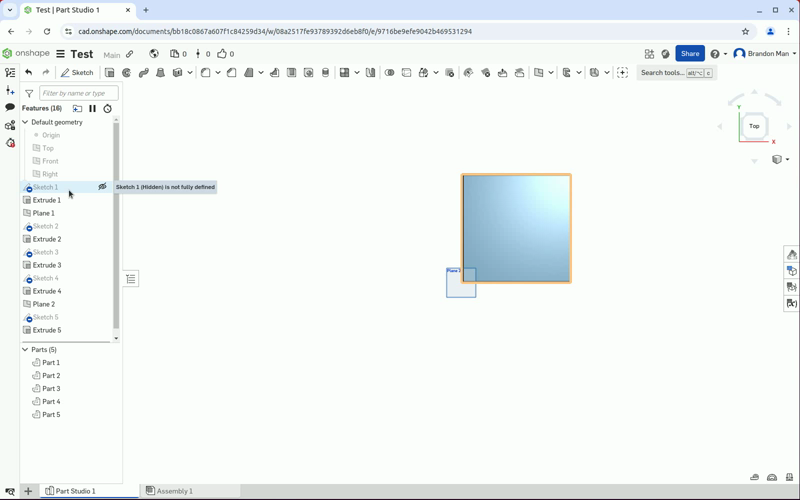
click(69, 189)
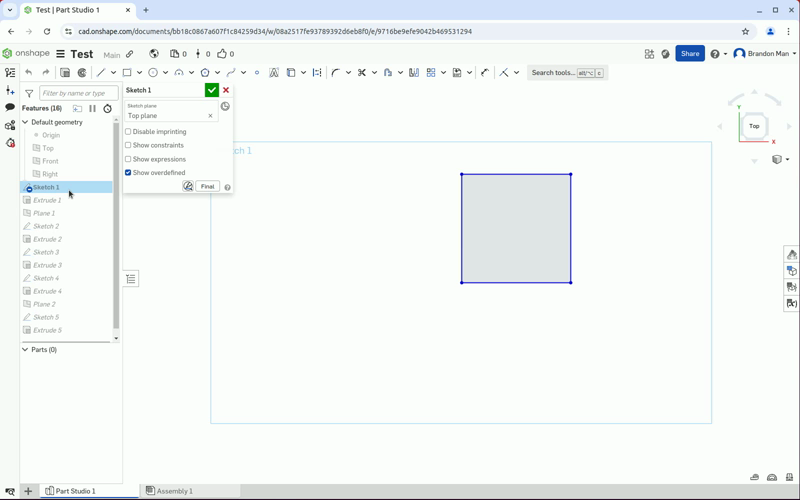
mouse_move(229, 92)
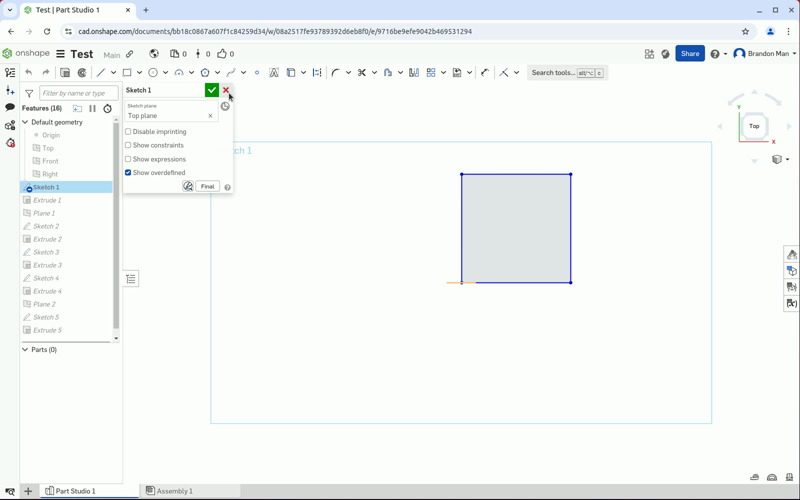
click(229, 92)
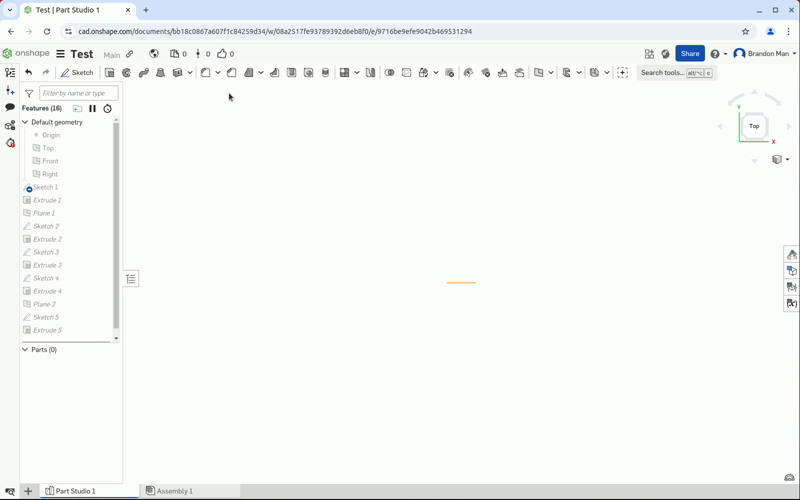
key(shift+s)
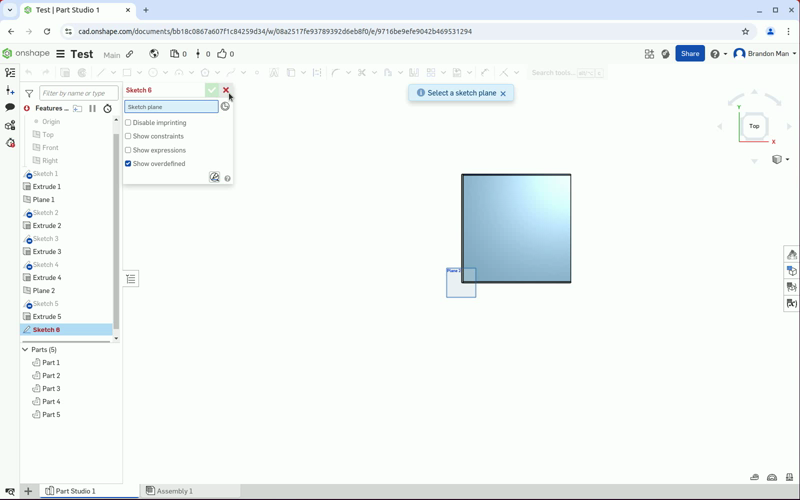
mouse_move(69, 293)
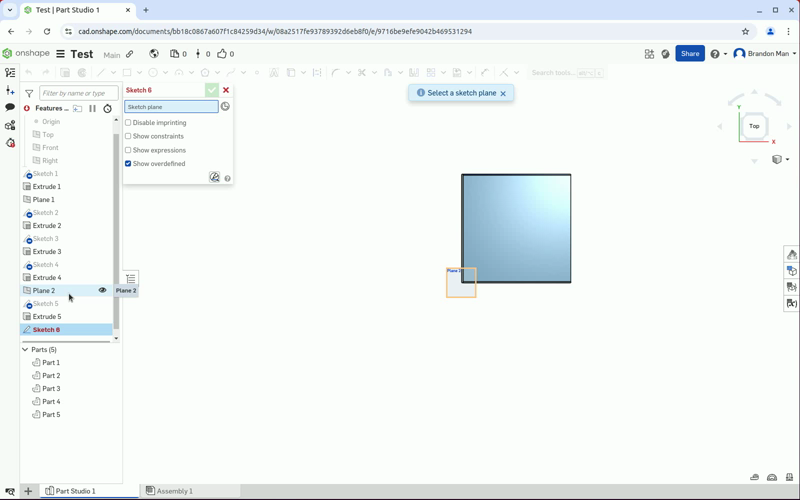
click(69, 293)
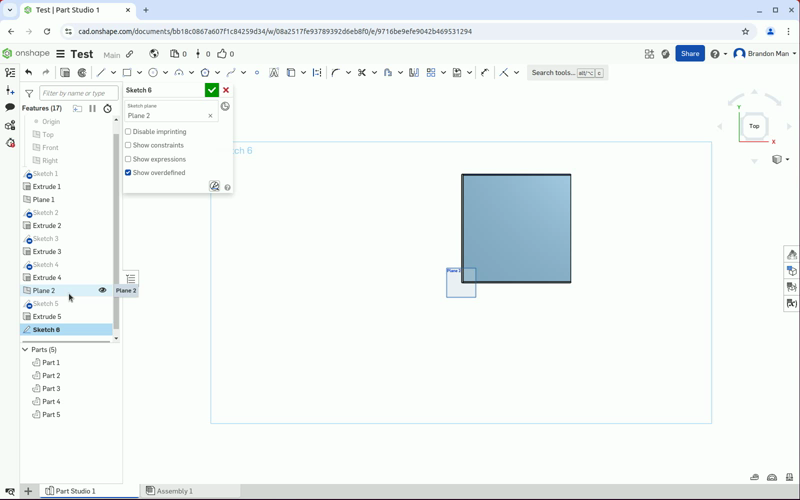
mouse_move(73, 352)
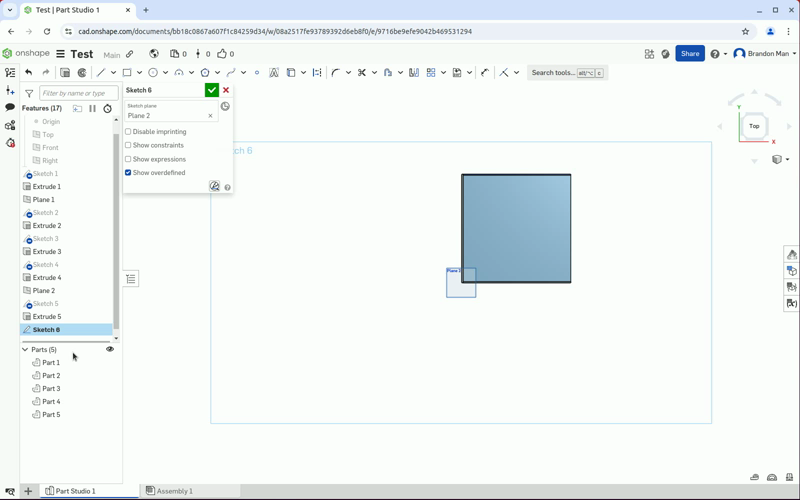
key(y)
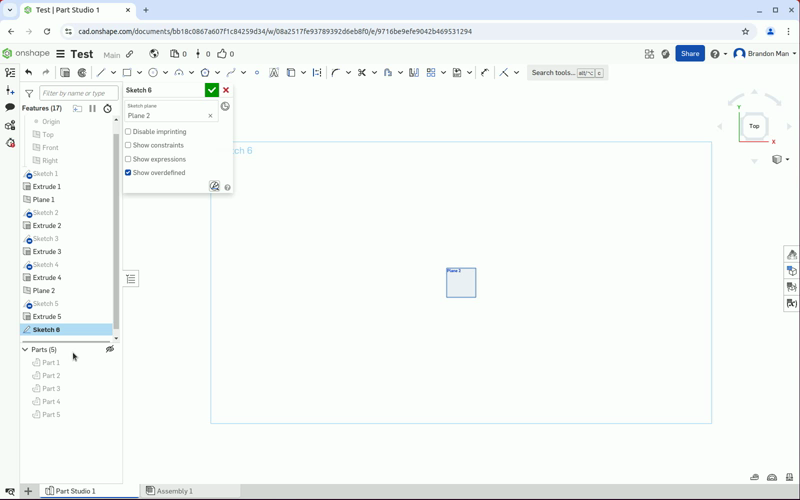
key(l)
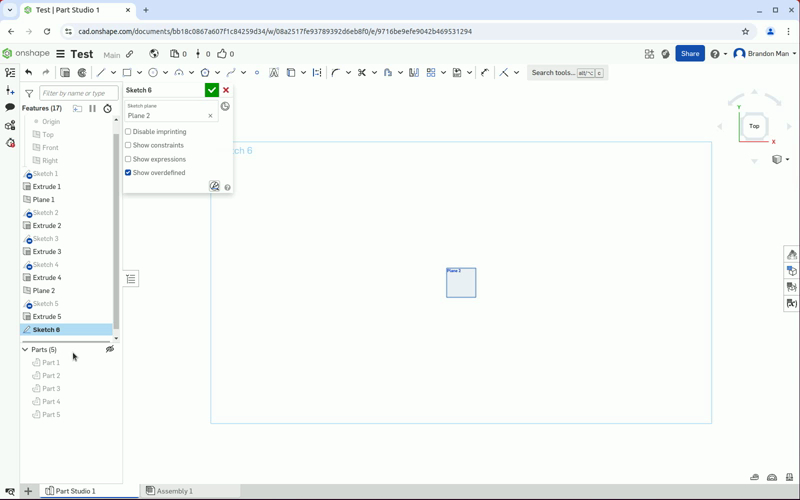
key_down(shift)
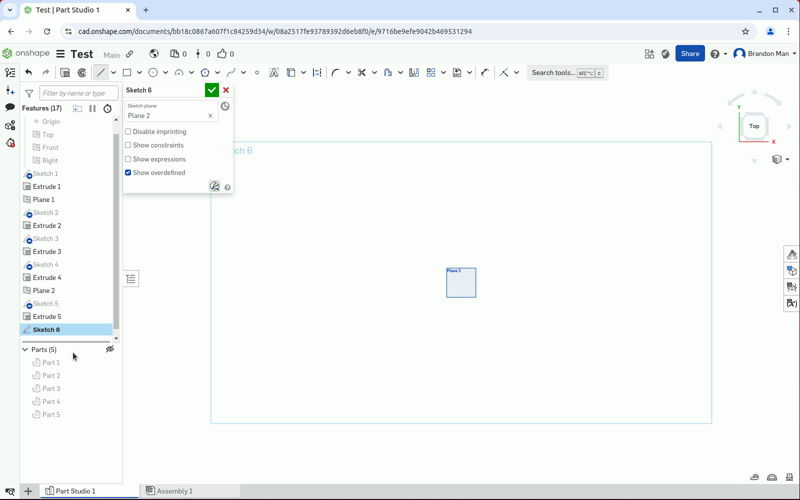
mouse_move(461, 282)
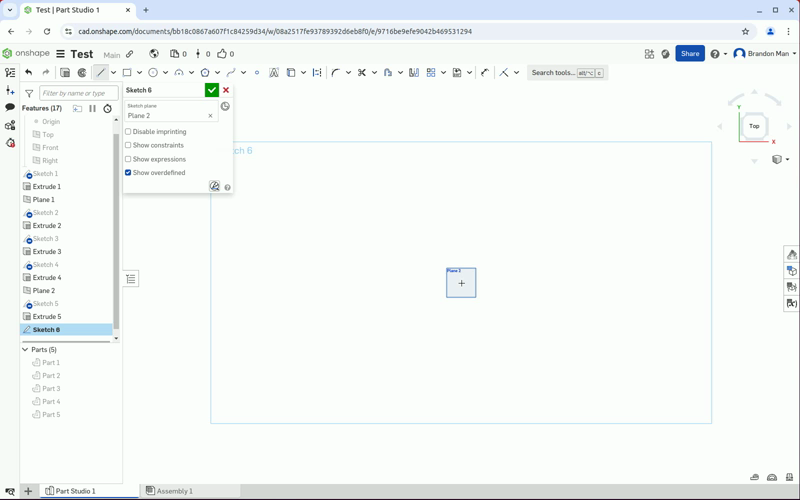
click(461, 282)
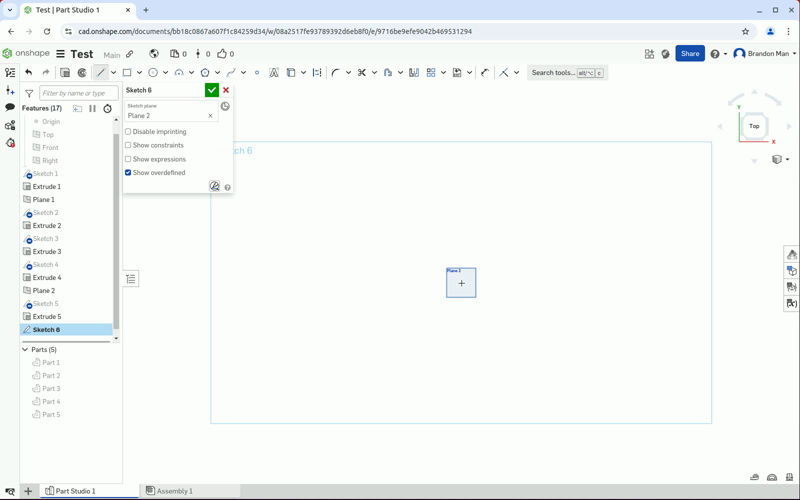
key_up(shift)
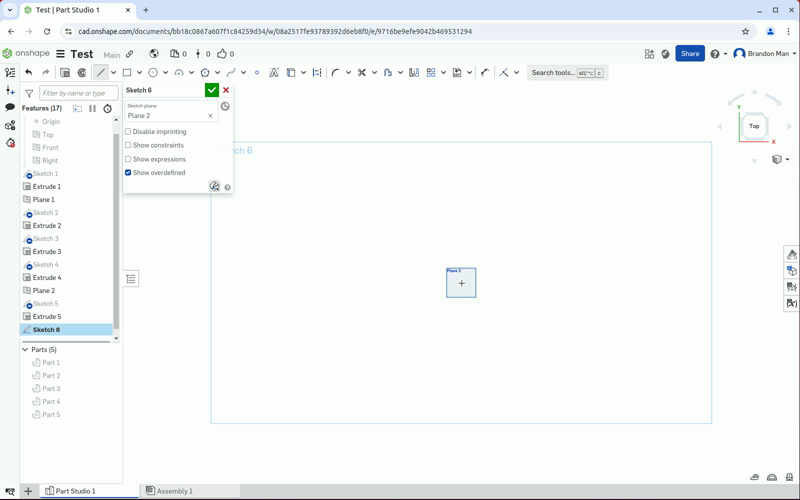
key_down(shift)
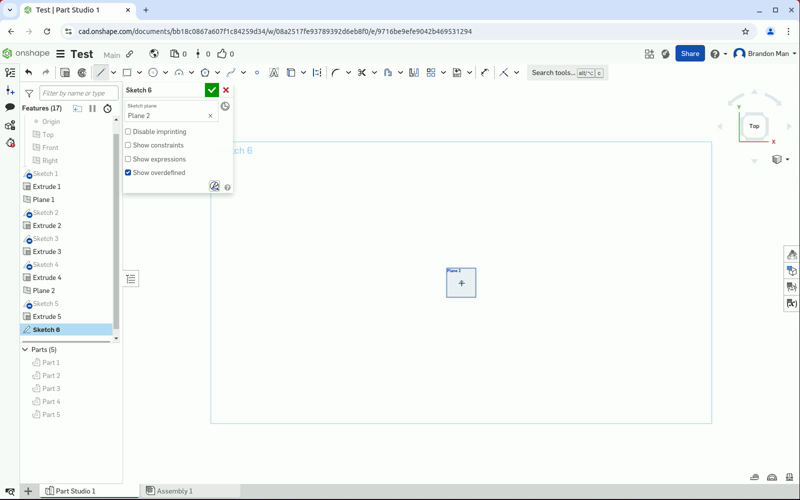
mouse_move(492, 282)
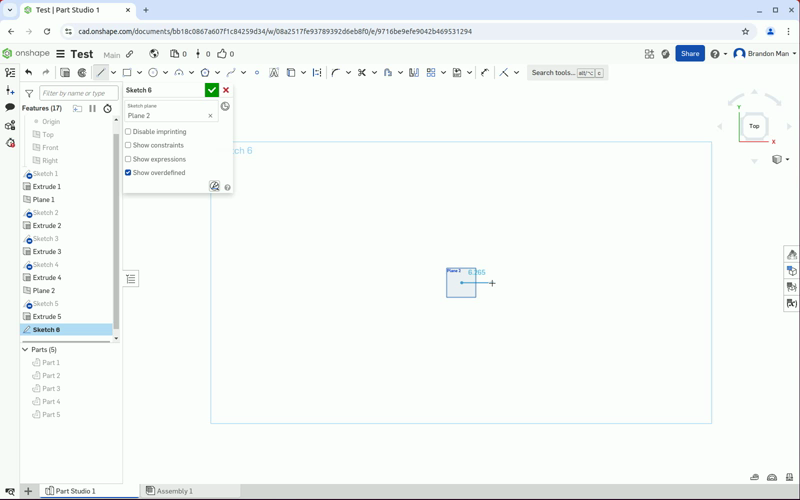
mouse_move(463, 282)
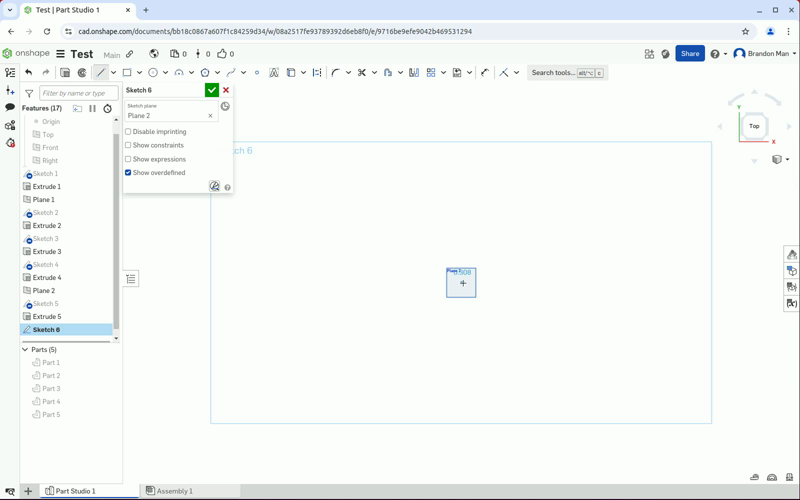
scroll(6)
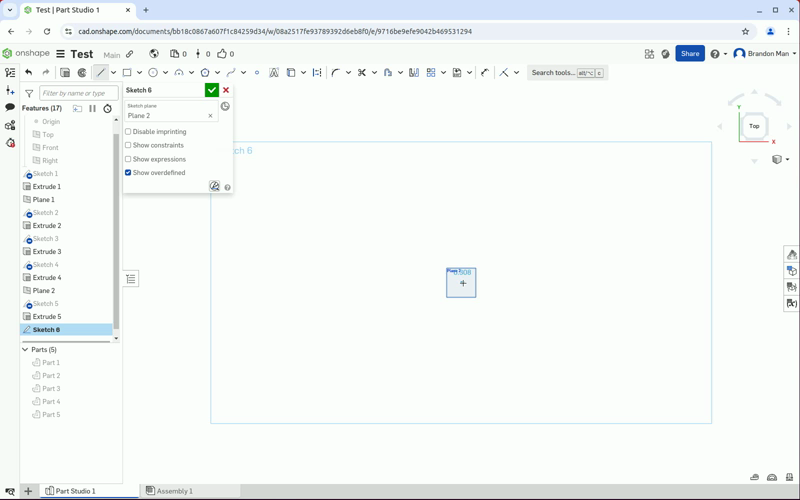
scroll(6)
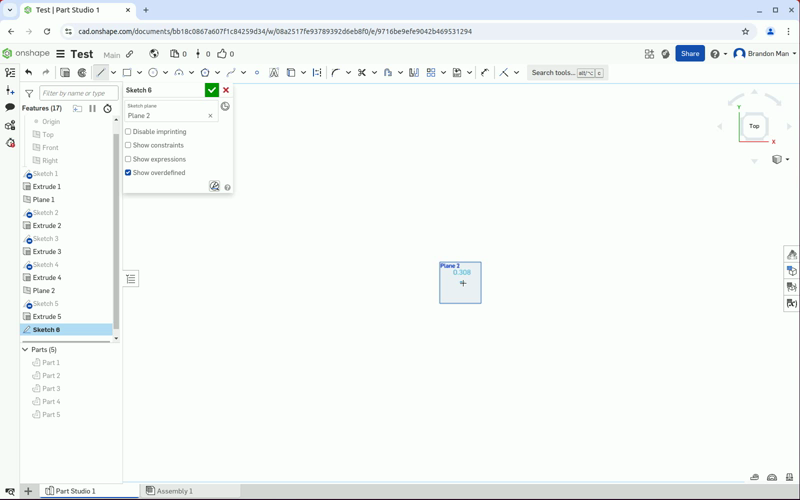
scroll(6)
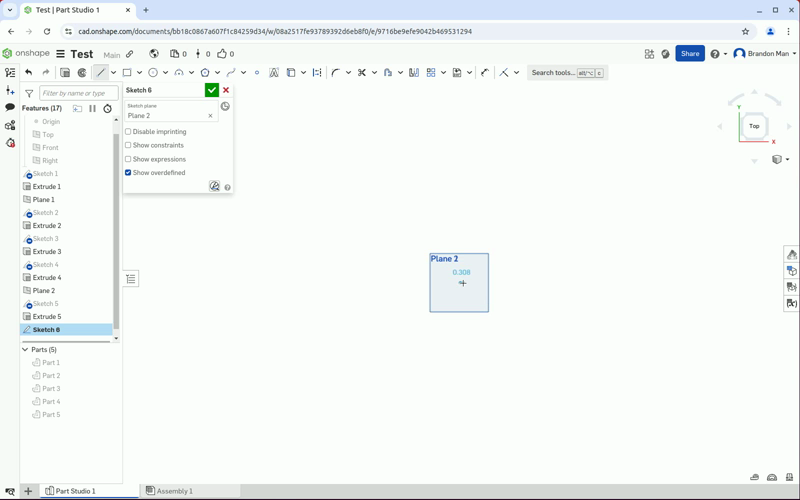
scroll(6)
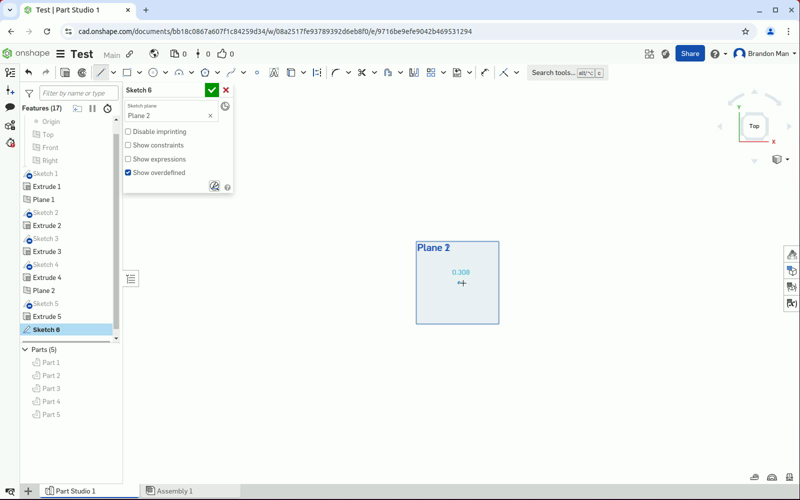
scroll(6)
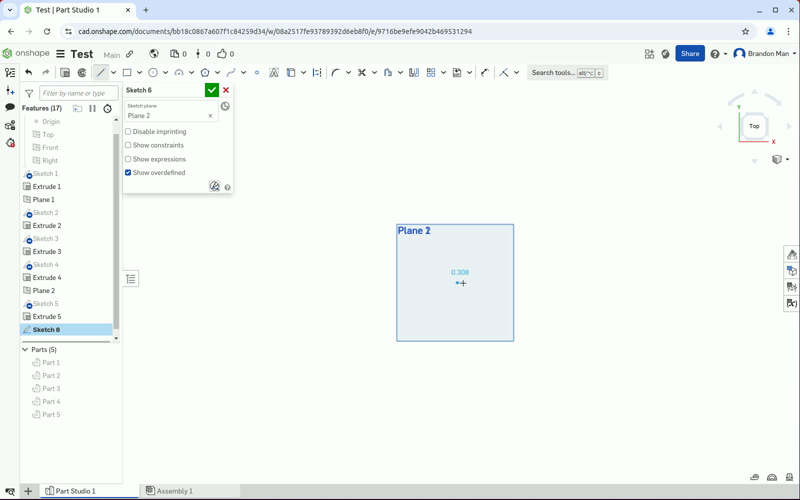
scroll(6)
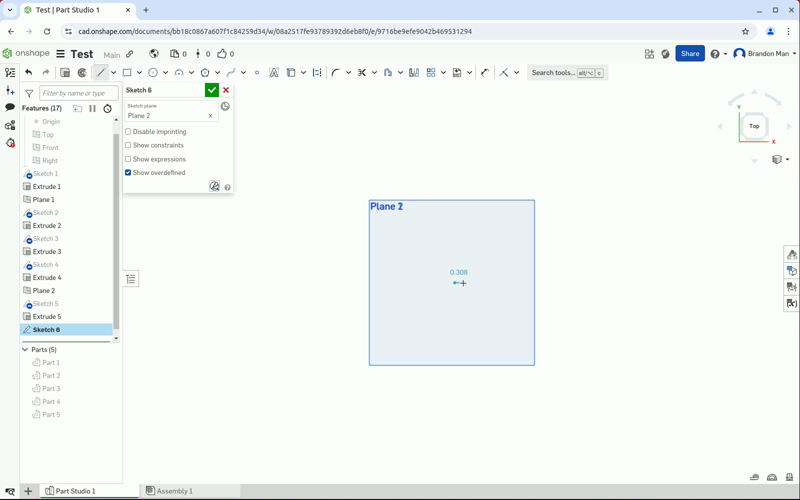
scroll(6)
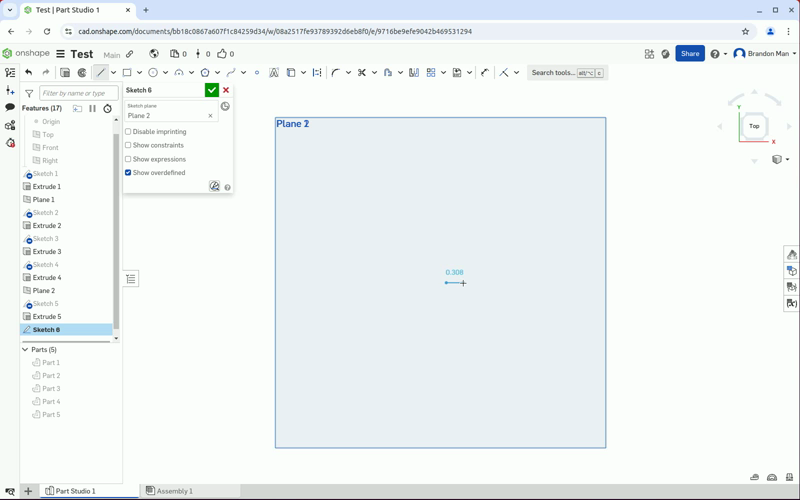
click(463, 282)
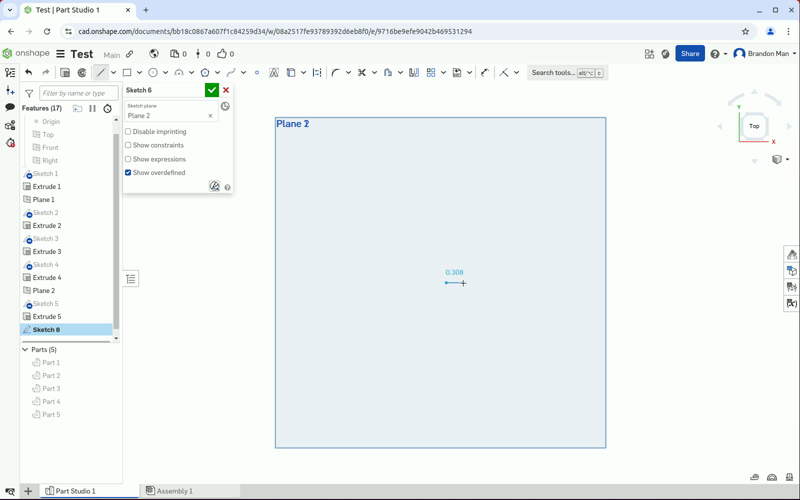
scroll(-6)
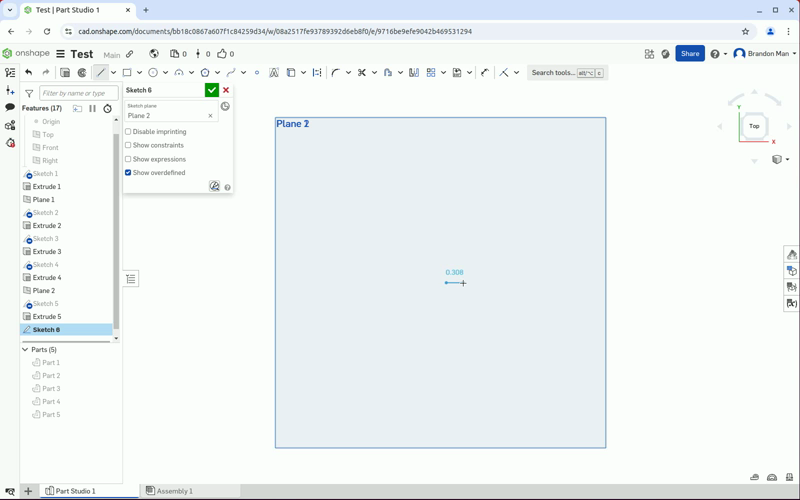
scroll(-6)
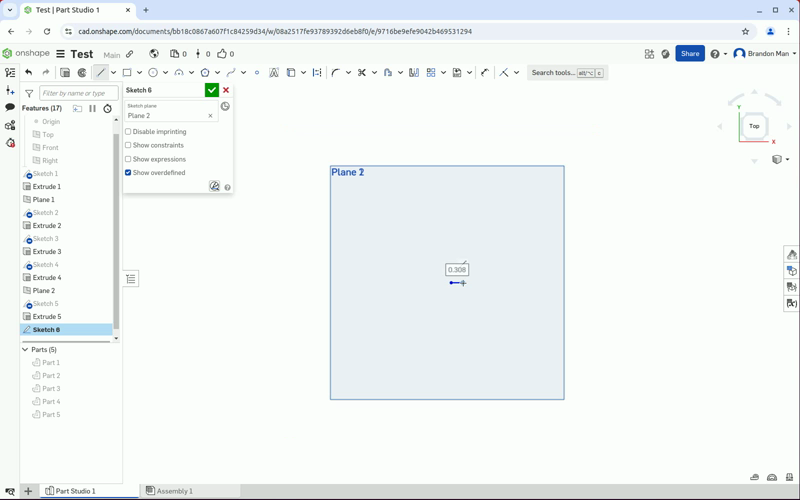
scroll(-6)
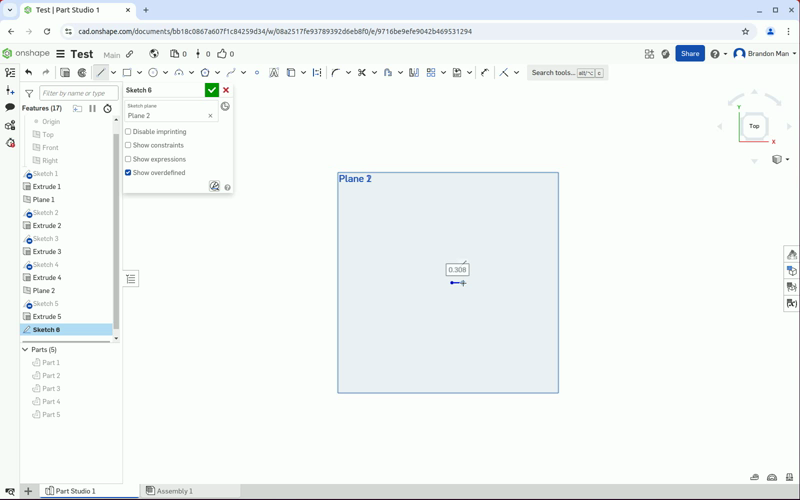
scroll(-6)
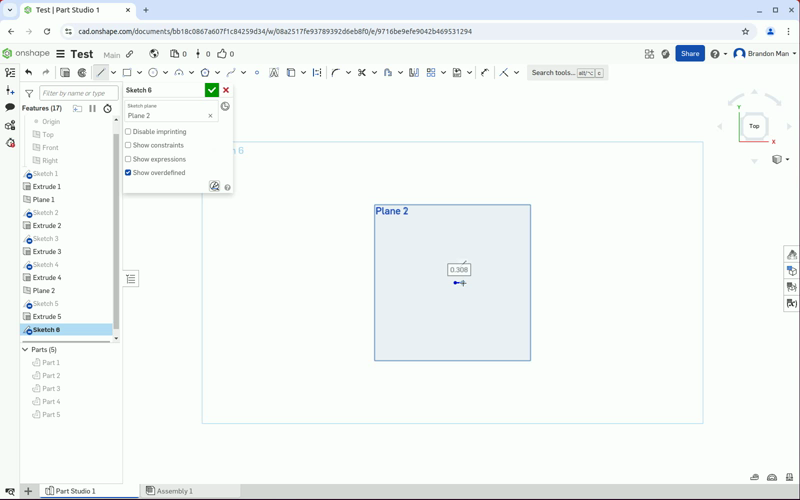
scroll(-6)
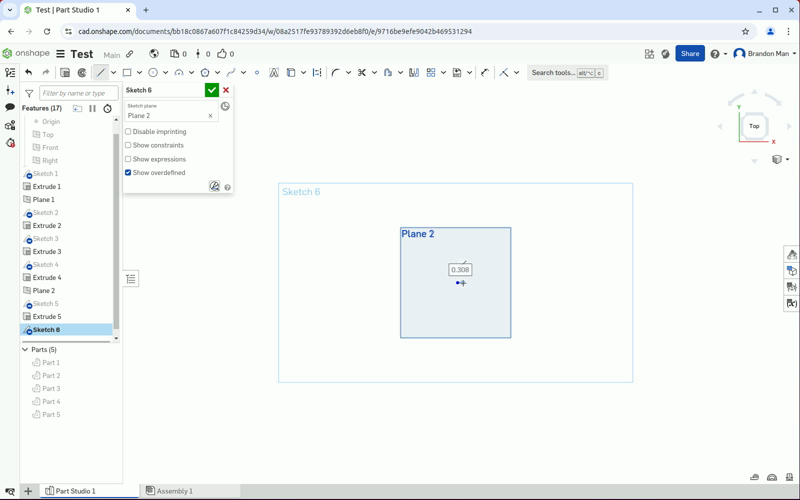
scroll(-6)
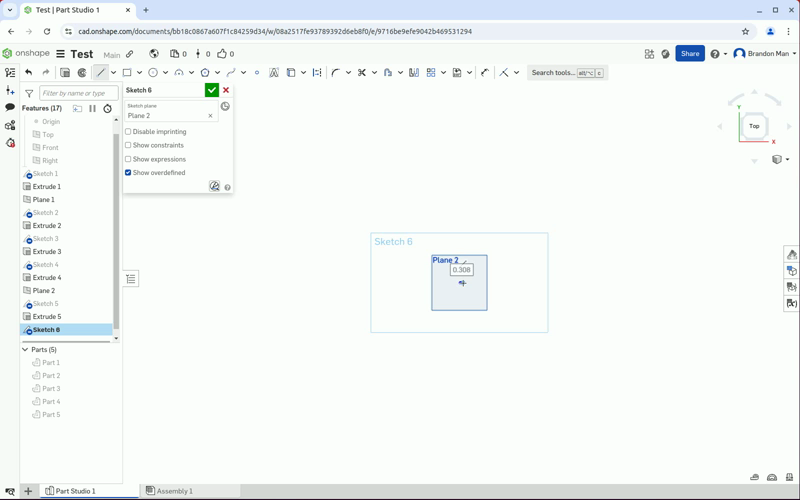
scroll(-6)
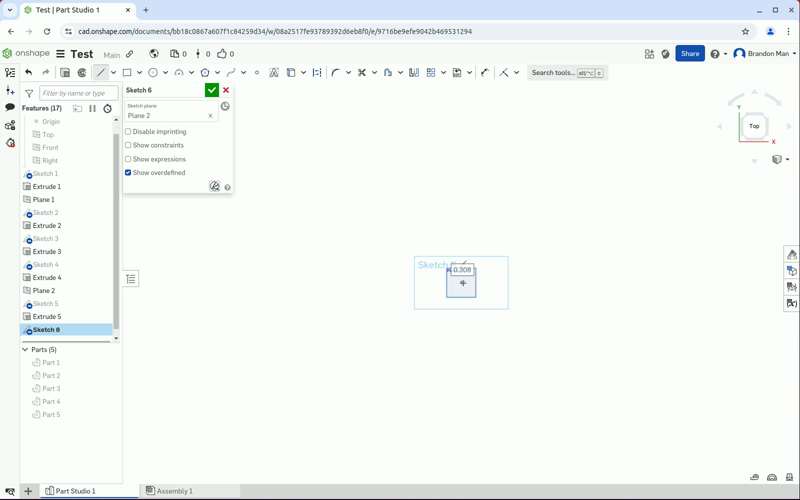
key_up(shift)
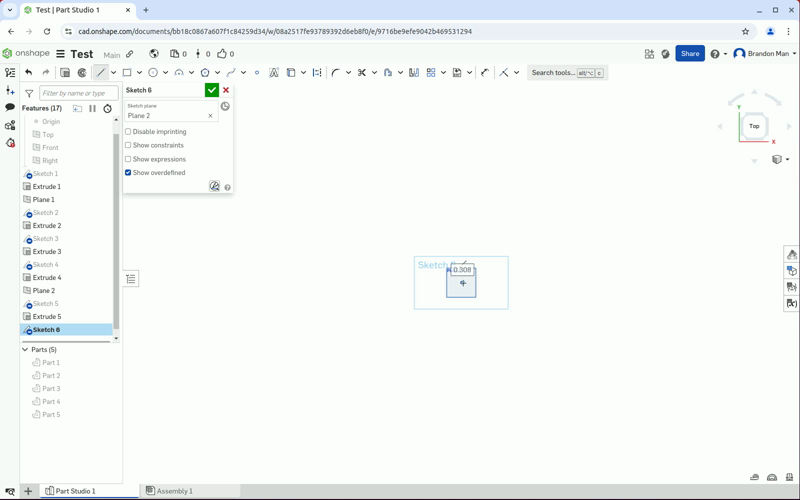
key_down(shift)
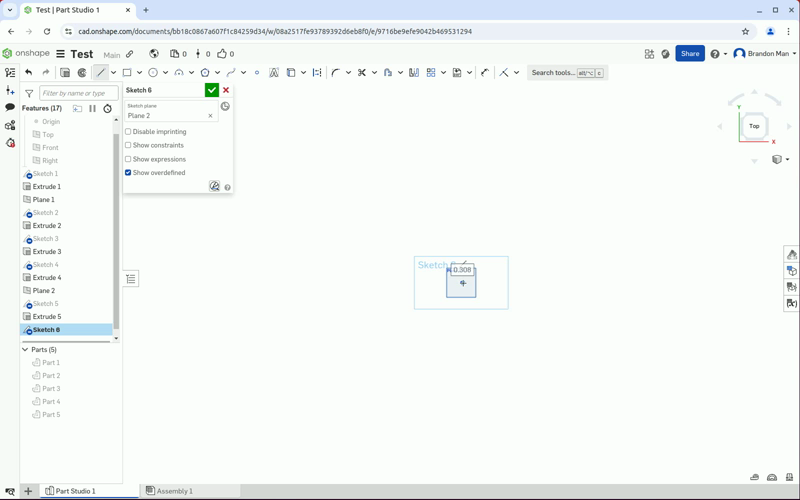
mouse_move(493, 282)
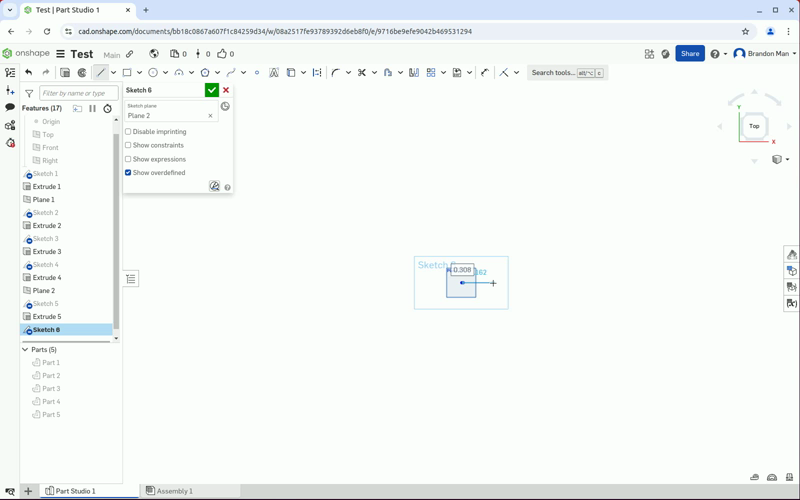
mouse_move(463, 281)
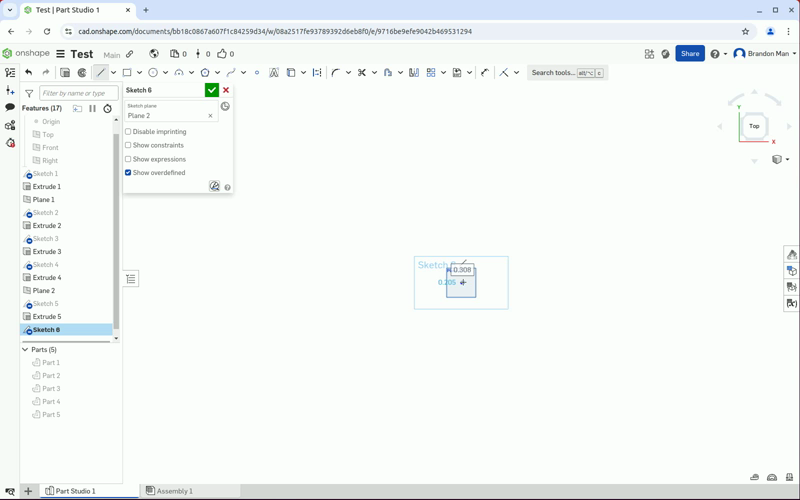
scroll(6)
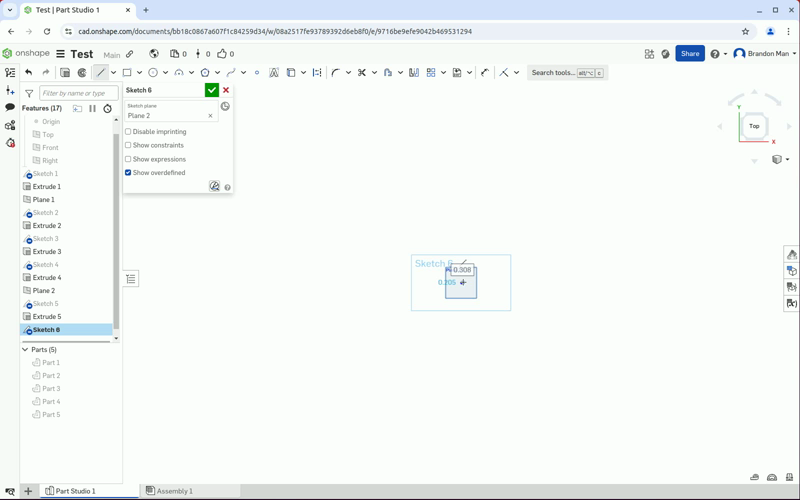
scroll(6)
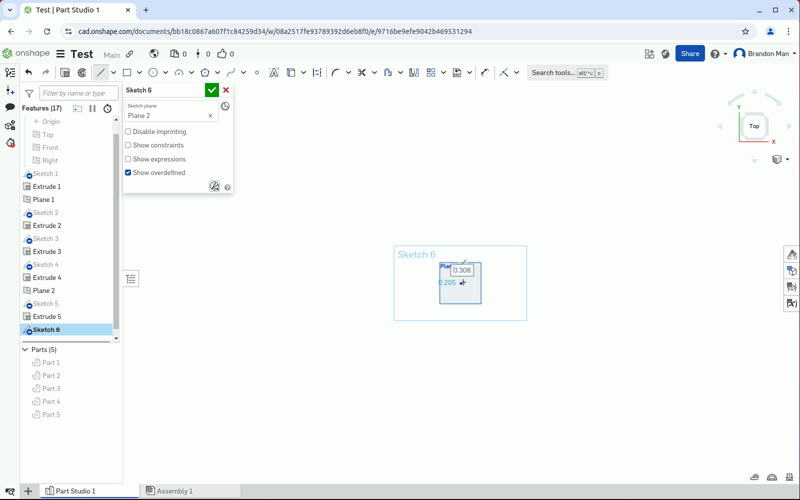
scroll(6)
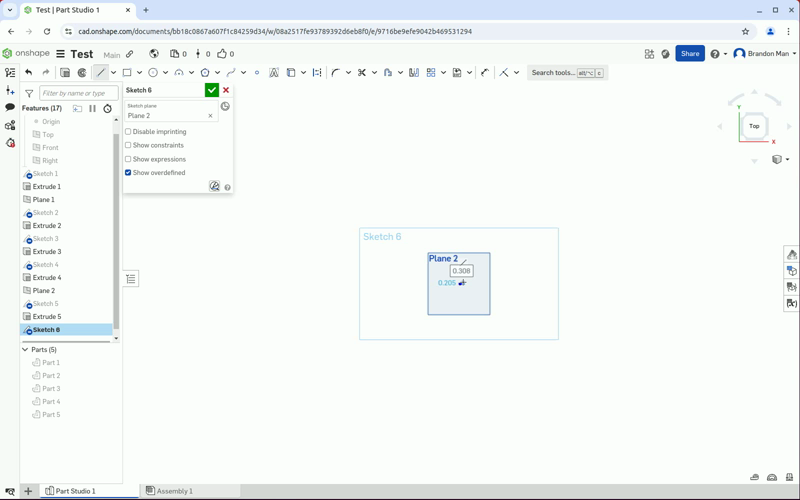
scroll(6)
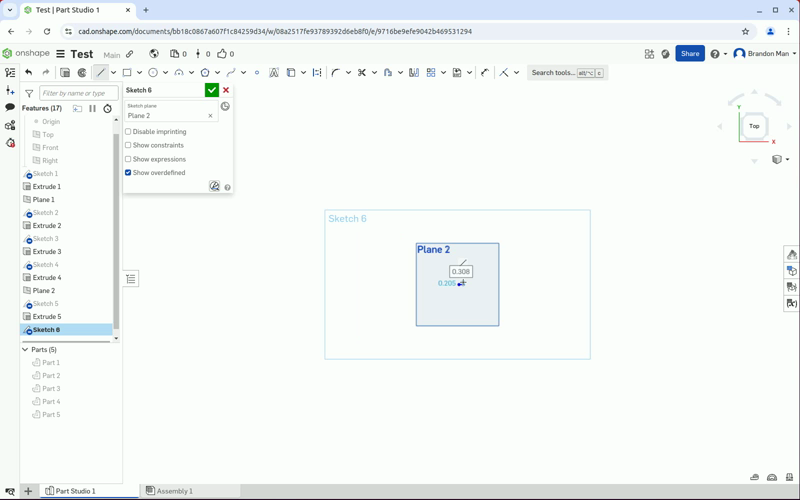
scroll(6)
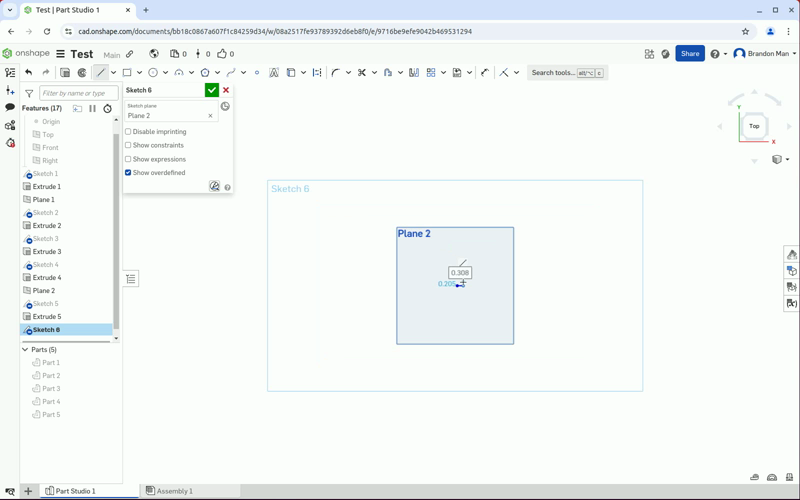
scroll(6)
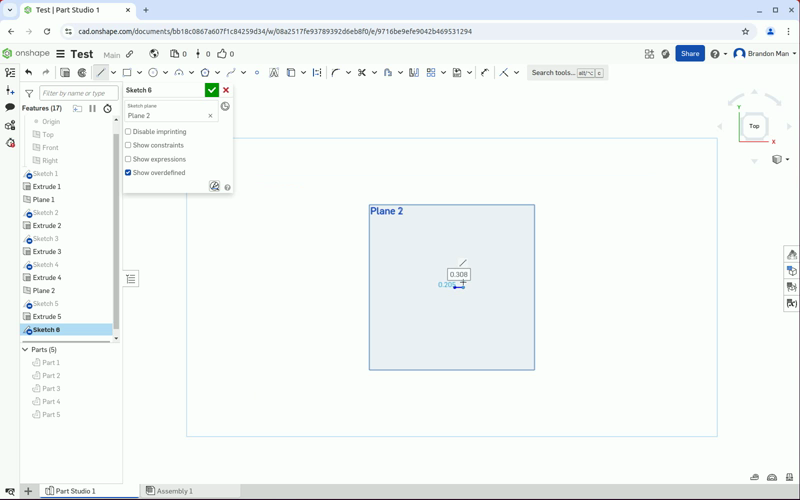
scroll(6)
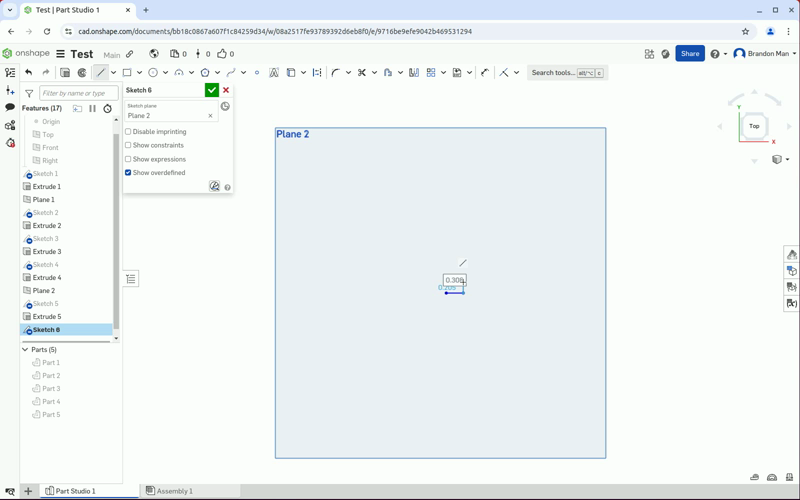
click(463, 281)
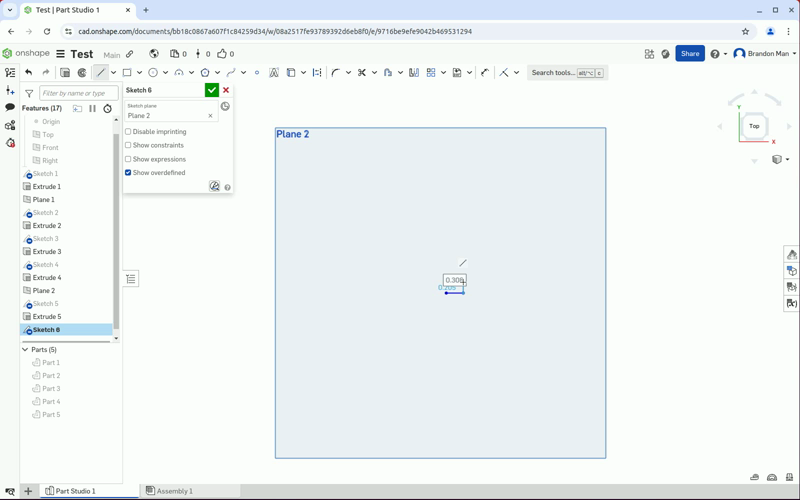
scroll(-6)
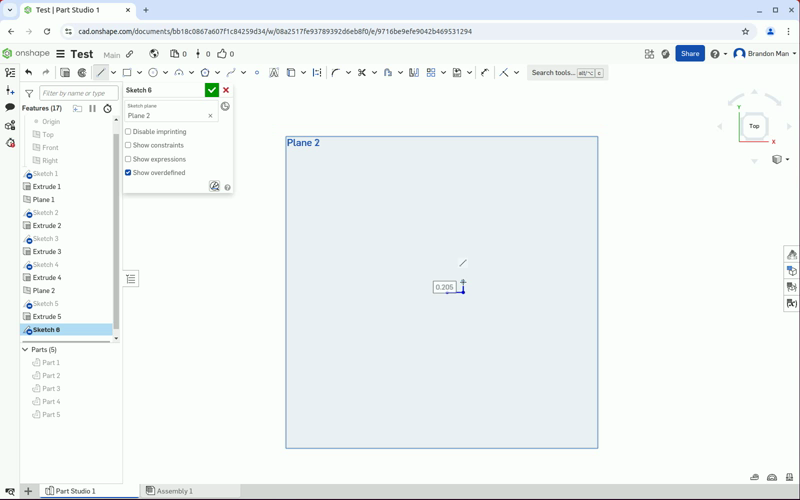
scroll(-6)
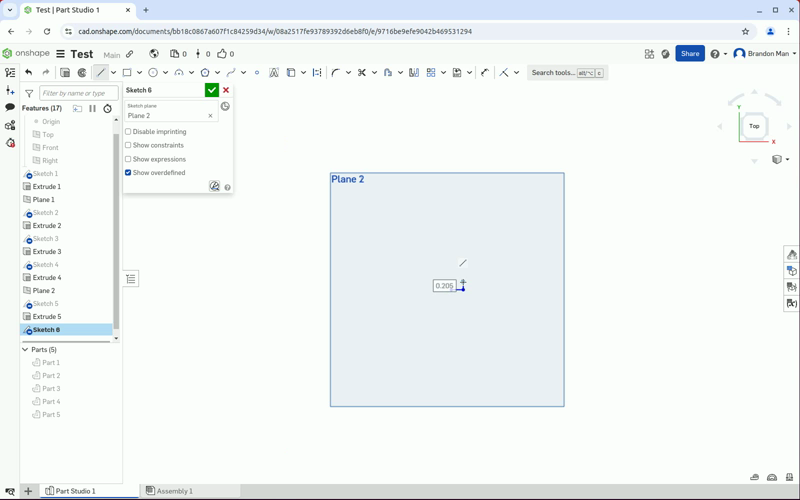
scroll(-6)
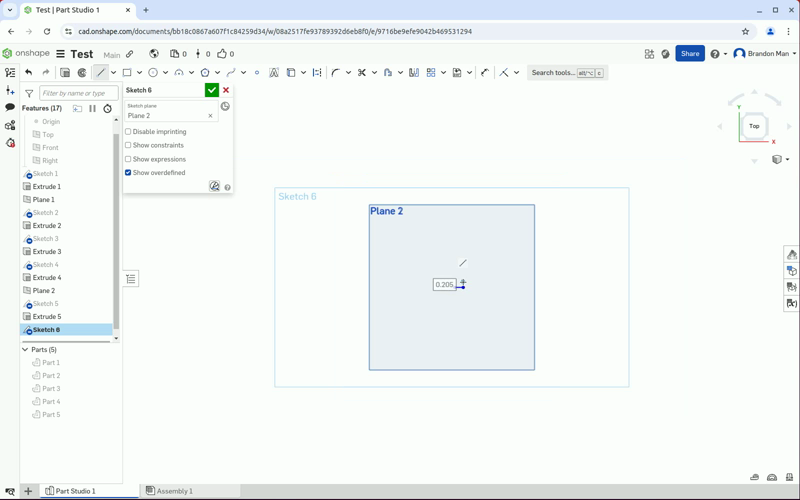
scroll(-6)
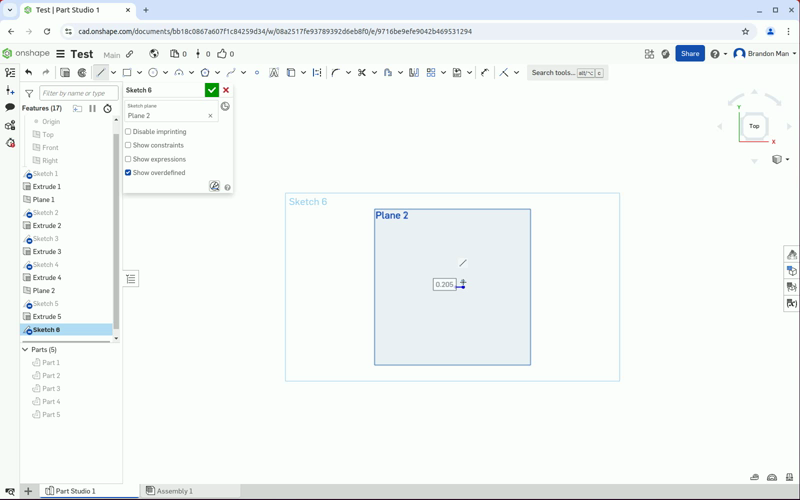
scroll(-6)
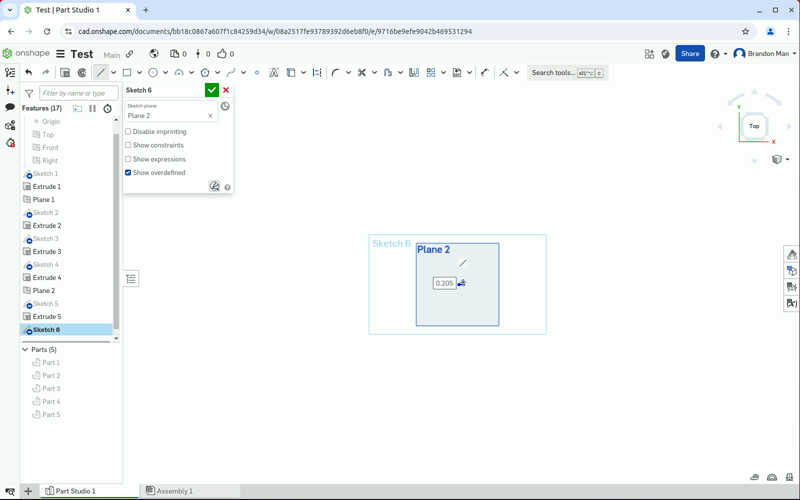
scroll(-6)
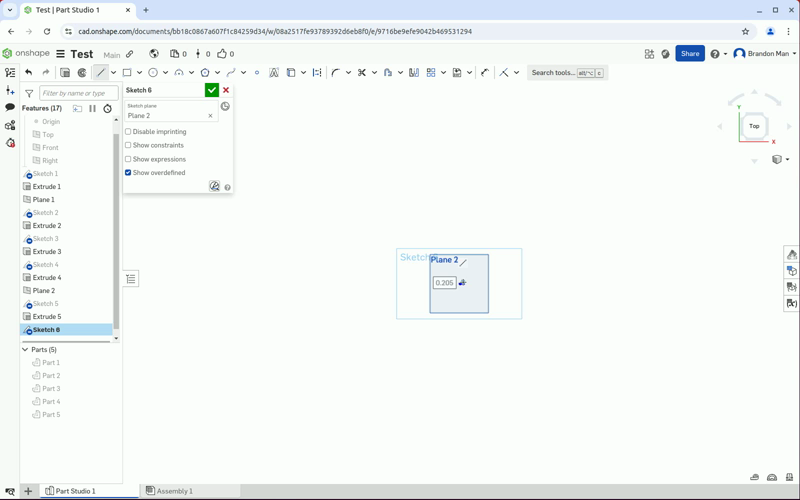
scroll(-6)
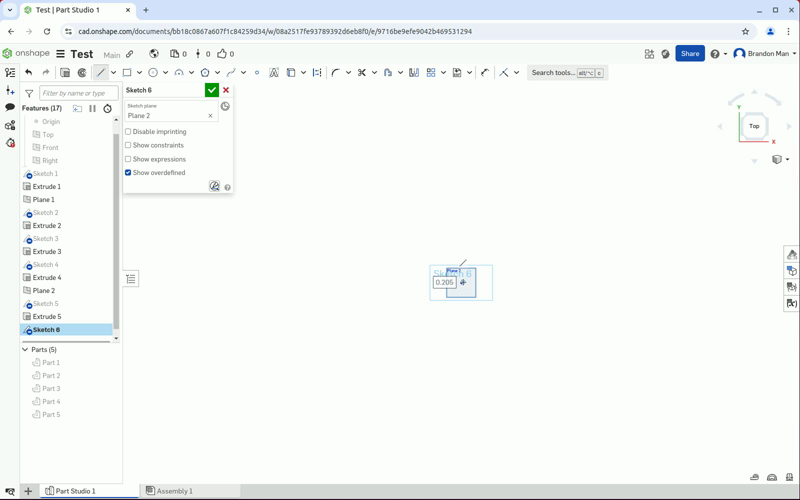
key_up(shift)
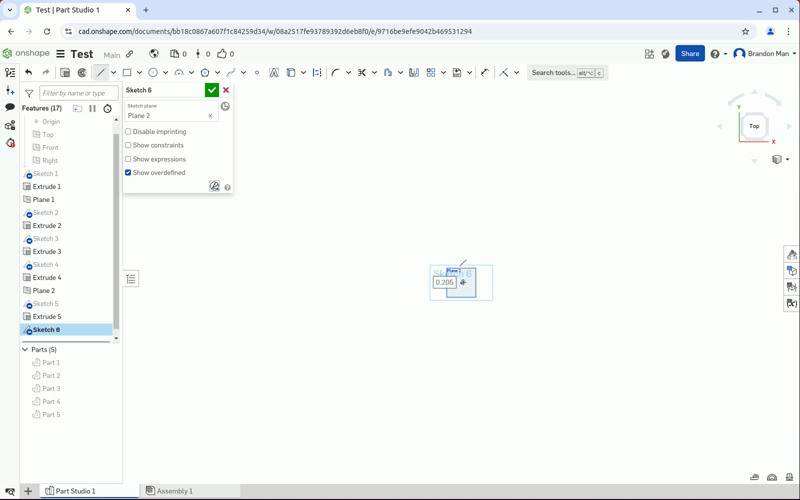
key_down(shift)
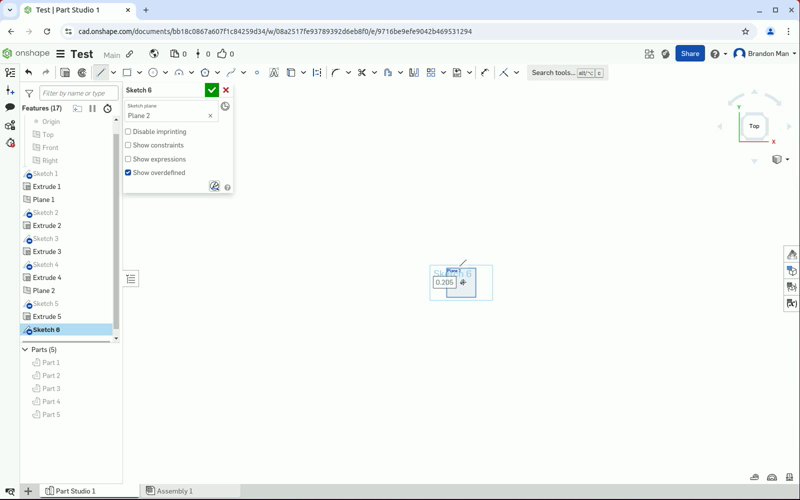
mouse_move(570, 281)
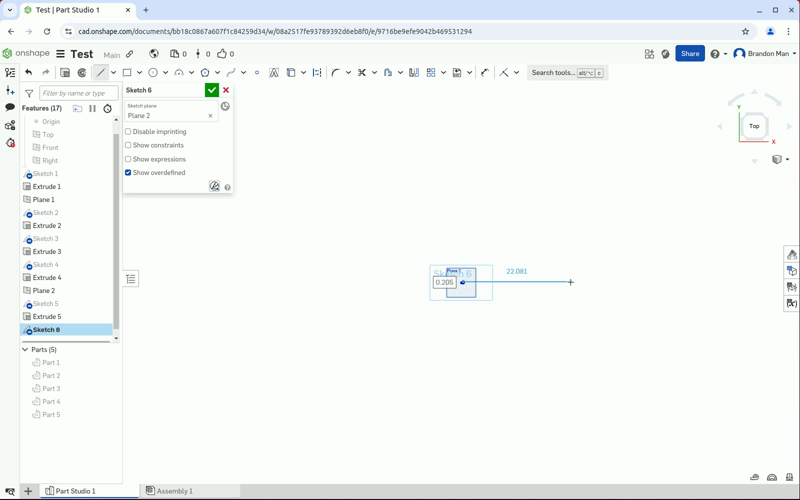
click(570, 281)
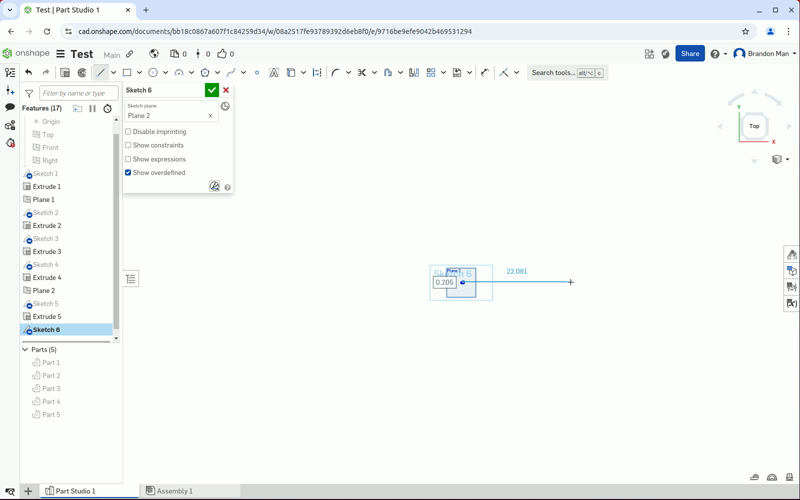
key_up(shift)
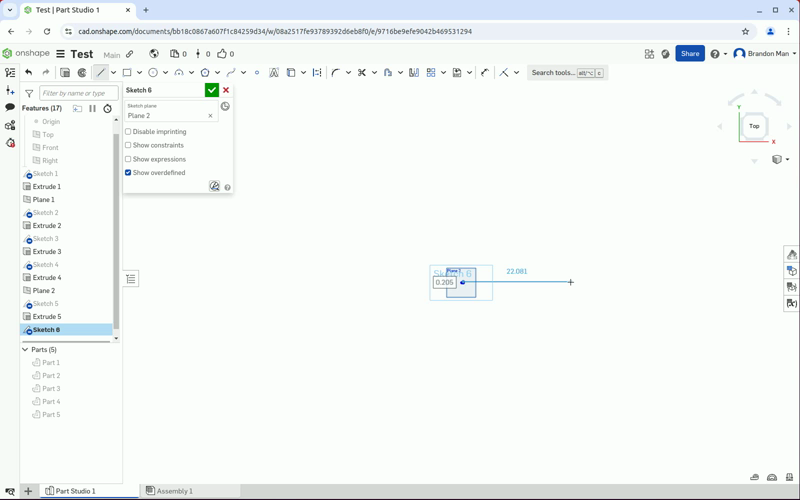
key_down(shift)
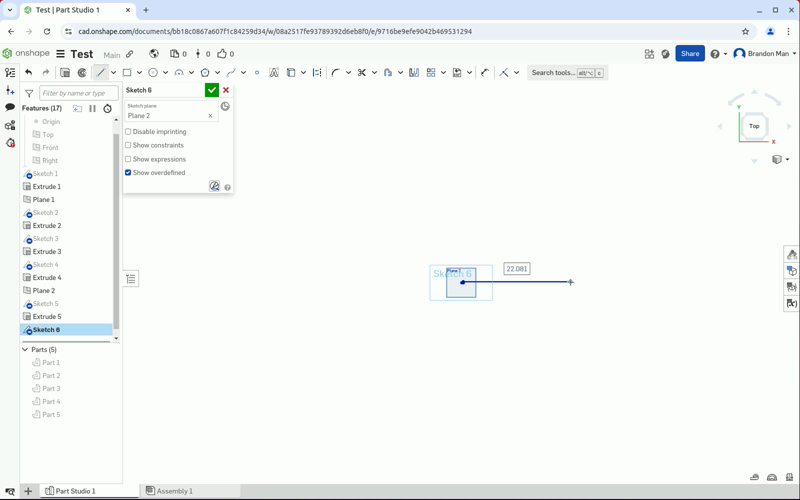
mouse_move(570, 174)
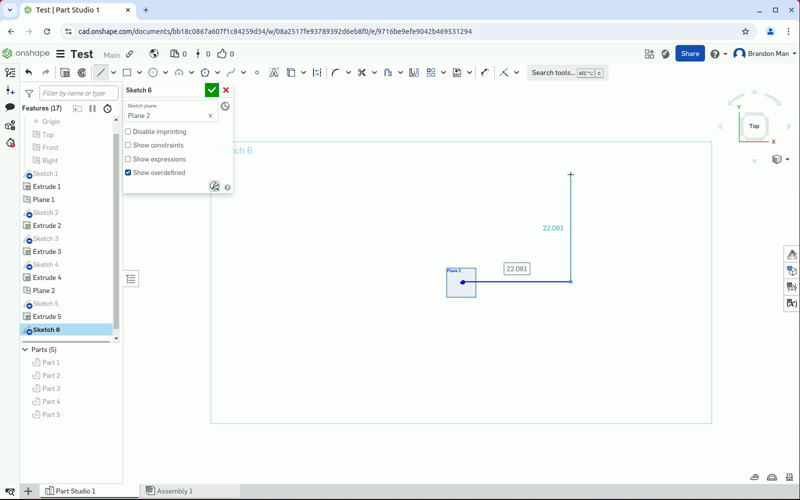
click(570, 174)
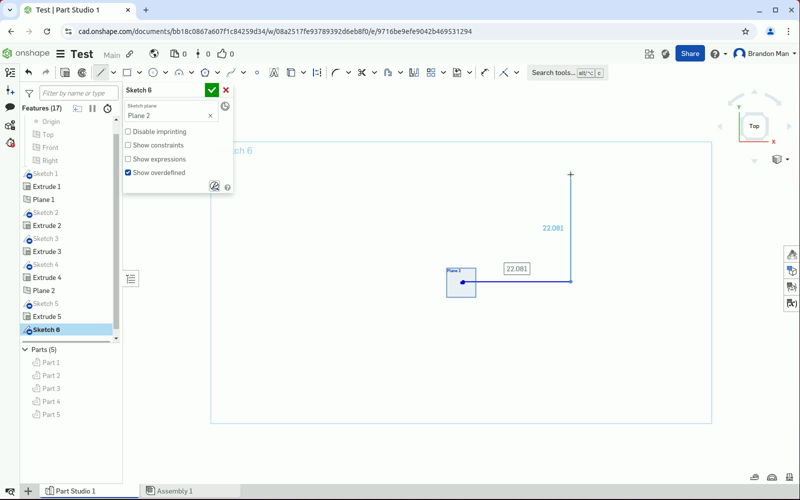
key_up(shift)
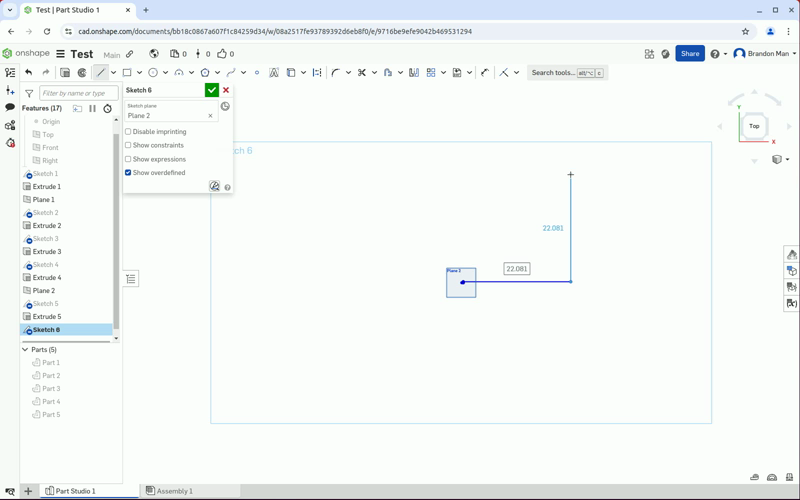
key_down(shift)
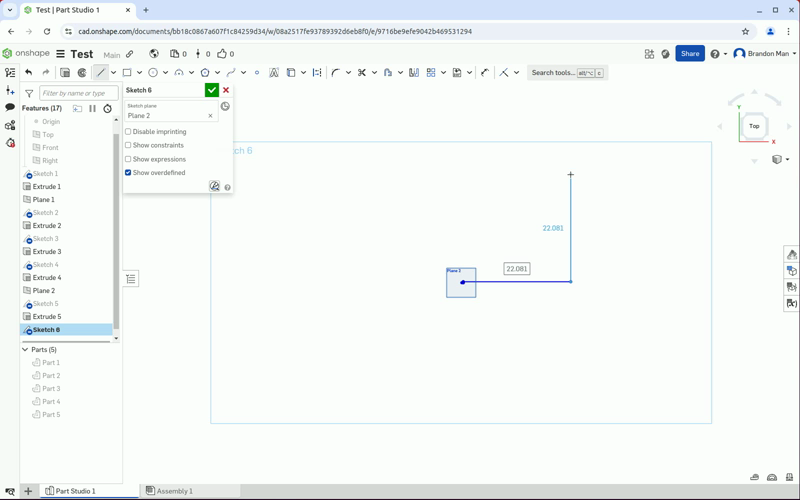
mouse_move(461, 174)
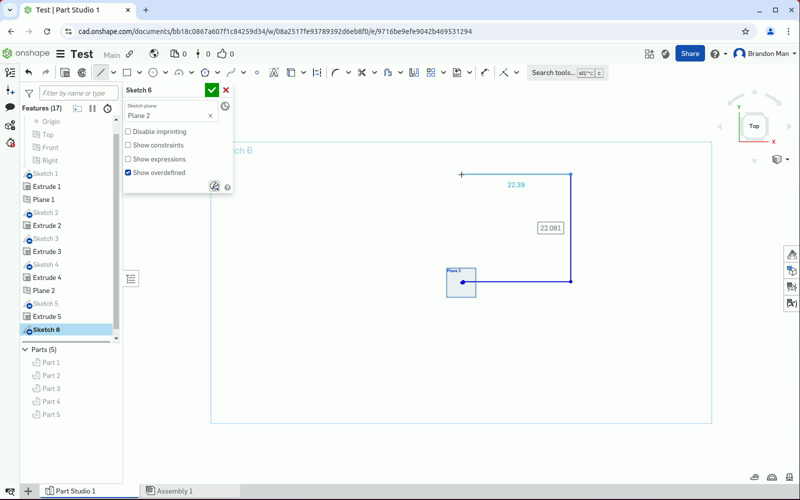
click(461, 174)
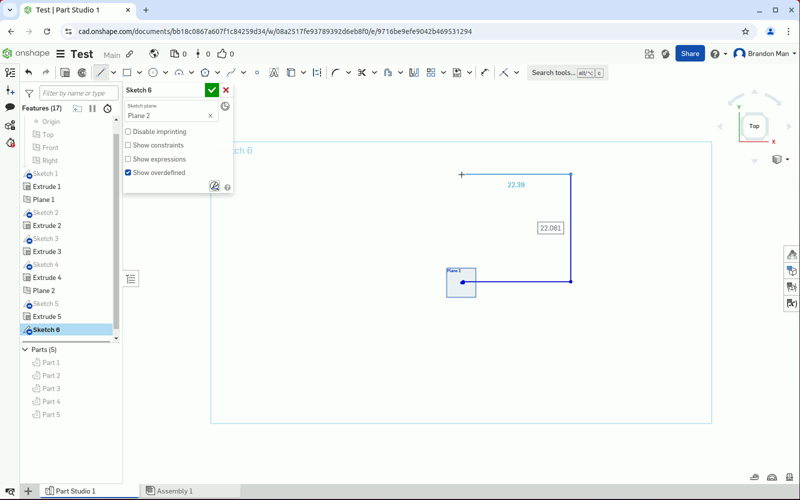
key_up(shift)
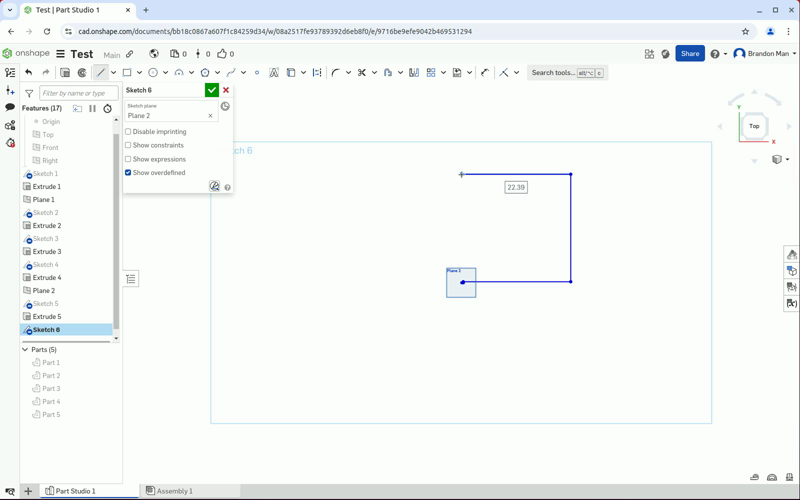
key_down(shift)
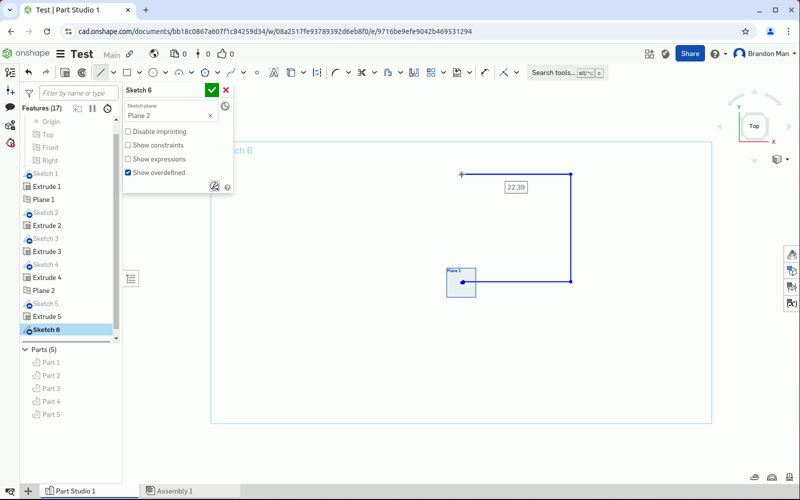
mouse_move(461, 282)
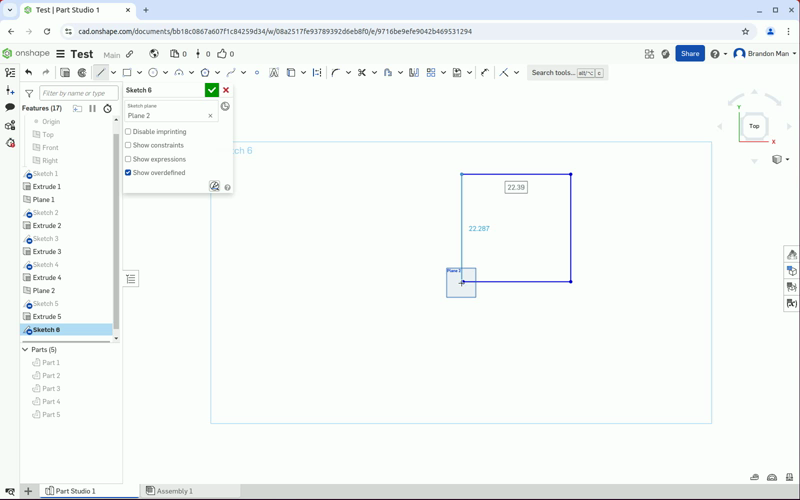
scroll(6)
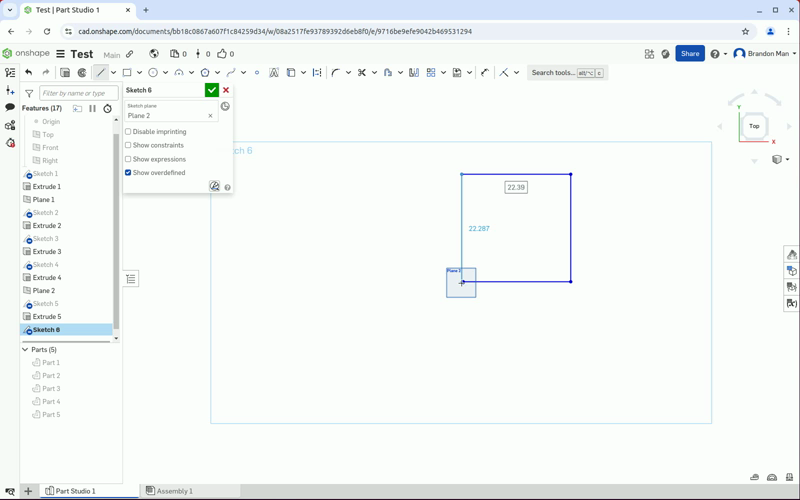
scroll(6)
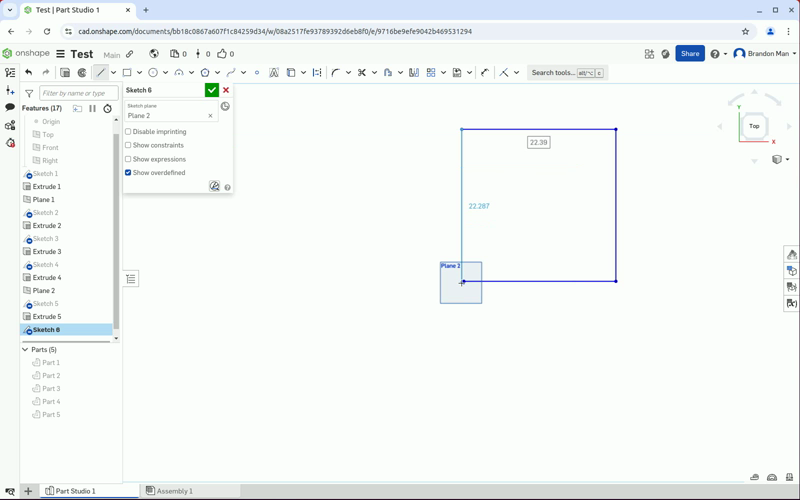
scroll(6)
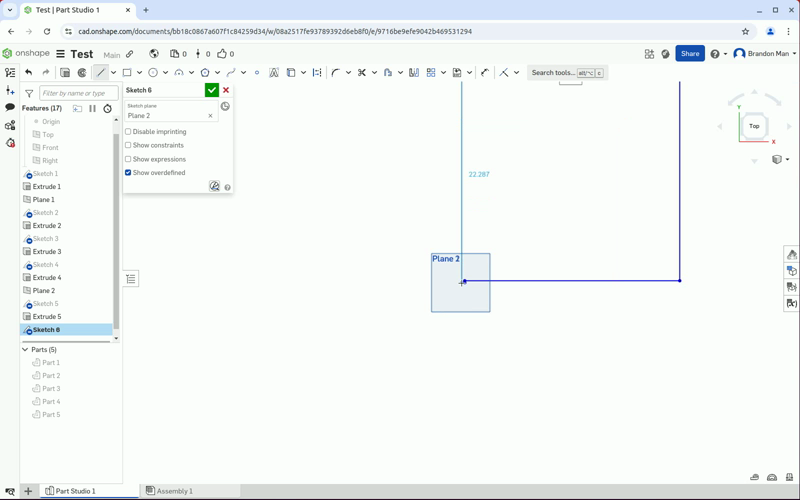
scroll(6)
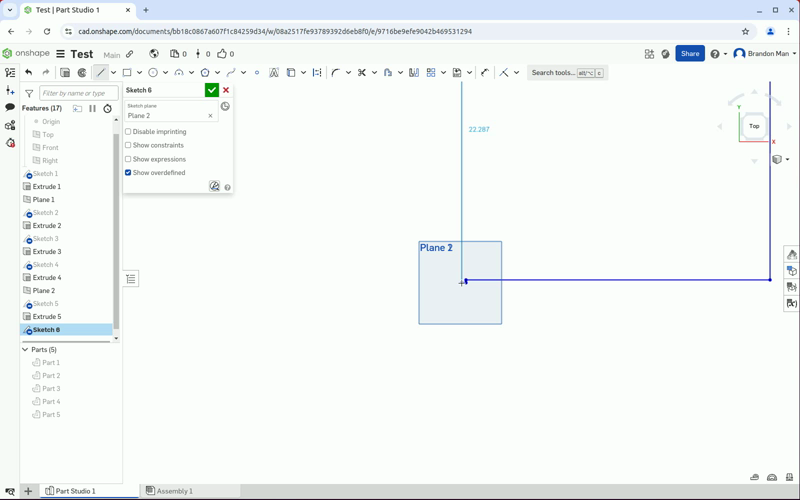
scroll(6)
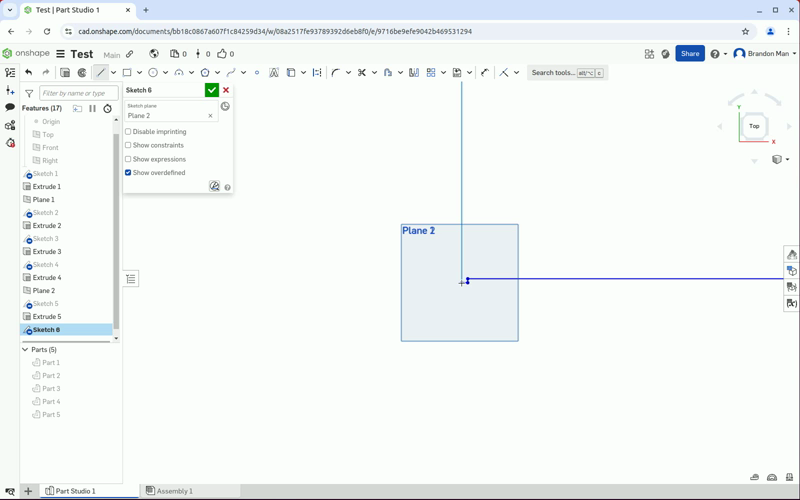
scroll(6)
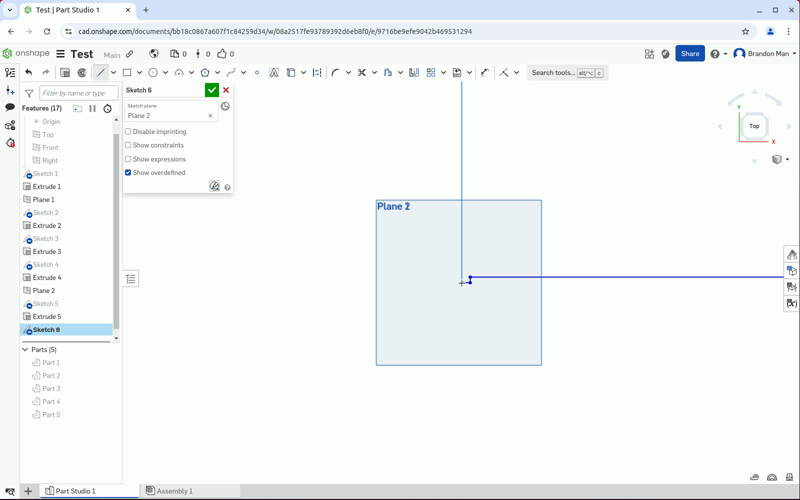
scroll(6)
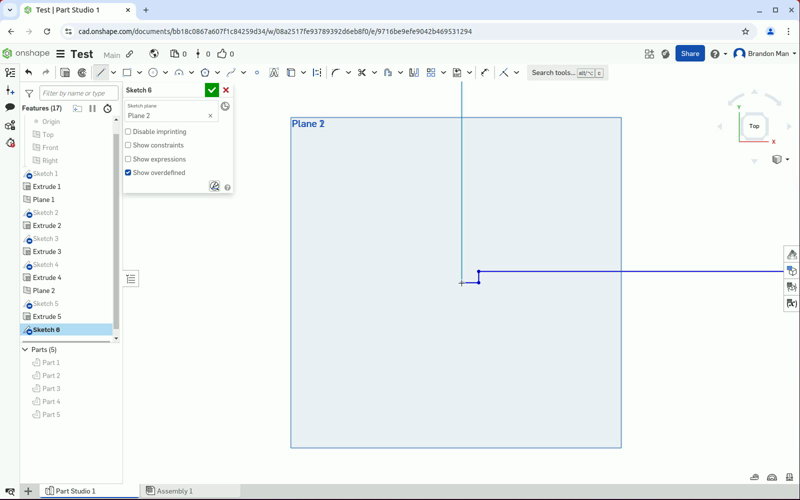
key_up(shift)
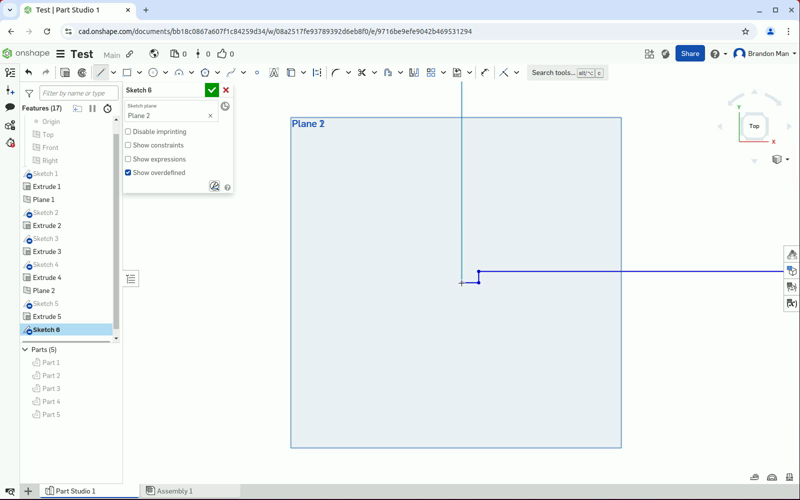
click(461, 282)
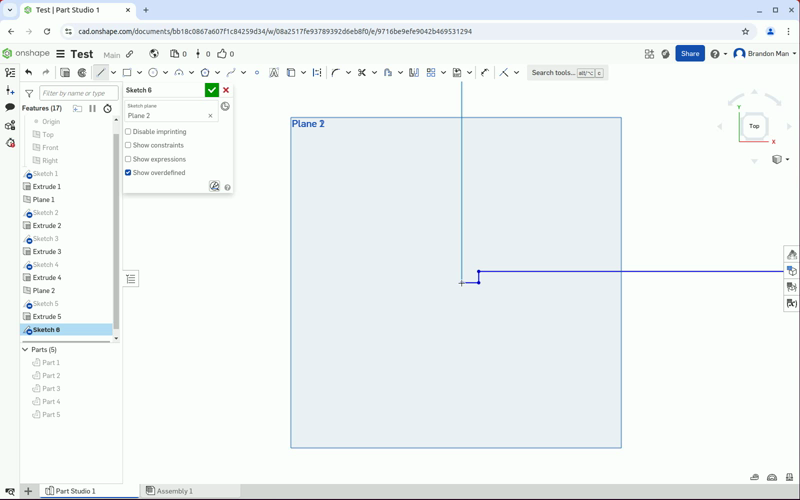
scroll(-6)
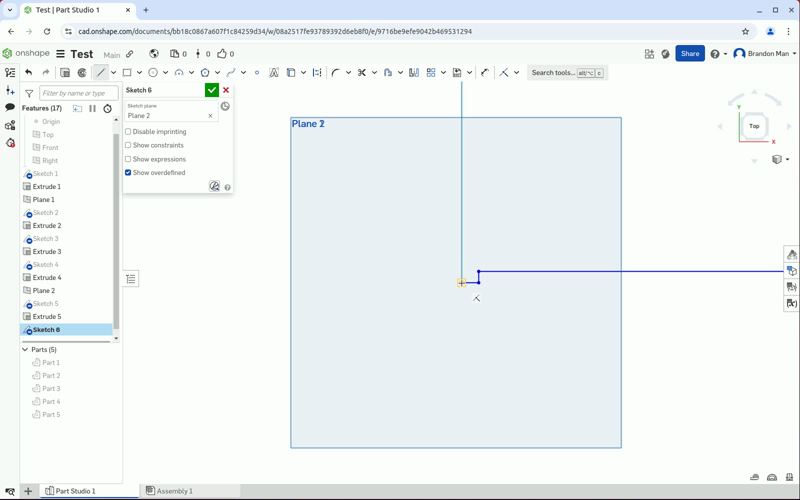
scroll(-6)
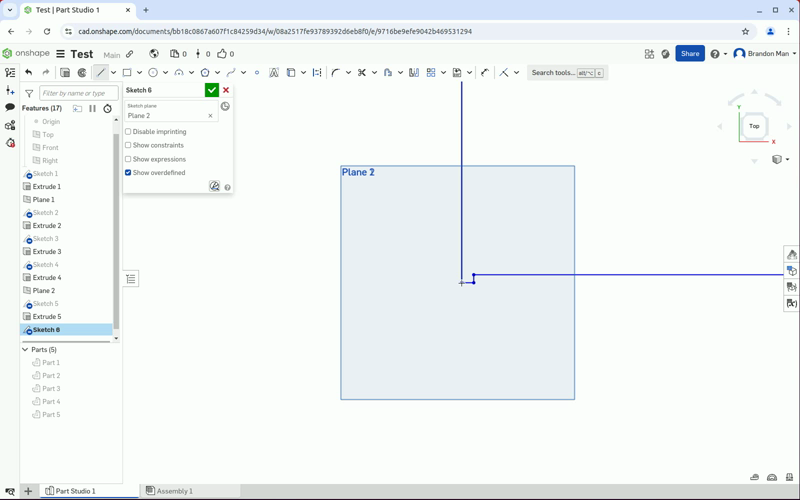
scroll(-6)
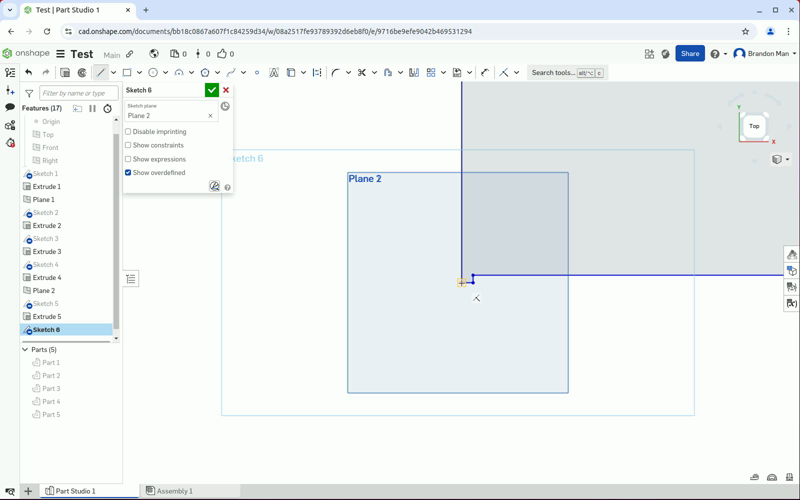
scroll(-6)
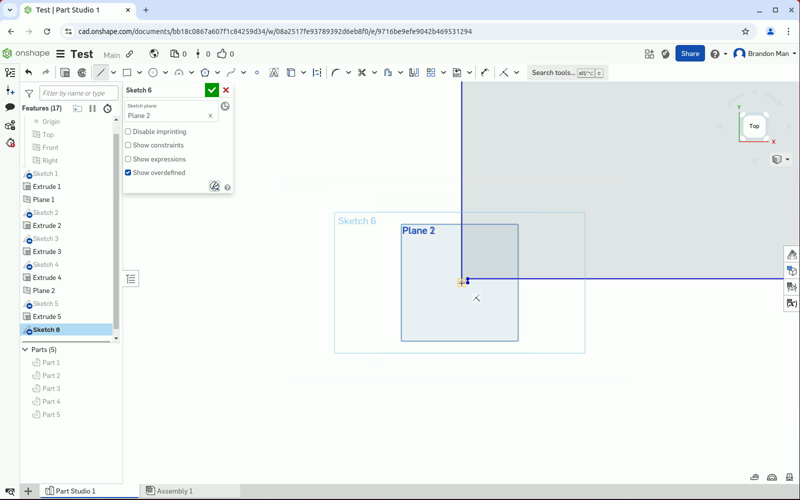
scroll(-6)
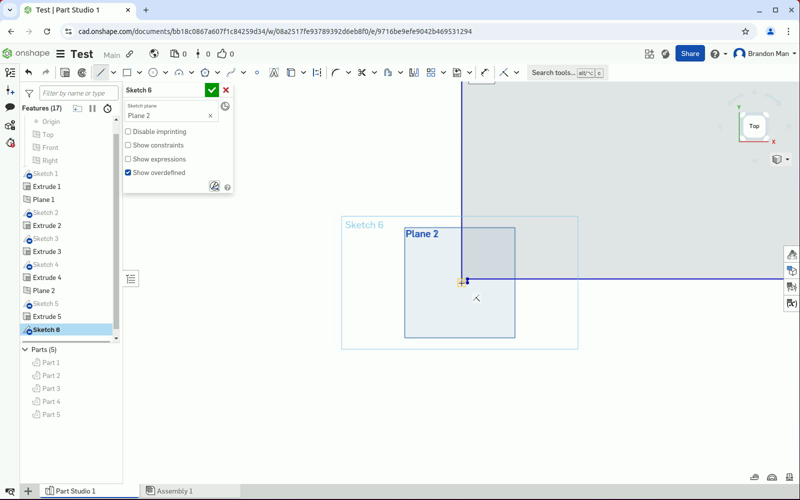
scroll(-6)
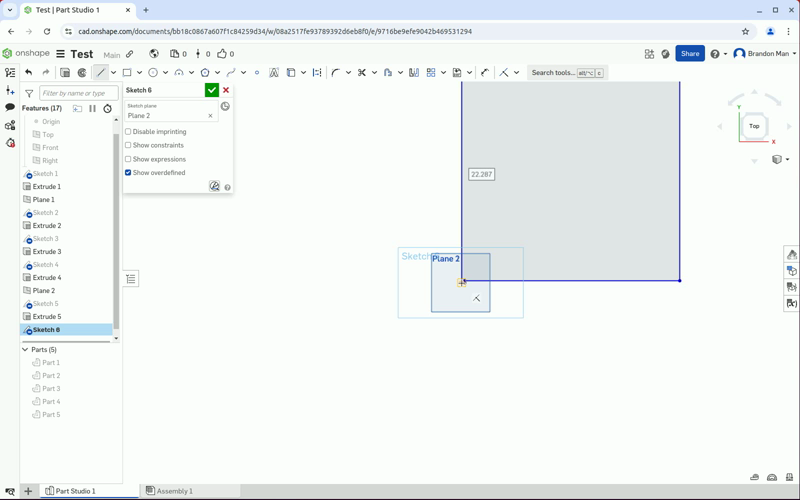
scroll(-6)
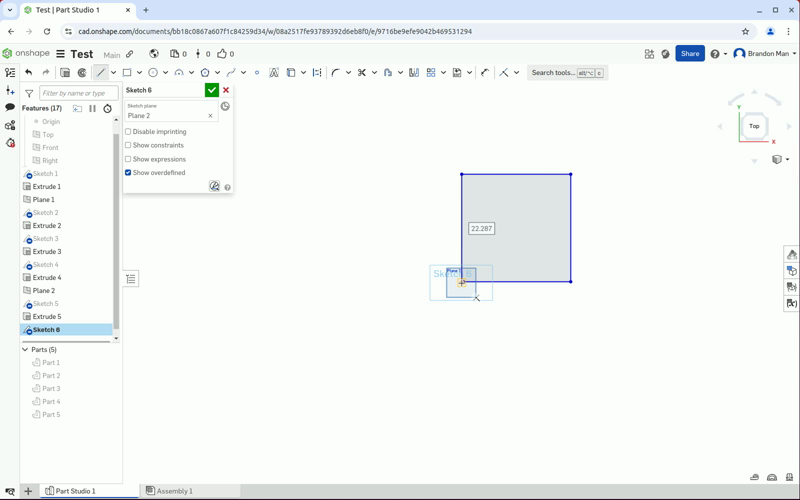
key(esc)
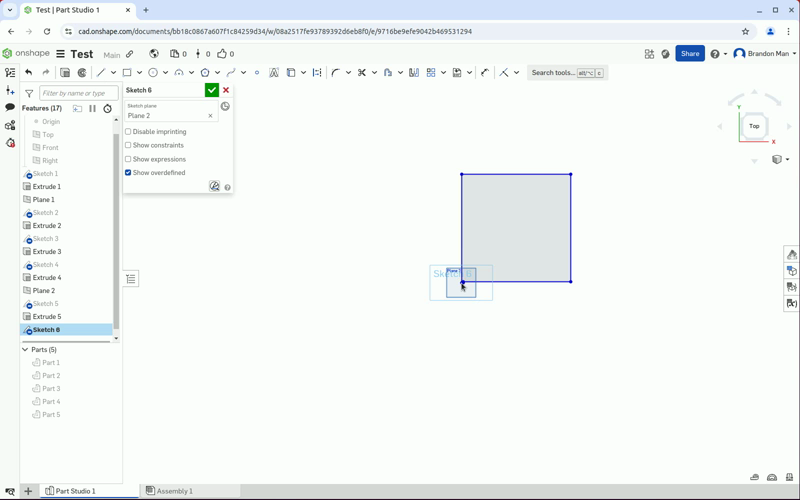
mouse_move(533, 216)
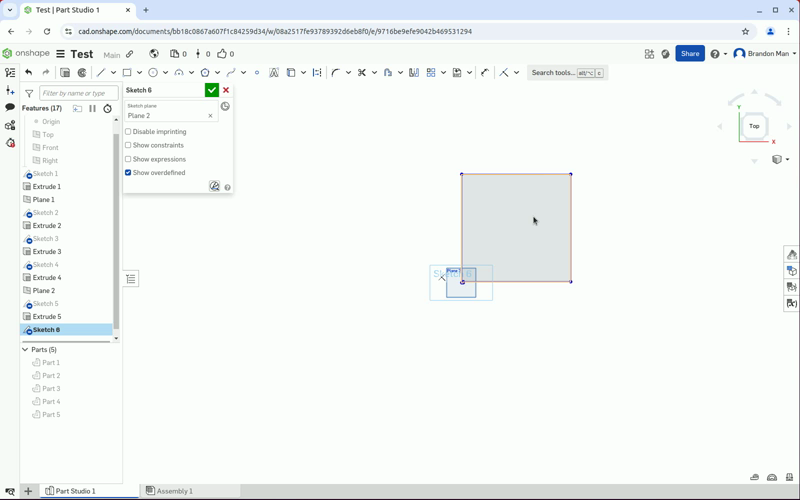
click(533, 216)
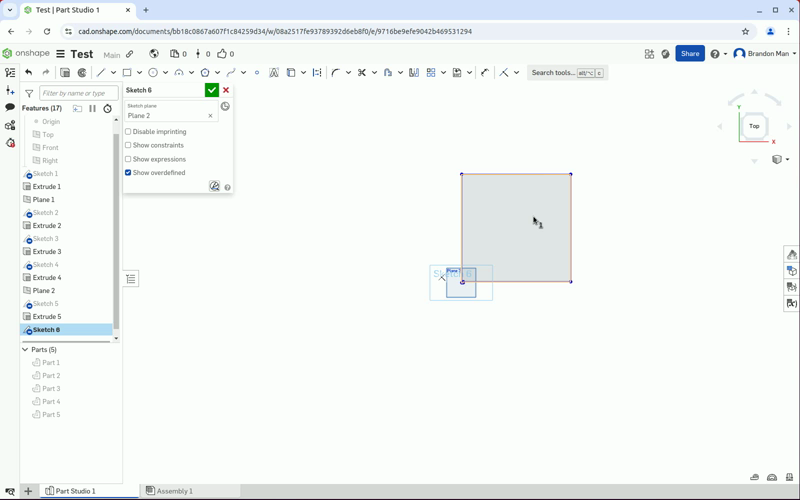
mouse_move(73, 352)
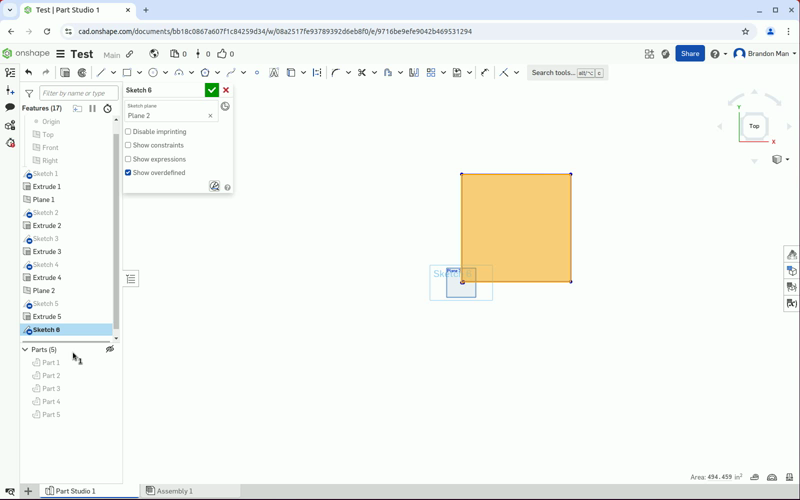
key(shift+y)
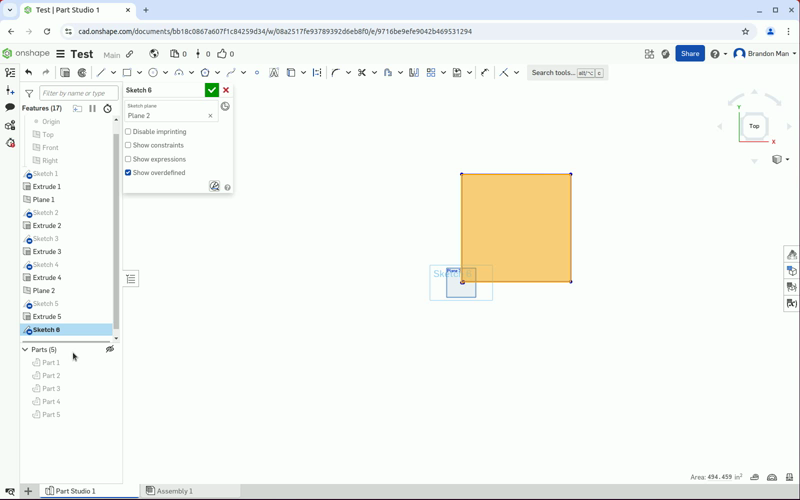
key(shift+e)
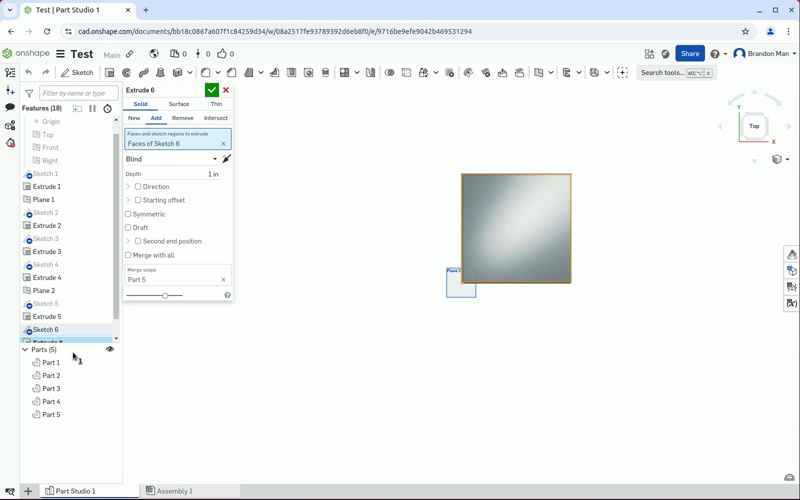
mouse_move(143, 106)
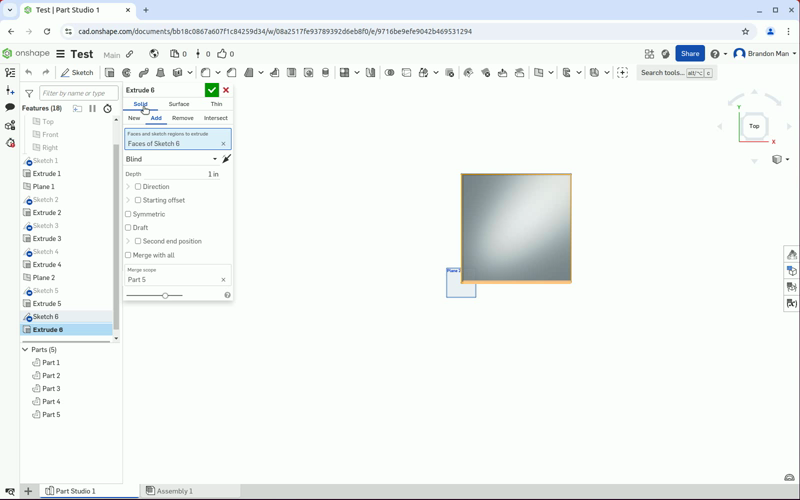
click(143, 106)
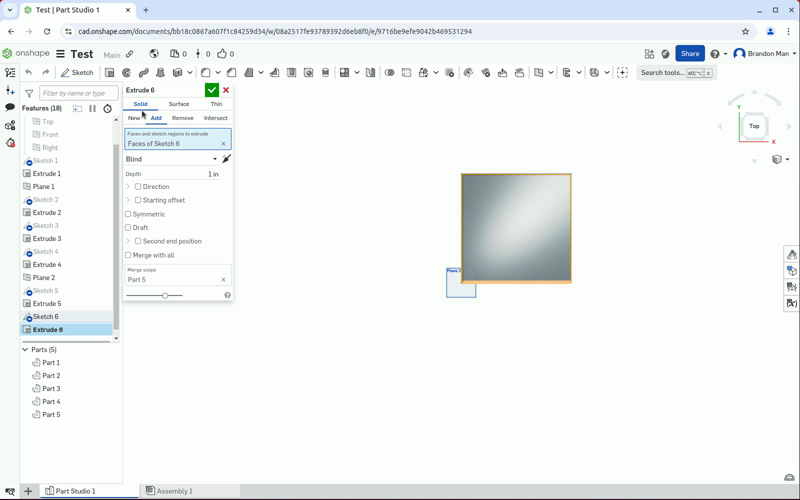
mouse_move(137, 120)
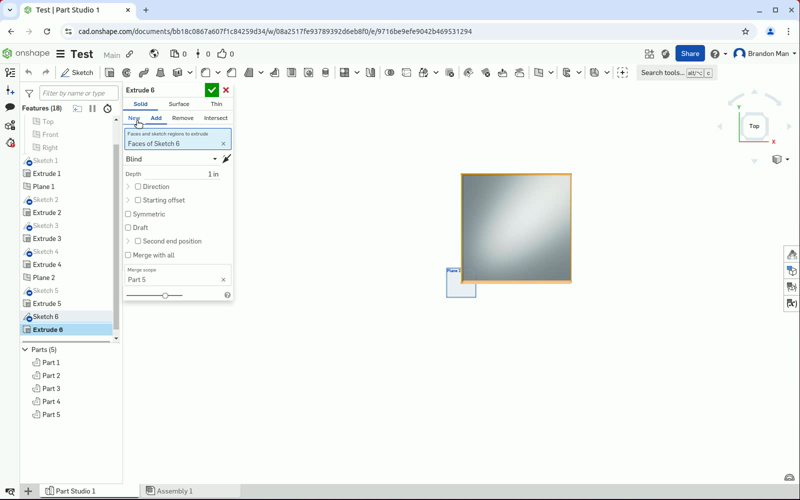
click(137, 120)
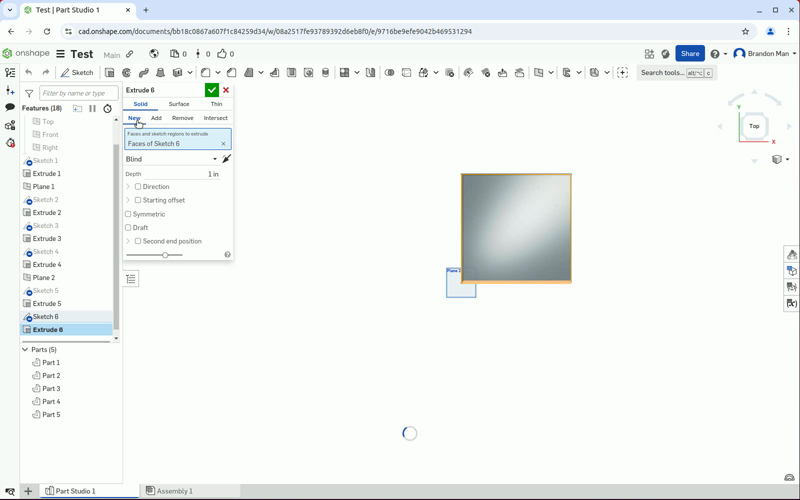
key(tab, 4)
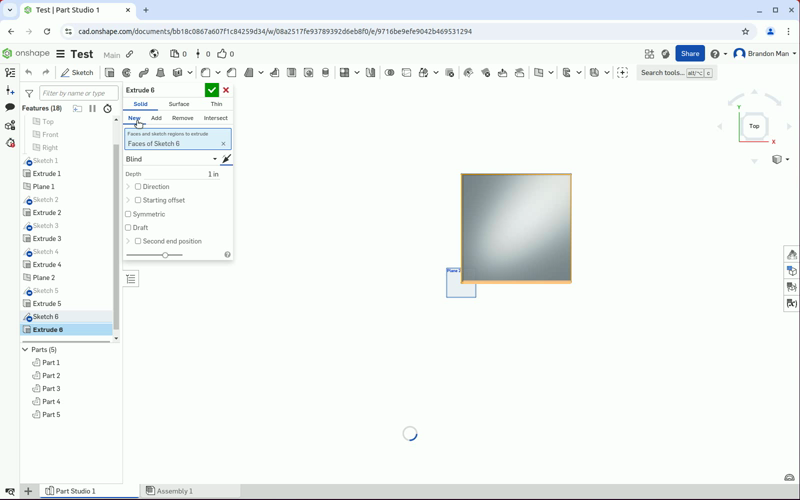
text(0.241)
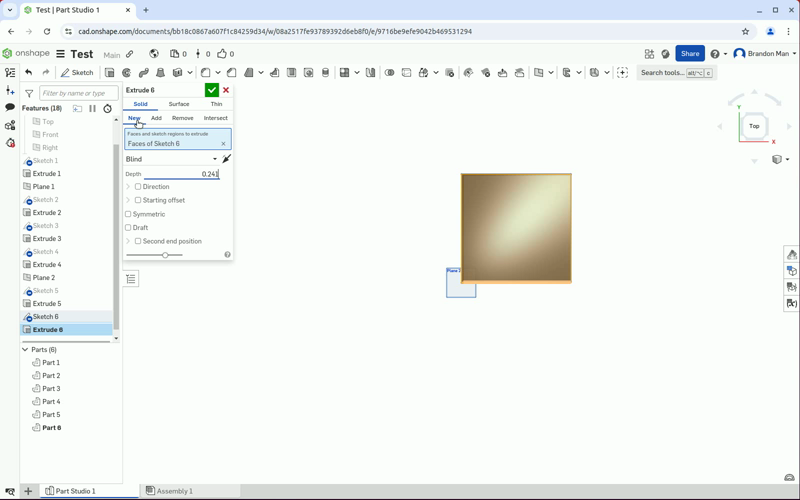
key(enter)
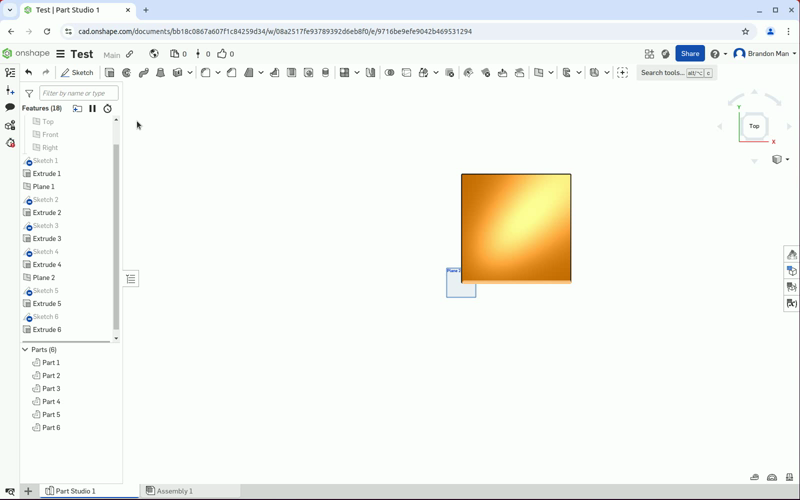
key(shift+h)
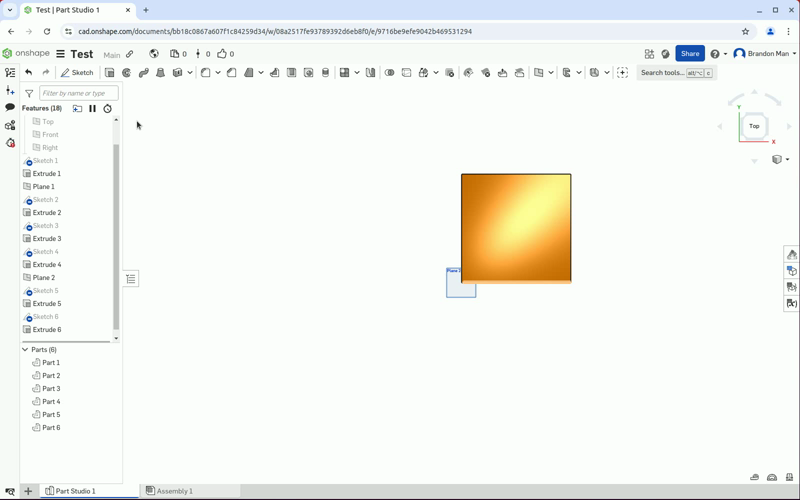
key(shift+h)
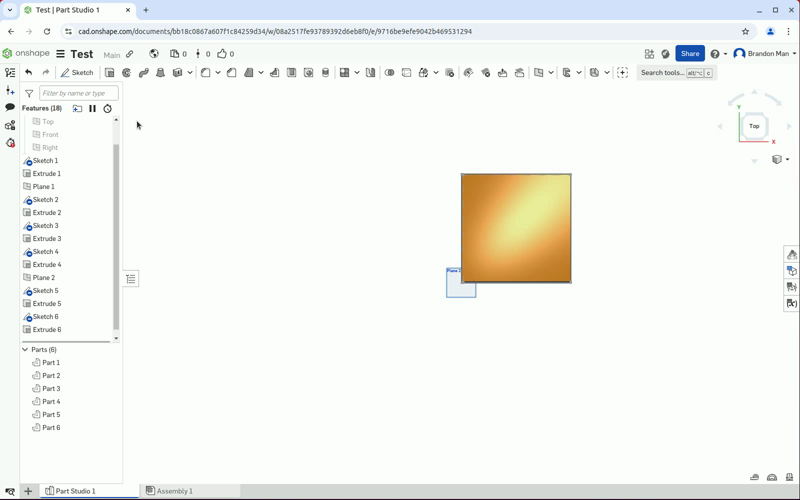
key(shift+7)
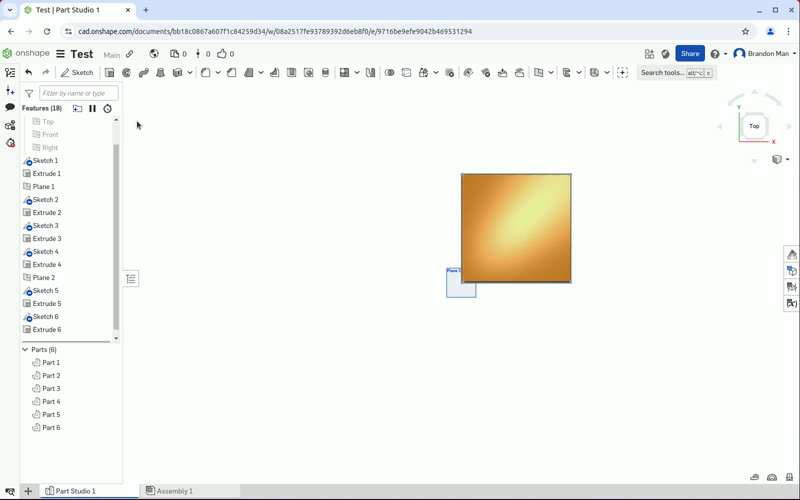
key(up, 3)
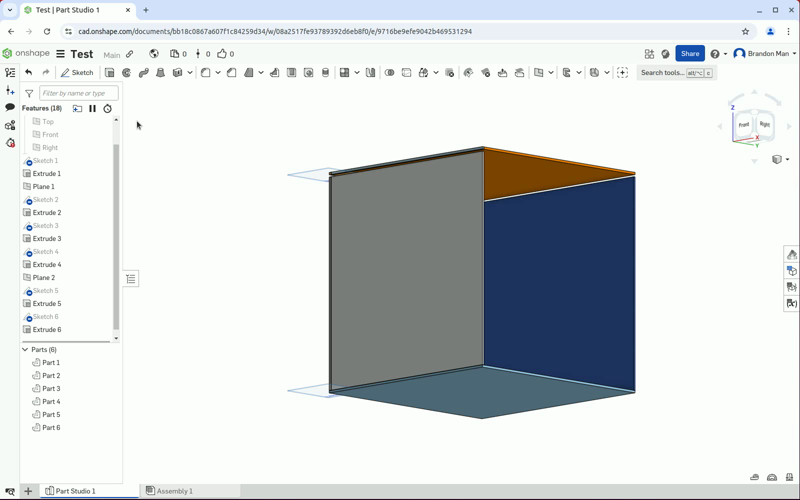
key(left, 3)
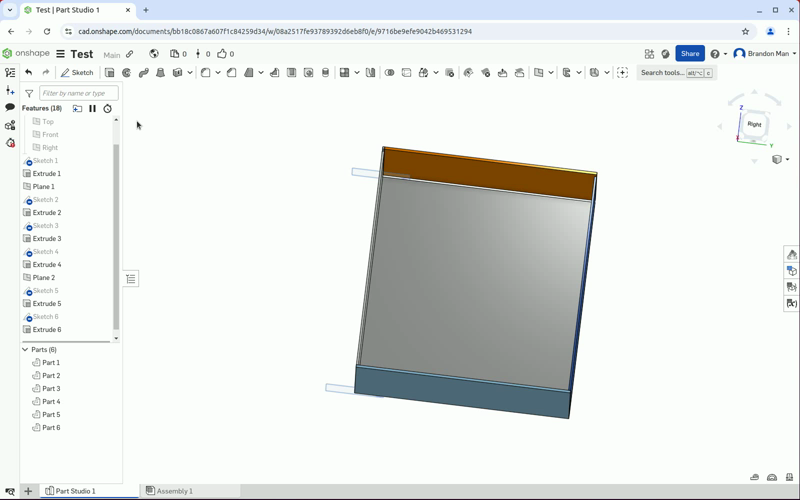
key(right, 3)
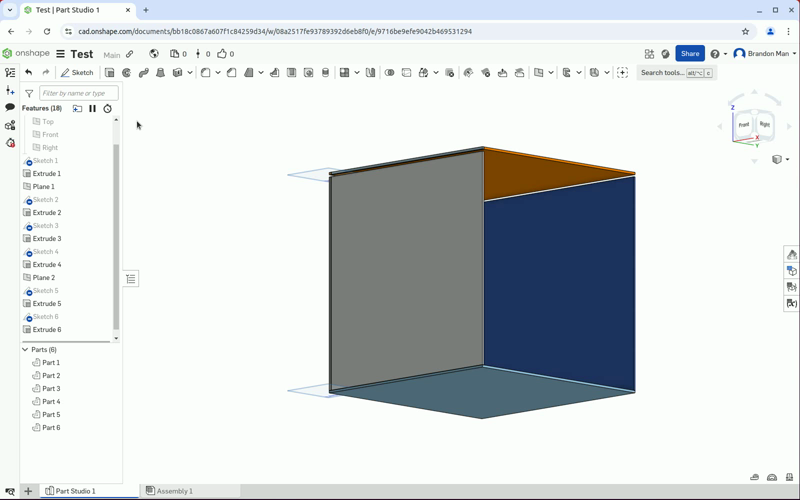
key(down, 3)
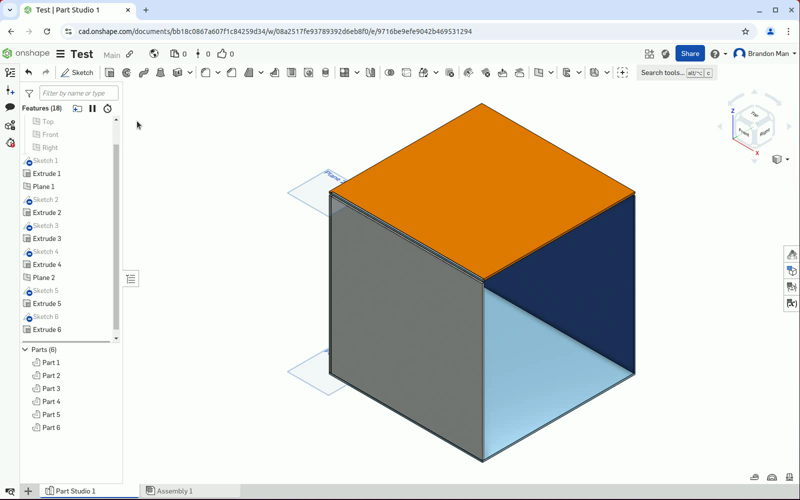
mouse_move(69, 163)
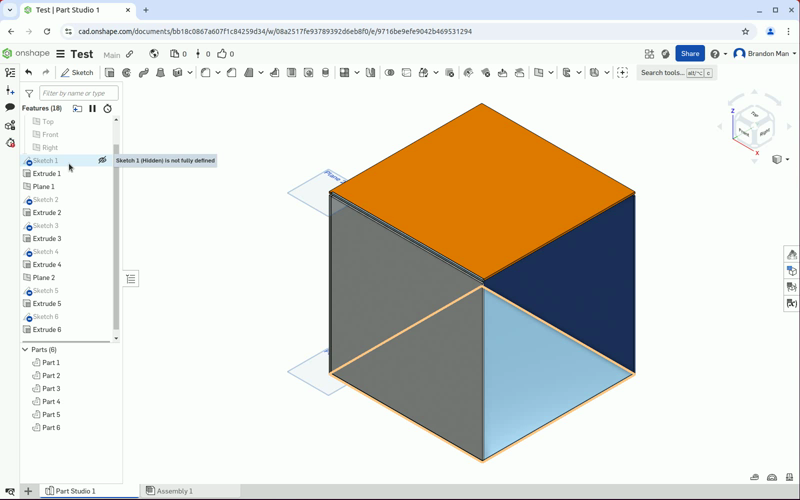
click(69, 163)